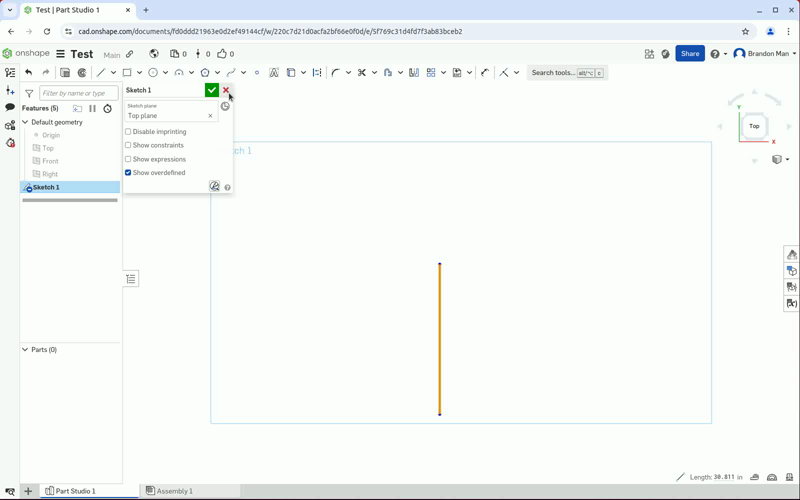
key(shift+h)
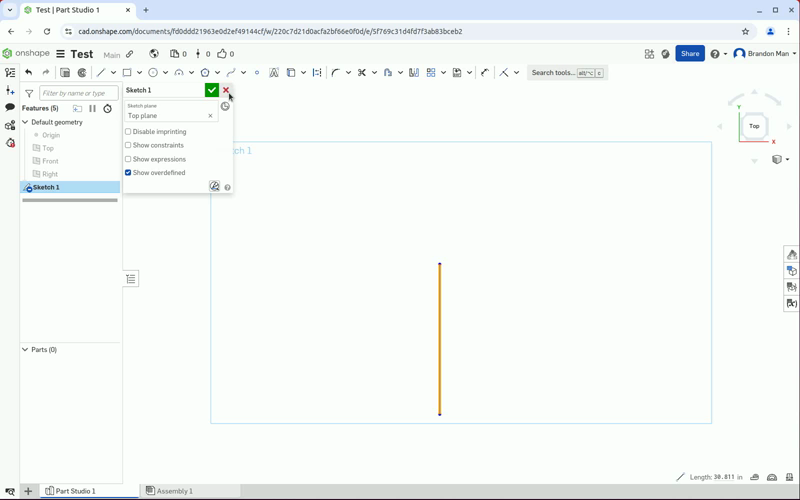
key(shift+s)
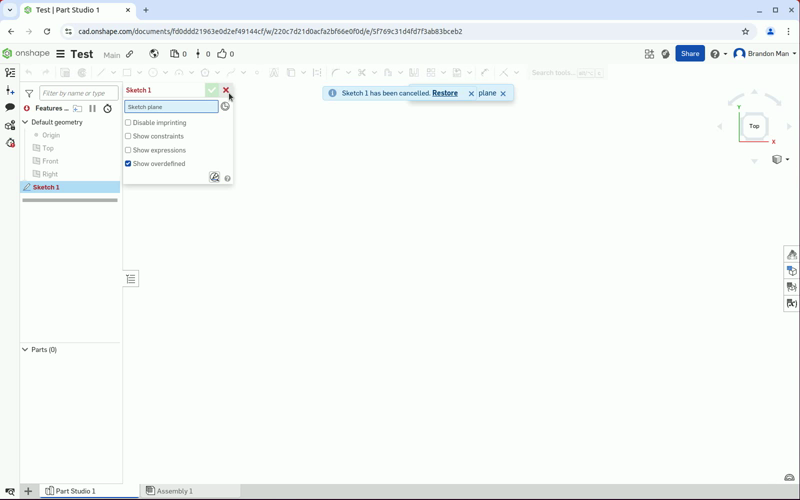
mouse_move(73, 150)
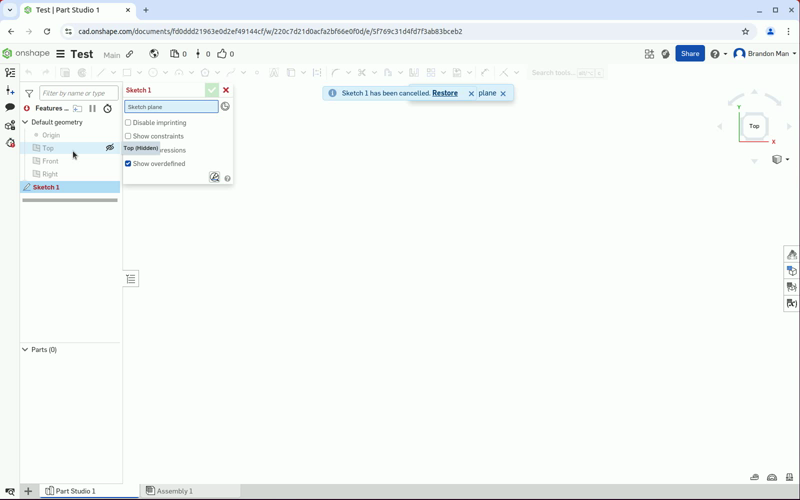
click(73, 150)
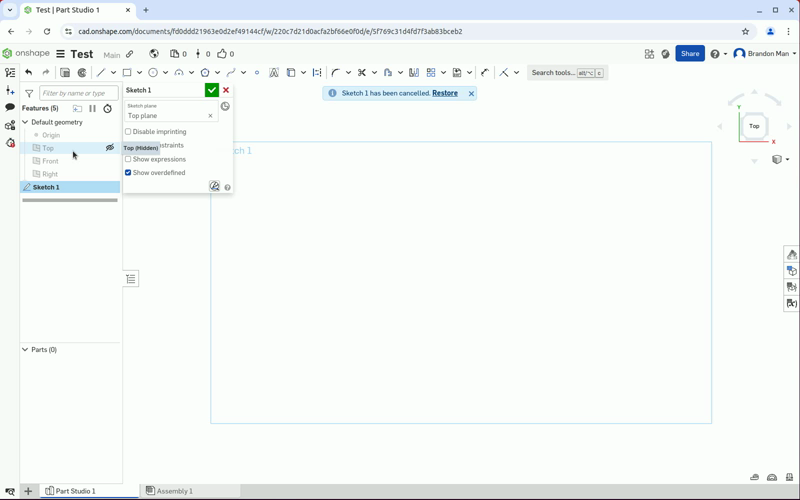
mouse_move(73, 352)
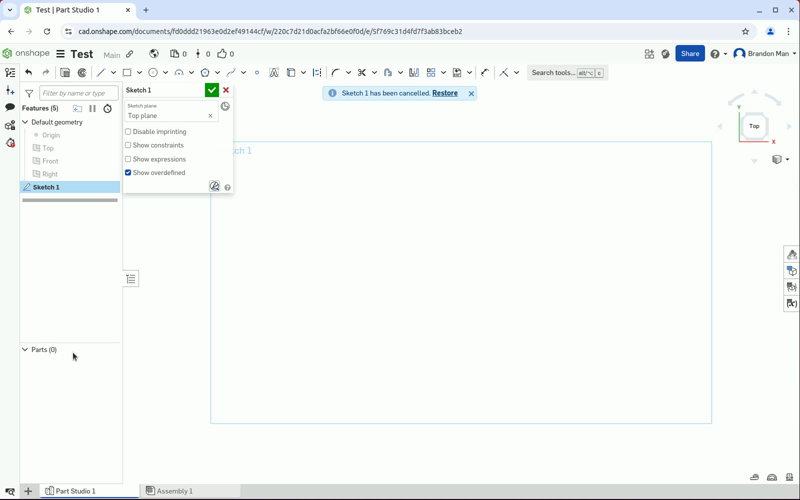
key(y)
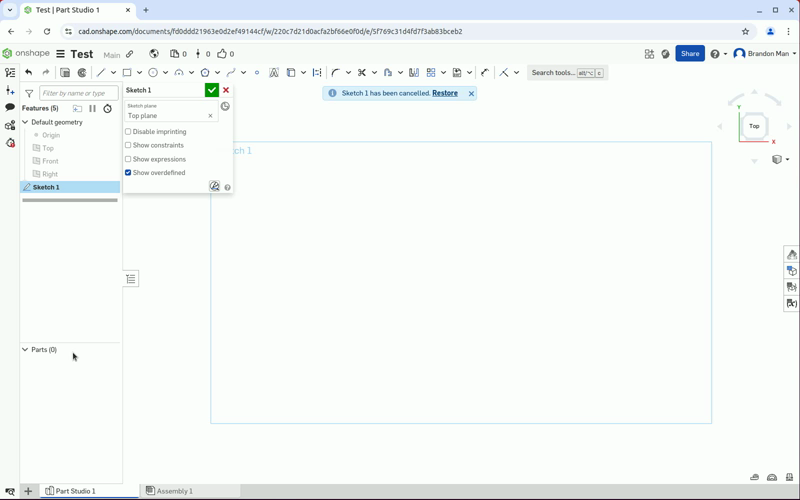
key(l)
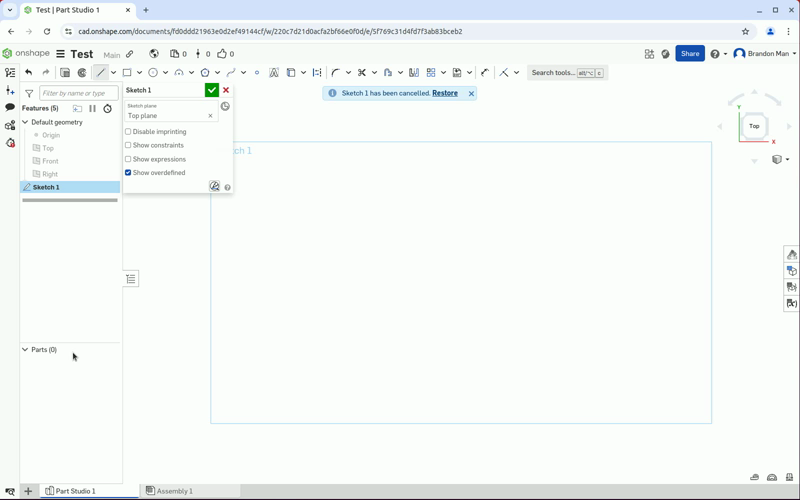
key_down(shift)
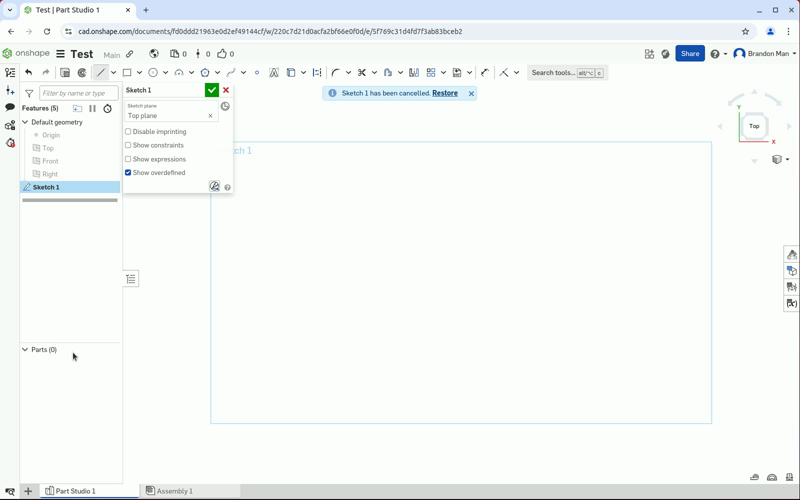
mouse_move(351, 335)
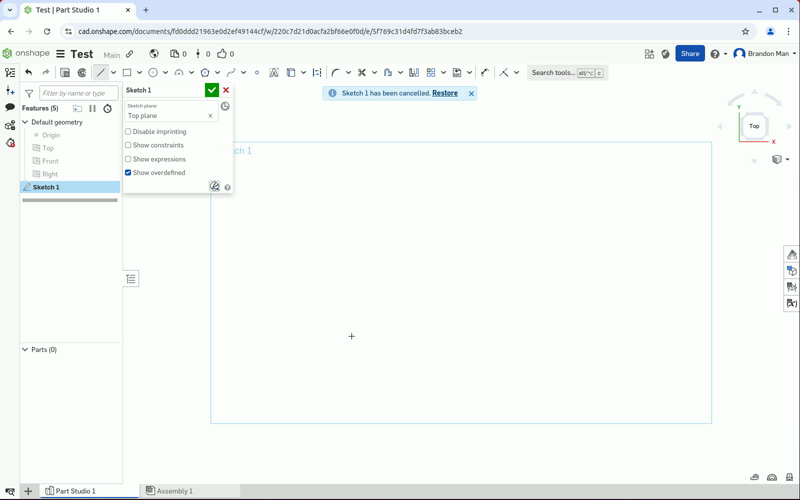
click(351, 335)
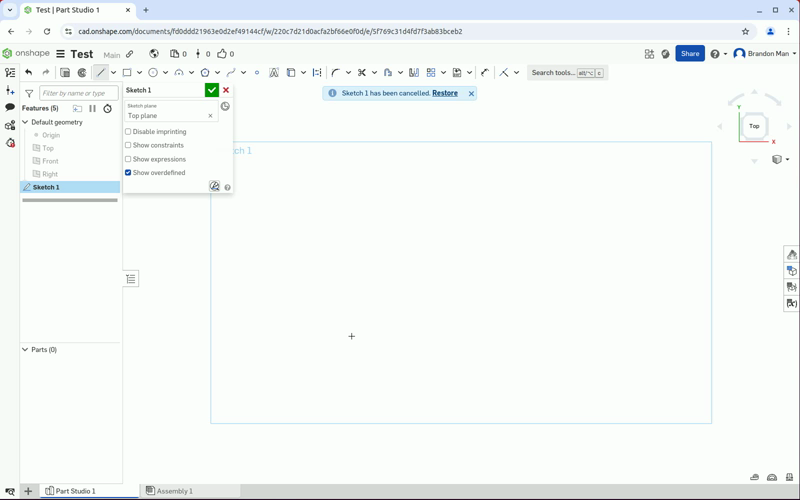
key_up(shift)
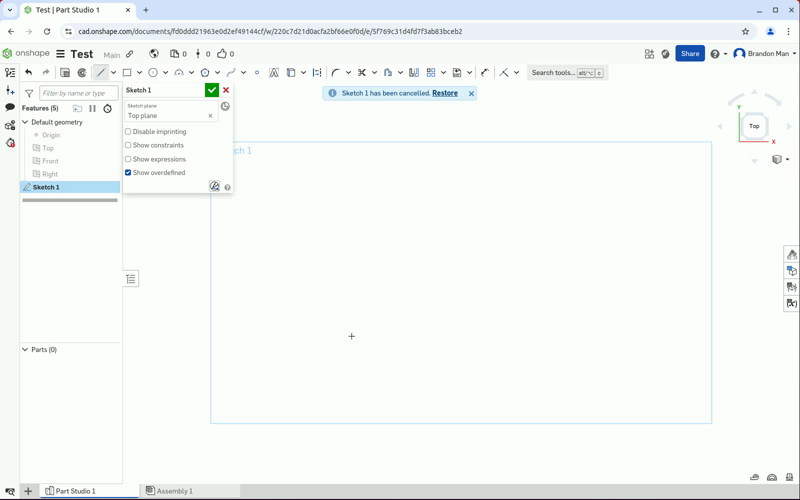
key_down(shift)
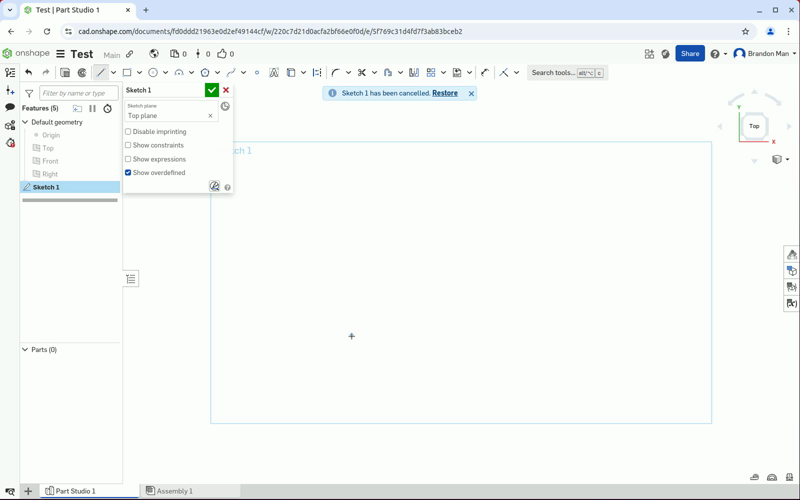
mouse_move(569, 335)
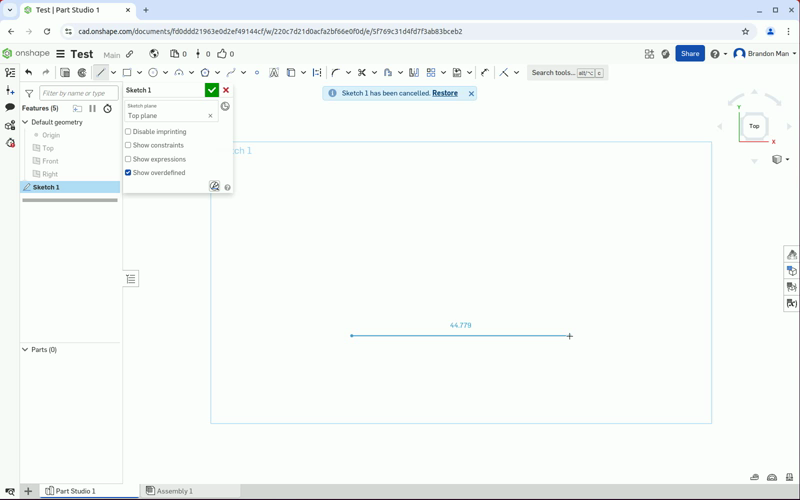
click(569, 335)
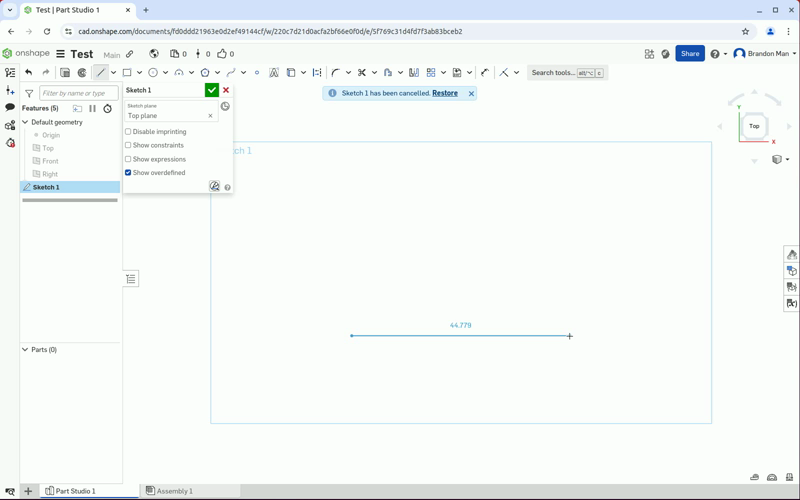
key_up(shift)
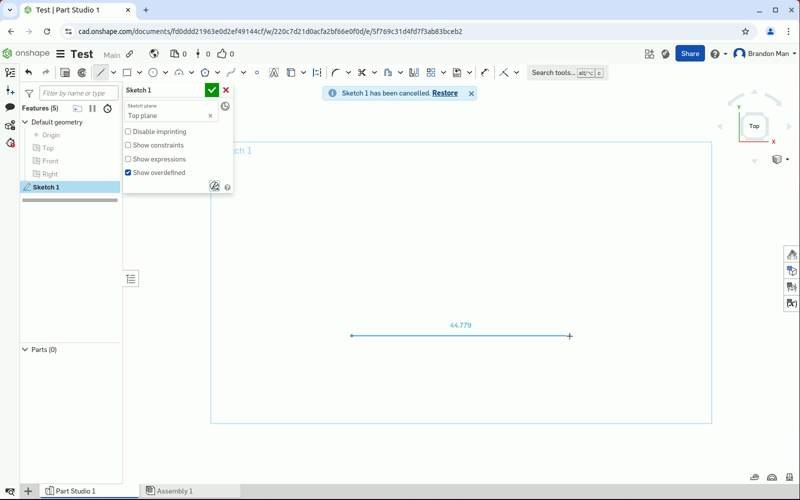
key_down(shift)
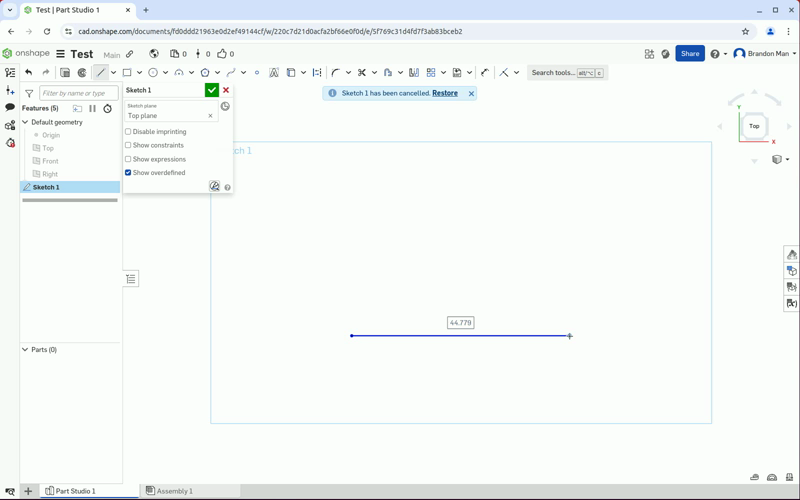
mouse_move(569, 230)
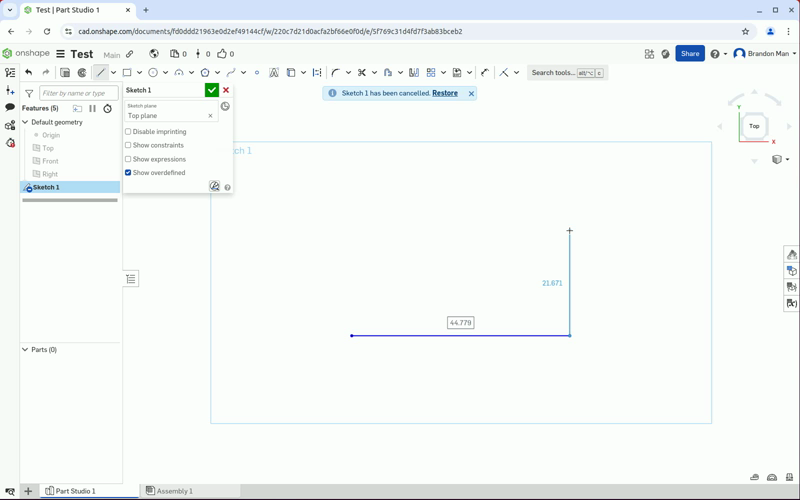
click(569, 230)
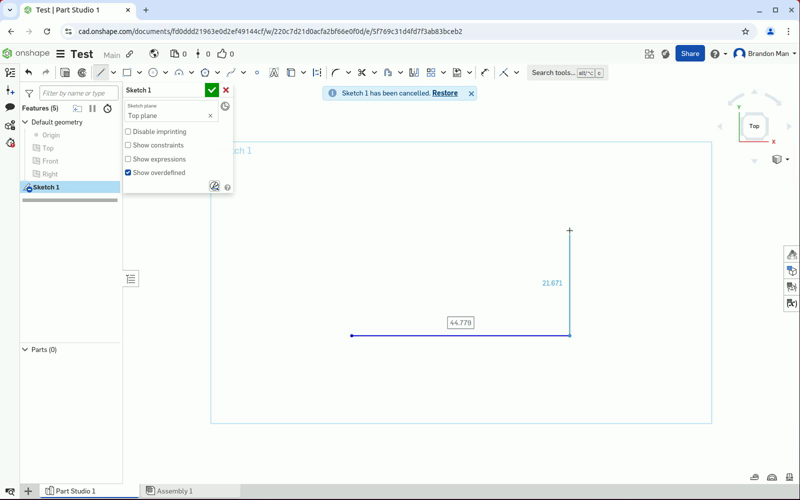
key_up(shift)
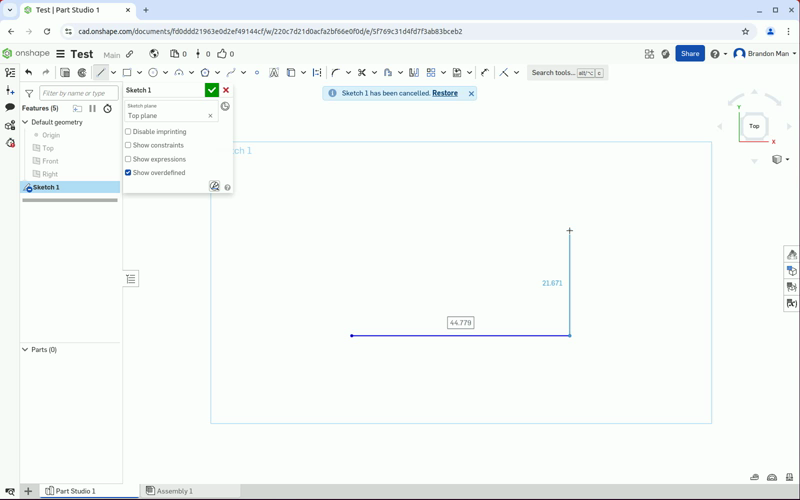
key_down(shift)
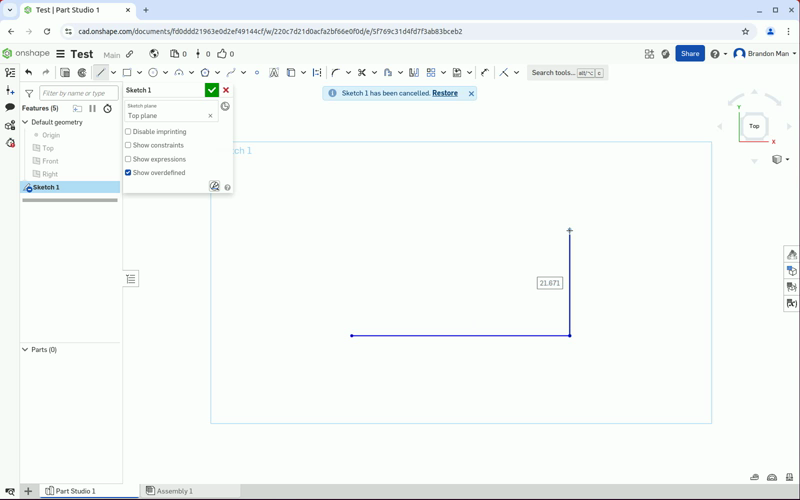
mouse_move(351, 230)
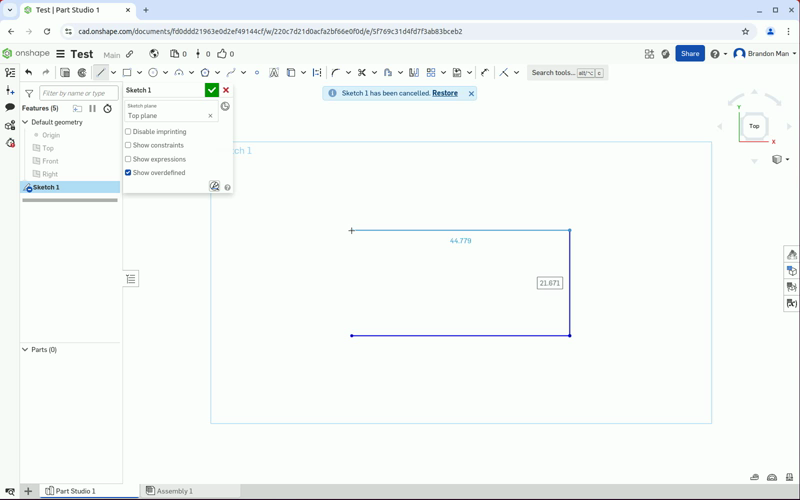
click(351, 230)
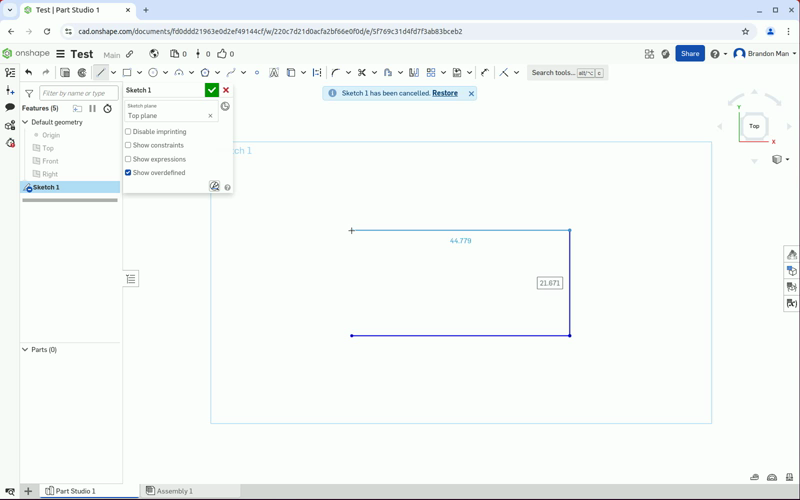
key_up(shift)
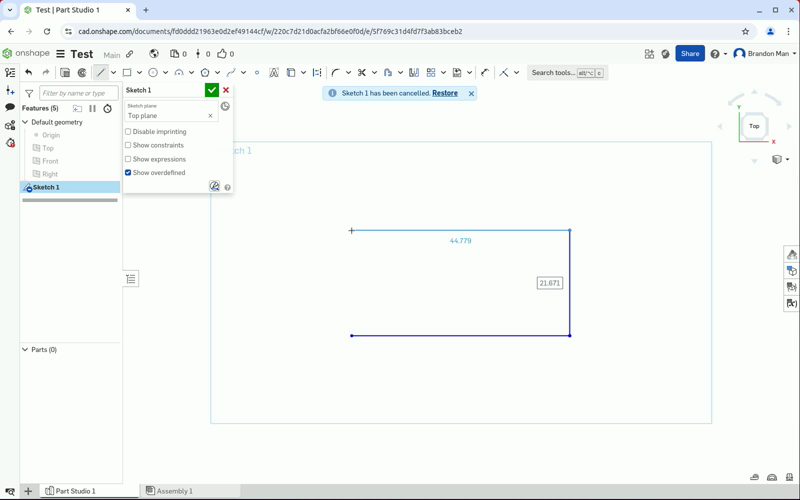
key_down(shift)
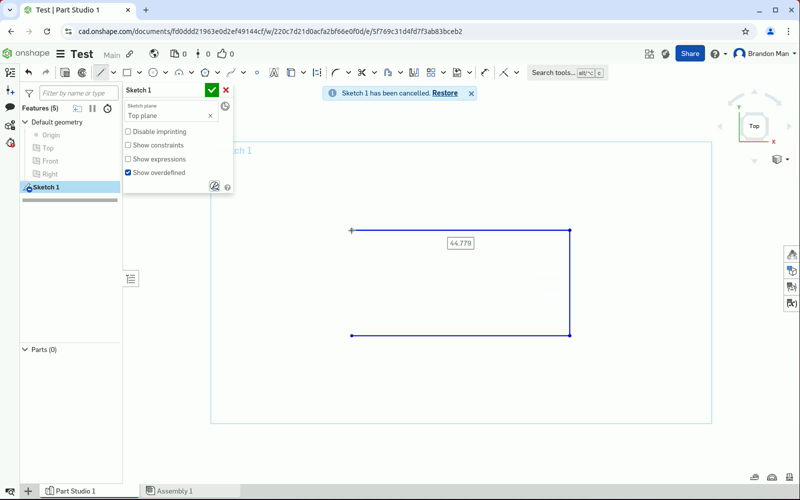
mouse_move(351, 335)
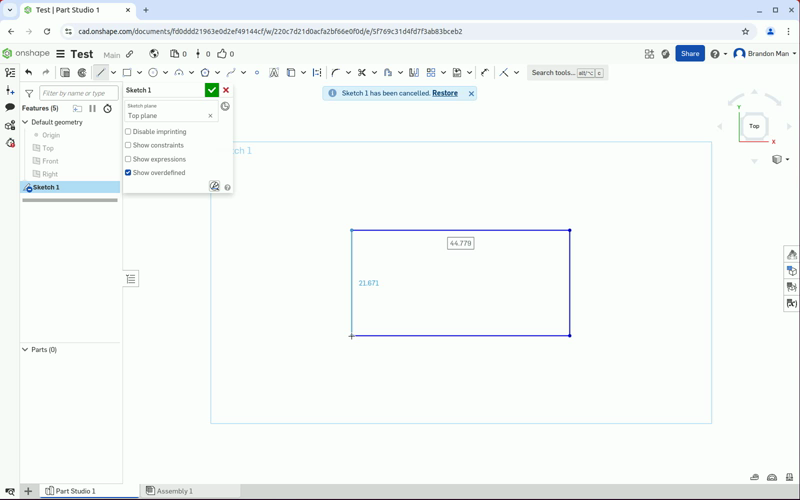
key_up(shift)
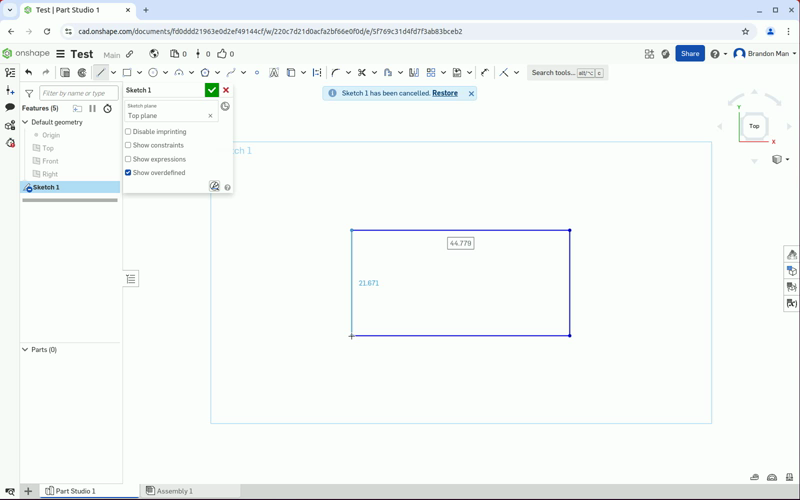
click(351, 335)
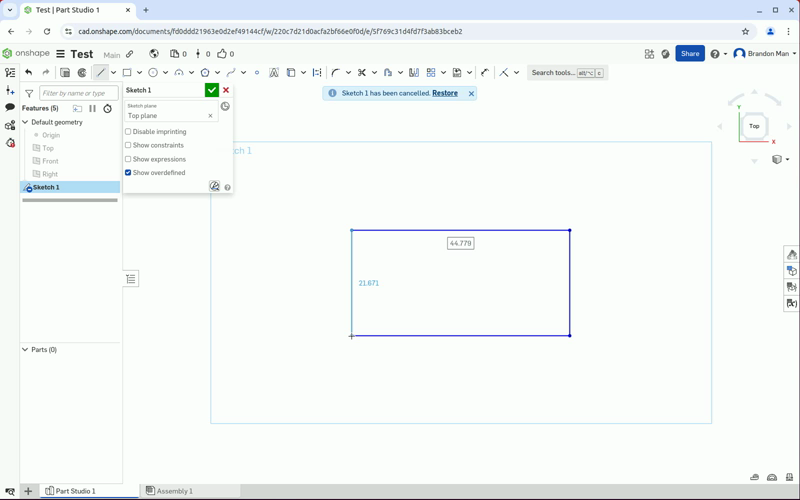
key(esc)
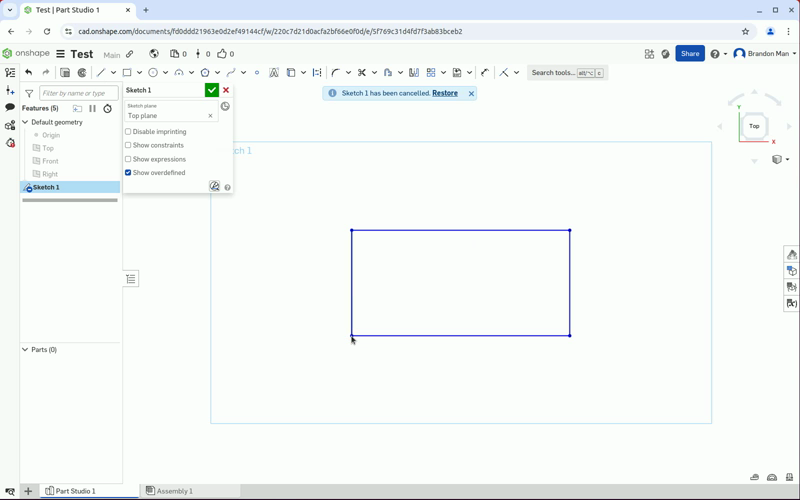
mouse_move(417, 266)
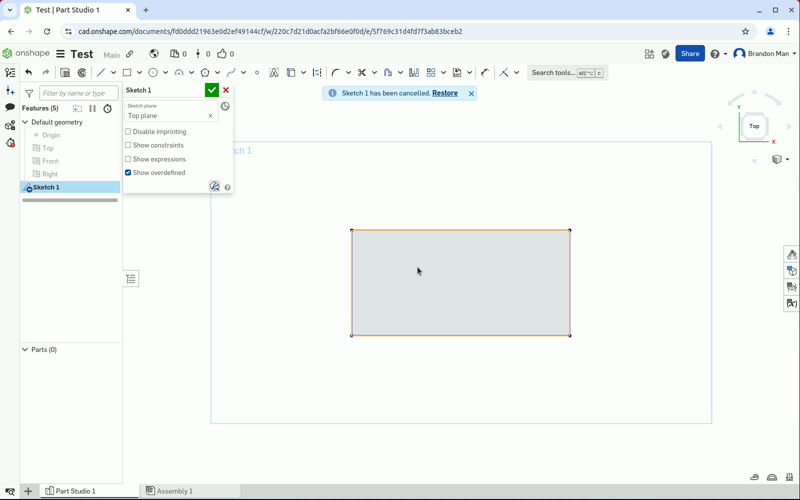
click(417, 266)
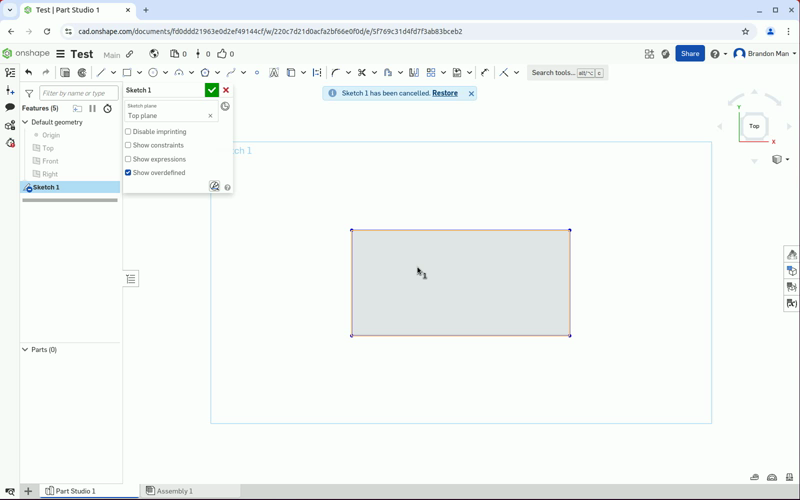
mouse_move(73, 352)
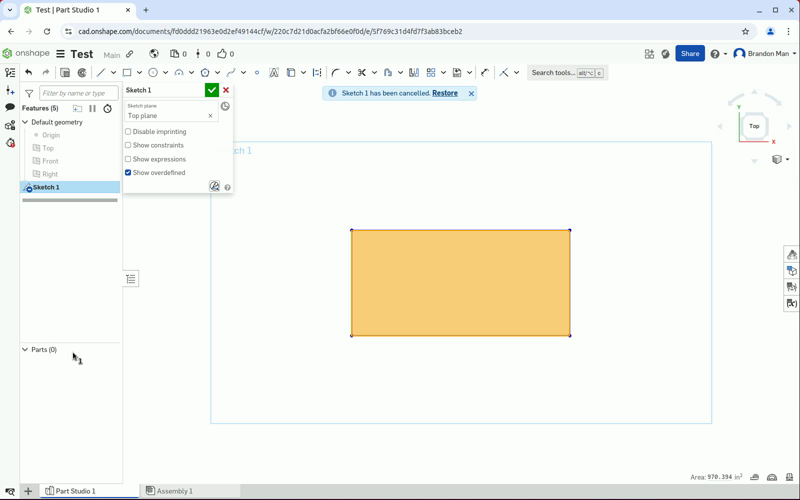
key(shift+y)
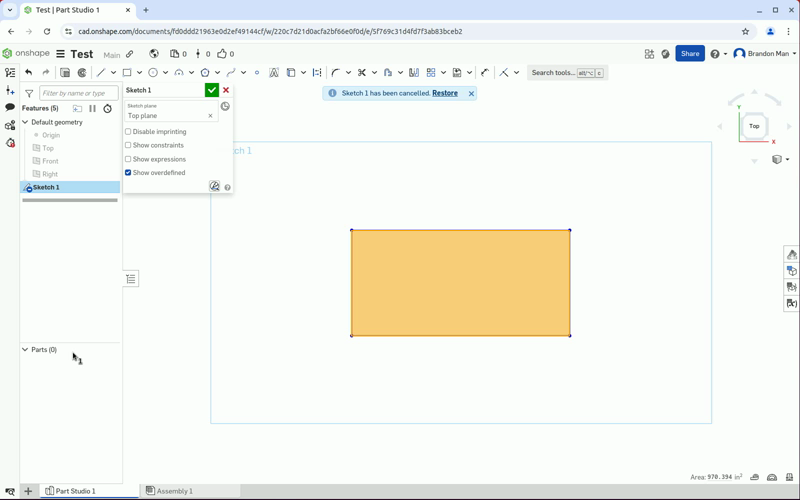
key(shift+e)
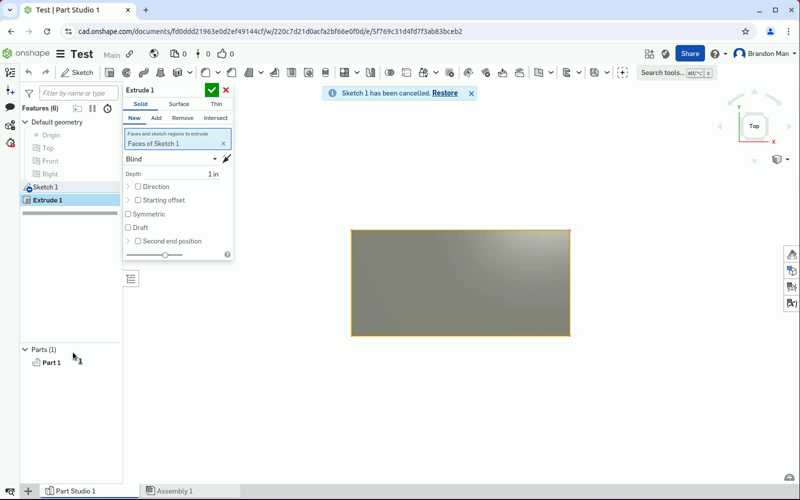
mouse_move(143, 106)
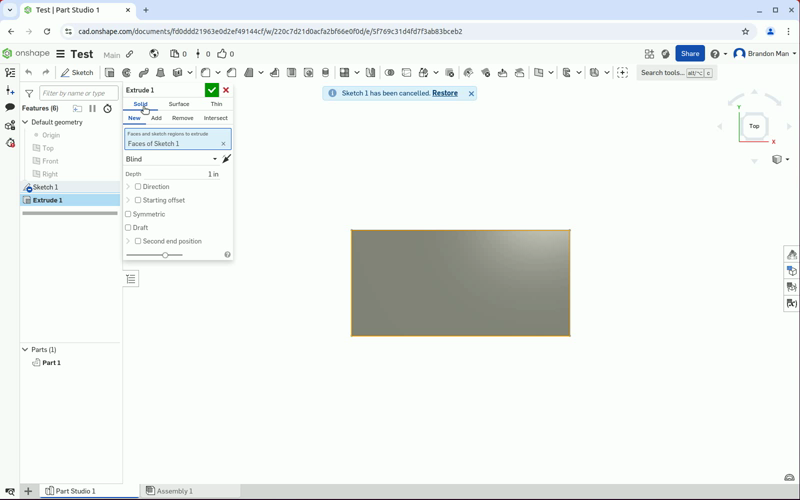
click(143, 106)
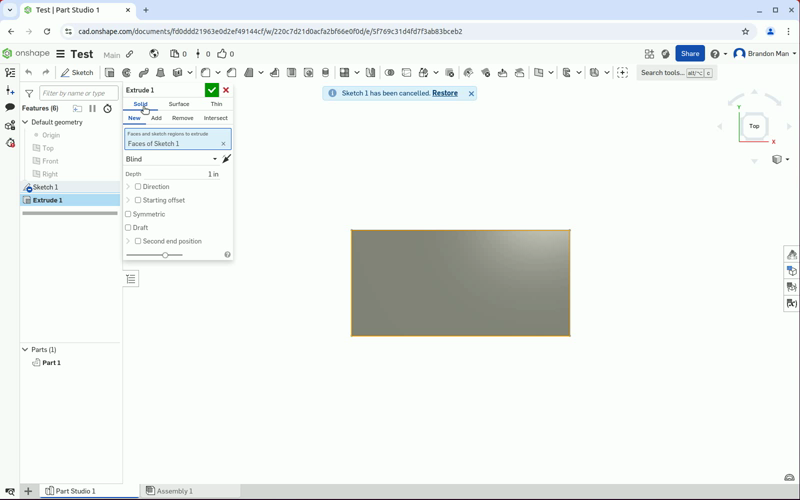
mouse_move(137, 120)
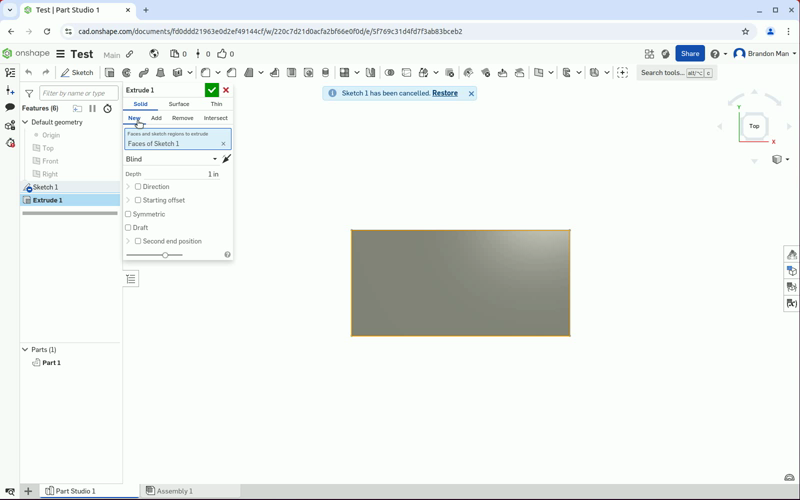
click(137, 120)
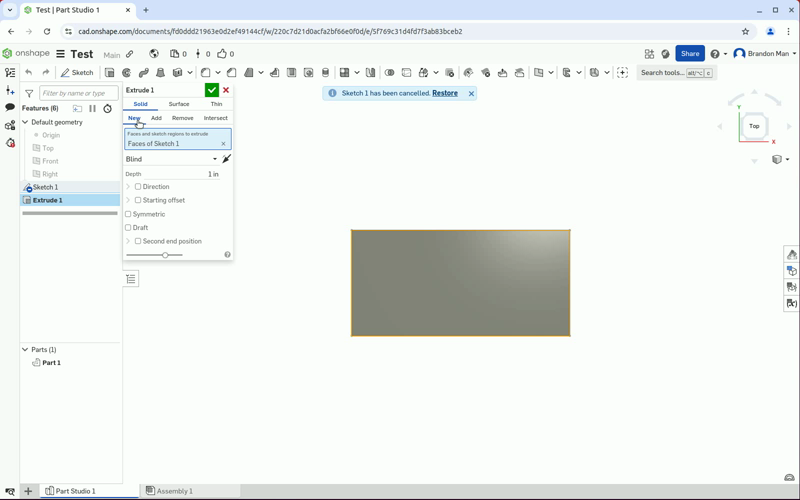
key(tab, 4)
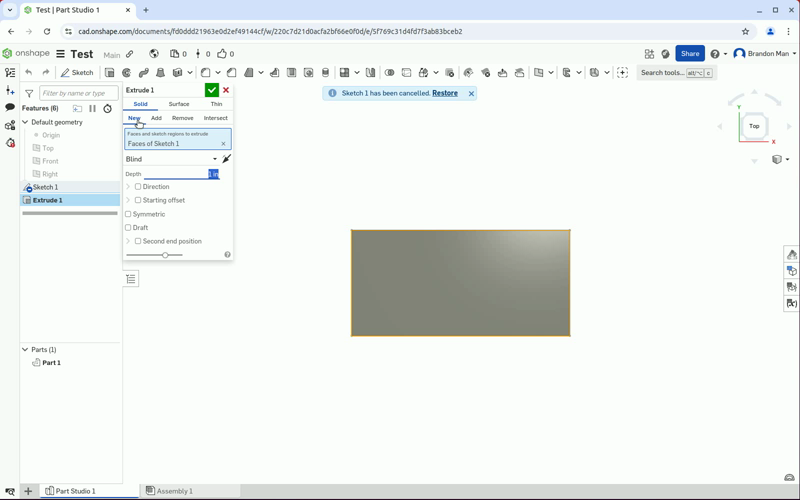
text(4.574)
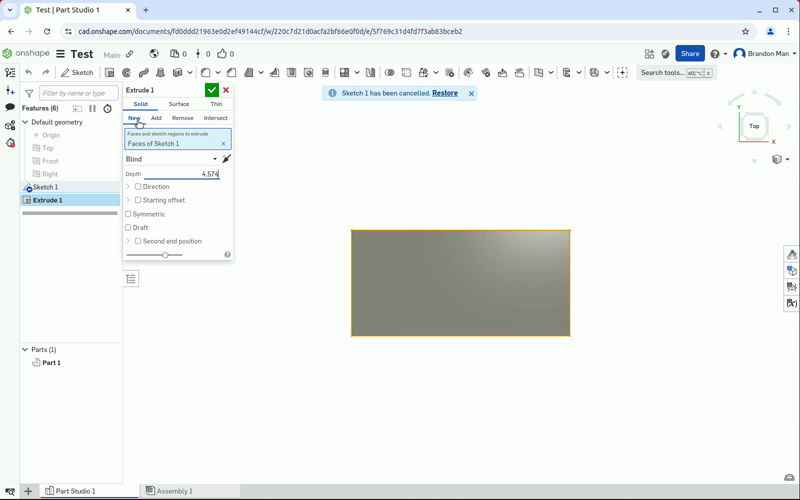
key(enter)
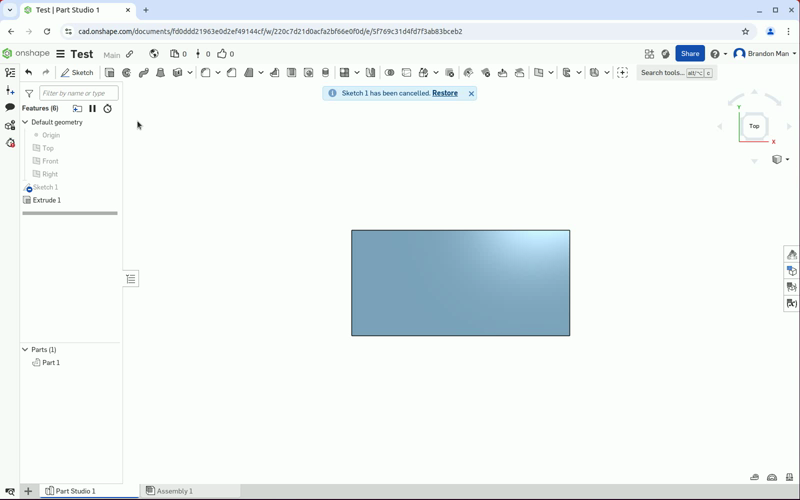
key(shift+h)
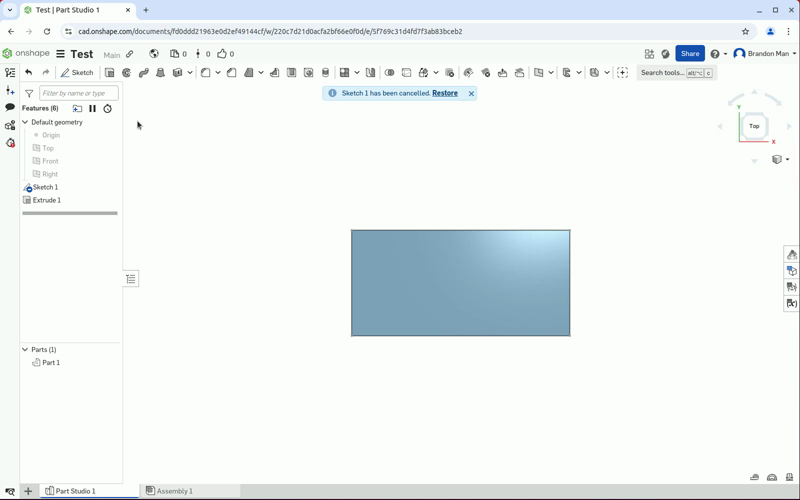
key(shift+h)
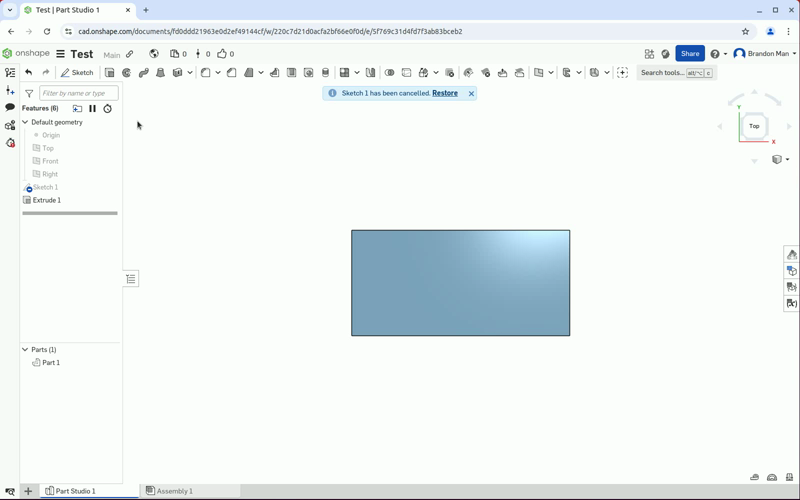
mouse_move(73, 189)
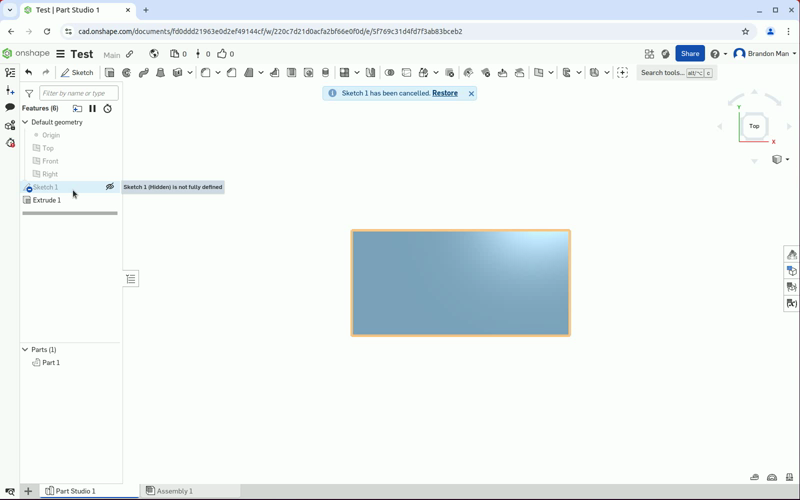
click(73, 189)
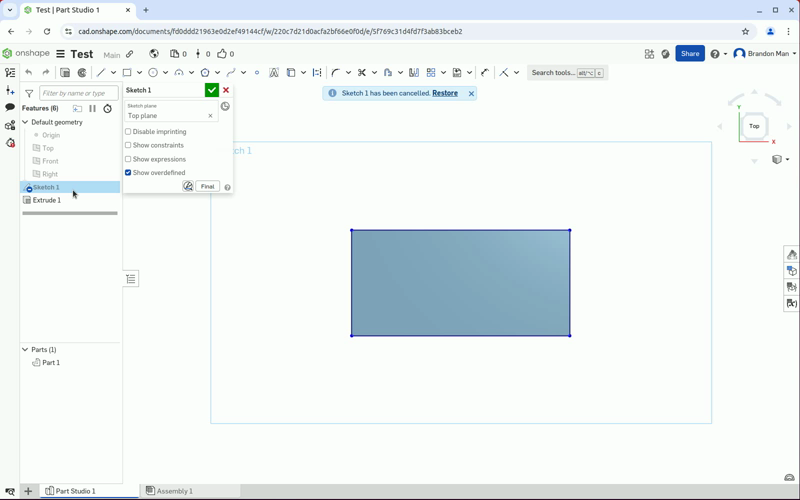
mouse_move(229, 92)
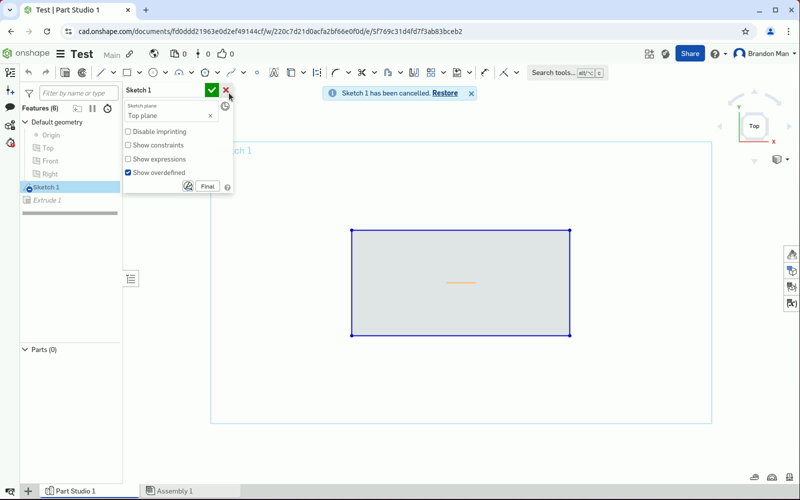
click(229, 92)
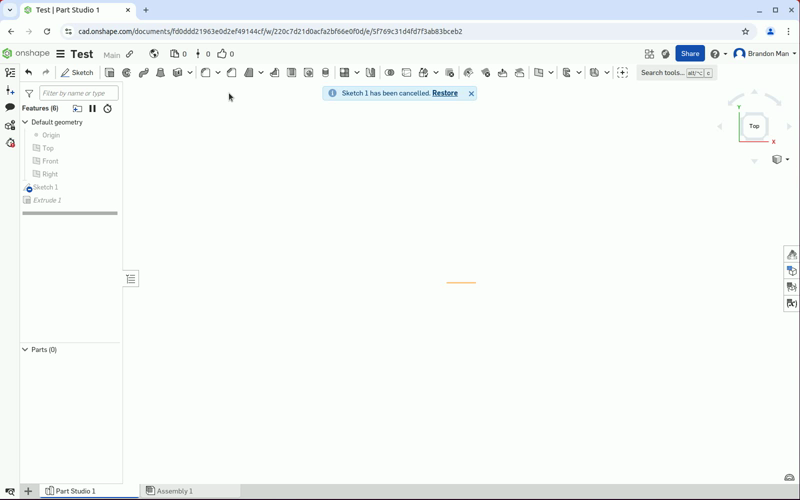
mouse_move(73, 352)
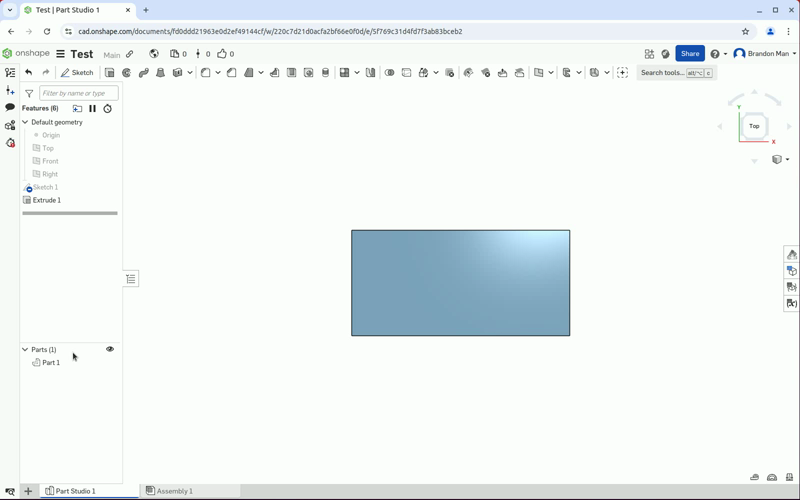
key(y)
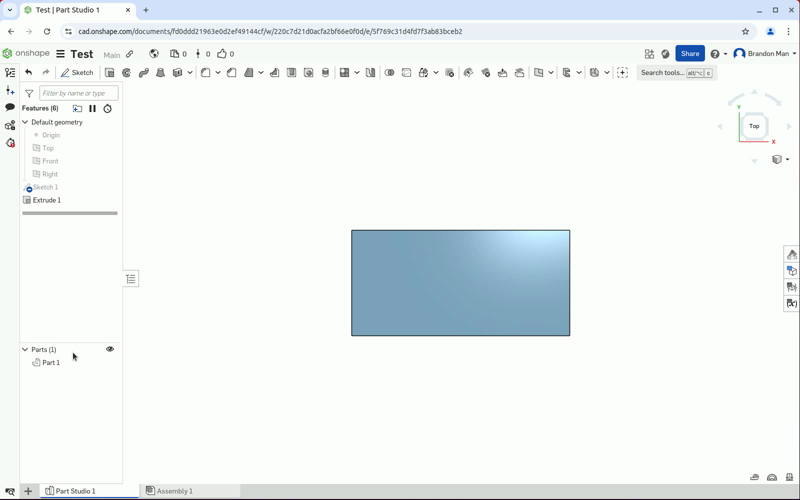
key(shift+p)
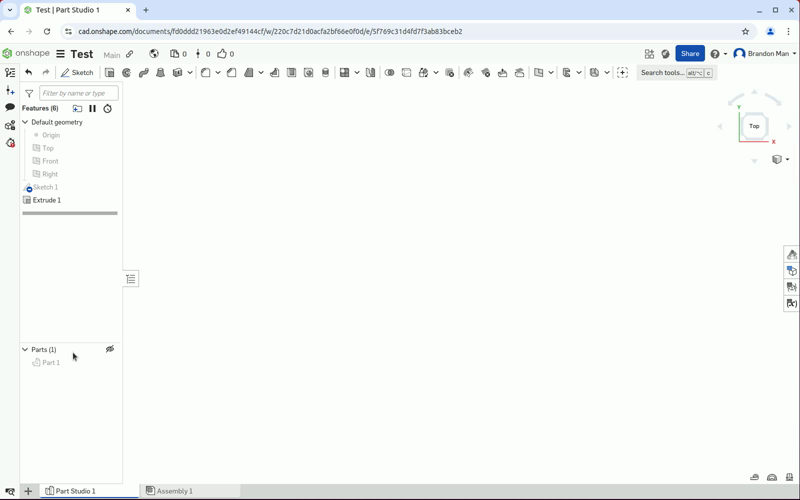
key(space)
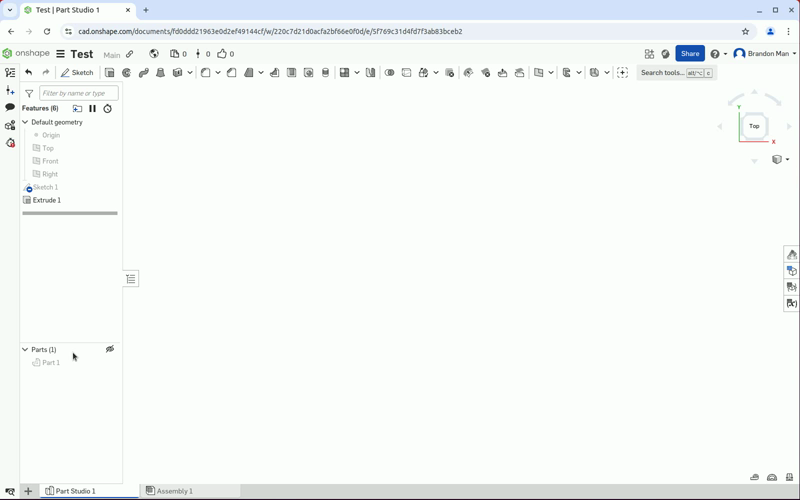
key_down(shift)
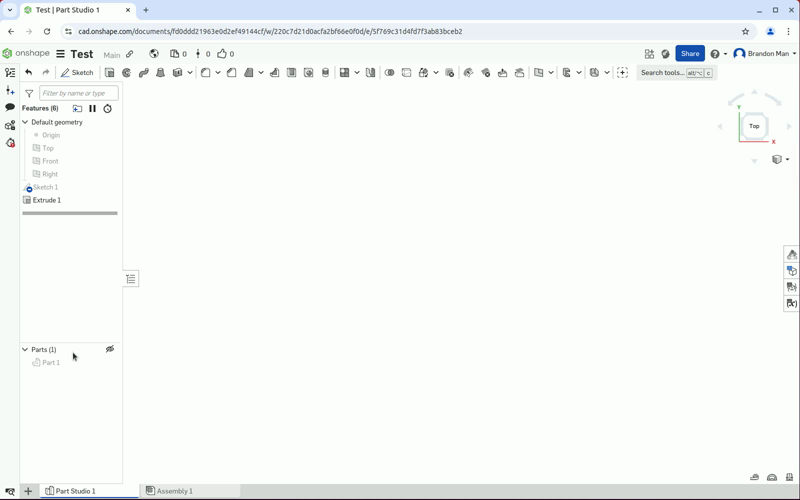
key(up)
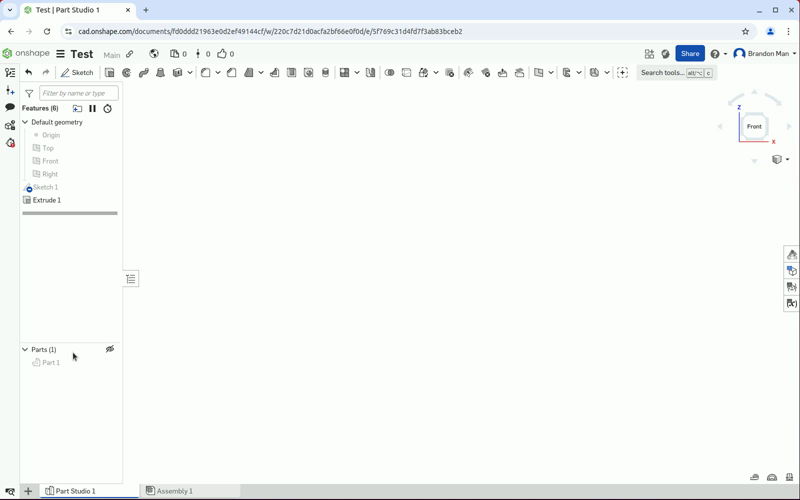
key_up(shift)
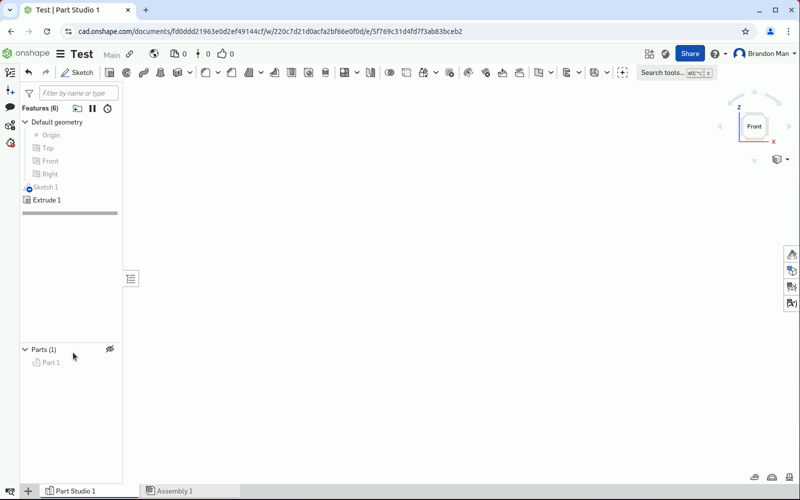
key(space)
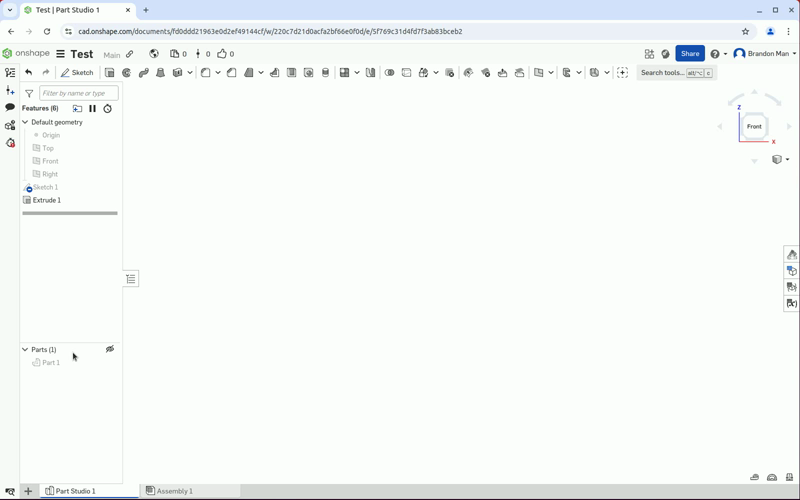
key_down(shift)
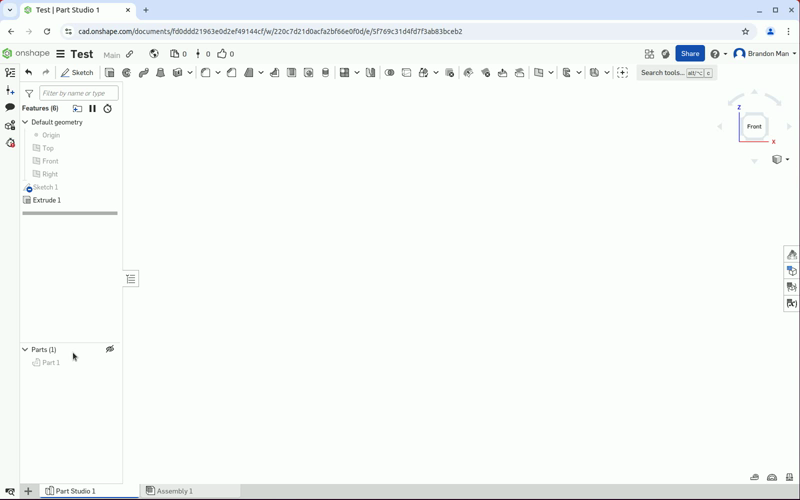
key(left)
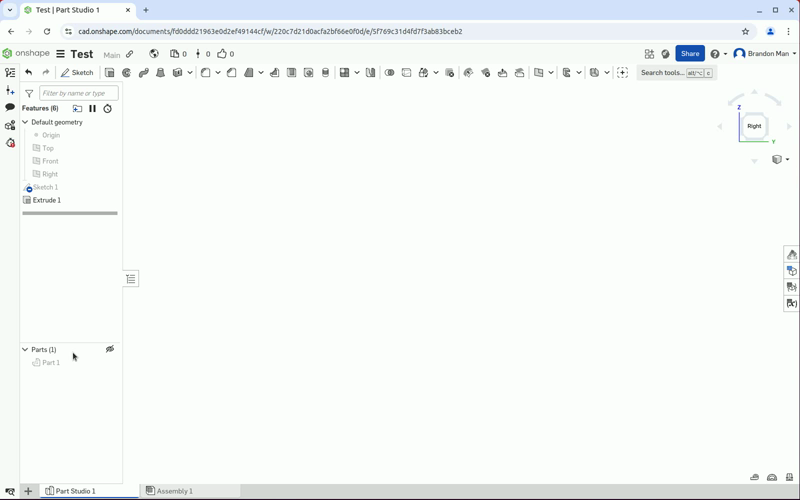
key_up(shift)
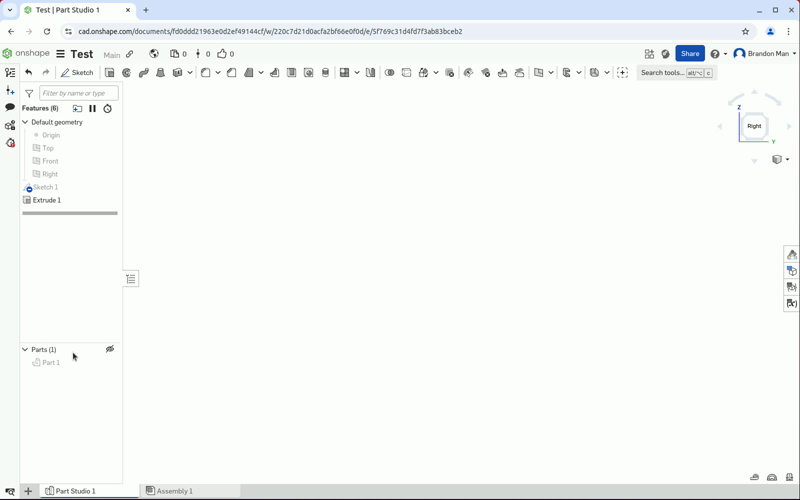
mouse_move(73, 352)
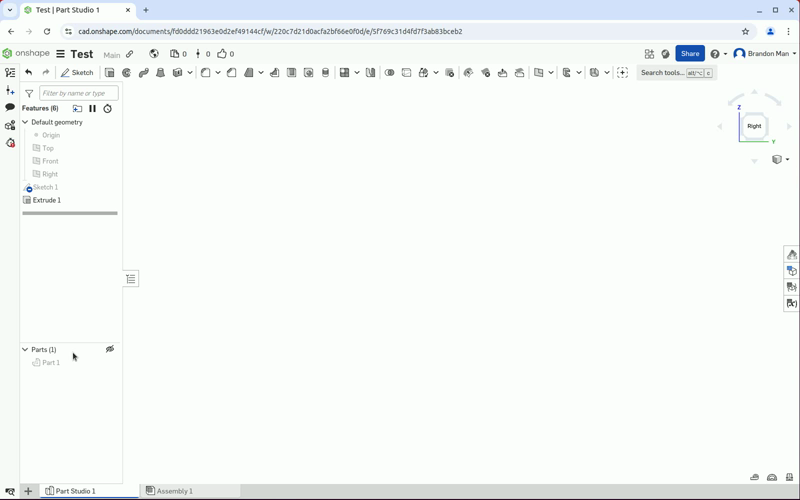
key(shift+y)
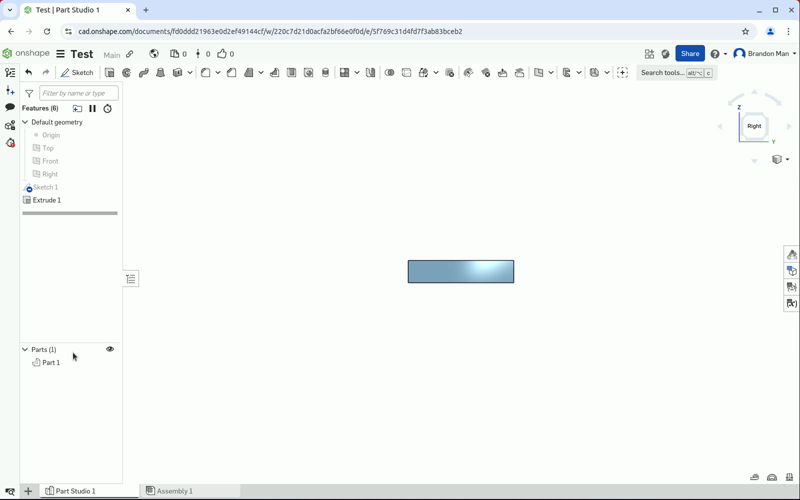
mouse_move(541, 75)
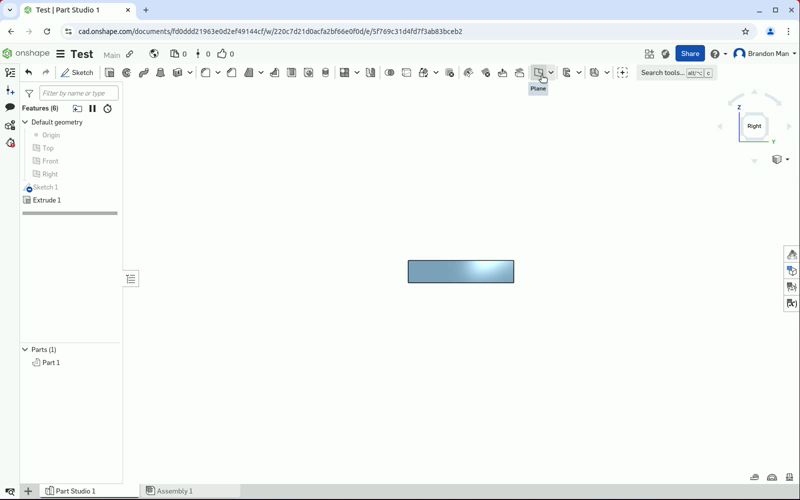
click(541, 75)
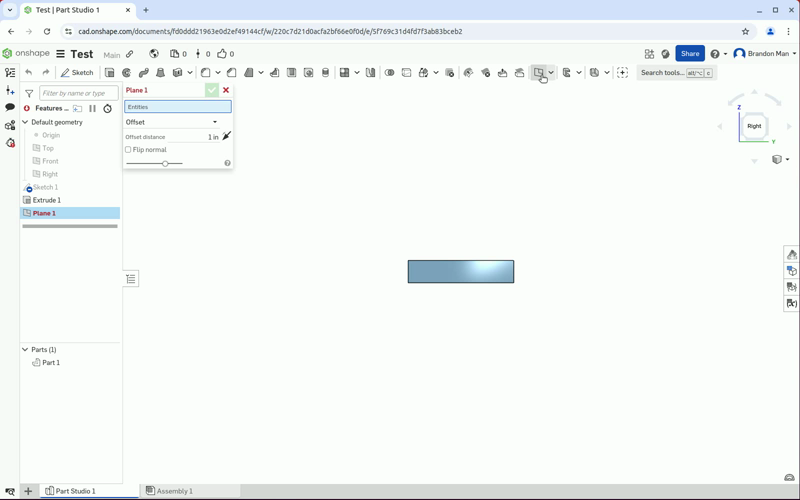
mouse_move(73, 176)
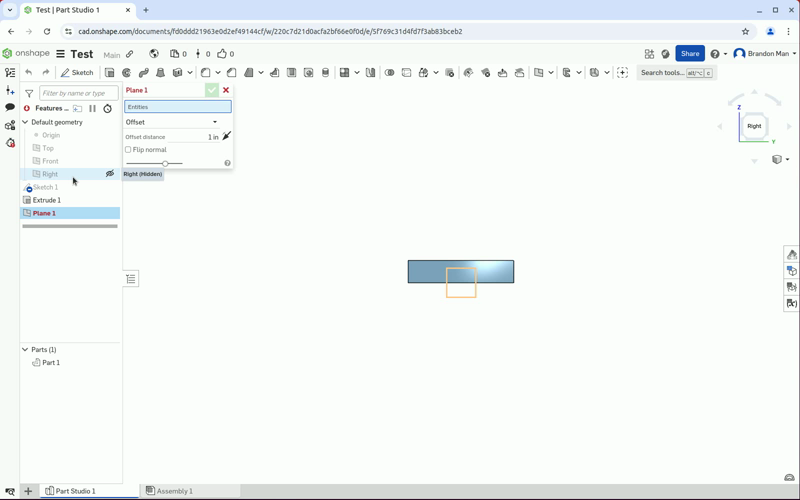
click(73, 176)
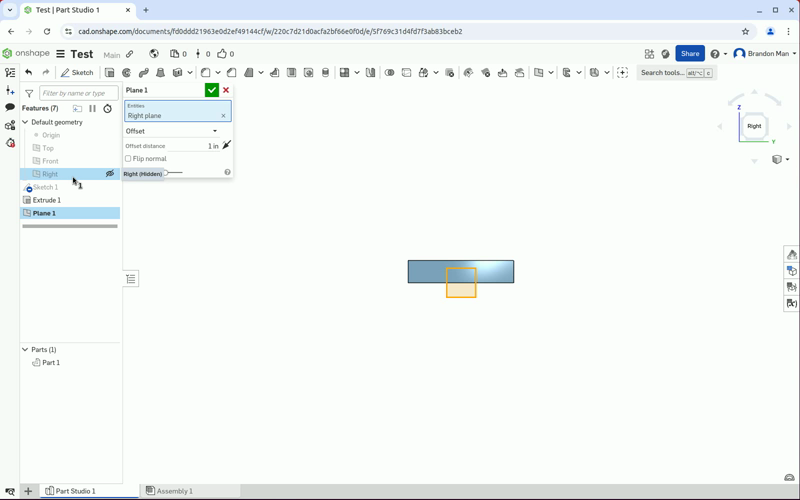
key(tab, 2)
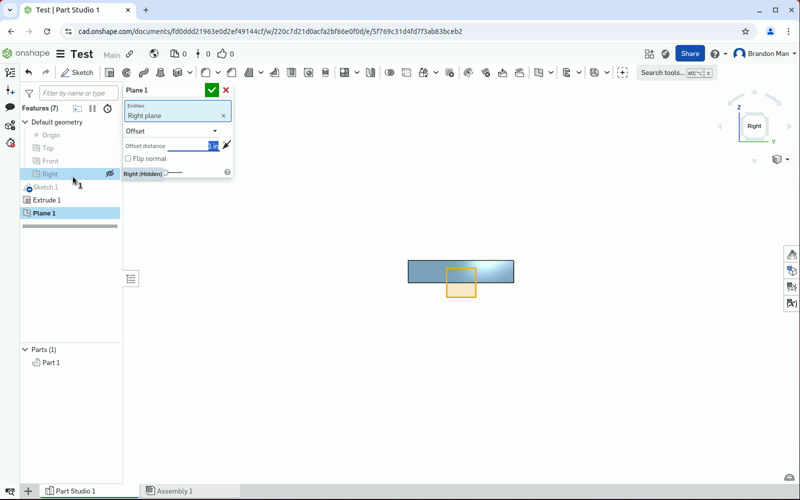
text(22.4)
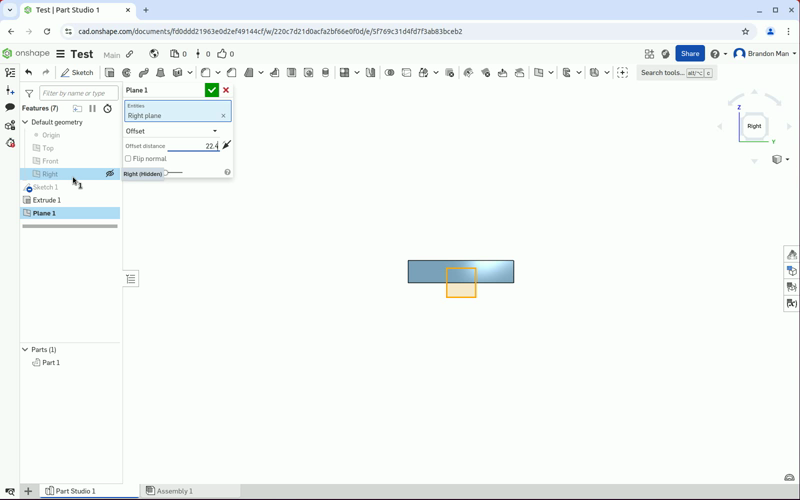
key(enter, 2)
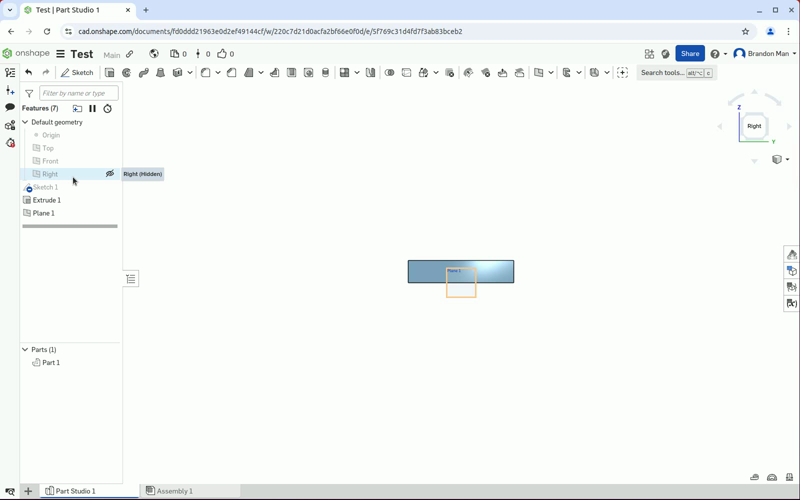
key(shift+s)
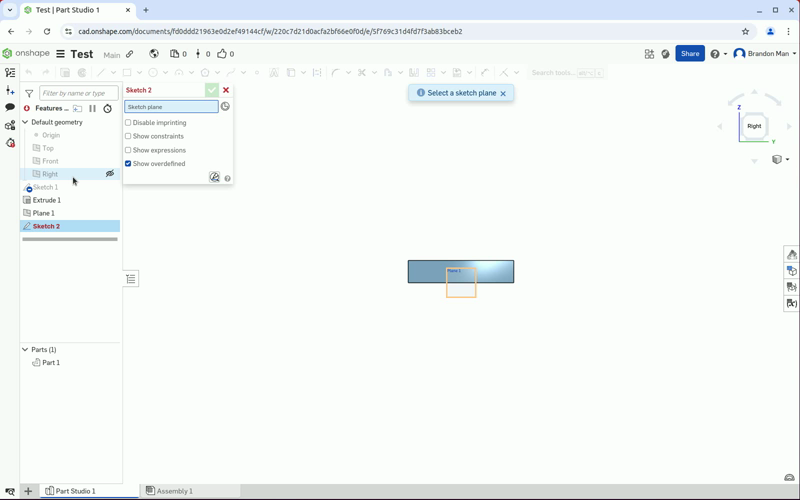
mouse_move(73, 215)
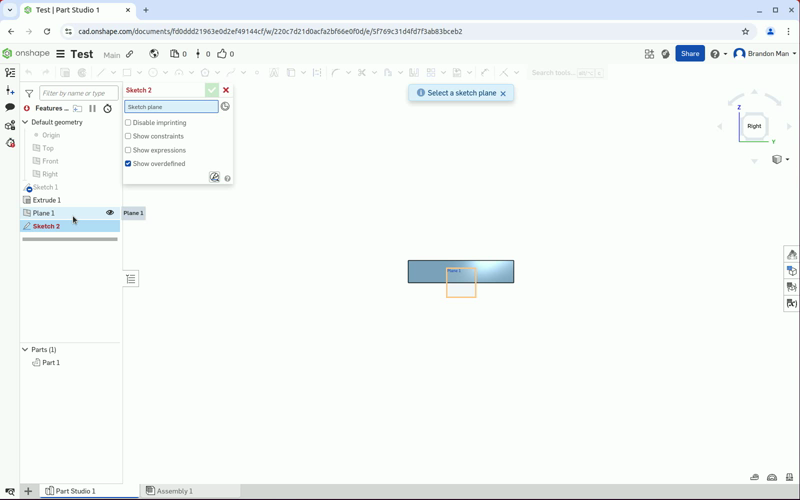
click(73, 215)
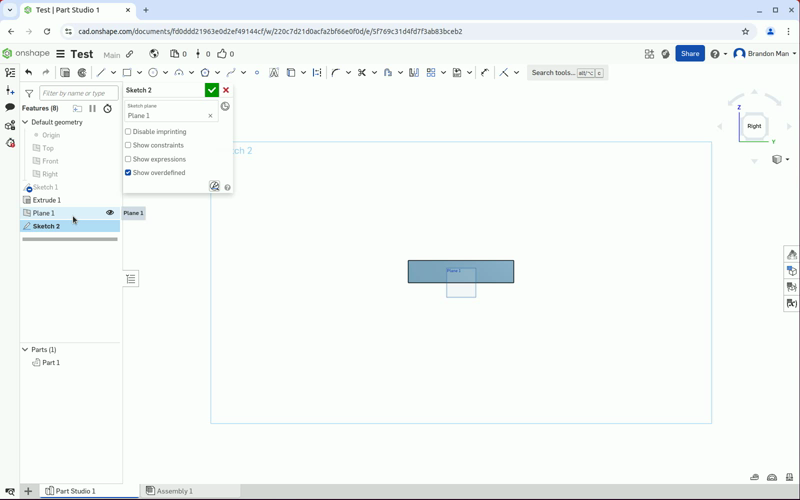
mouse_move(73, 352)
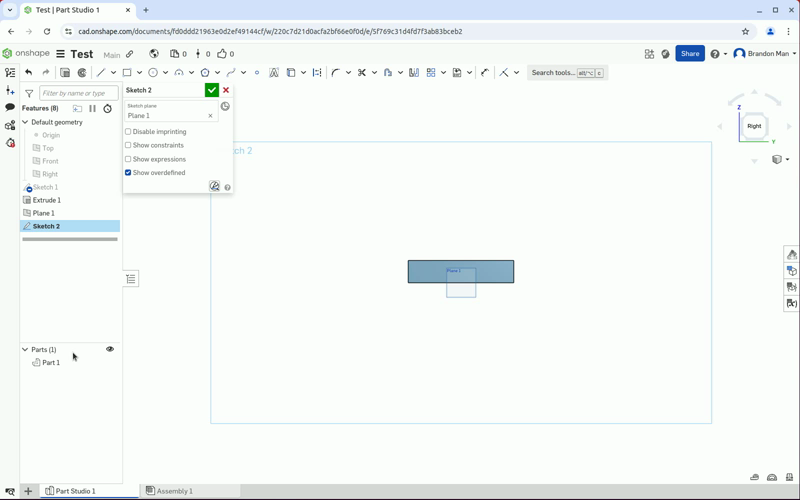
key(y)
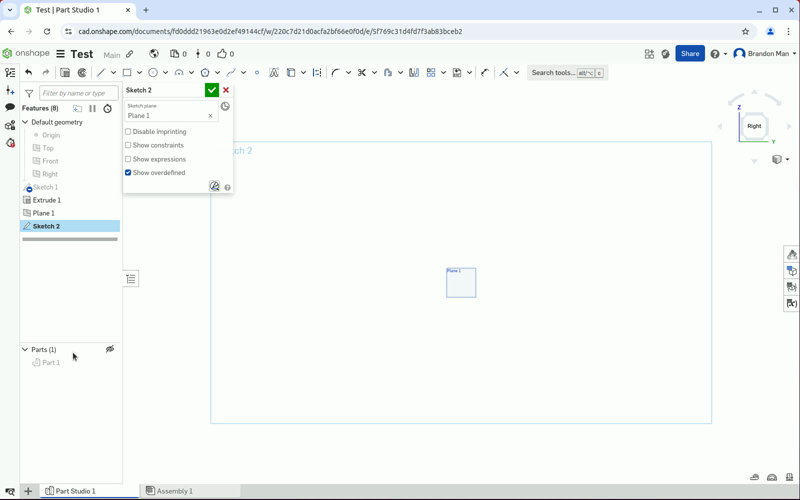
key(l)
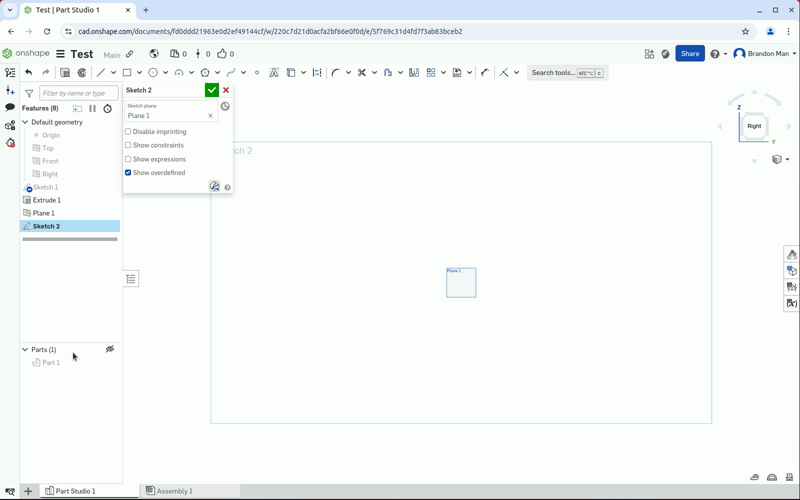
key_down(shift)
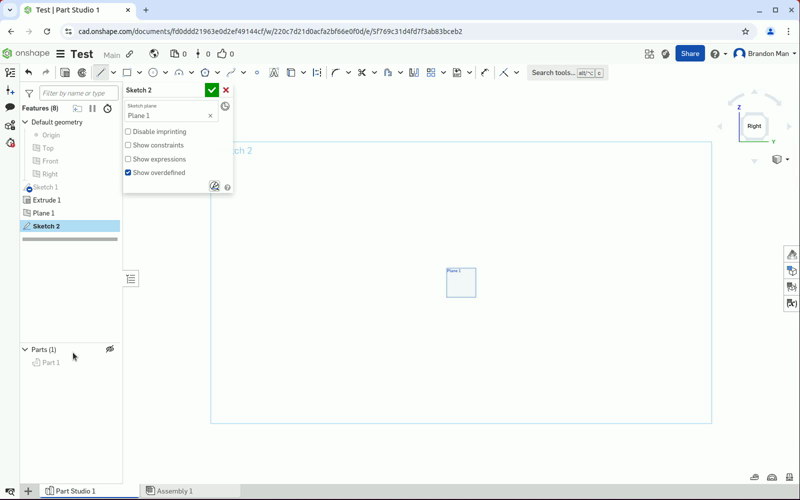
mouse_move(407, 282)
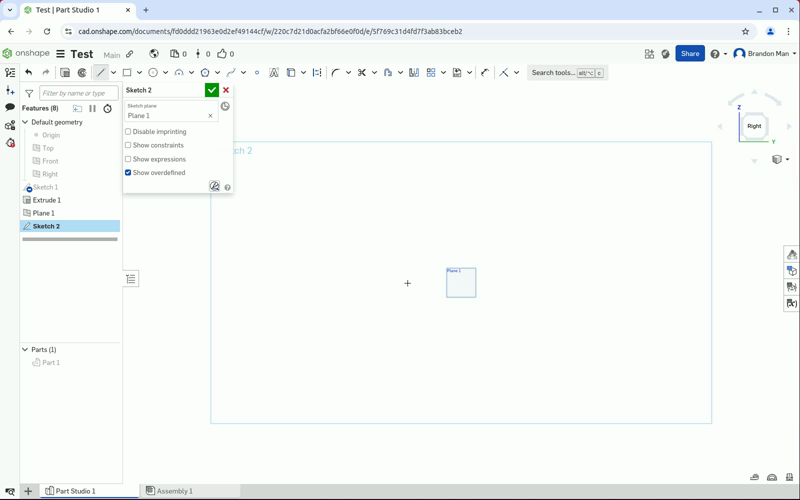
click(407, 282)
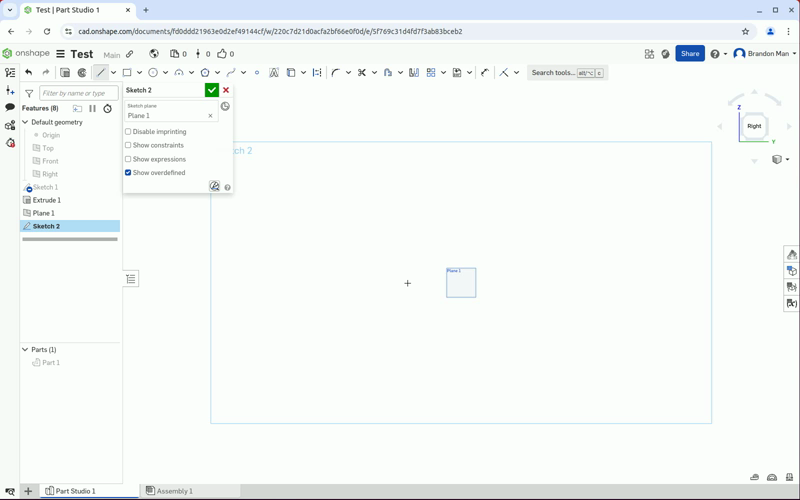
key_up(shift)
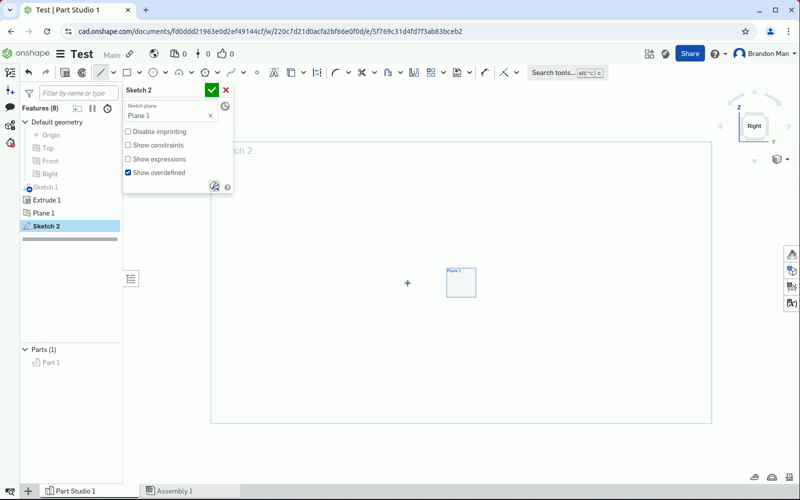
key_down(shift)
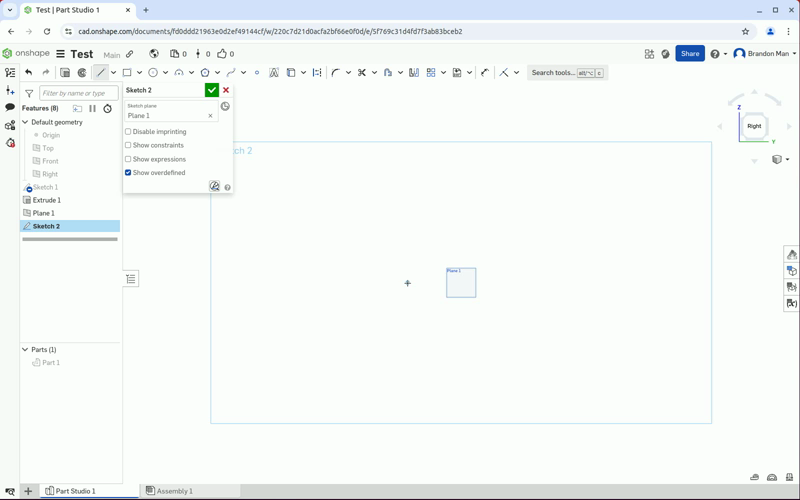
mouse_move(513, 282)
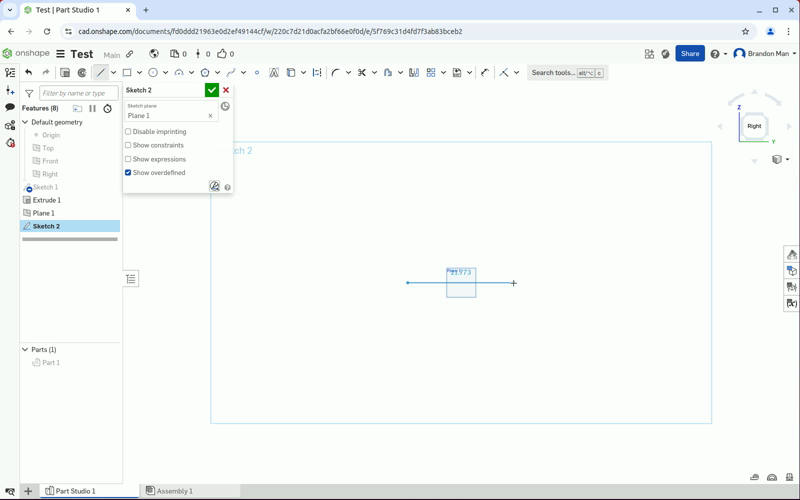
click(513, 282)
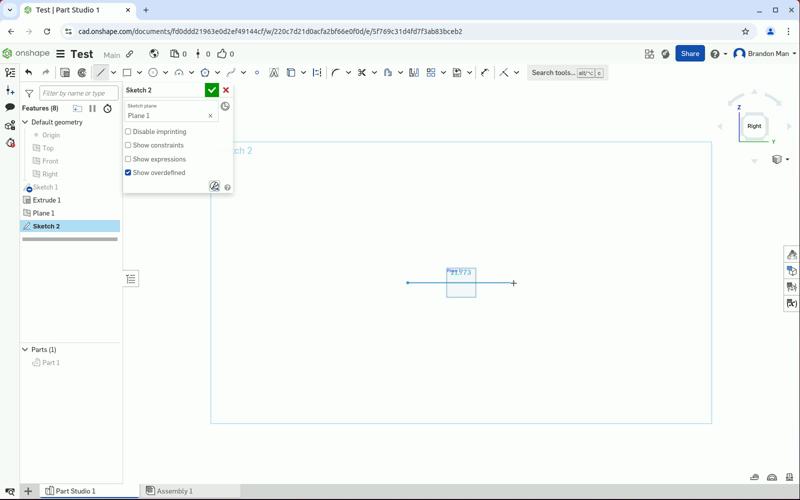
key_up(shift)
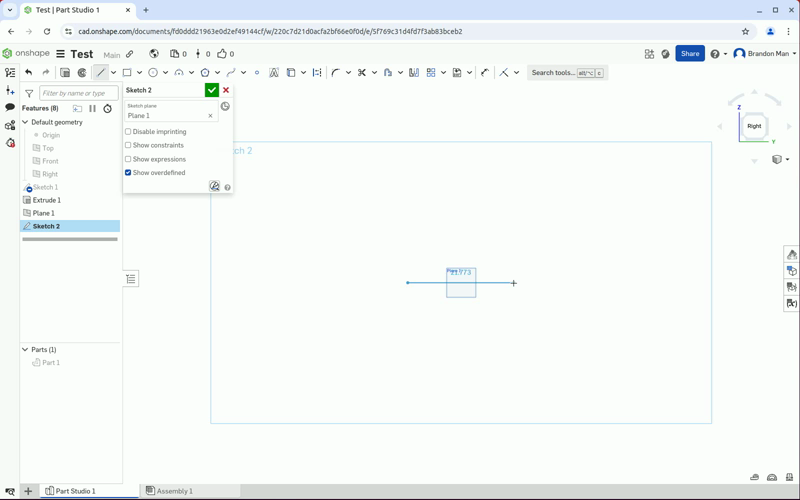
key_down(shift)
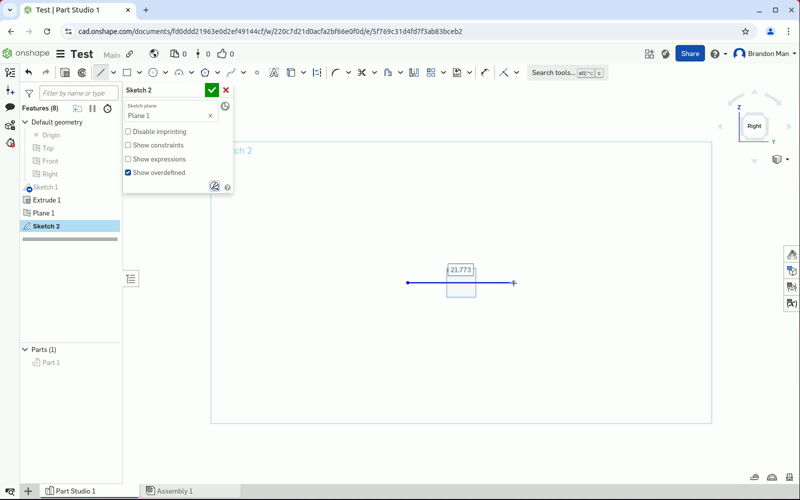
mouse_move(543, 282)
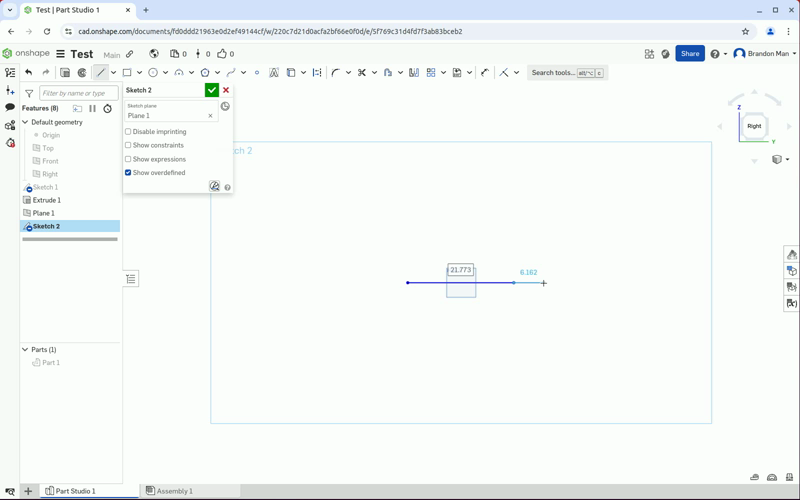
mouse_move(513, 260)
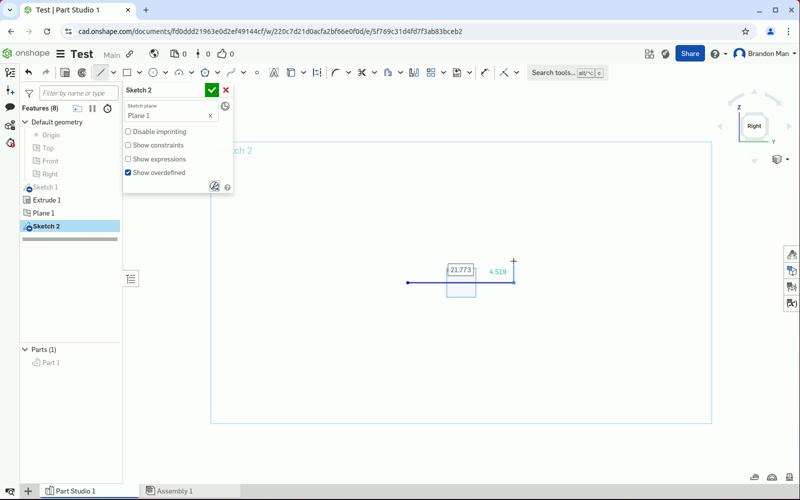
click(513, 260)
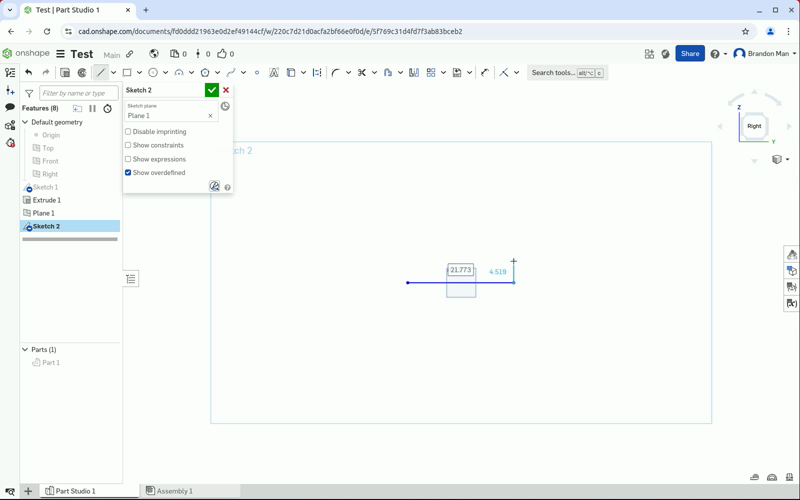
key_up(shift)
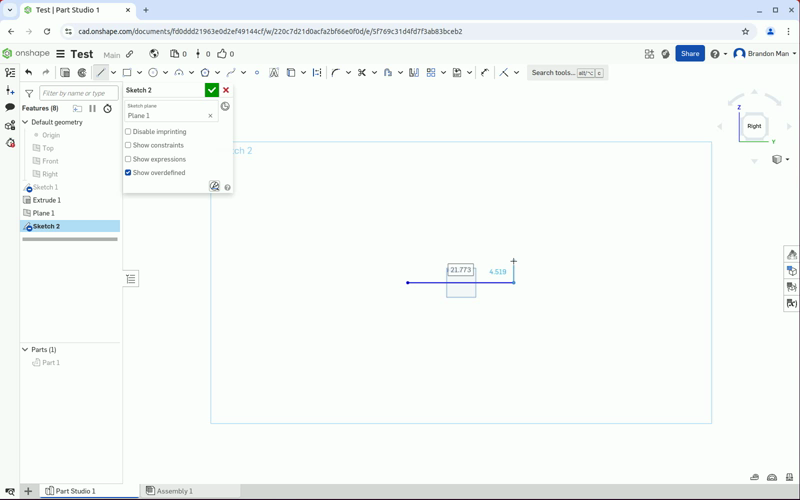
key_down(shift)
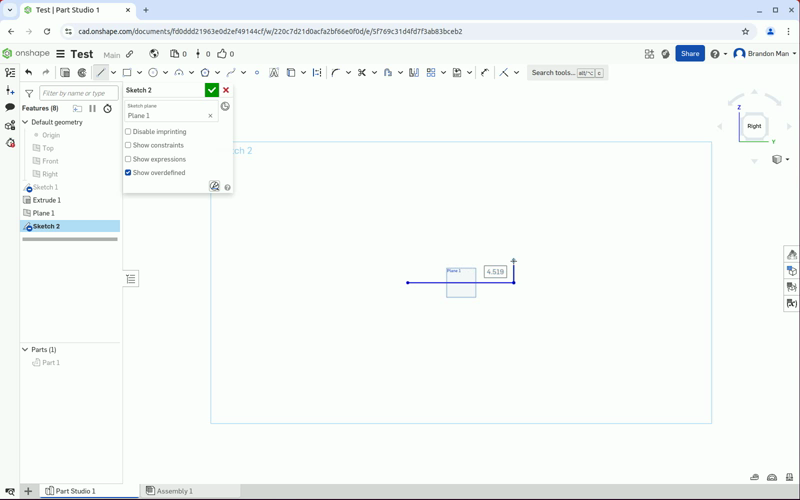
mouse_move(407, 260)
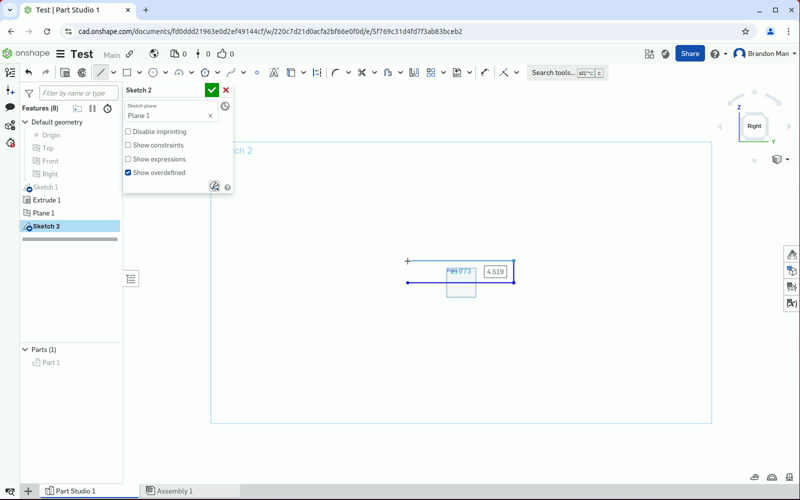
click(407, 260)
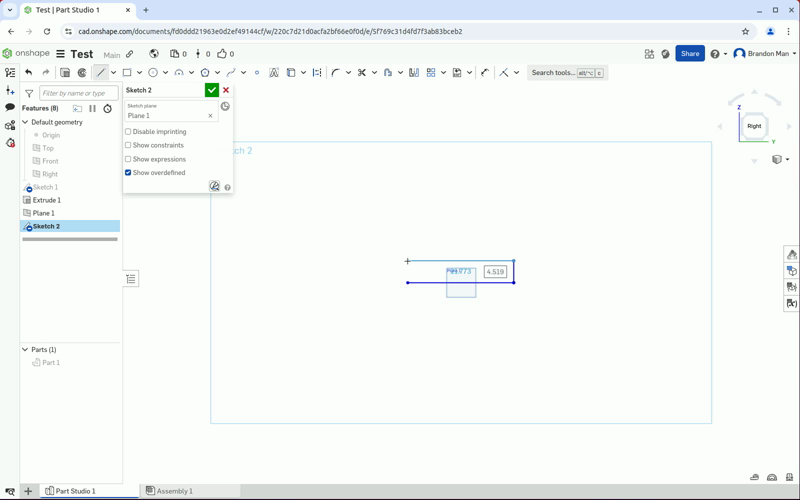
key_up(shift)
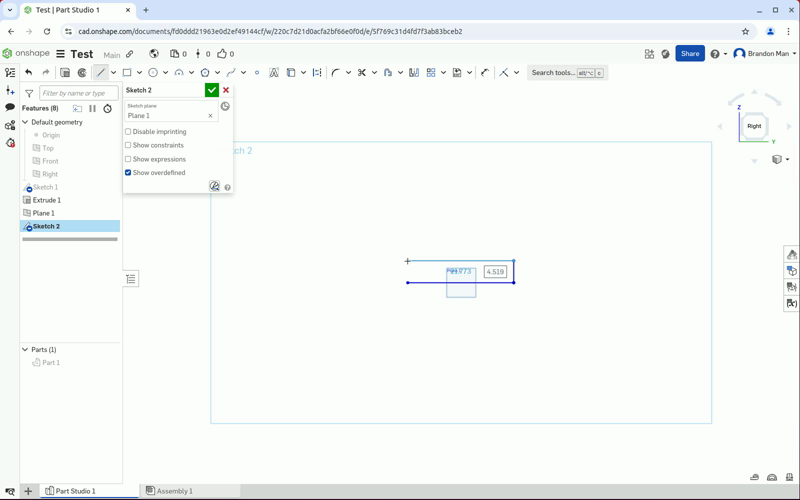
mouse_move(437, 260)
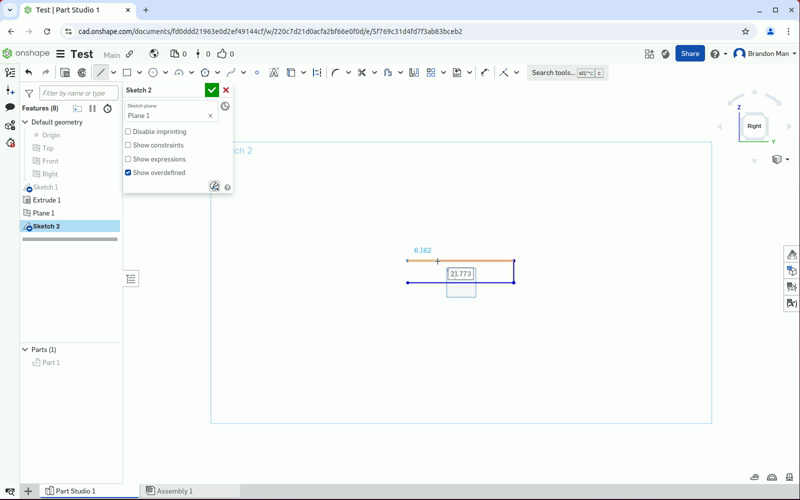
key_down(shift)
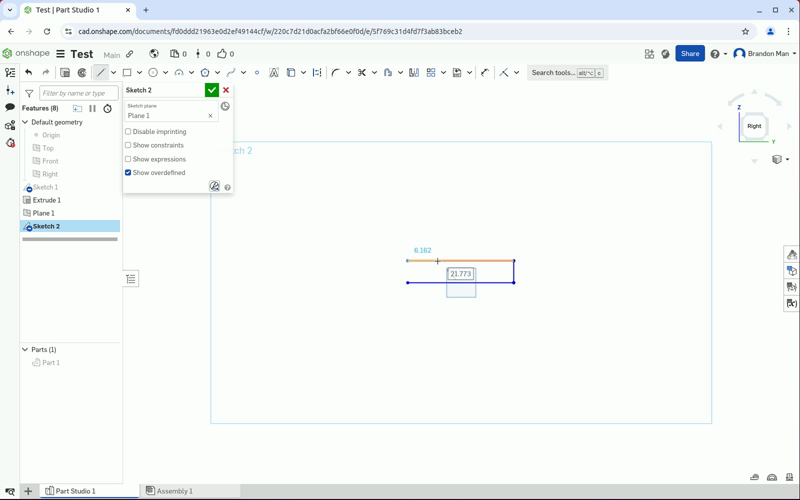
mouse_move(407, 282)
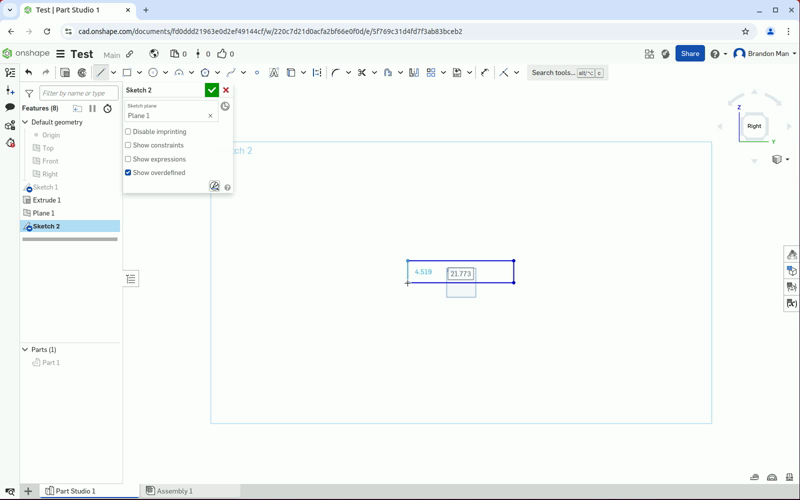
key_up(shift)
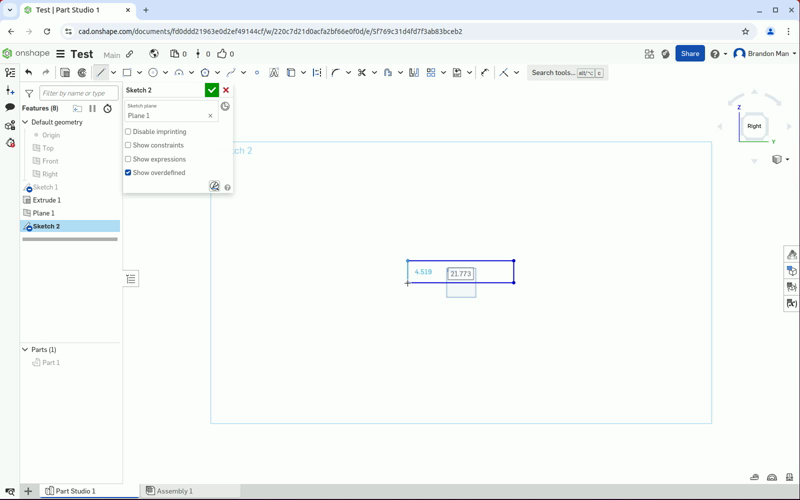
click(407, 282)
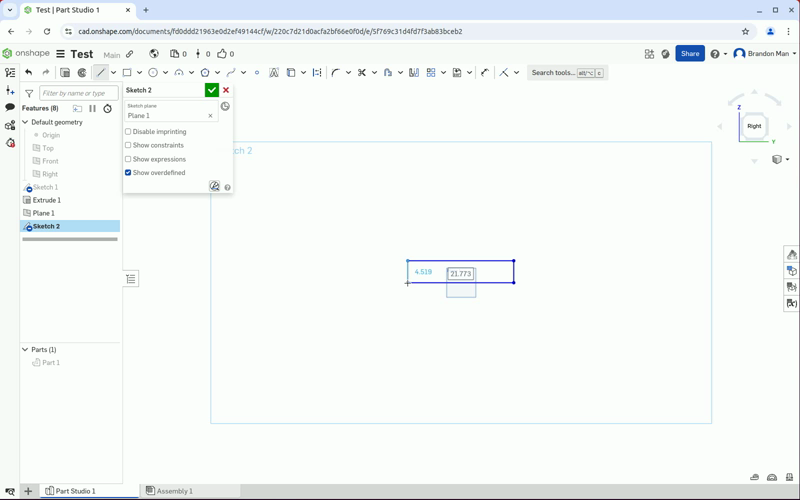
key(esc)
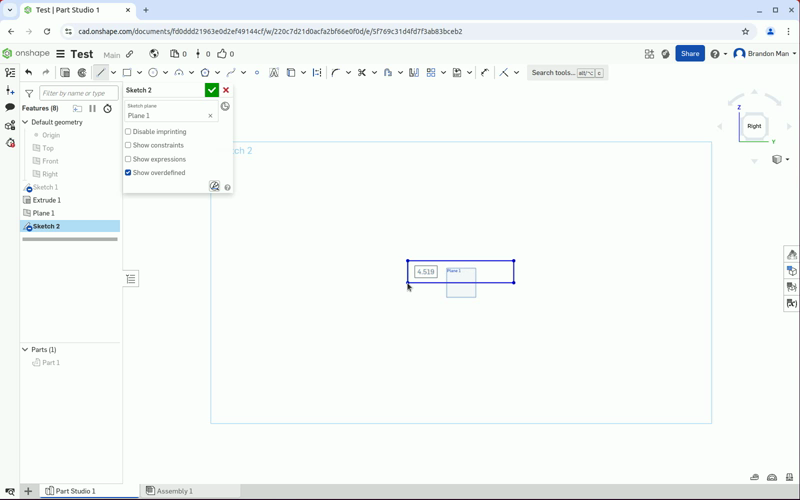
mouse_move(459, 268)
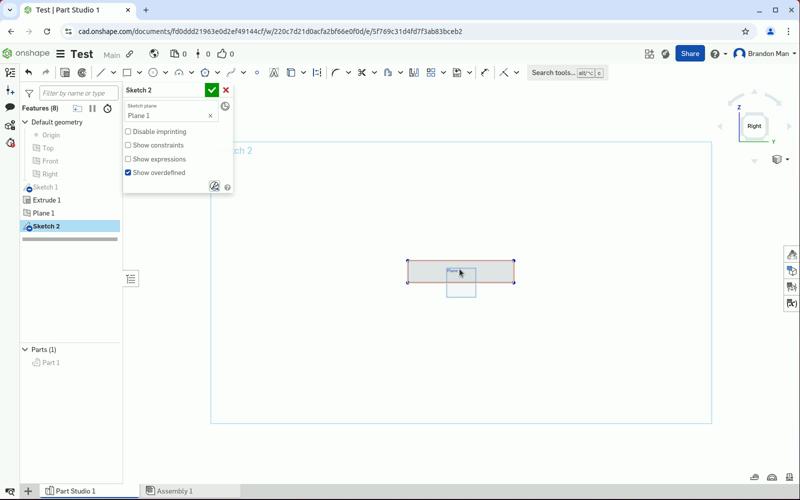
click(459, 268)
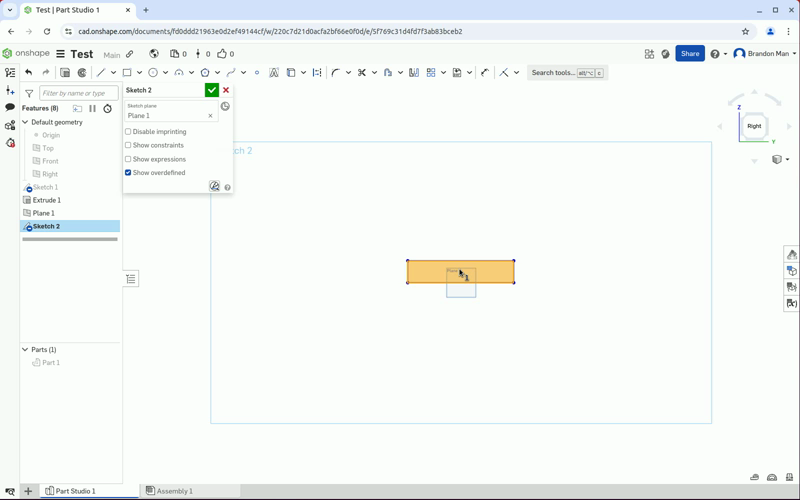
mouse_move(73, 352)
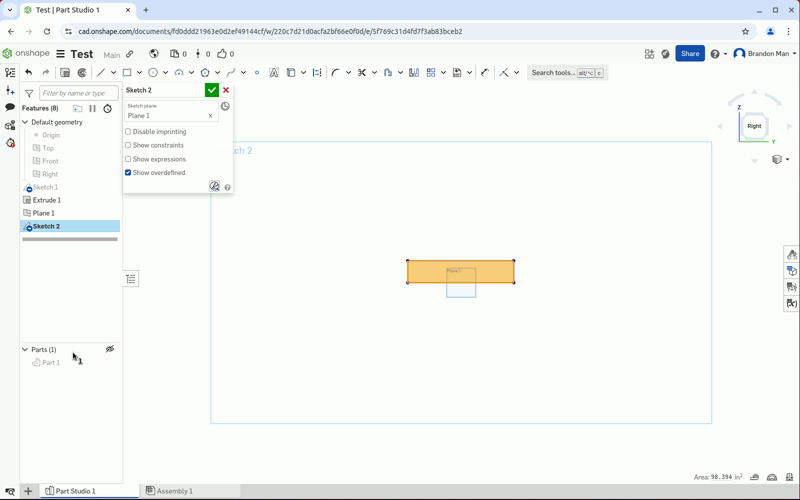
key(shift+y)
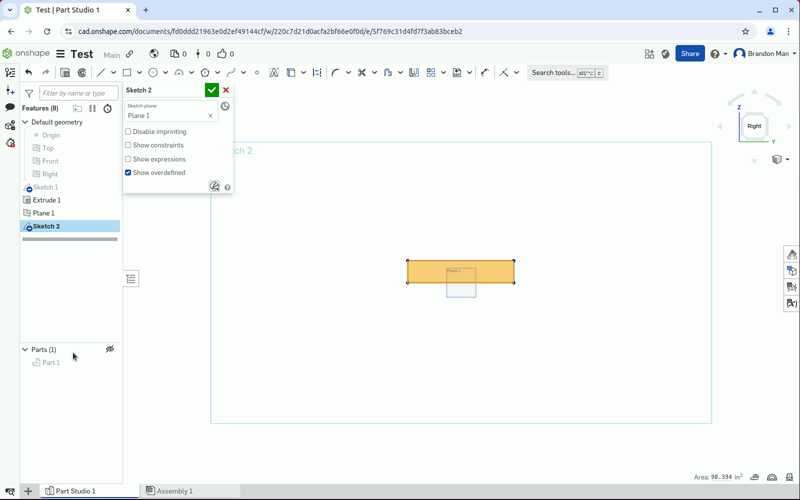
key(shift+e)
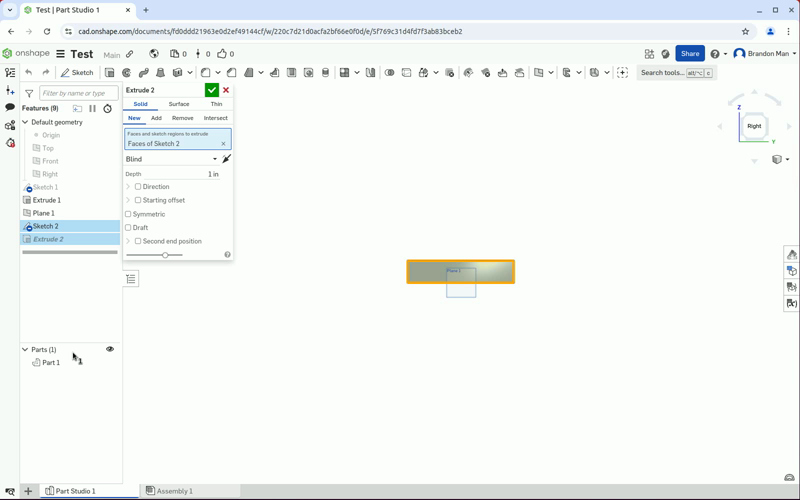
mouse_move(143, 106)
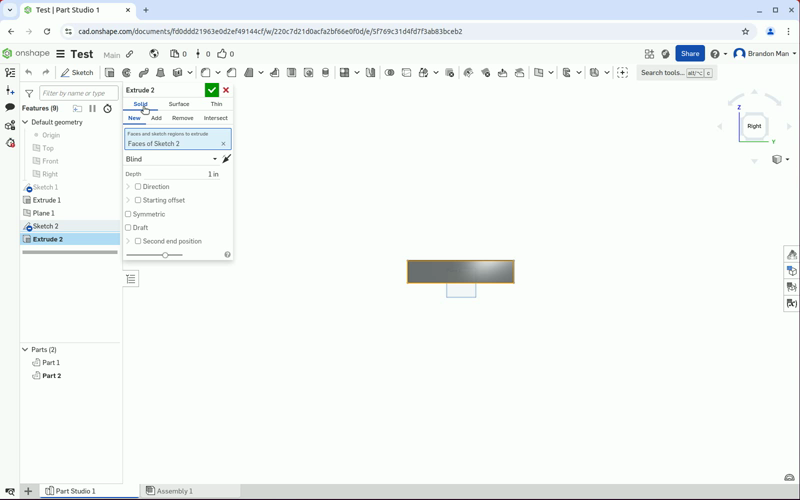
click(143, 106)
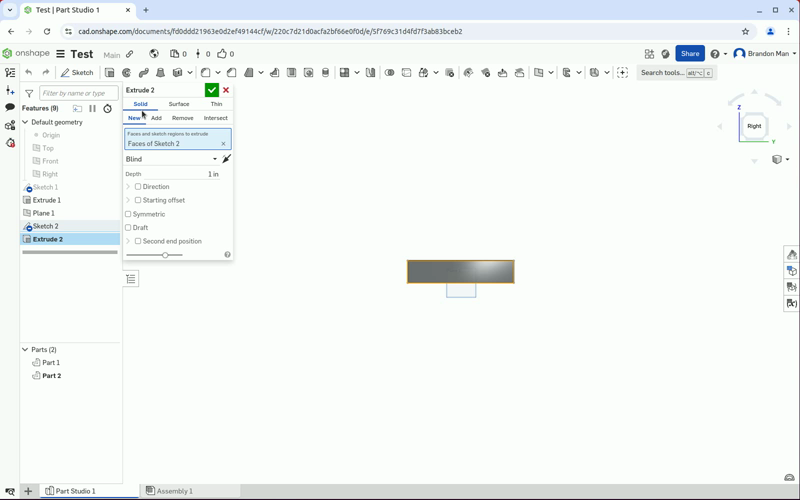
mouse_move(137, 120)
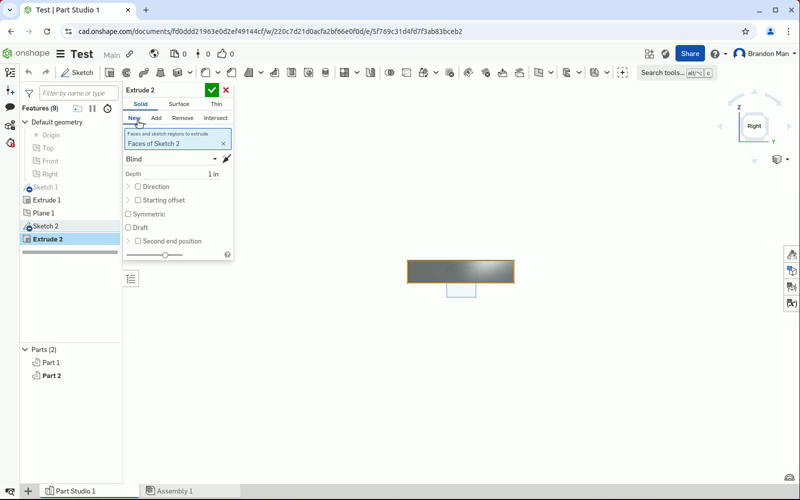
click(137, 120)
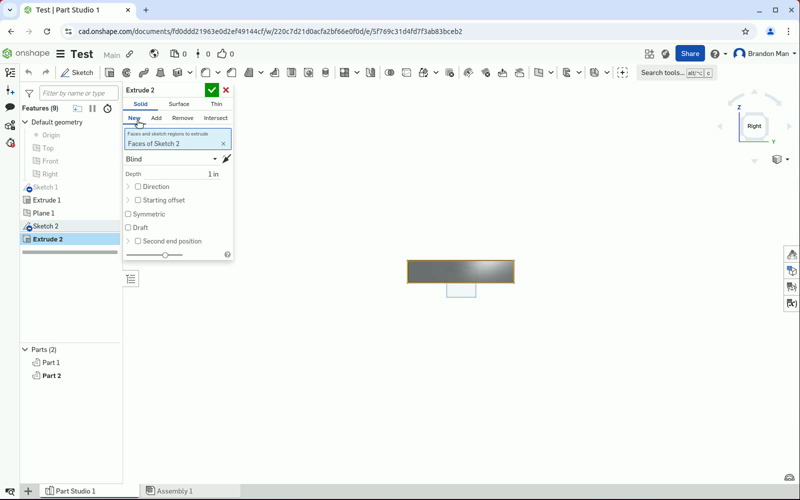
key(tab, 4)
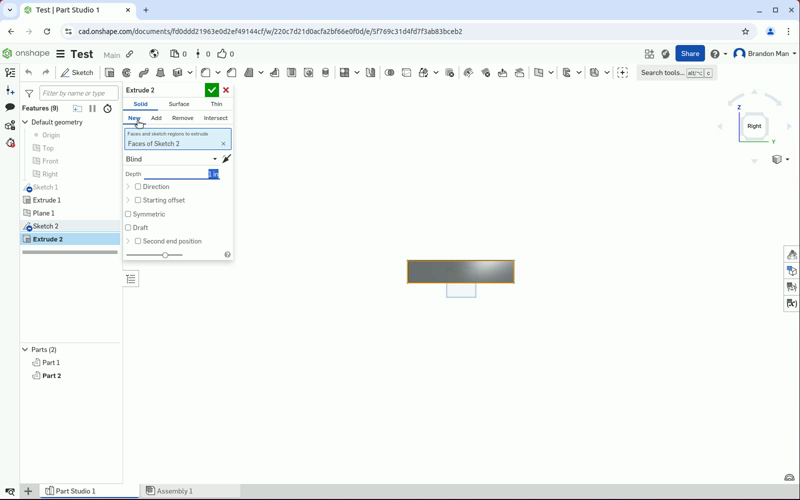
text(0.722)
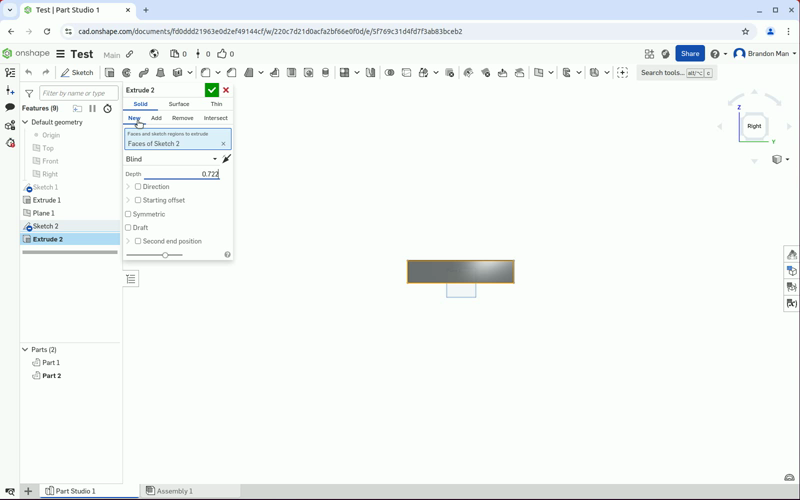
key(enter)
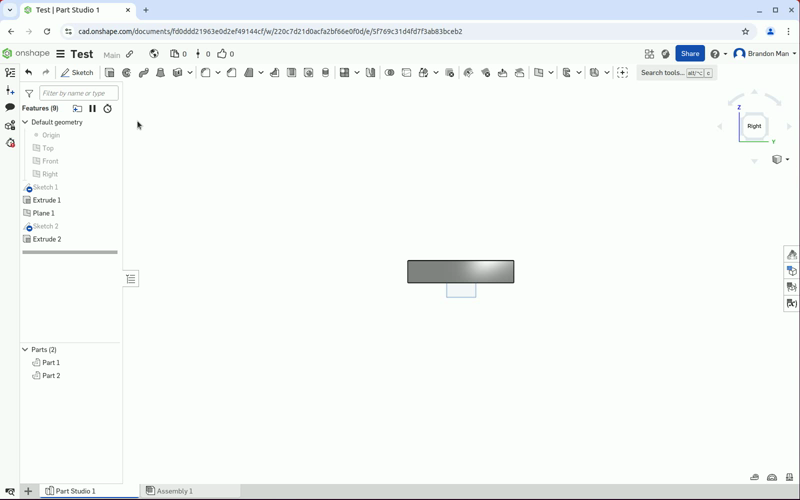
key(shift+h)
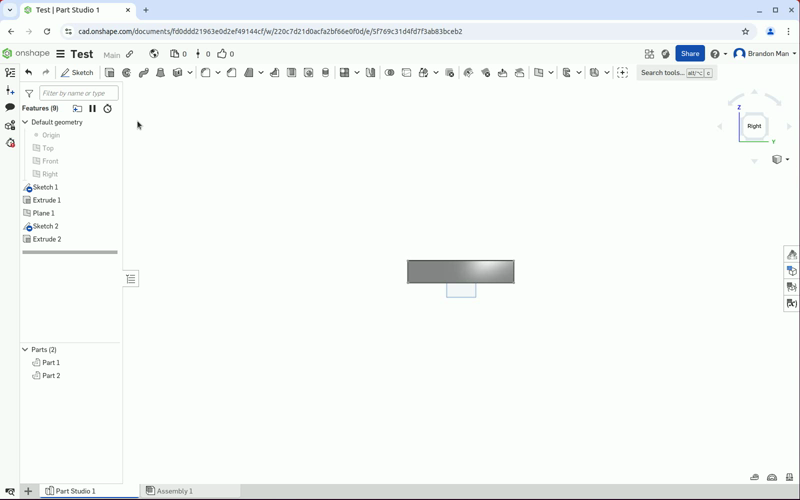
key(shift+h)
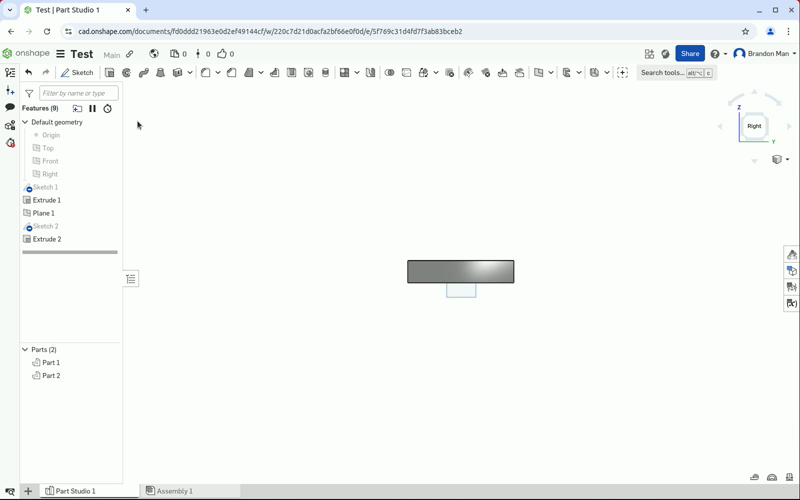
mouse_move(73, 189)
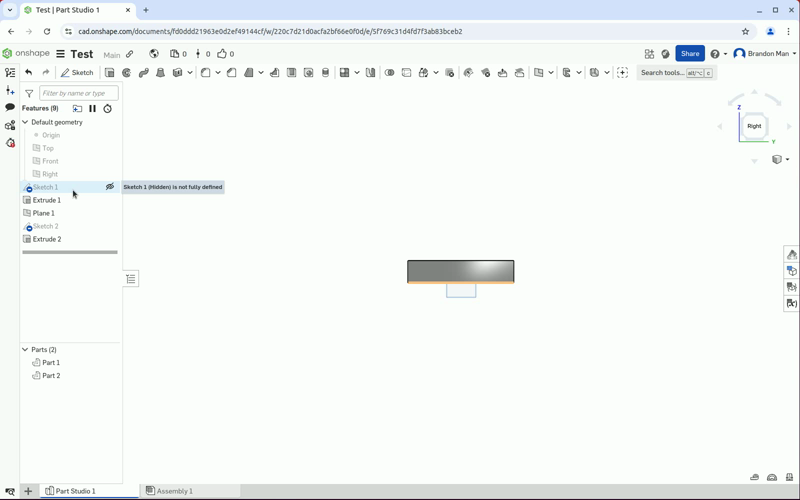
click(73, 189)
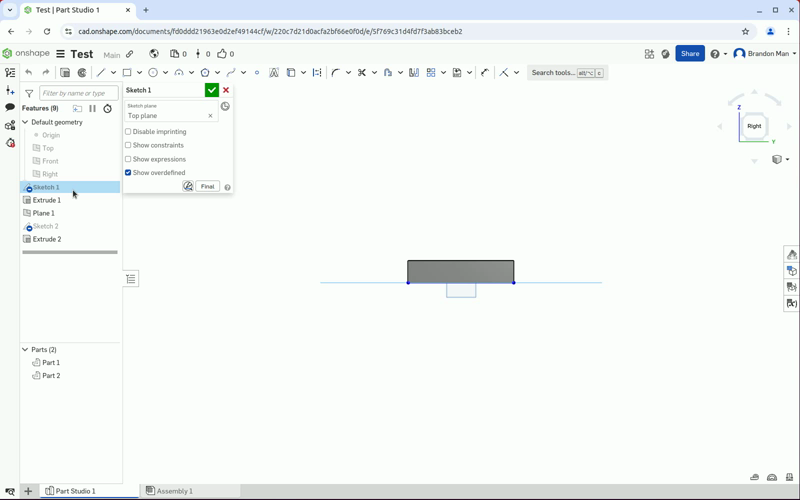
mouse_move(229, 92)
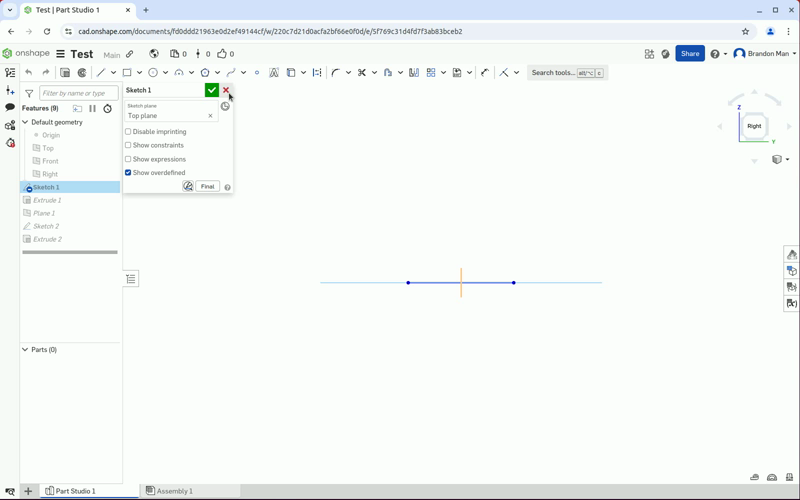
click(229, 92)
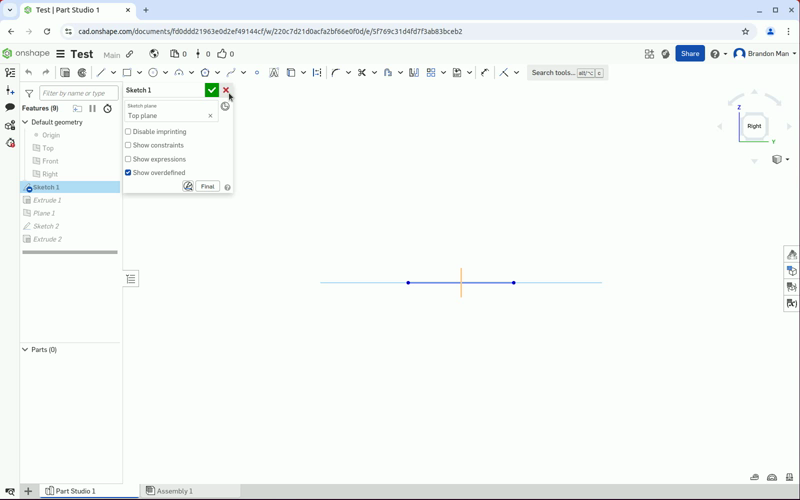
key(shift+s)
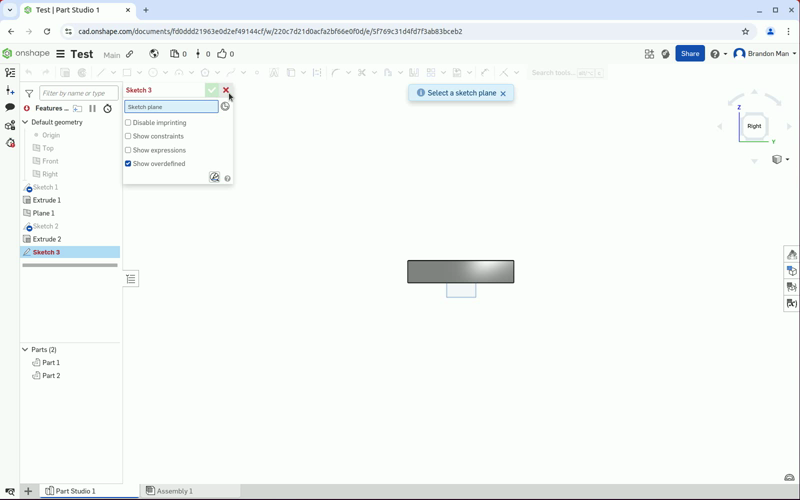
mouse_move(73, 215)
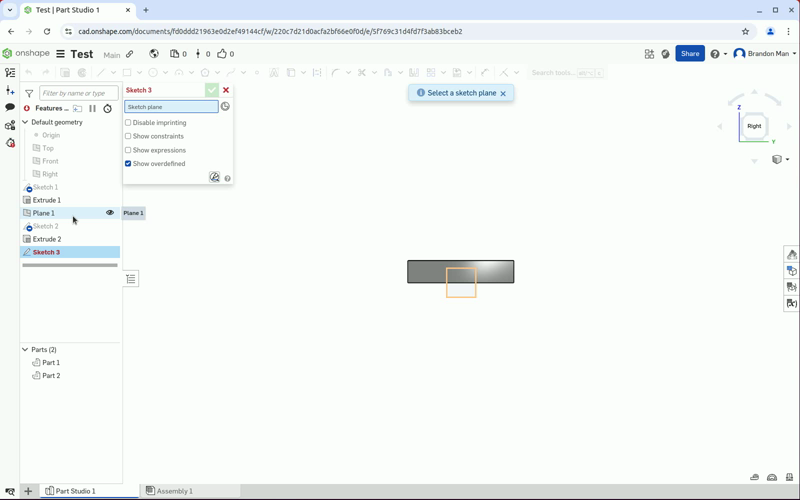
click(73, 215)
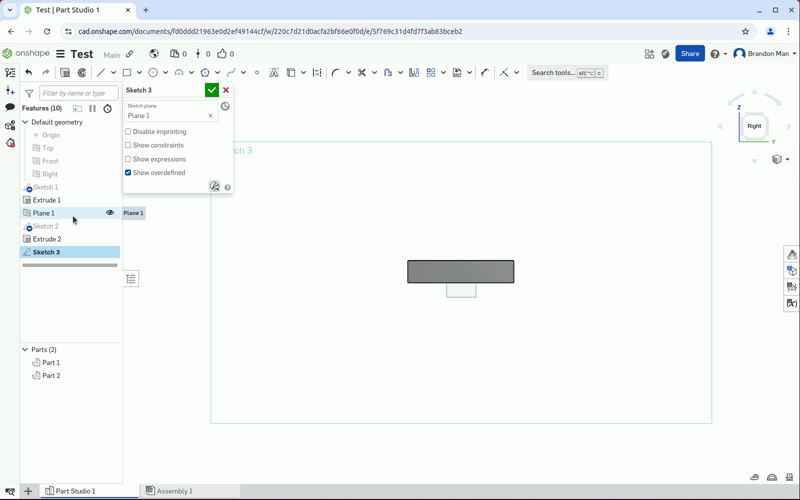
mouse_move(73, 352)
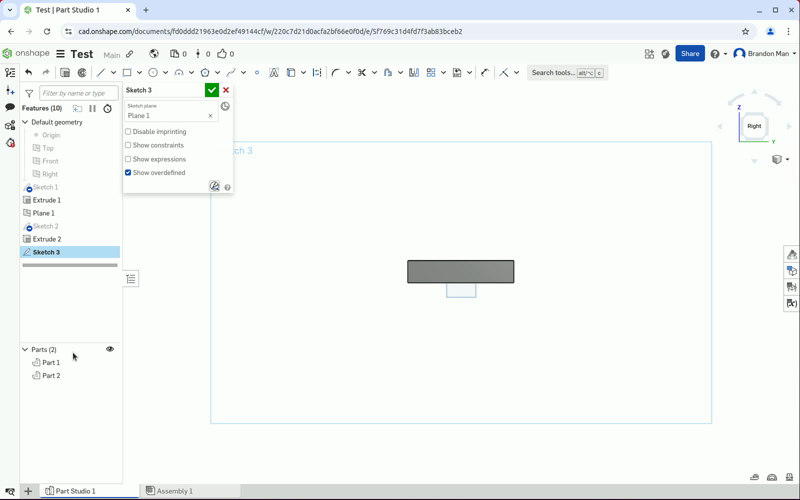
key(y)
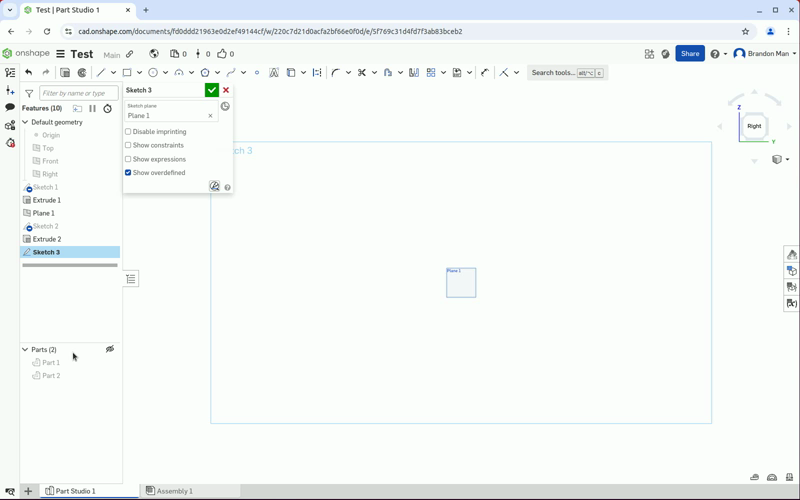
key(l)
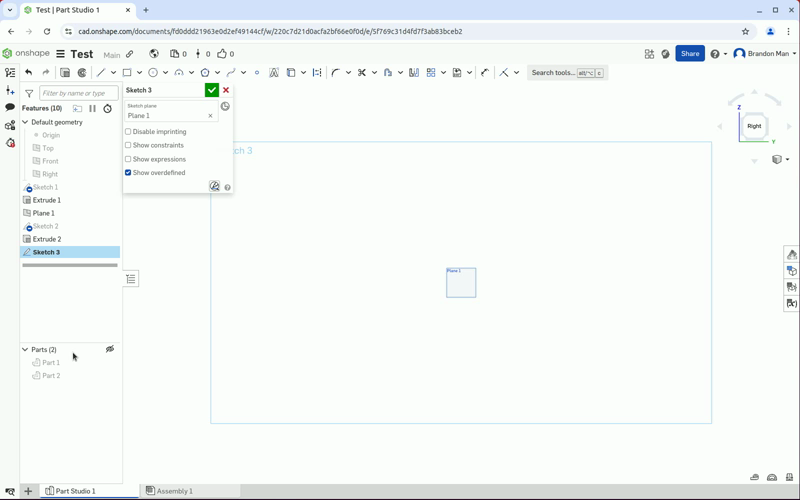
key_down(shift)
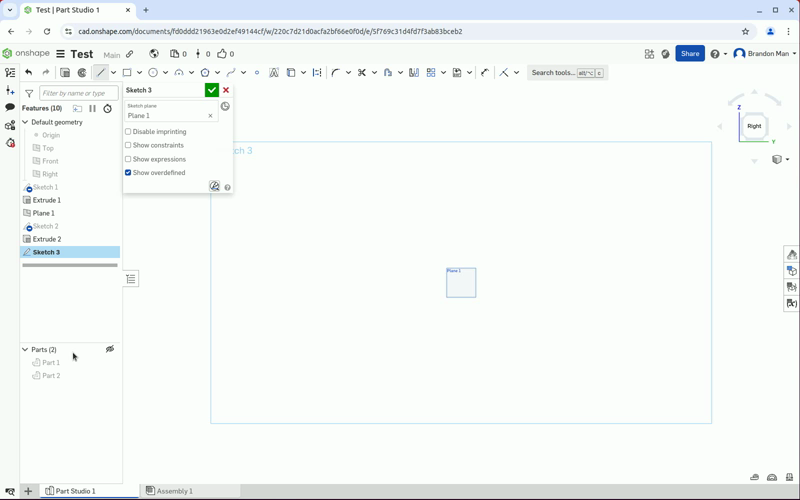
mouse_move(407, 260)
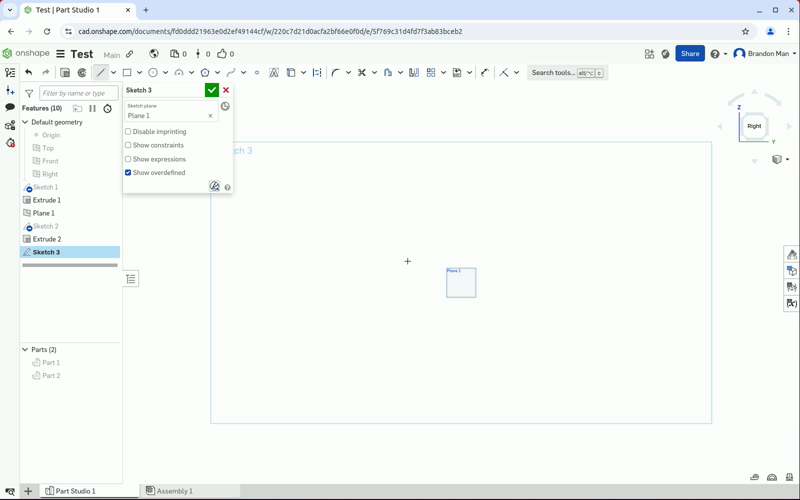
click(407, 260)
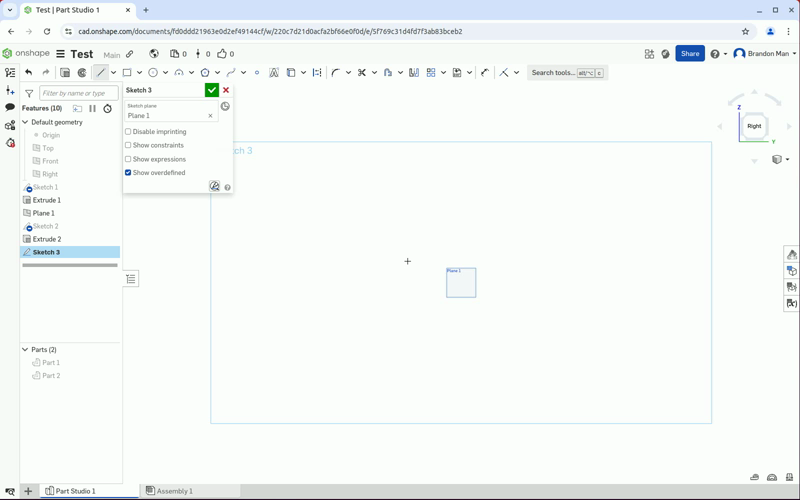
key_up(shift)
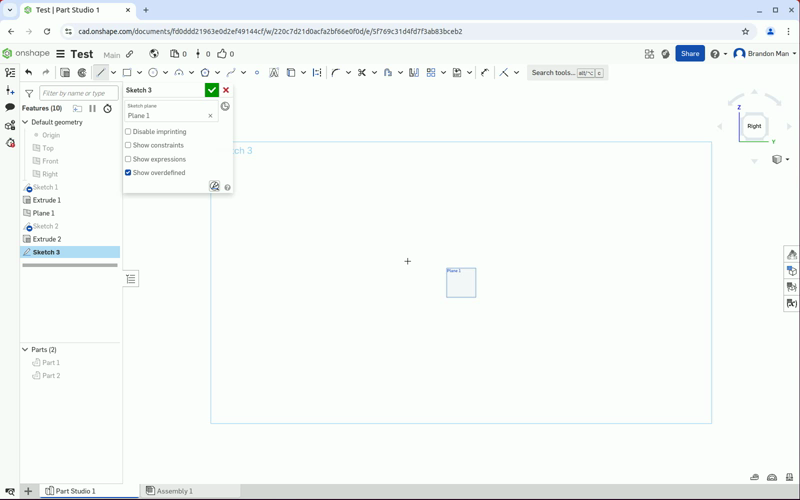
key_down(shift)
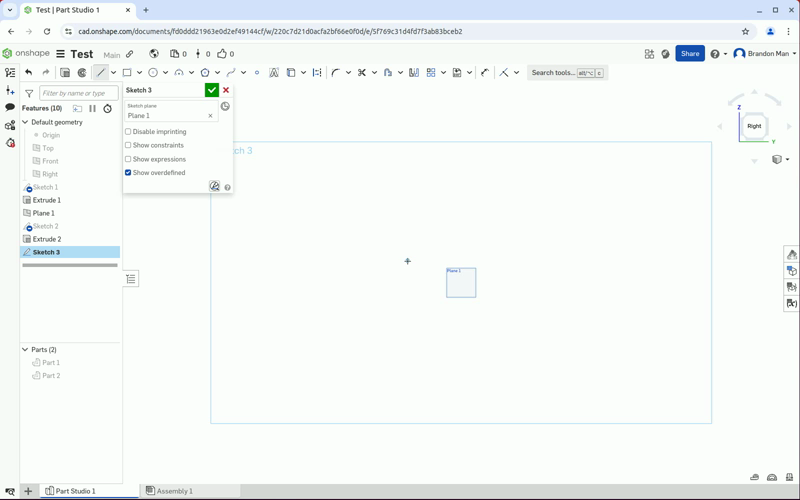
mouse_move(513, 260)
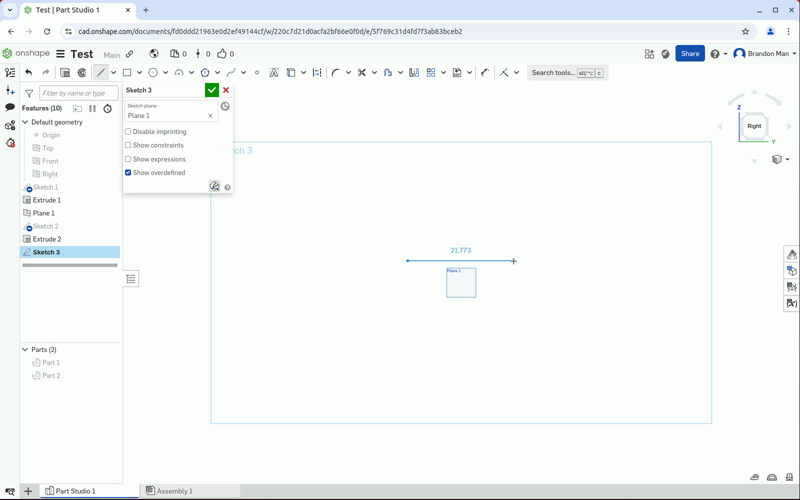
click(513, 260)
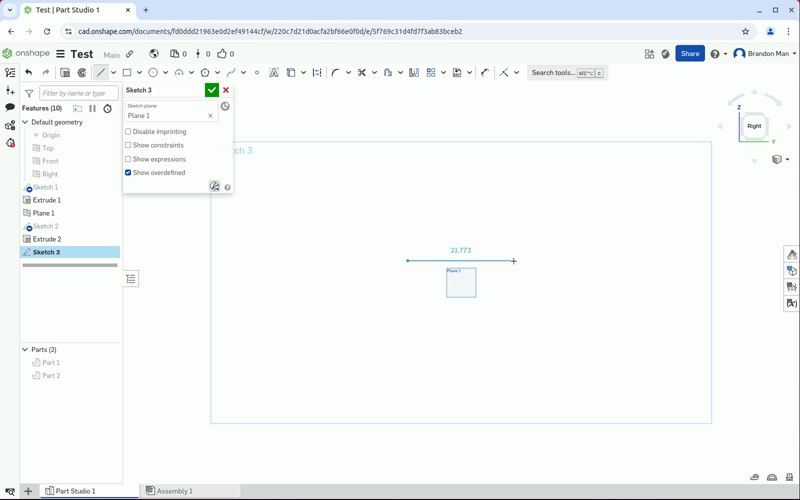
key_up(shift)
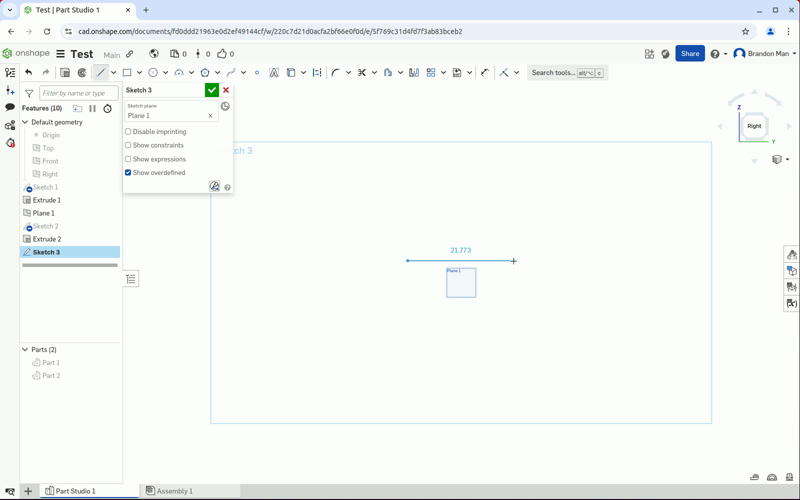
key_down(shift)
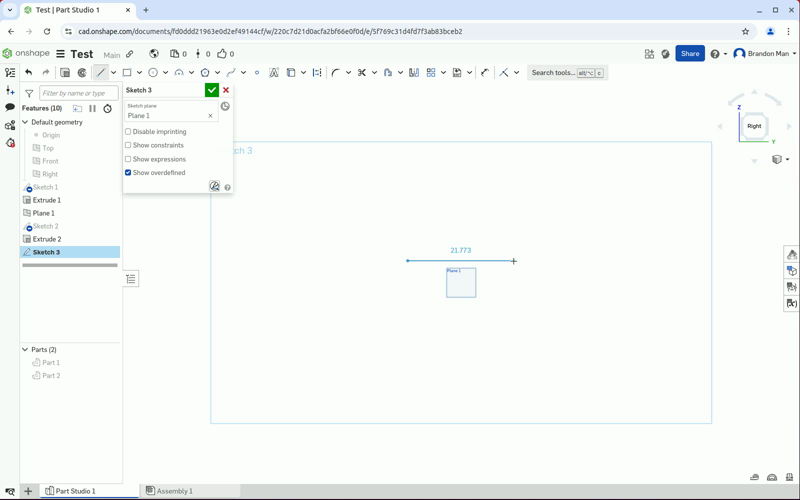
mouse_move(543, 260)
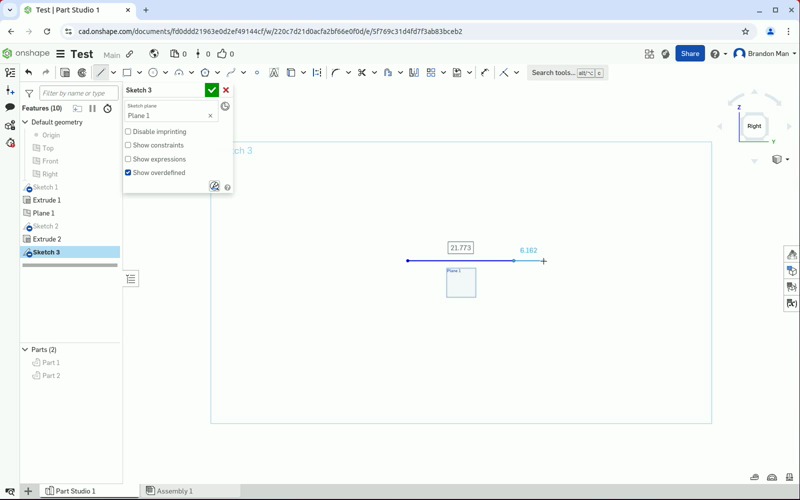
mouse_move(513, 257)
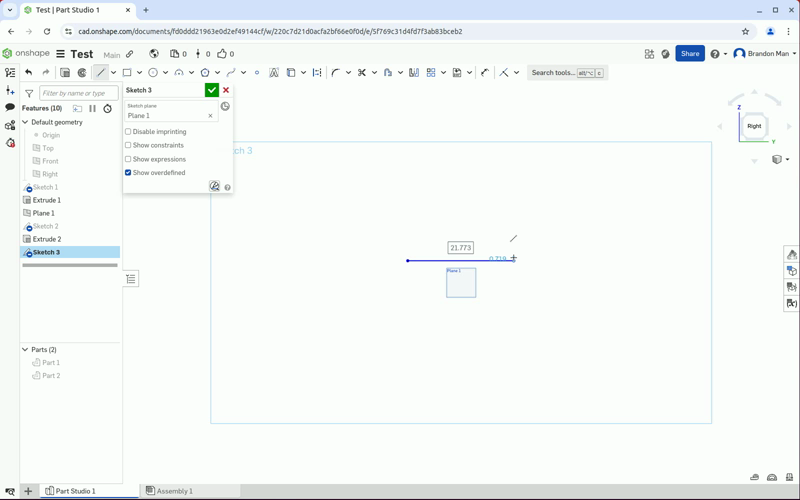
scroll(6)
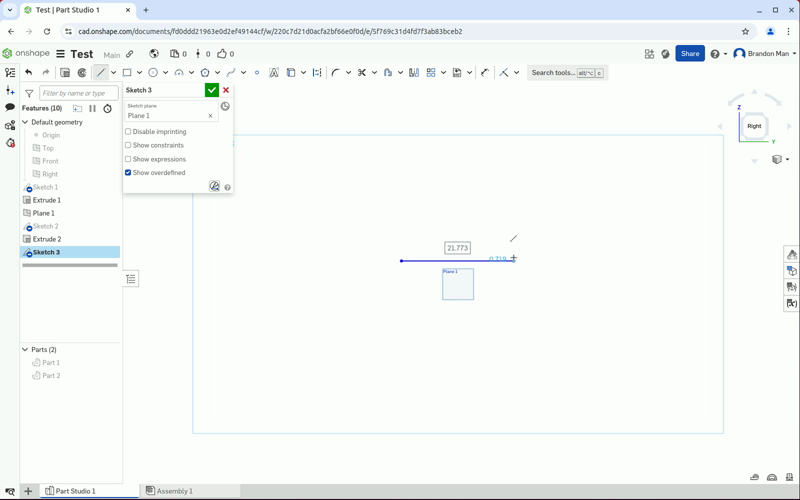
scroll(6)
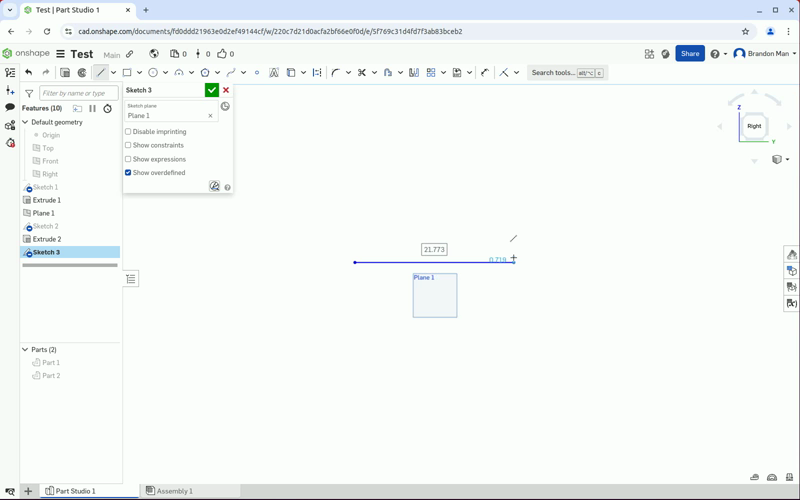
scroll(6)
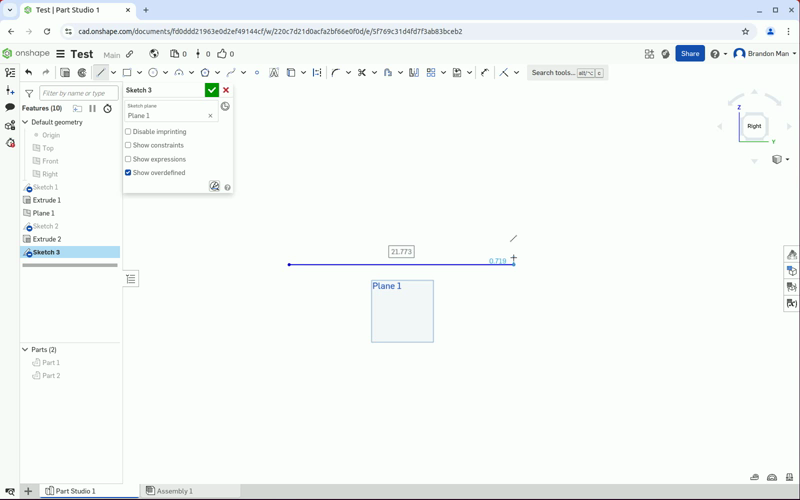
scroll(6)
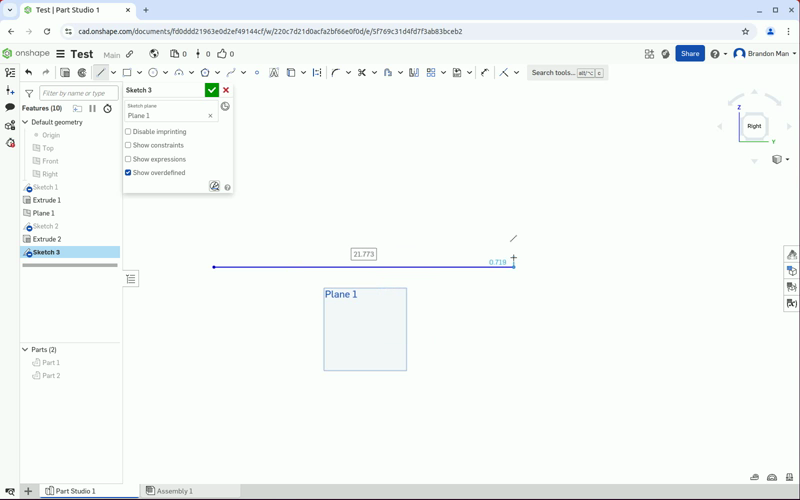
scroll(6)
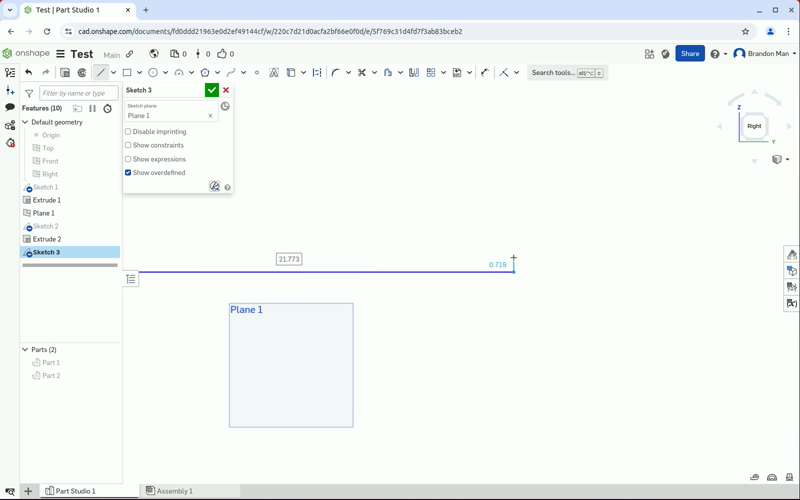
scroll(6)
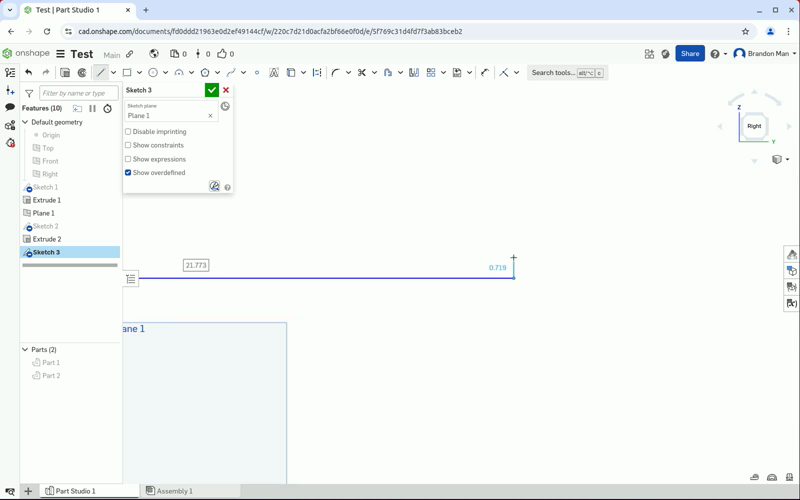
scroll(6)
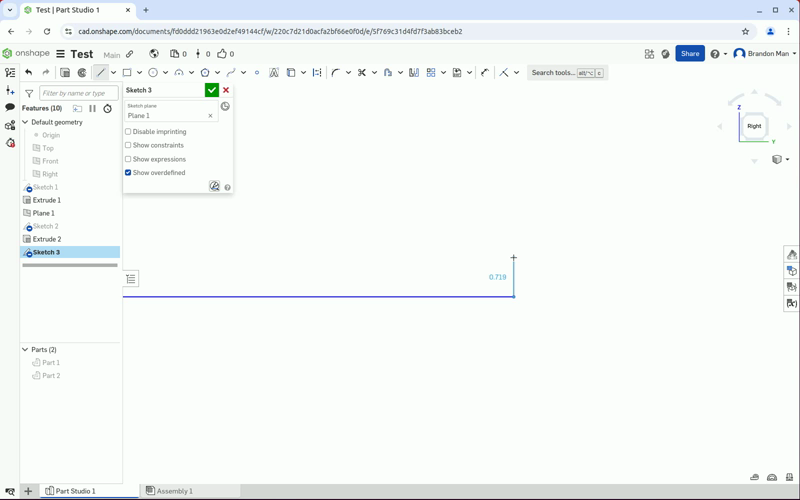
click(513, 257)
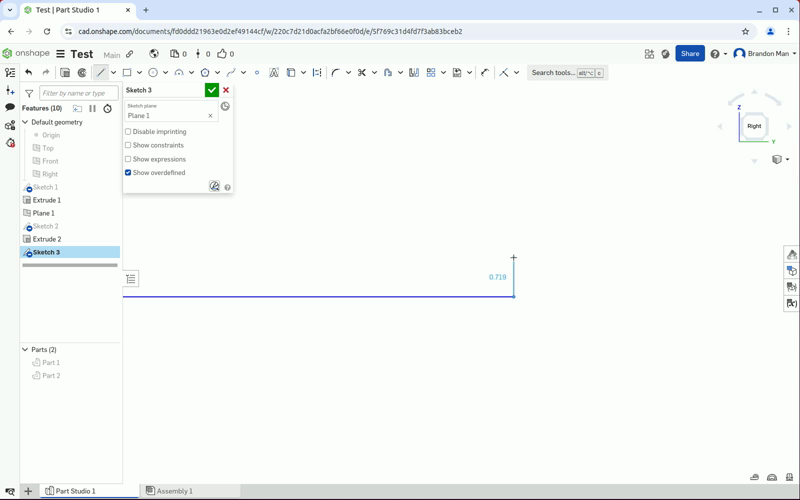
scroll(-6)
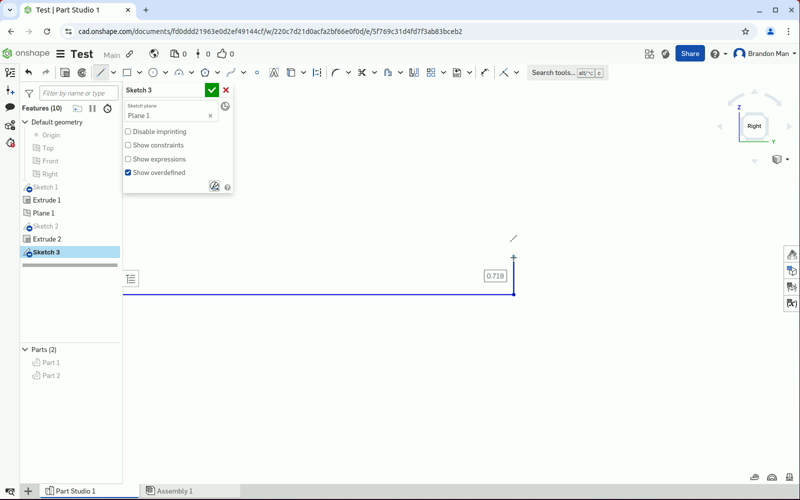
scroll(-6)
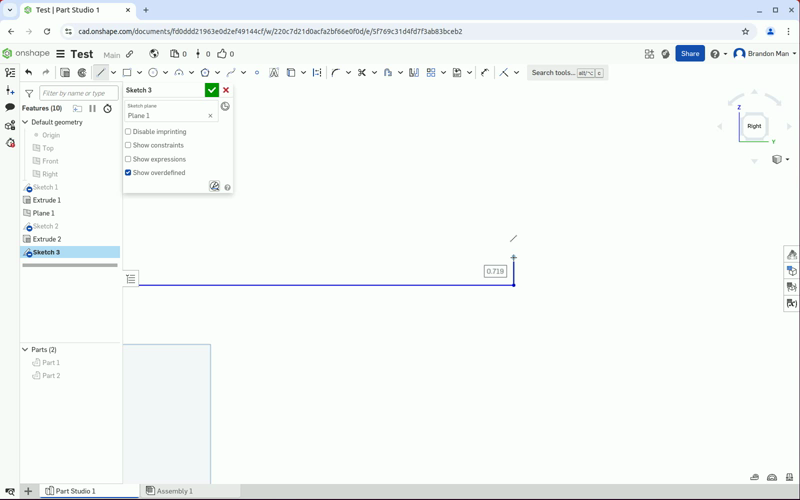
scroll(-6)
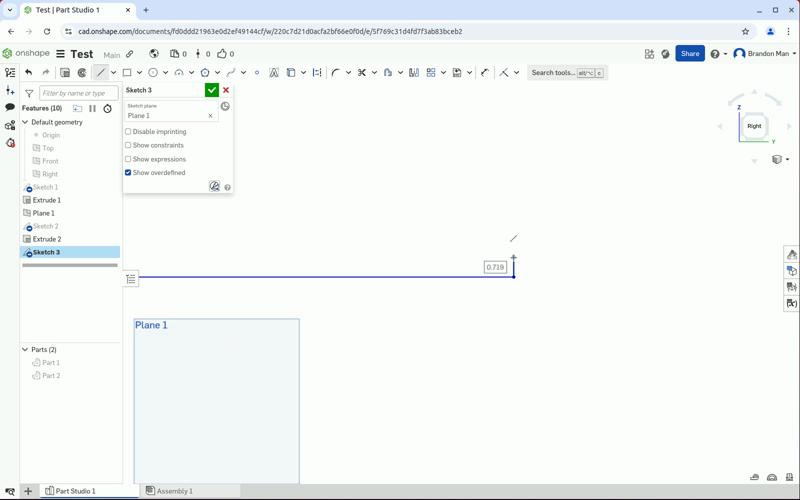
scroll(-6)
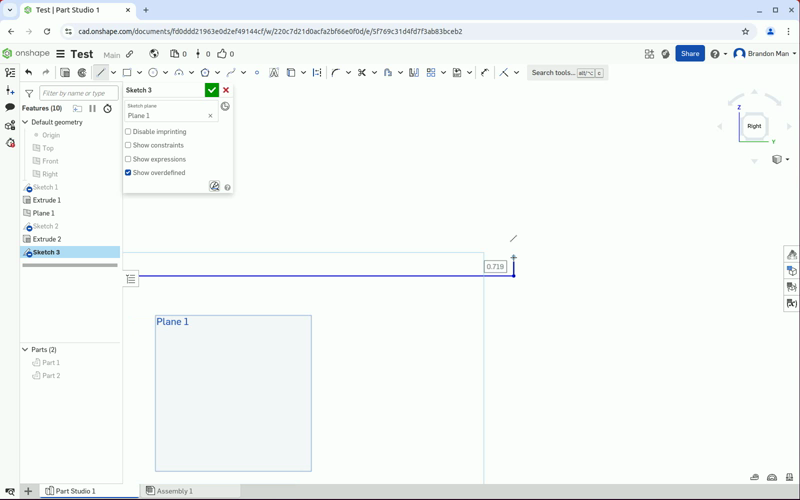
scroll(-6)
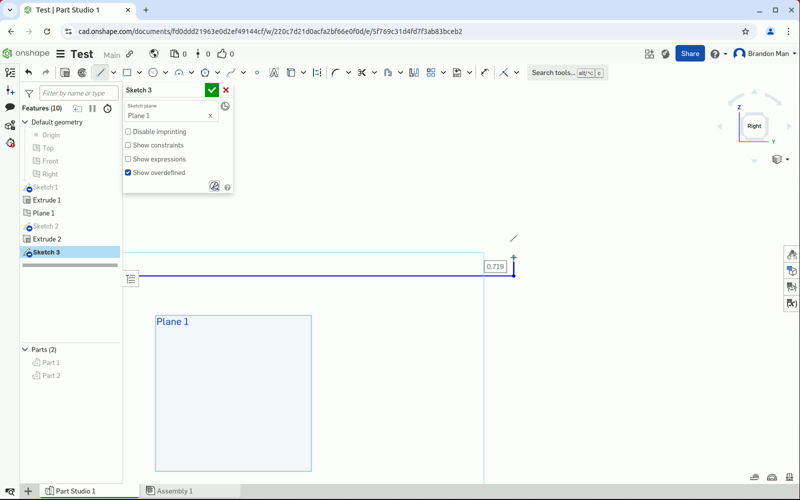
scroll(-6)
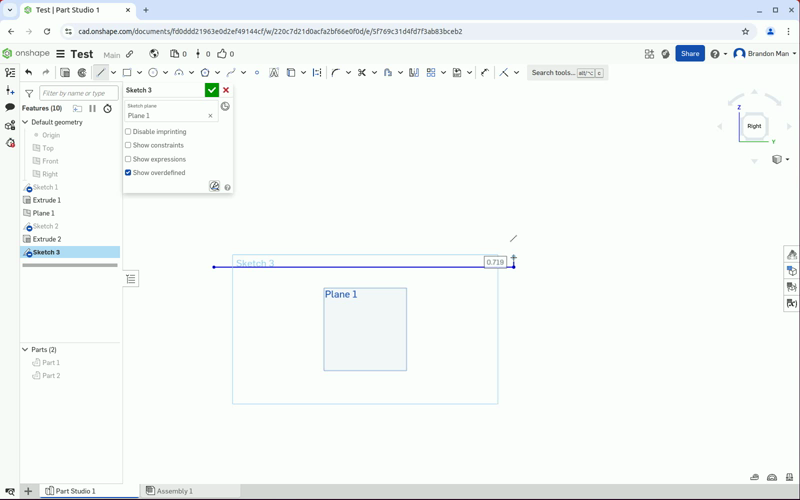
scroll(-6)
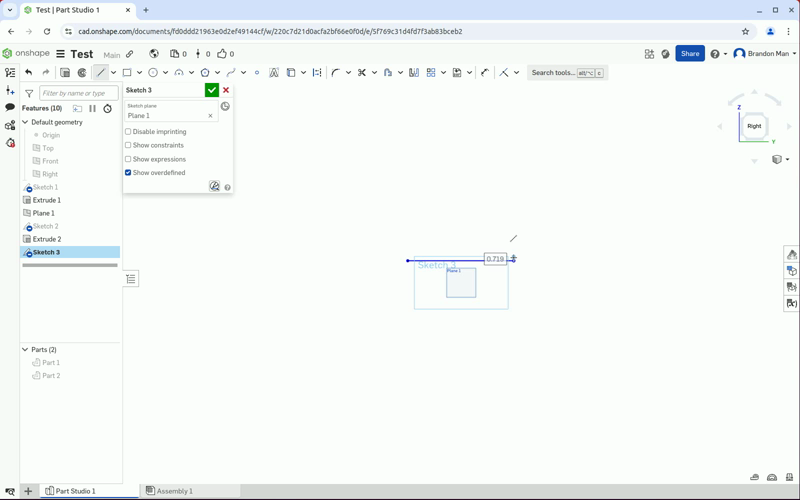
key_up(shift)
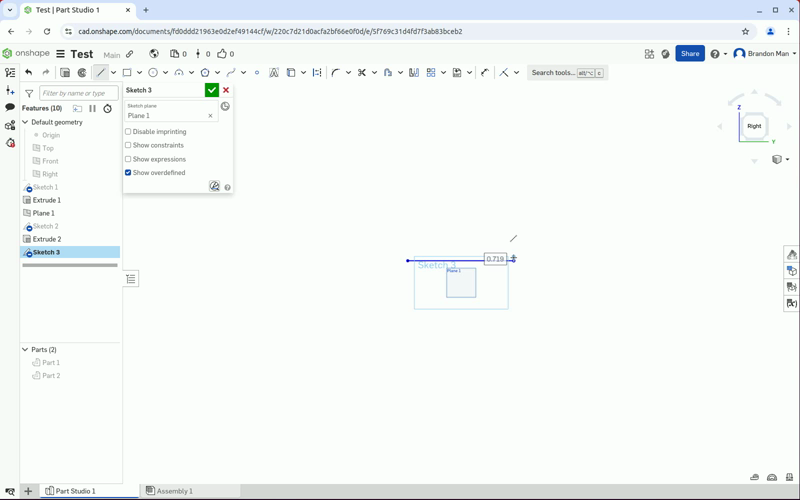
key_down(shift)
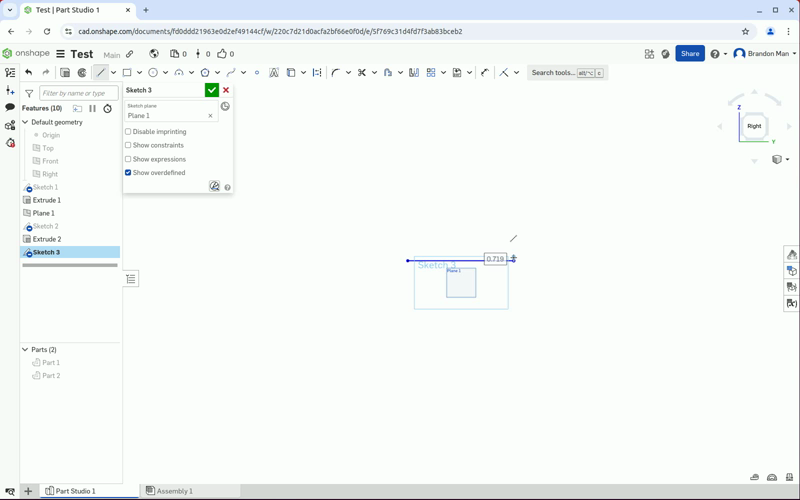
mouse_move(407, 257)
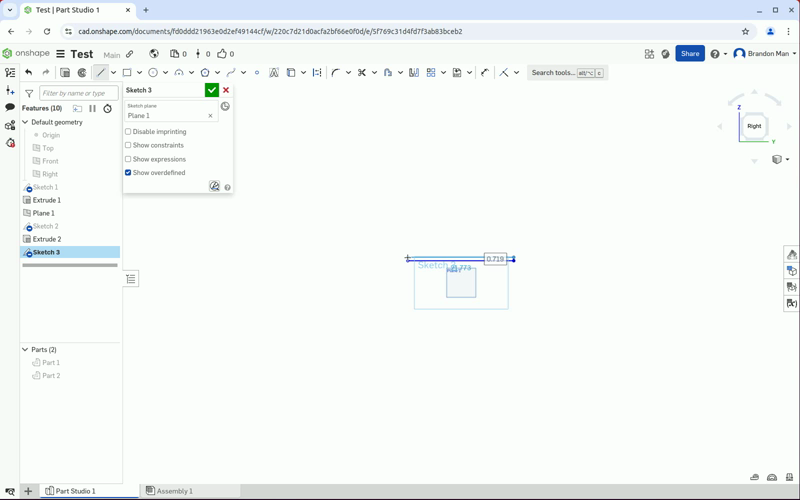
scroll(6)
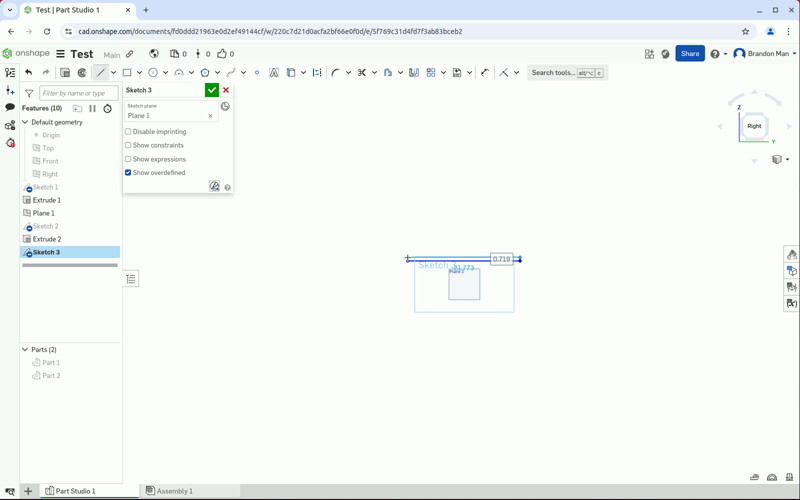
scroll(6)
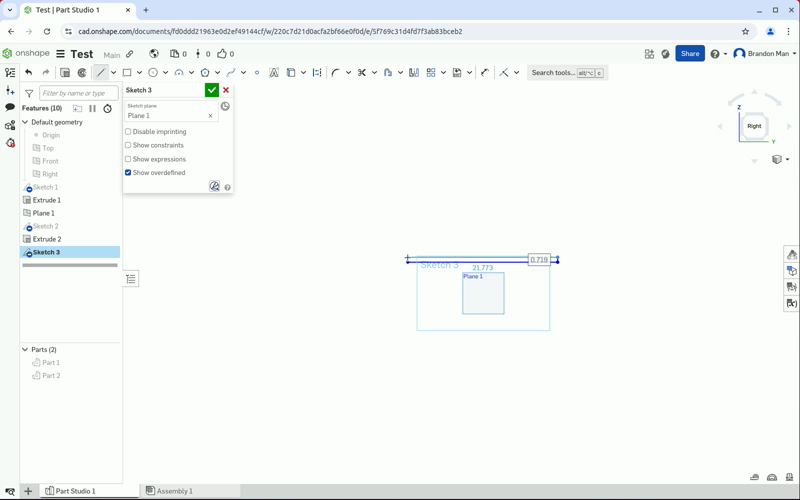
scroll(6)
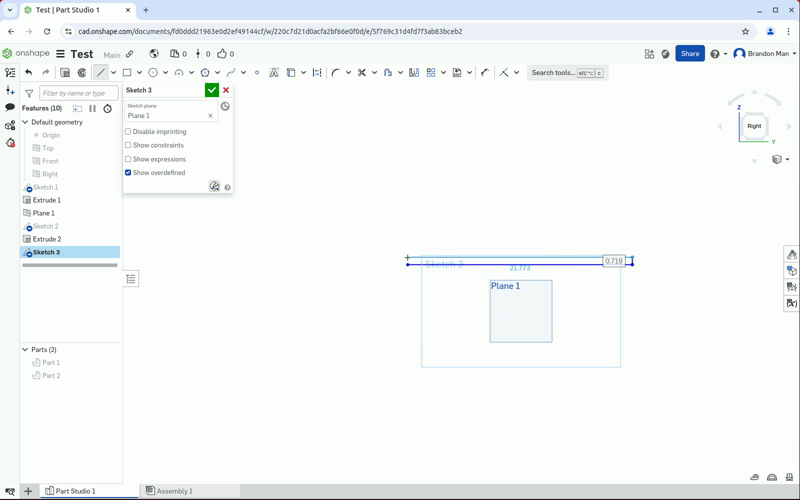
scroll(6)
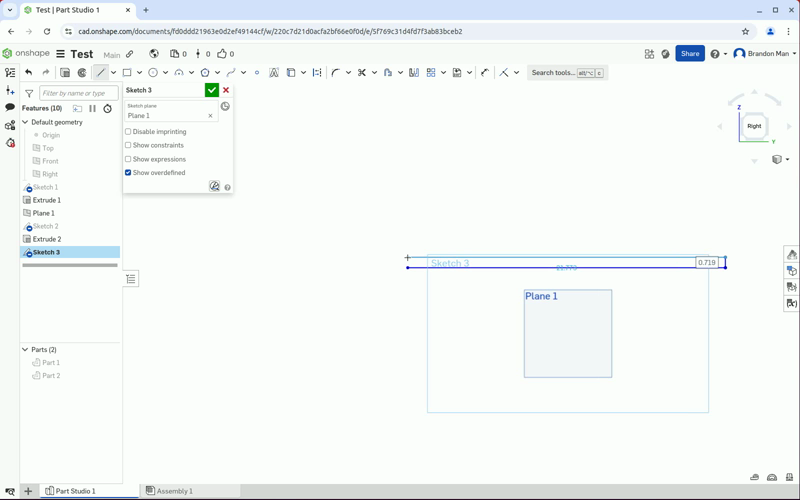
scroll(6)
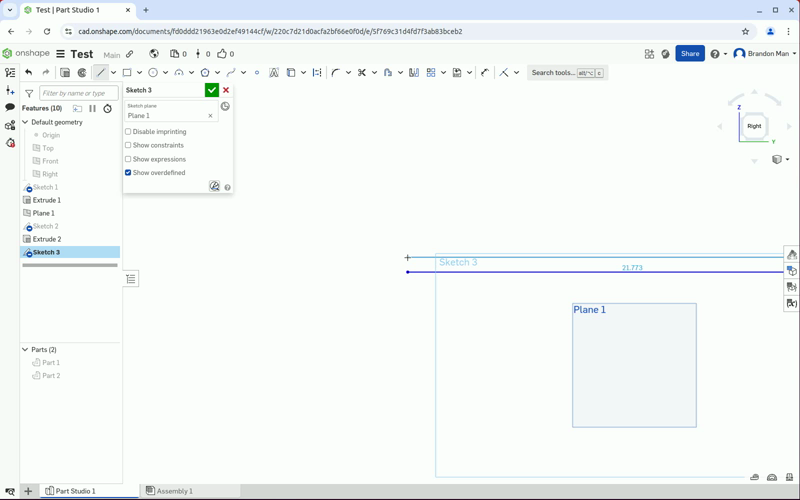
scroll(6)
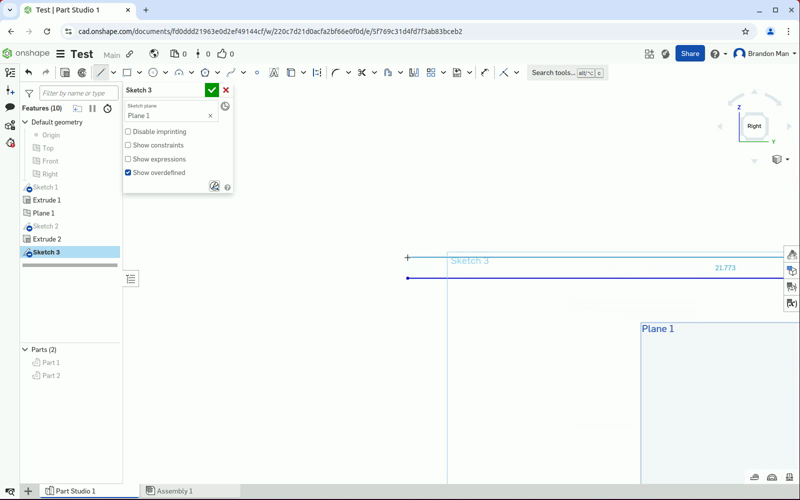
scroll(6)
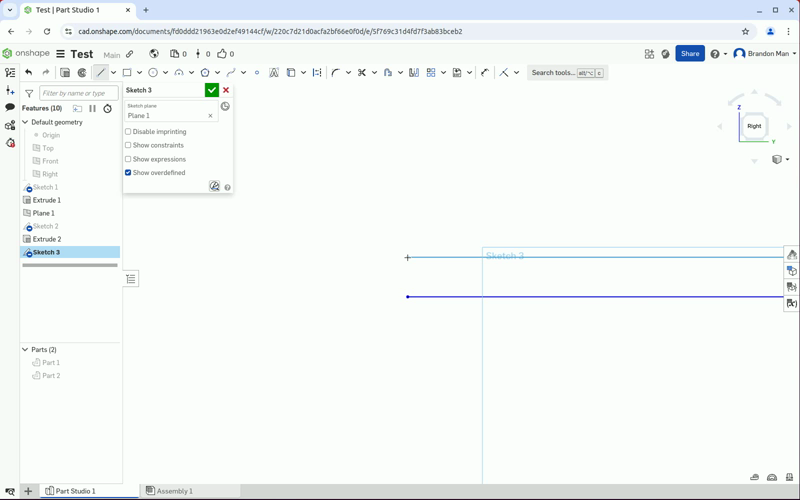
click(407, 257)
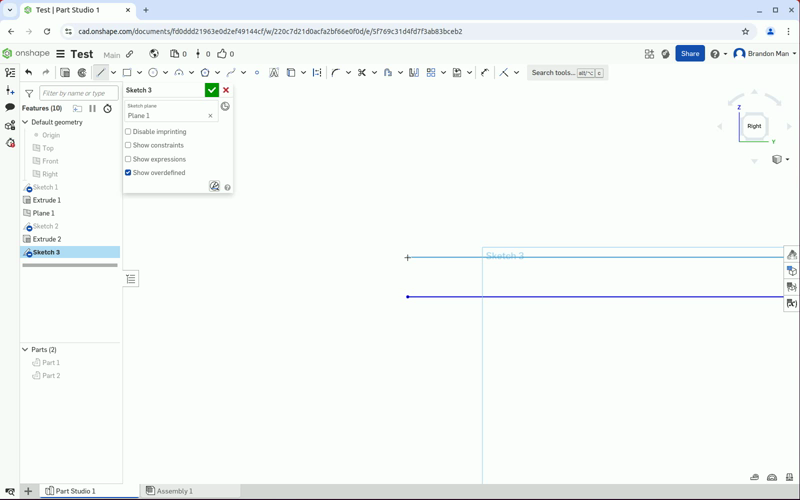
scroll(-6)
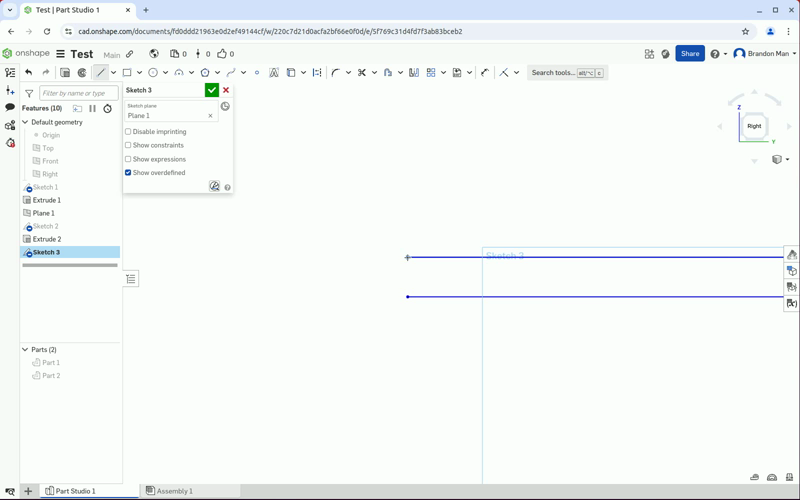
scroll(-6)
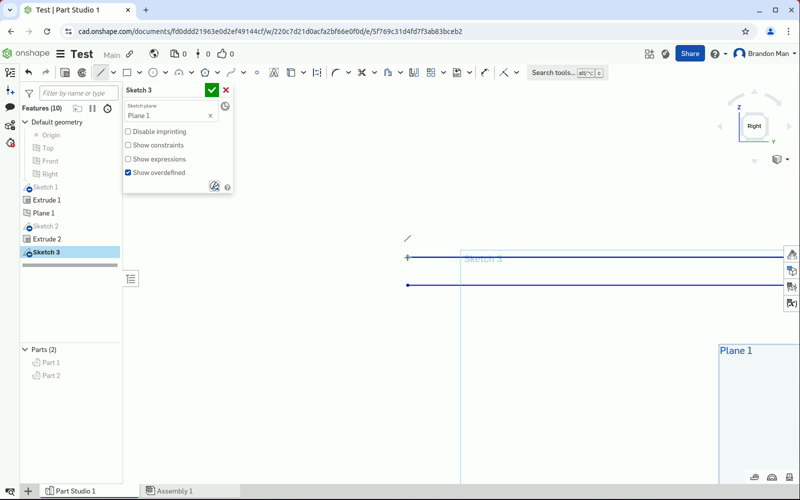
scroll(-6)
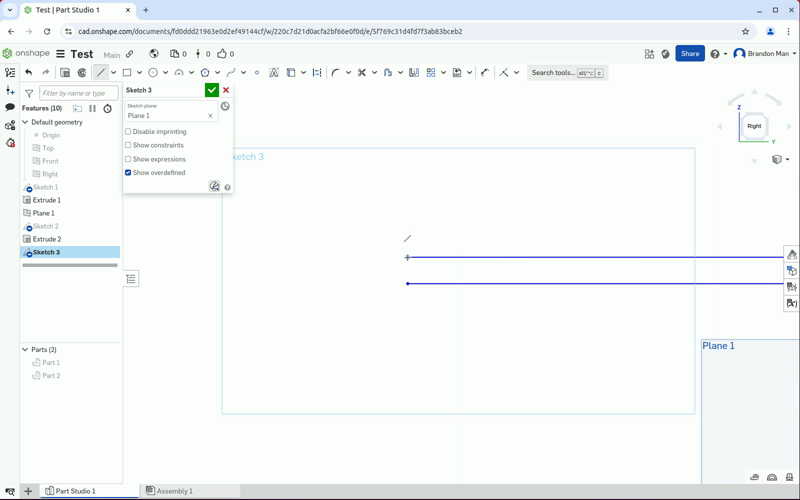
scroll(-6)
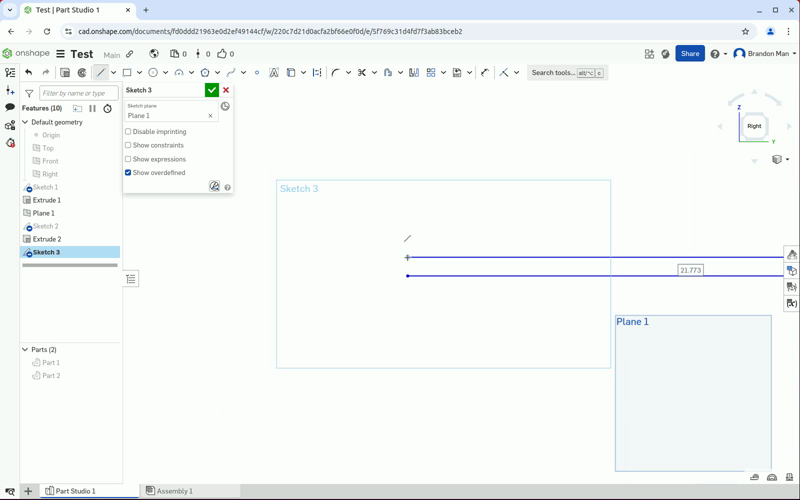
scroll(-6)
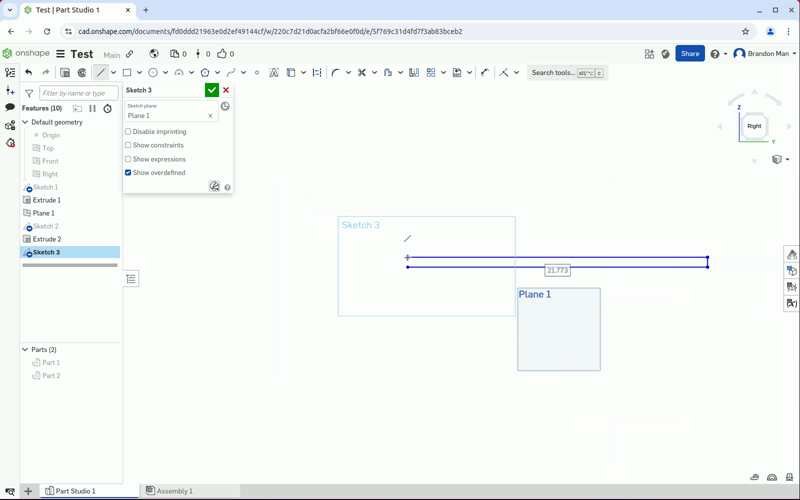
scroll(-6)
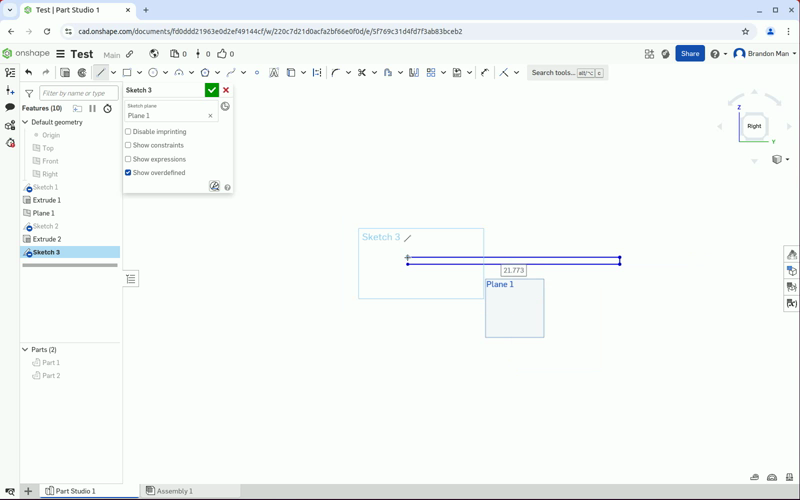
scroll(-6)
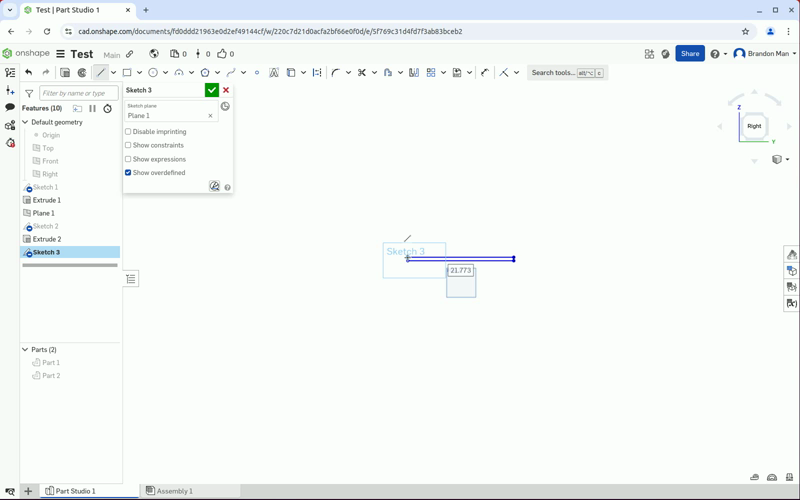
key_up(shift)
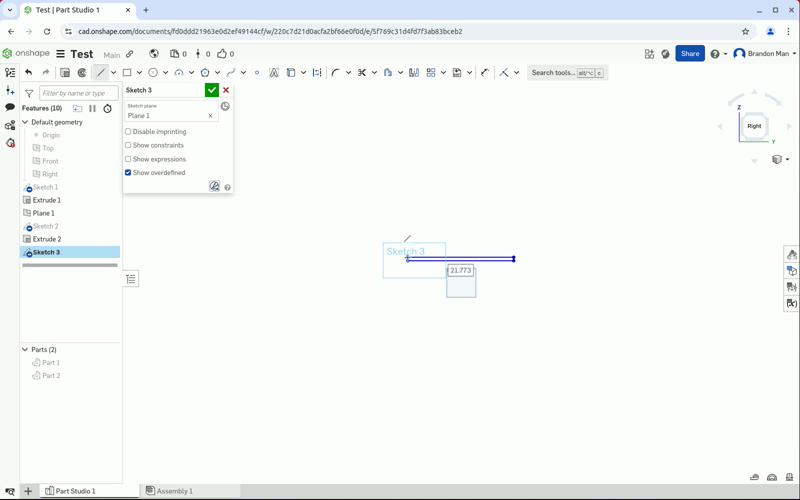
mouse_move(437, 257)
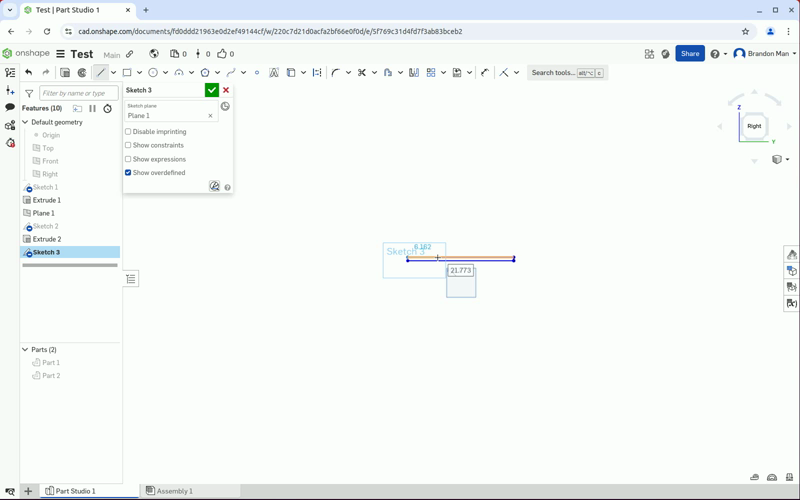
key_down(shift)
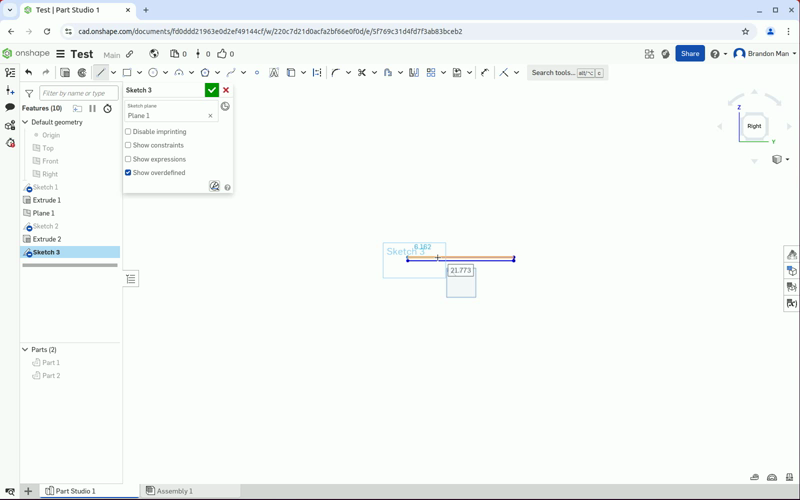
mouse_move(407, 260)
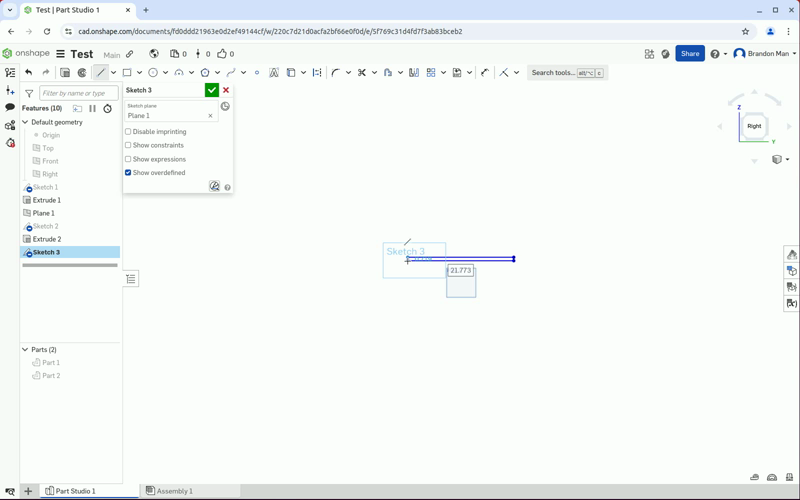
scroll(6)
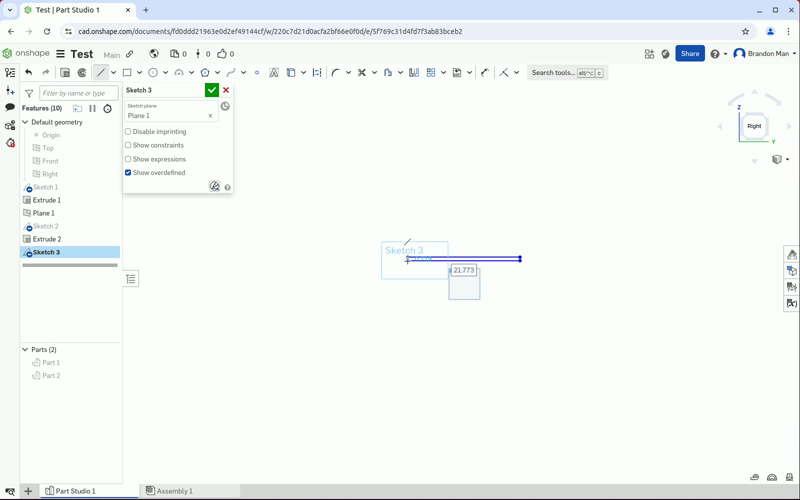
scroll(6)
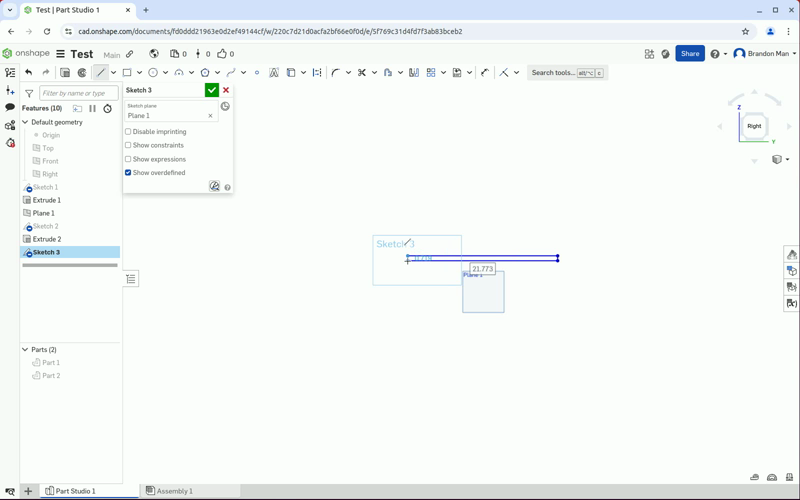
scroll(6)
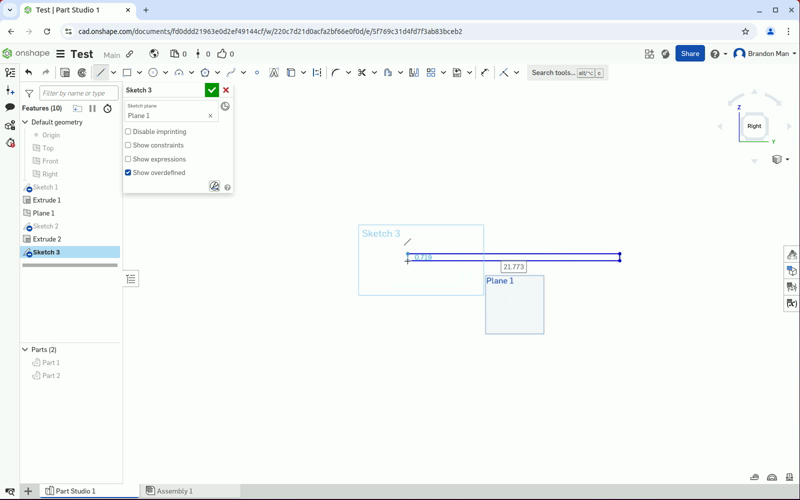
scroll(6)
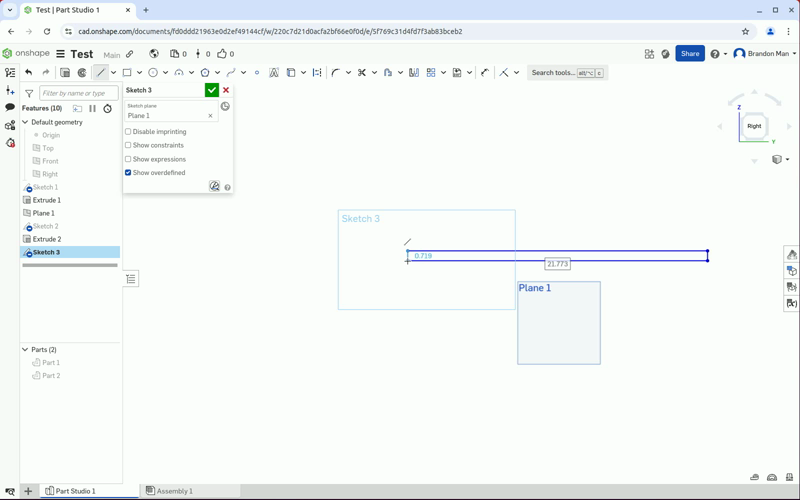
scroll(6)
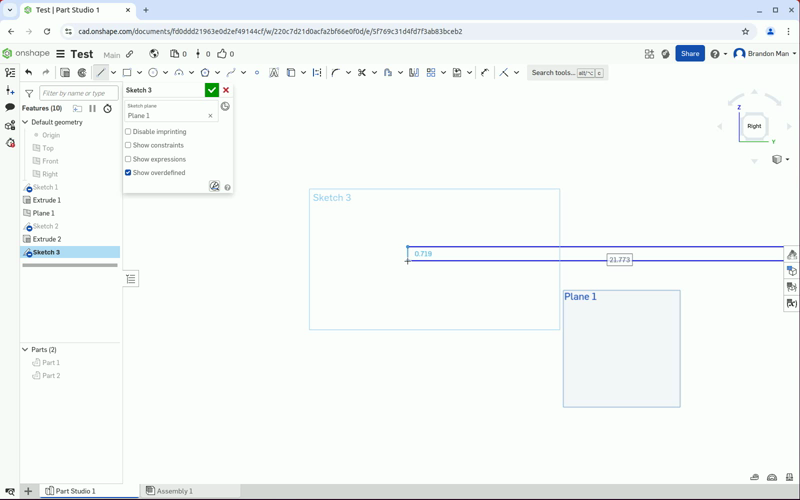
scroll(6)
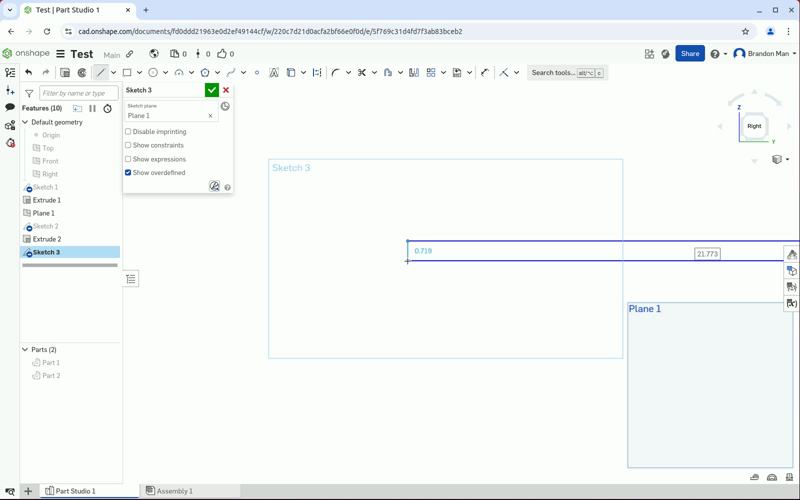
scroll(6)
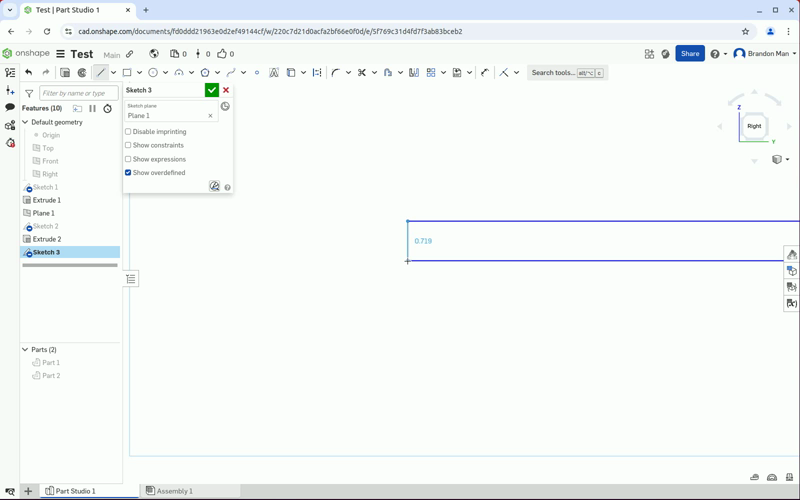
key_up(shift)
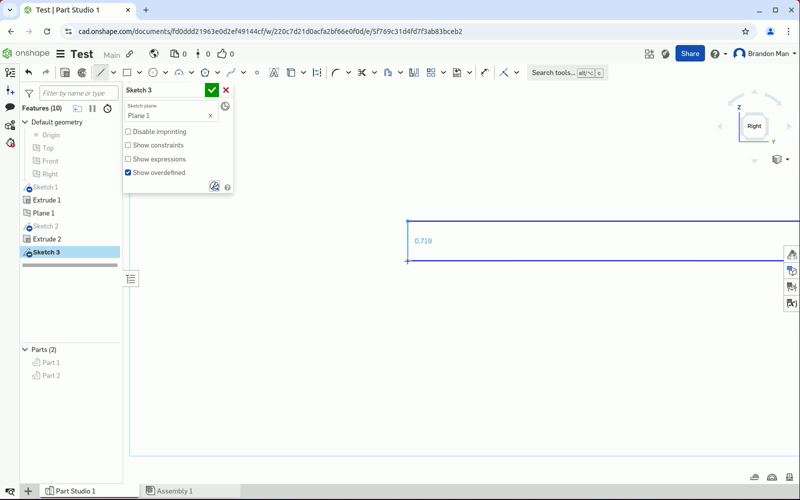
click(407, 260)
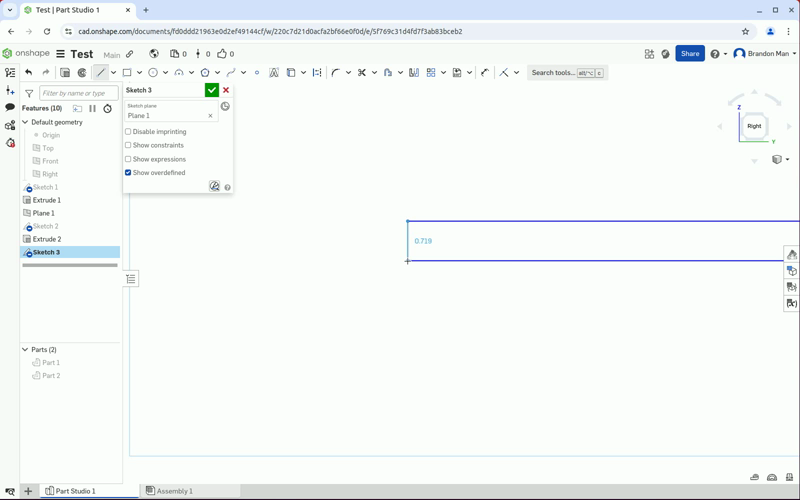
scroll(-6)
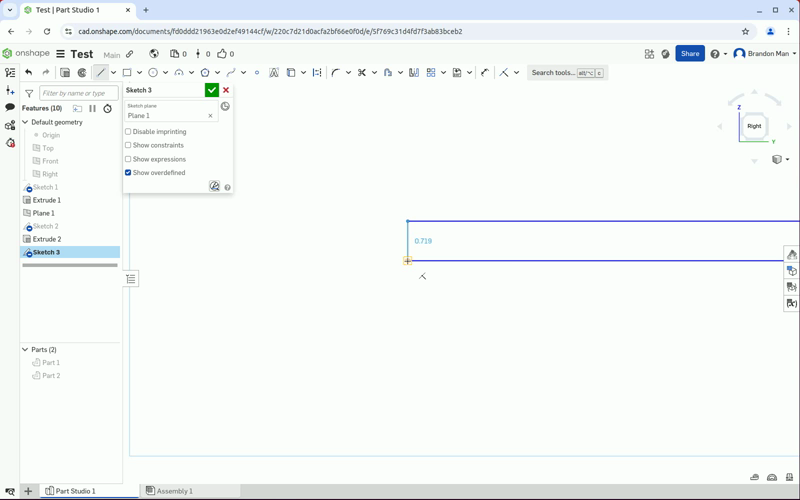
scroll(-6)
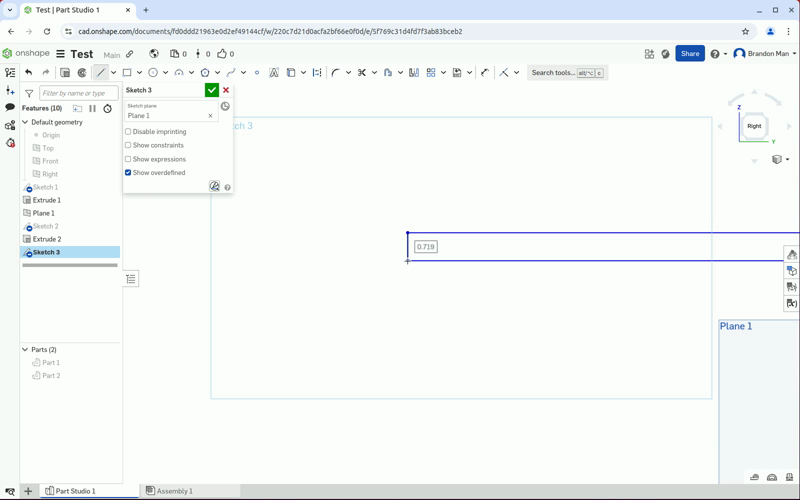
scroll(-6)
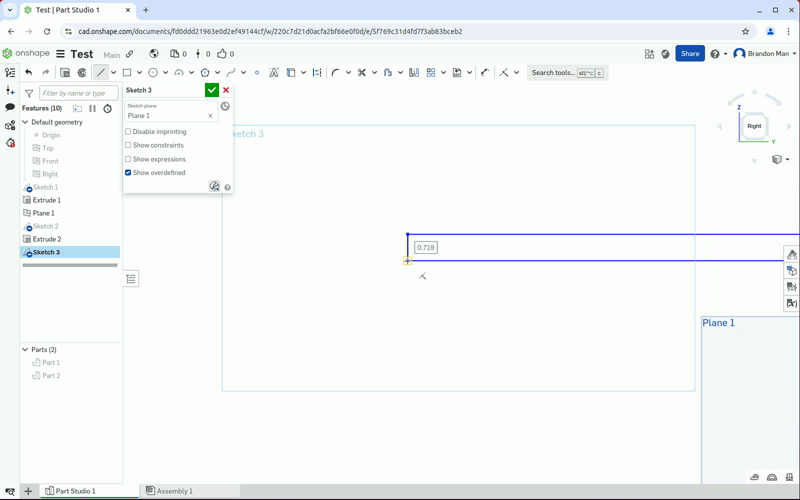
scroll(-6)
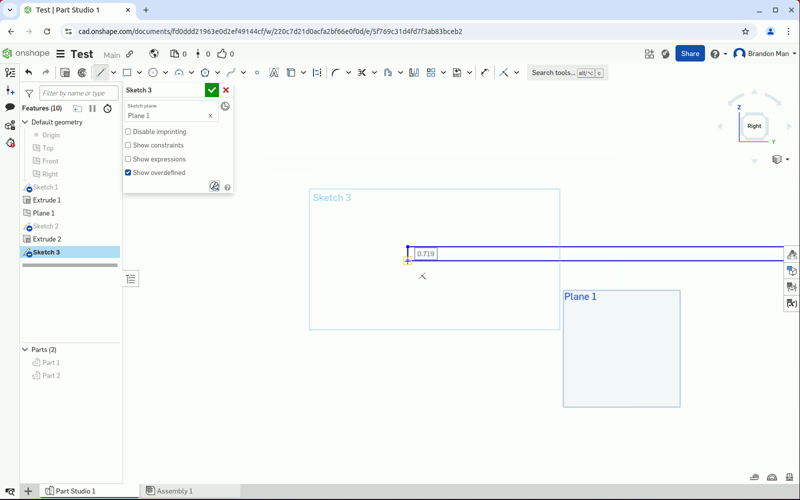
scroll(-6)
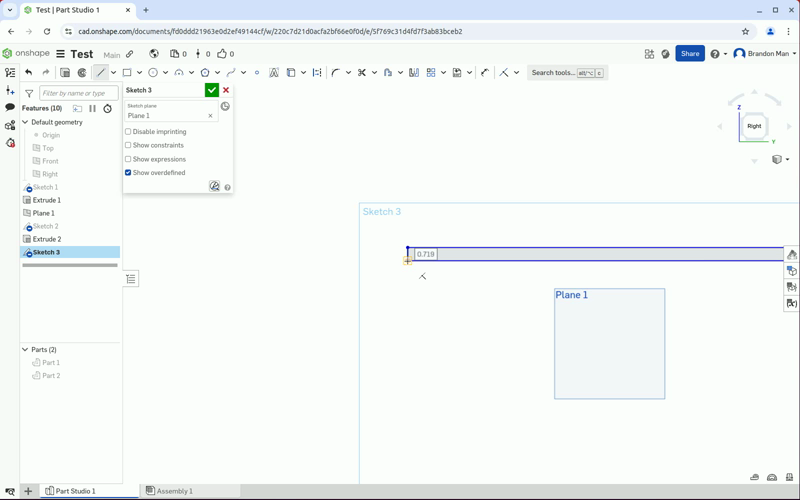
scroll(-6)
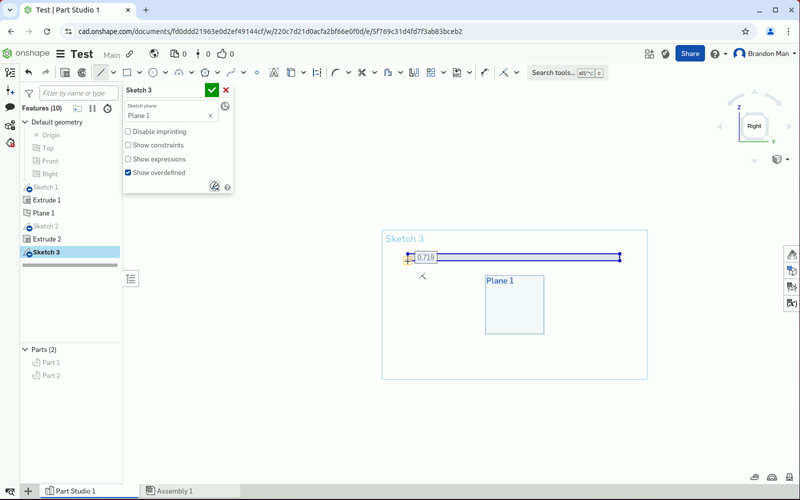
scroll(-6)
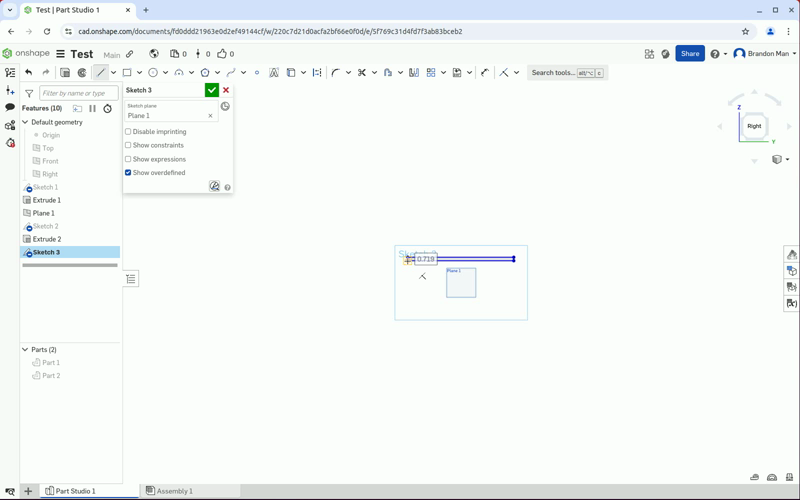
key(esc)
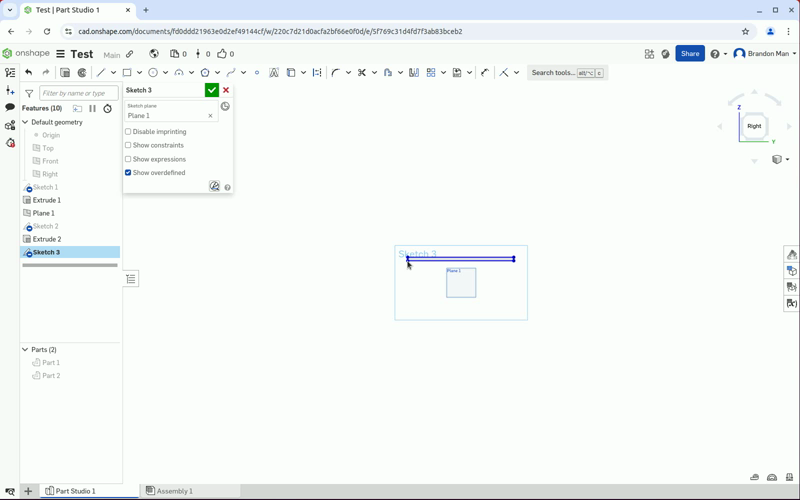
mouse_move(493, 257)
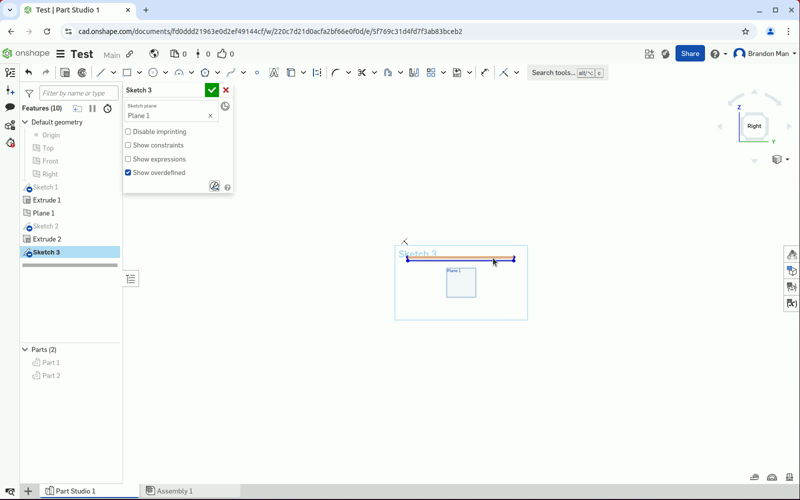
scroll(6)
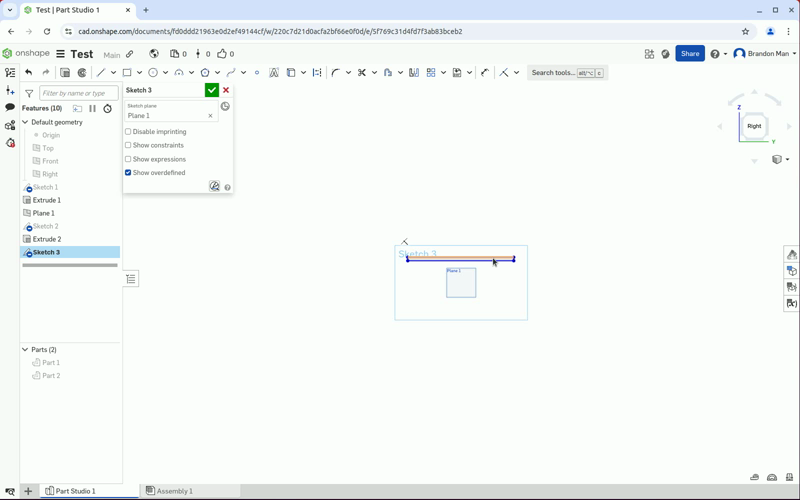
scroll(6)
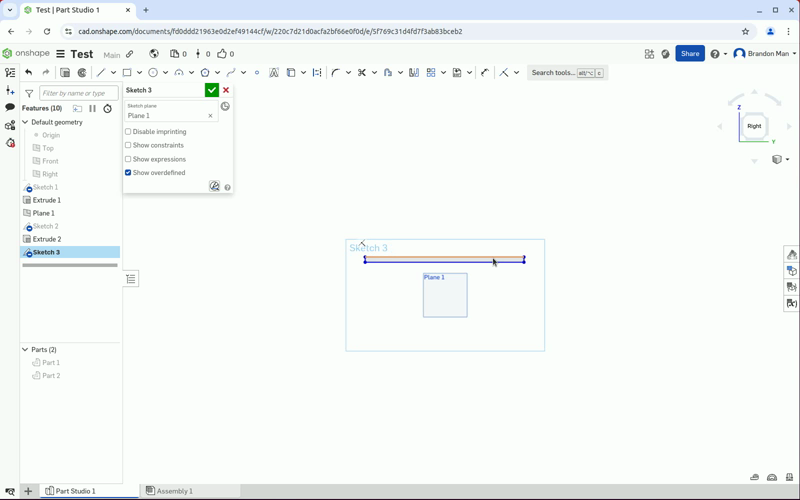
scroll(6)
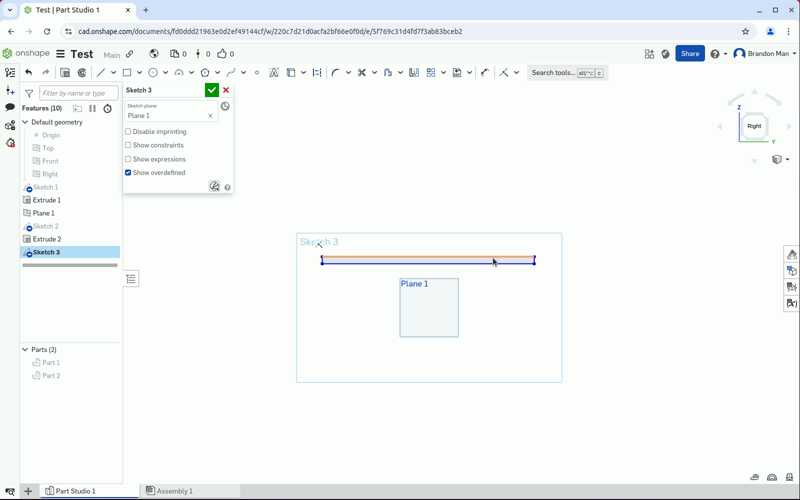
scroll(6)
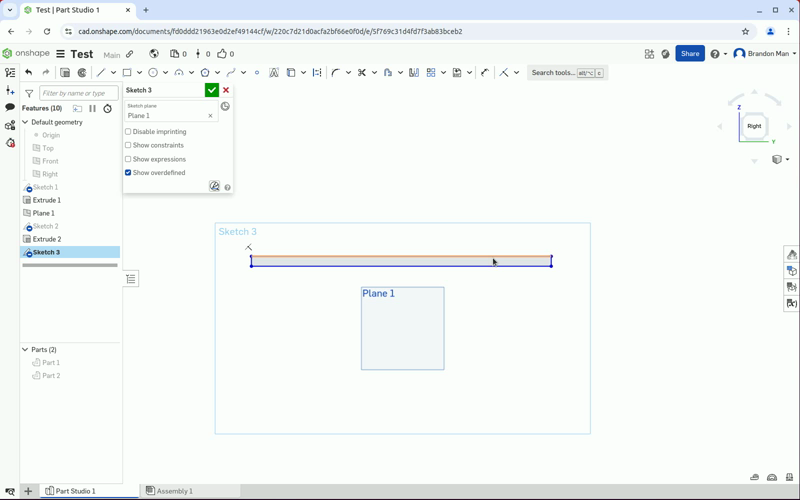
scroll(6)
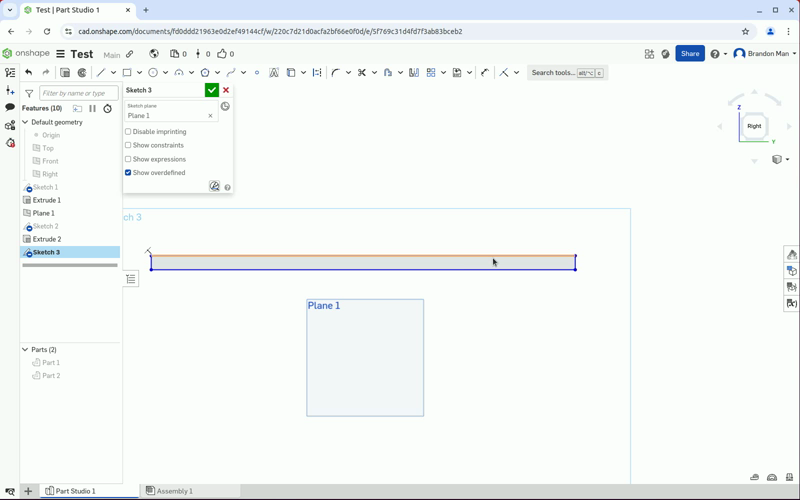
scroll(6)
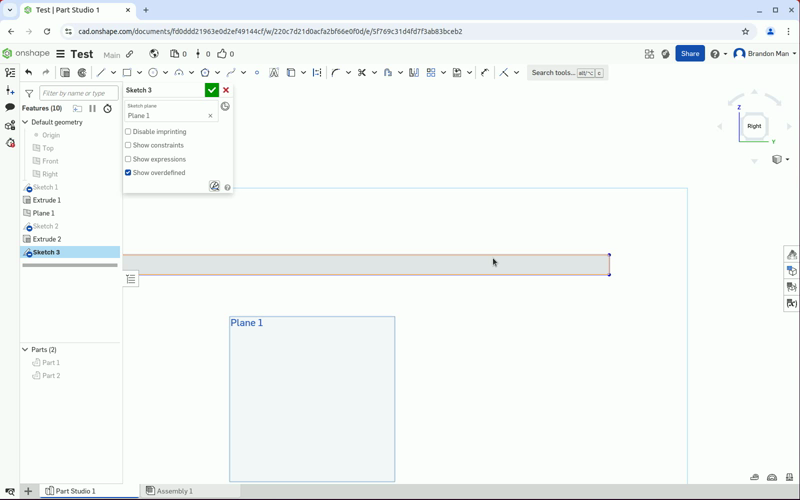
scroll(6)
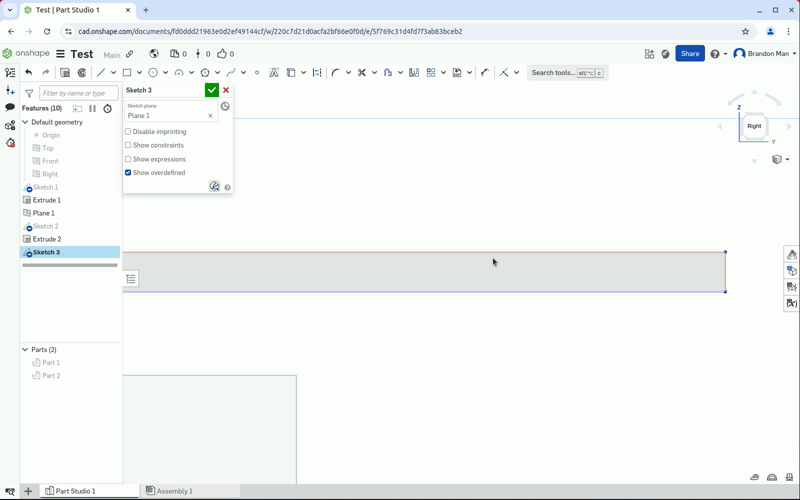
click(493, 257)
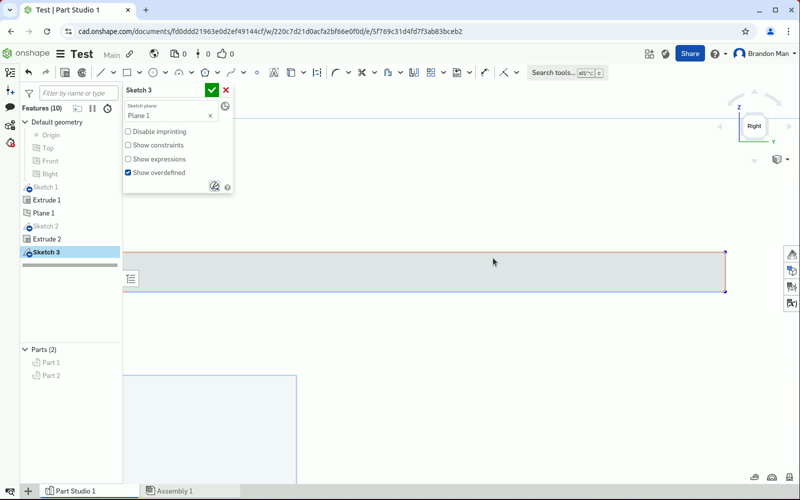
scroll(-6)
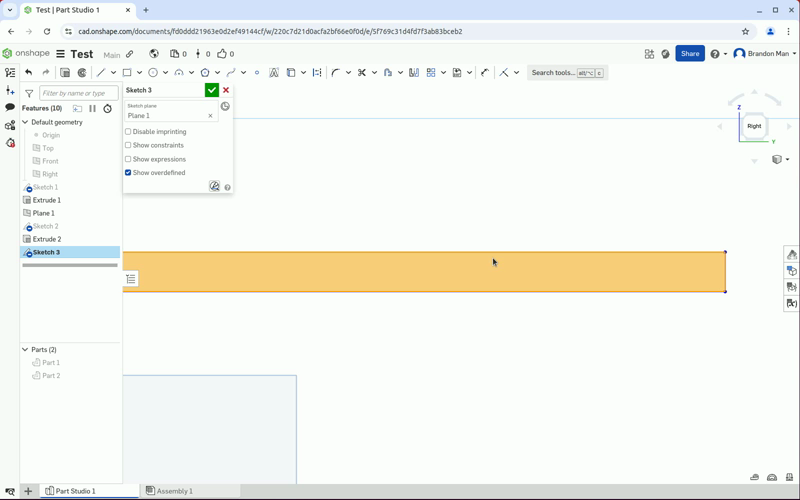
scroll(-6)
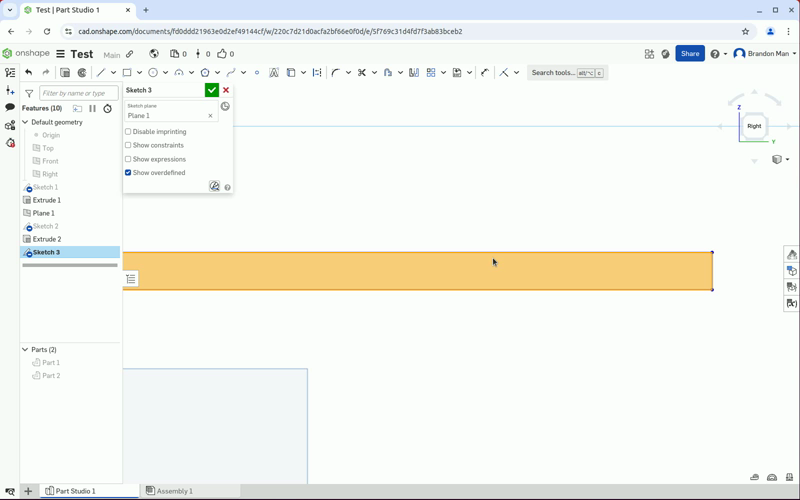
scroll(-6)
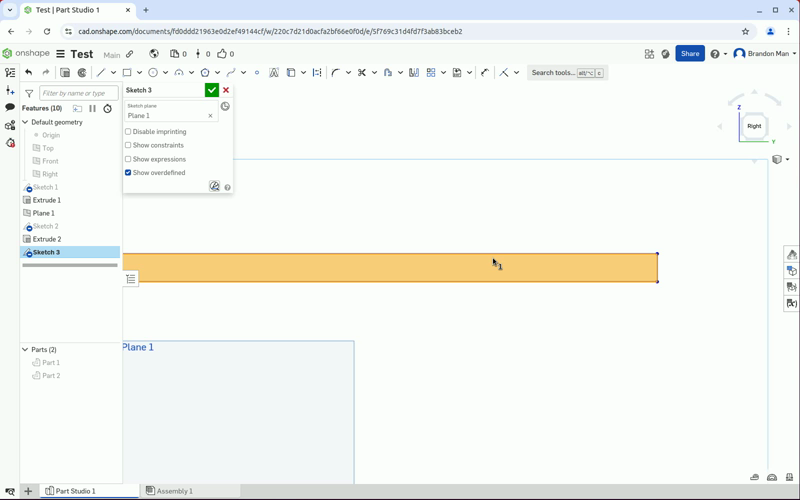
scroll(-6)
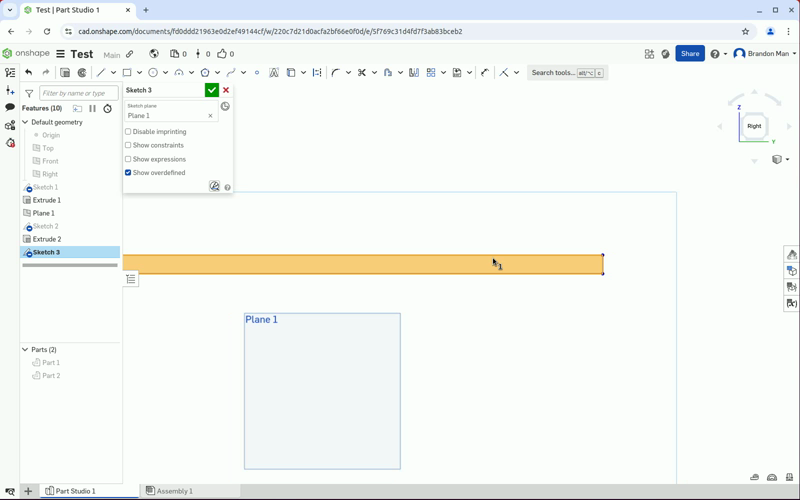
scroll(-6)
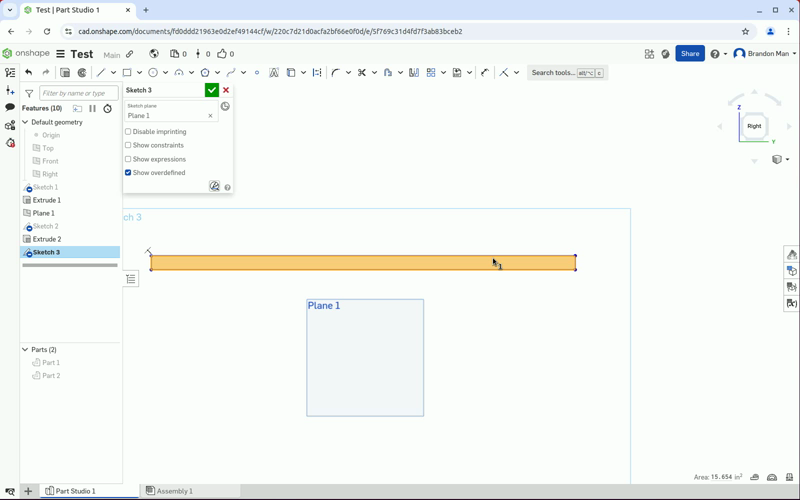
scroll(-6)
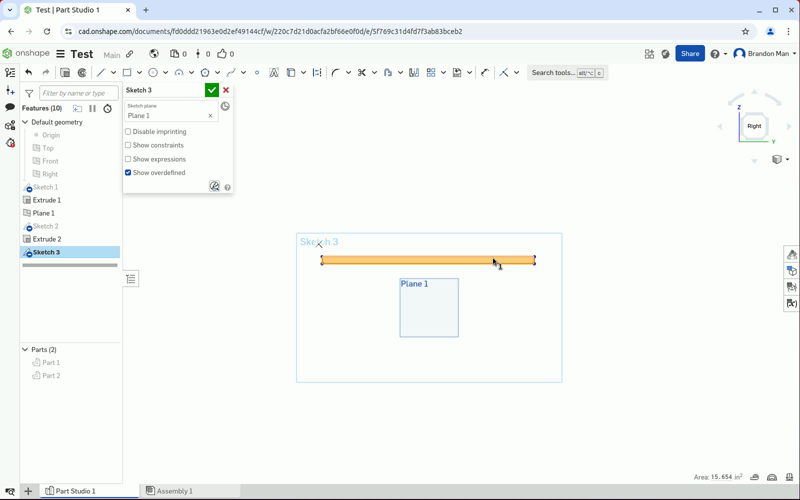
scroll(-6)
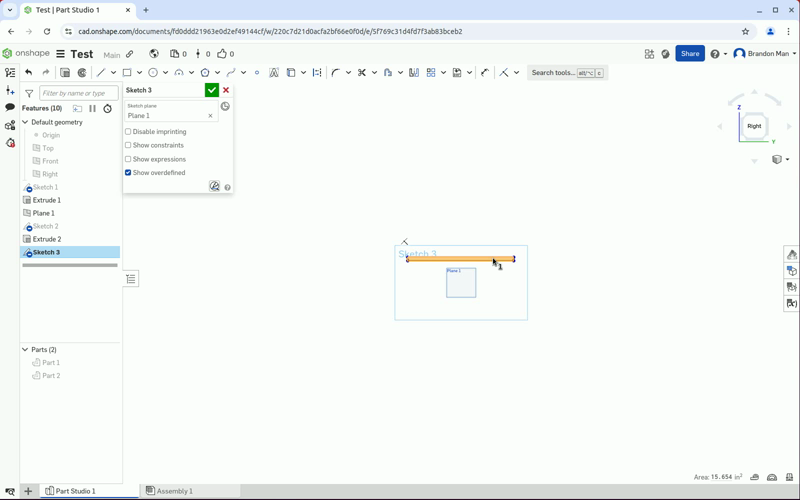
mouse_move(73, 352)
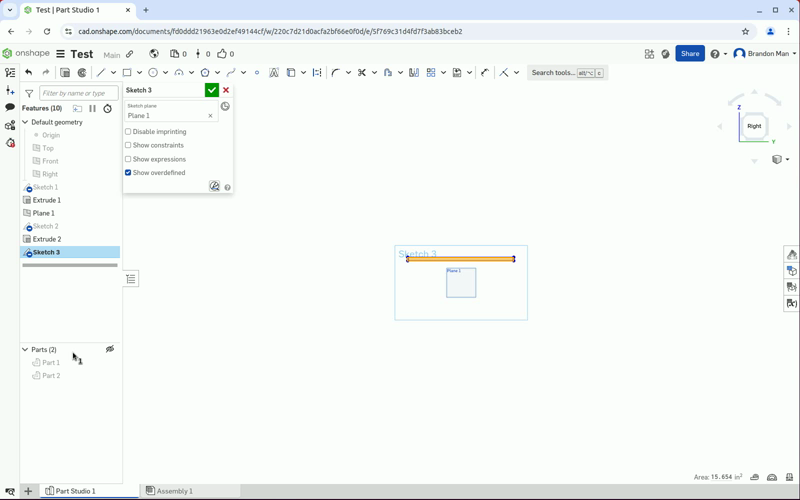
key(shift+y)
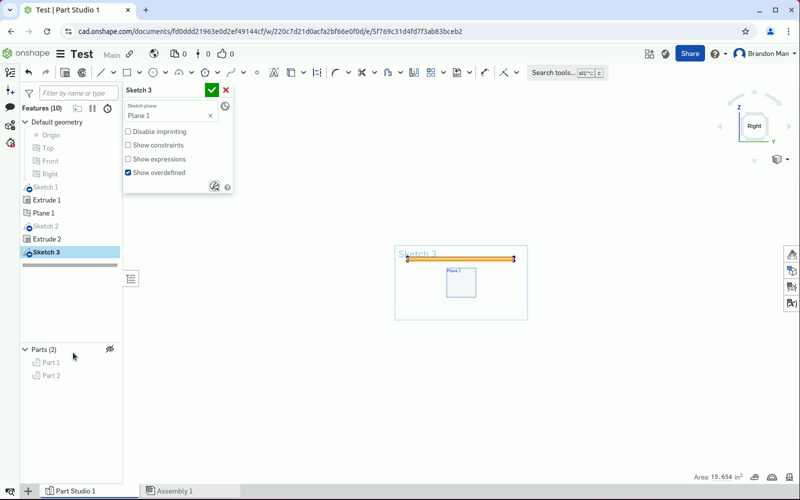
key(shift+e)
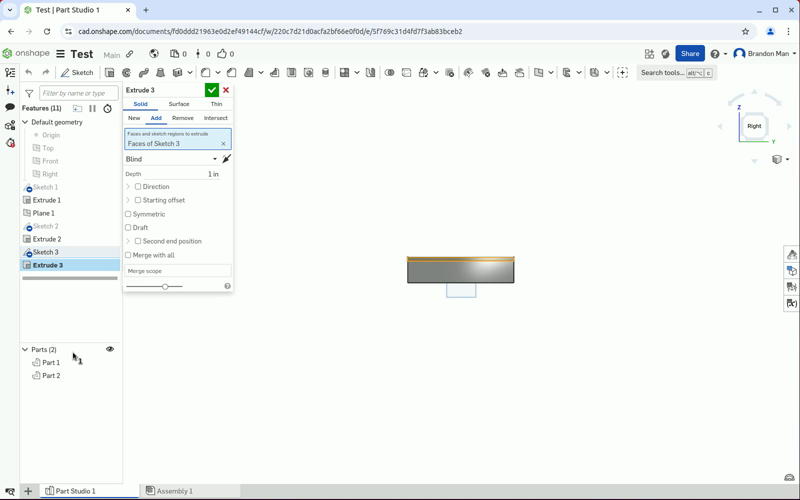
mouse_move(143, 106)
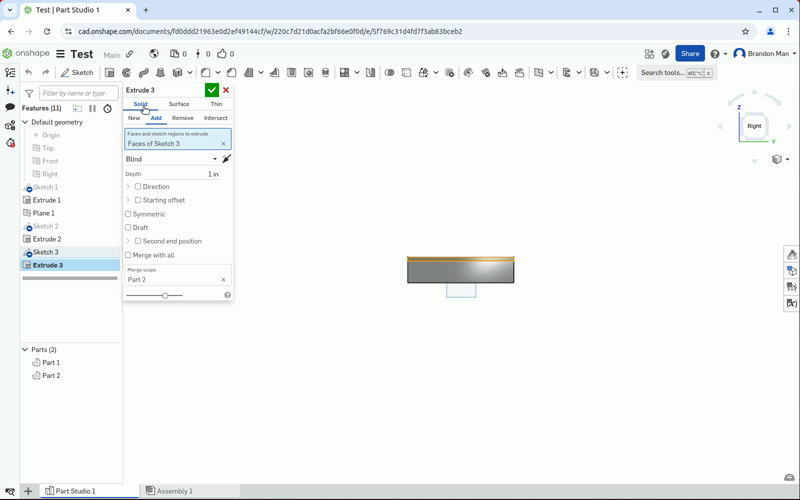
click(143, 106)
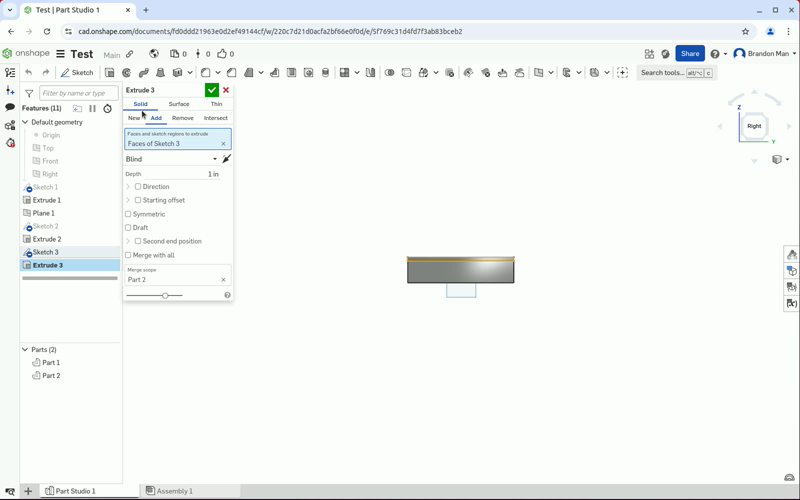
mouse_move(137, 120)
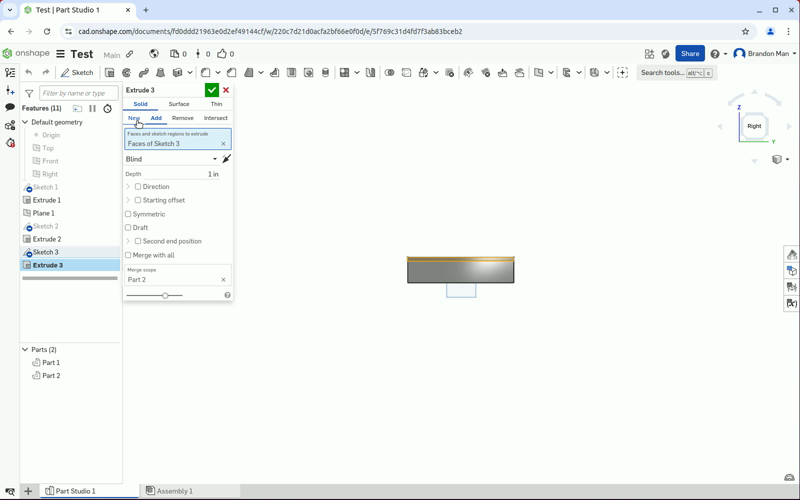
click(137, 120)
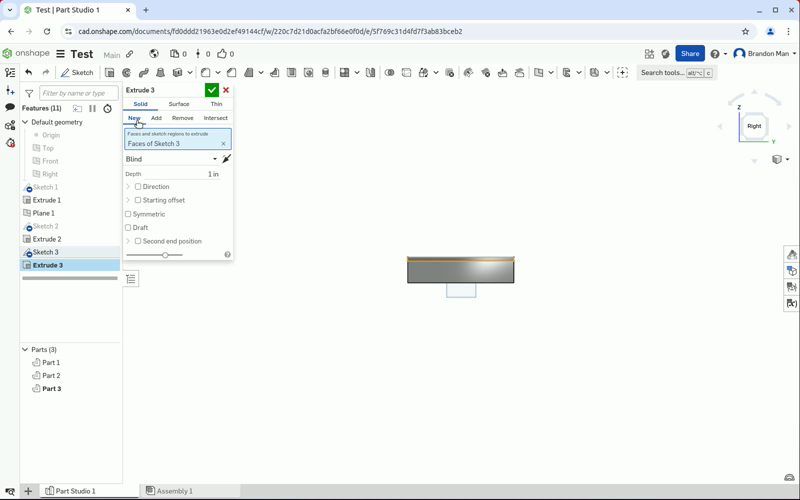
key(tab, 4)
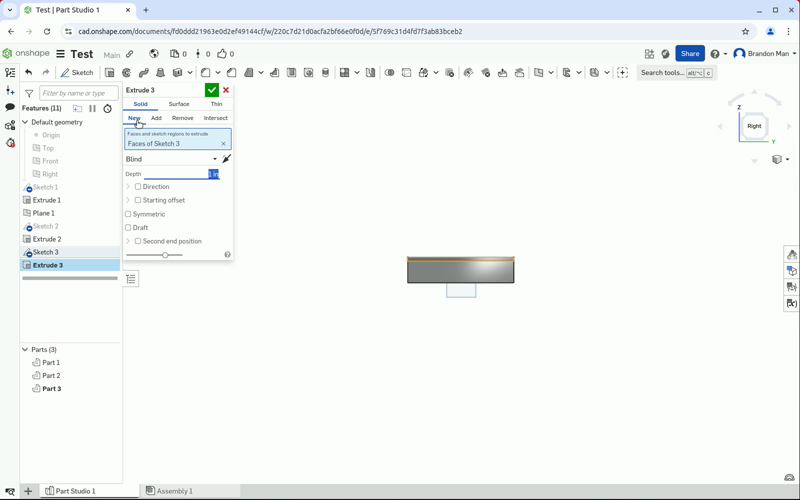
text(0.722)
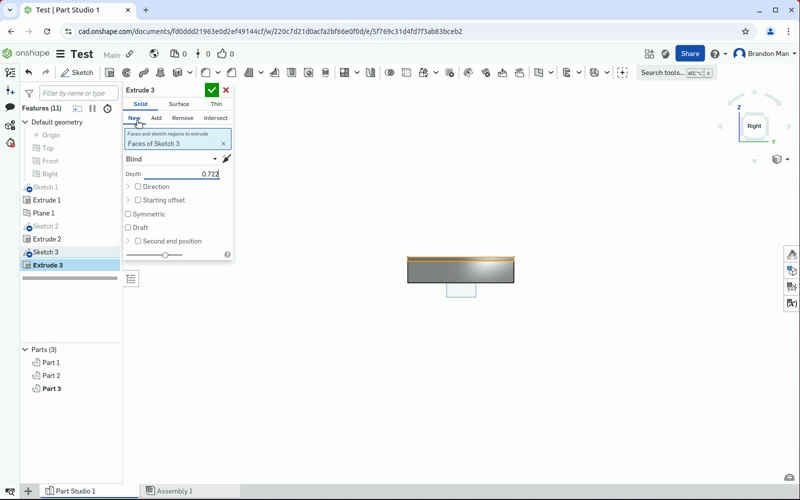
key(enter)
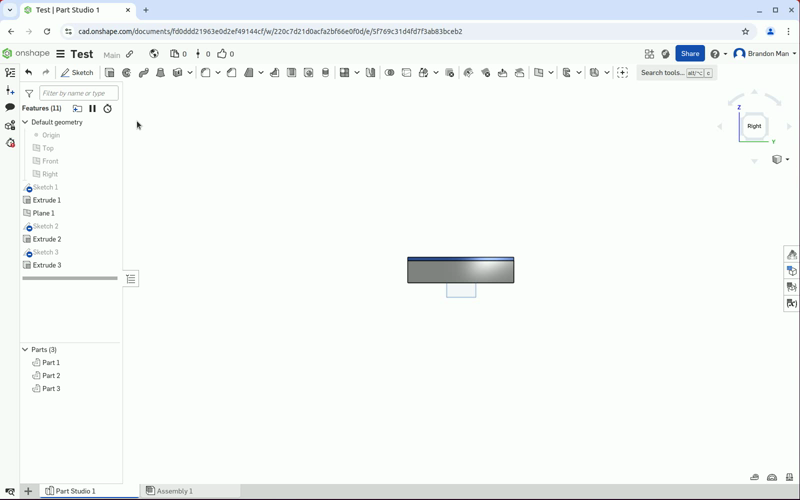
key(shift+h)
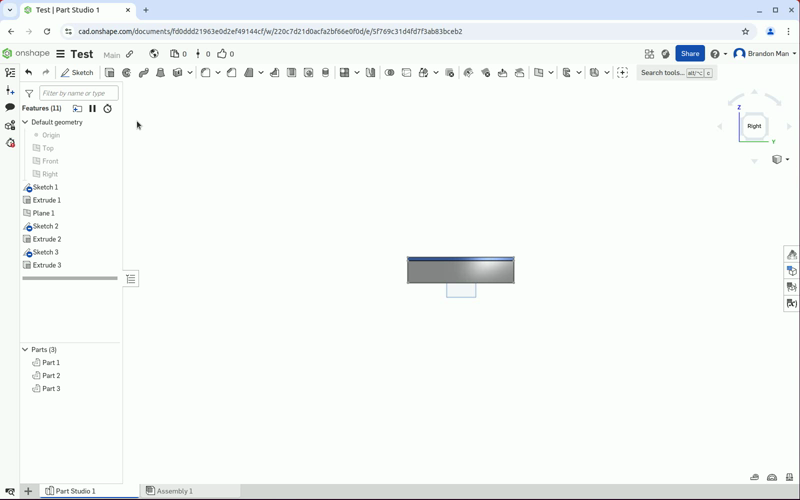
key(shift+h)
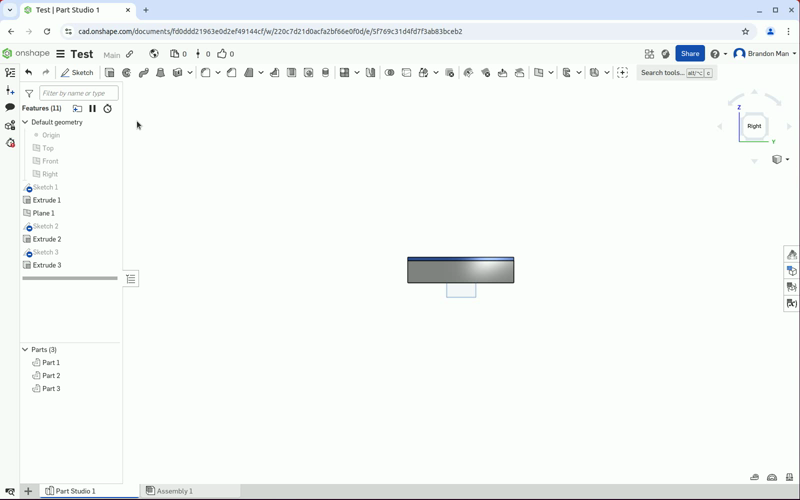
mouse_move(73, 189)
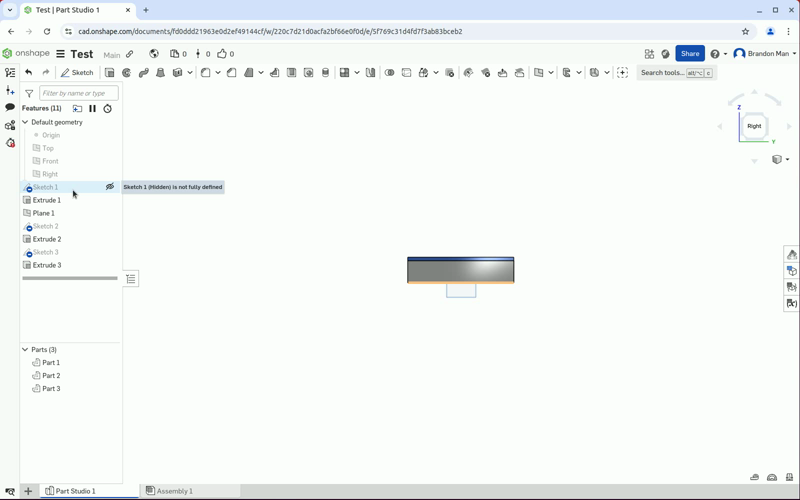
click(73, 189)
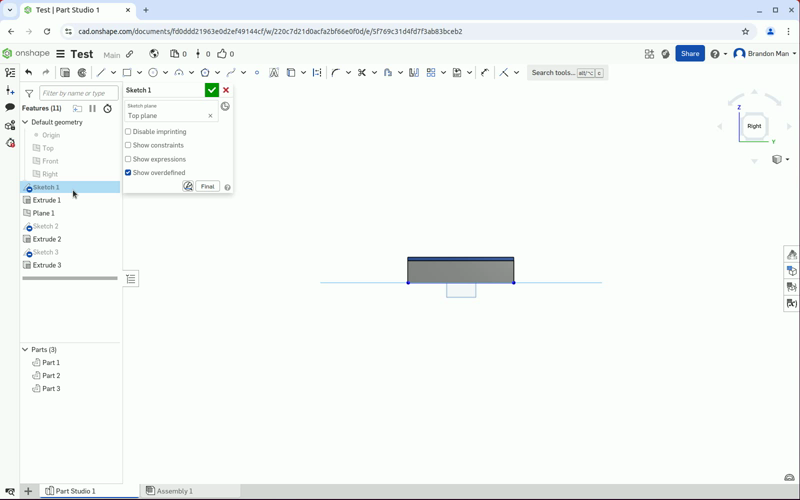
mouse_move(229, 92)
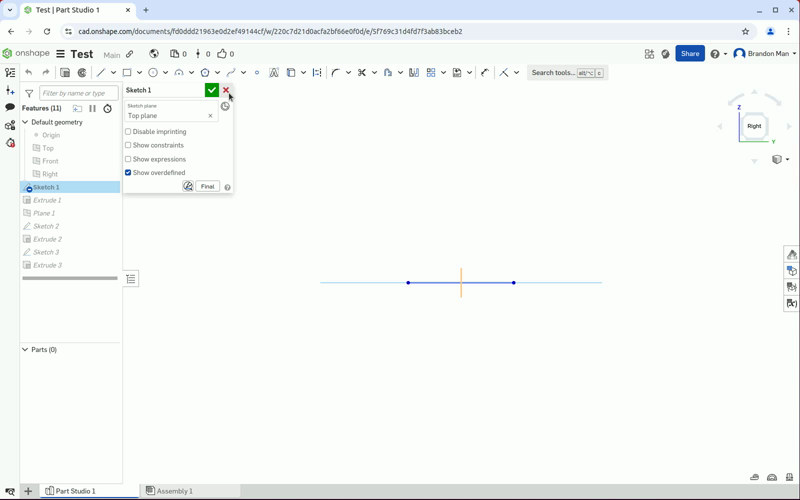
click(229, 92)
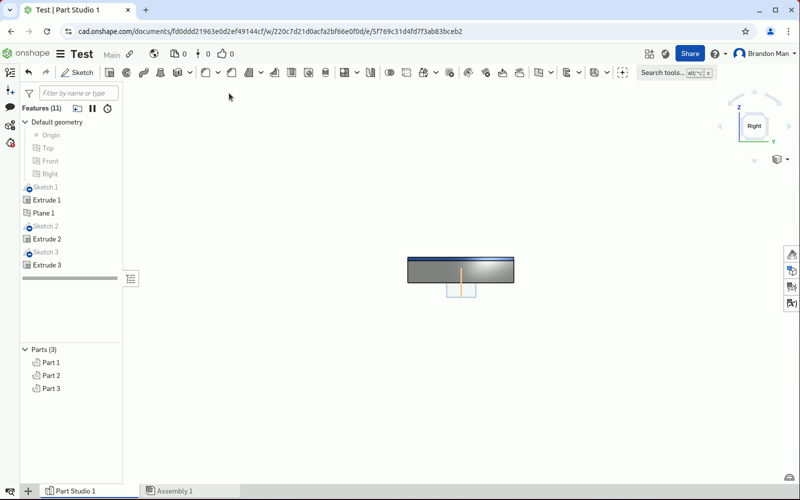
mouse_move(73, 352)
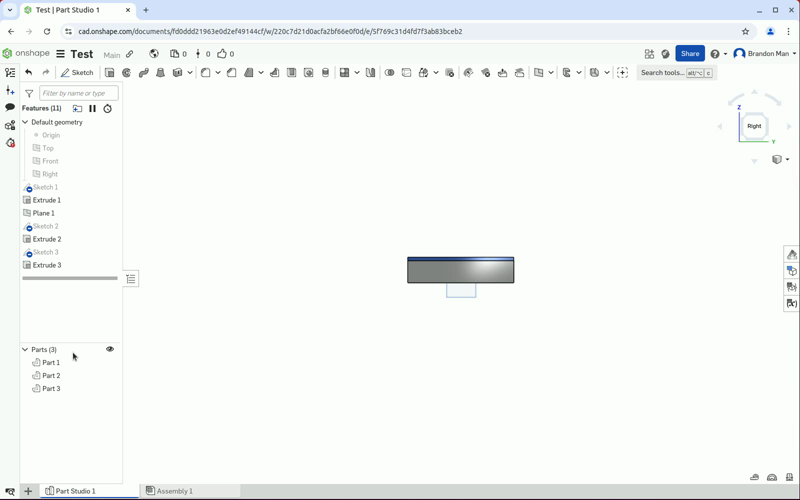
key(y)
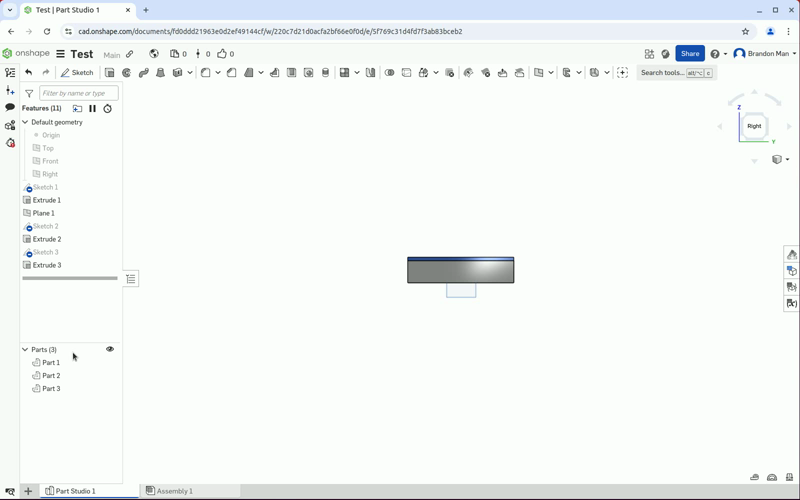
key(shift+p)
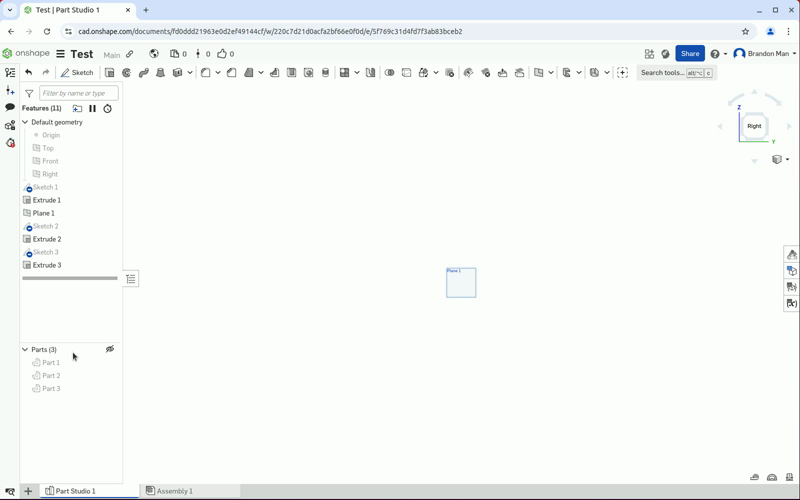
key(space)
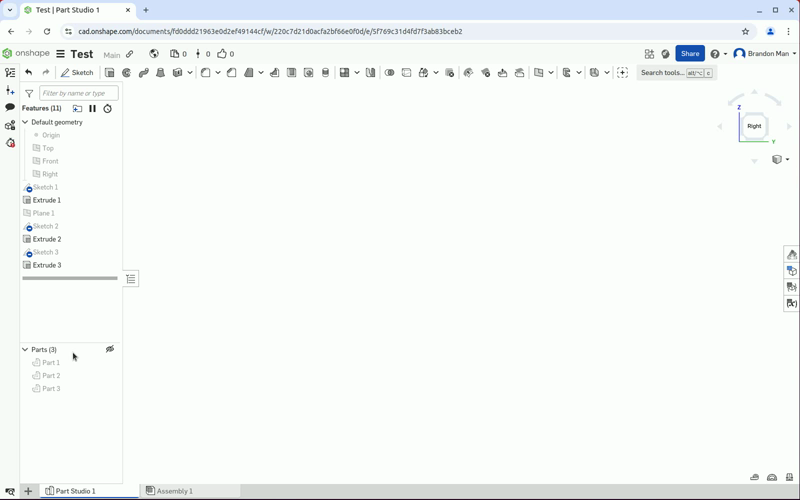
key_down(shift)
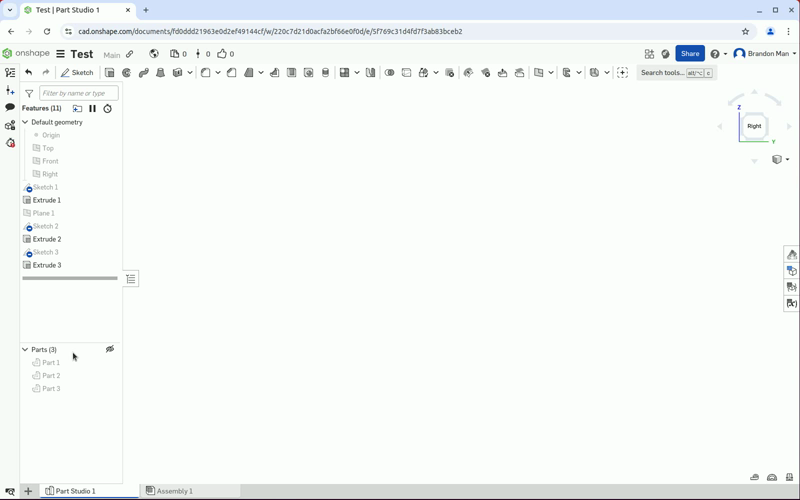
key(right)
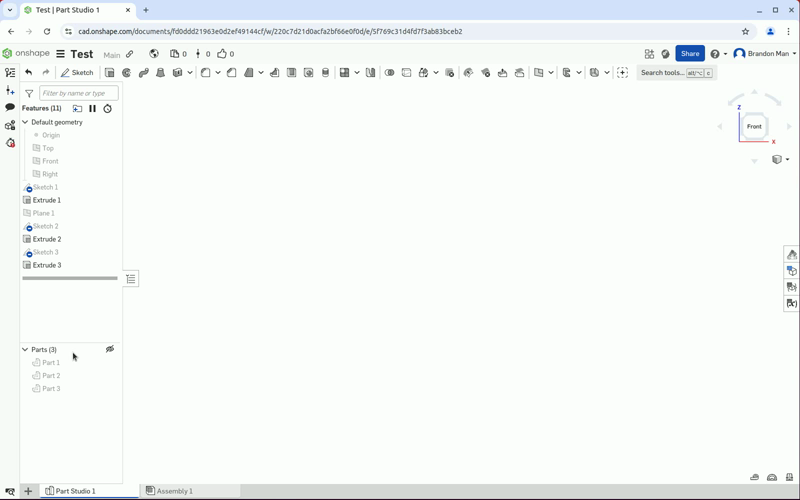
key_up(shift)
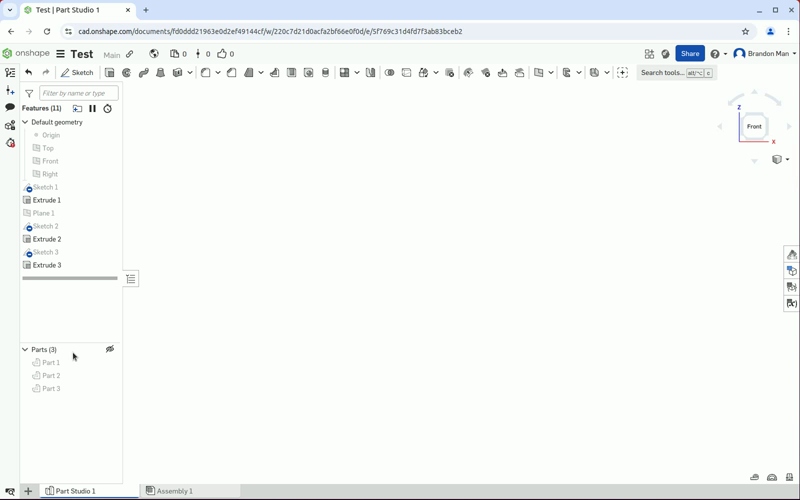
mouse_move(73, 352)
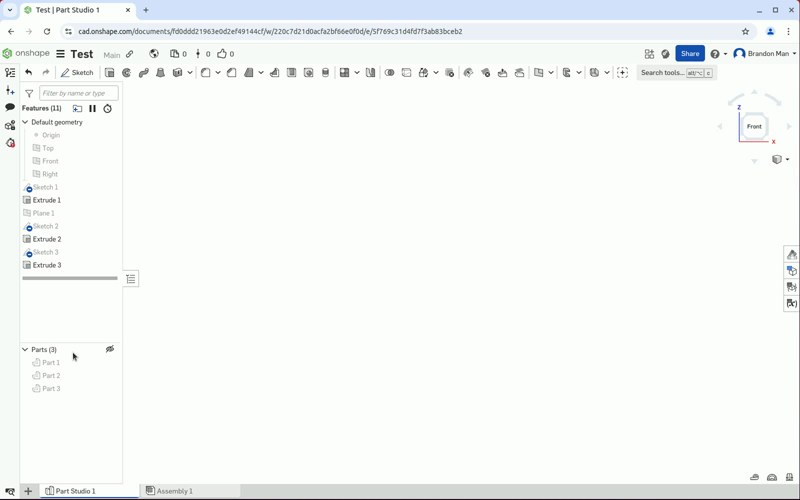
key(shift+y)
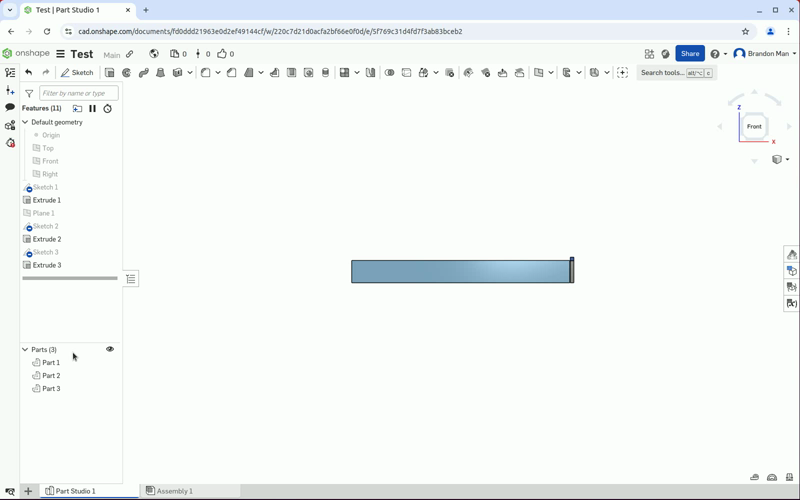
mouse_move(541, 75)
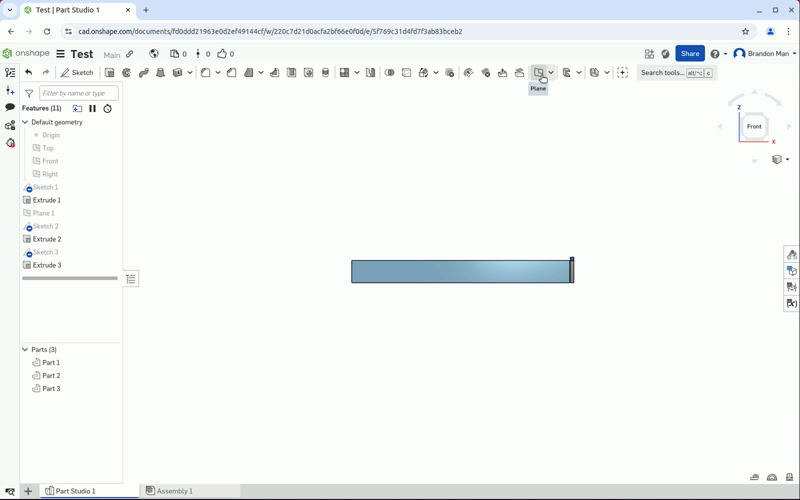
click(541, 75)
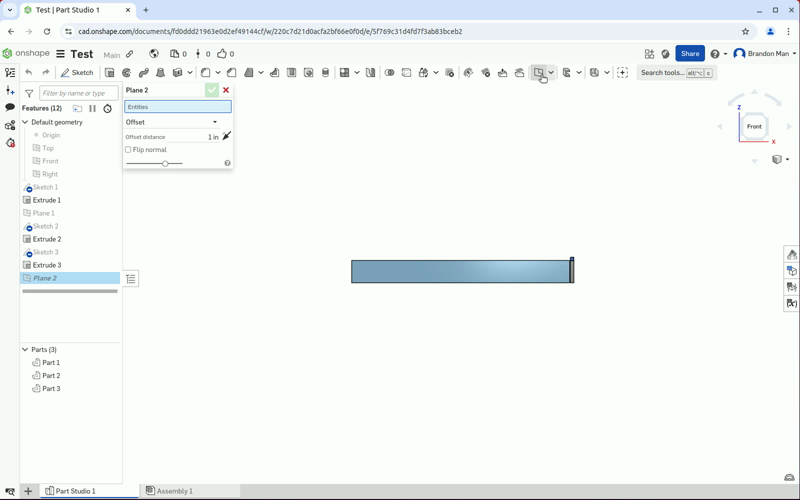
mouse_move(73, 163)
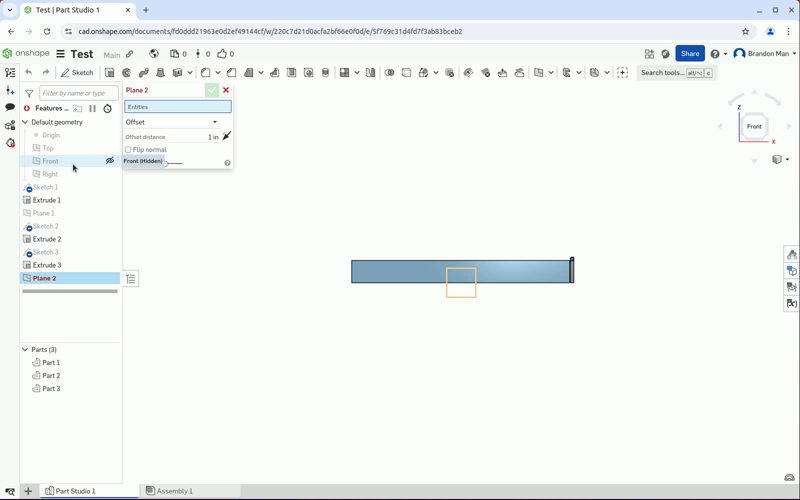
click(73, 163)
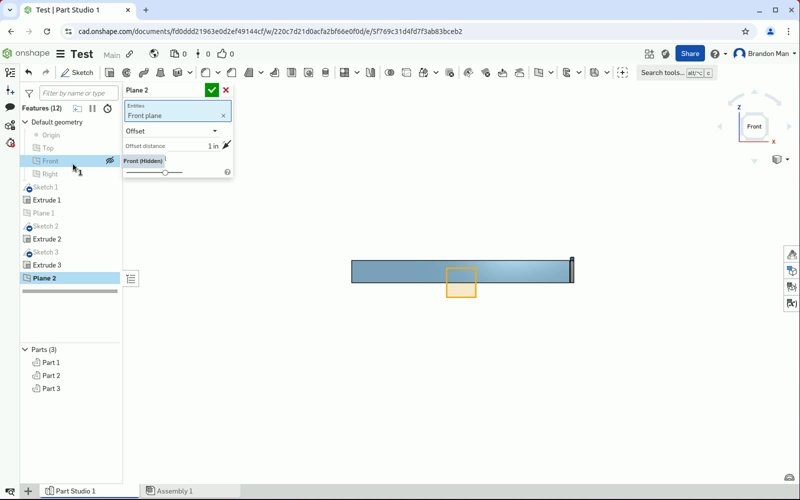
key(tab, 2)
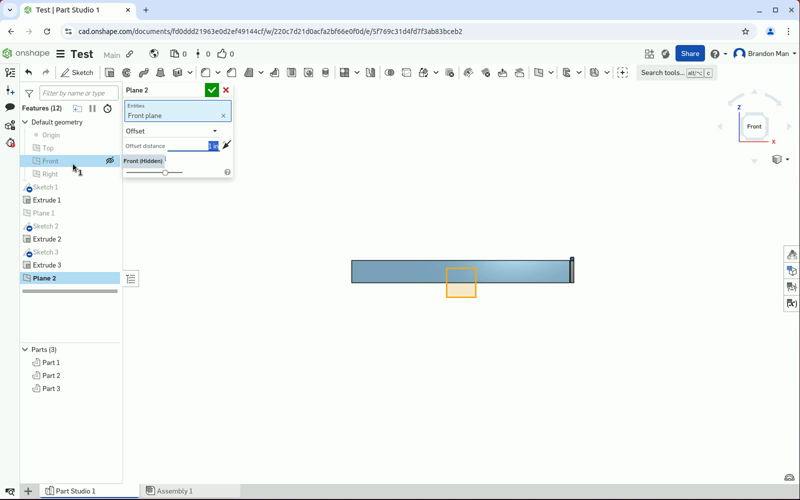
text(10.845)
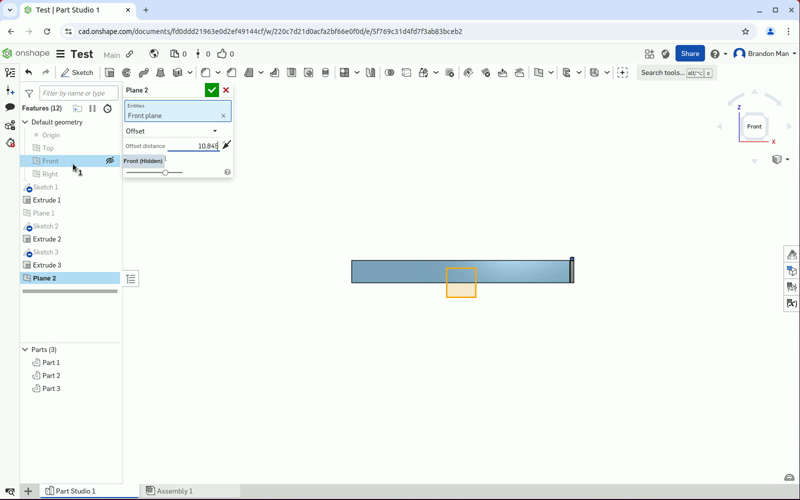
key(enter, 2)
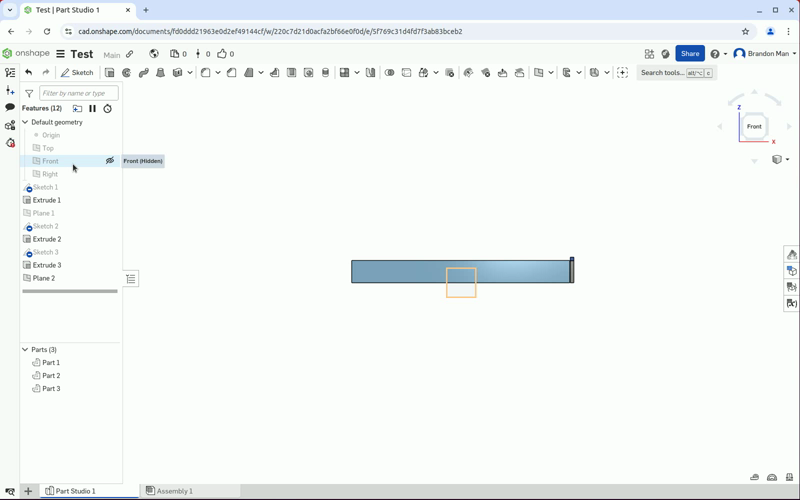
key(shift+s)
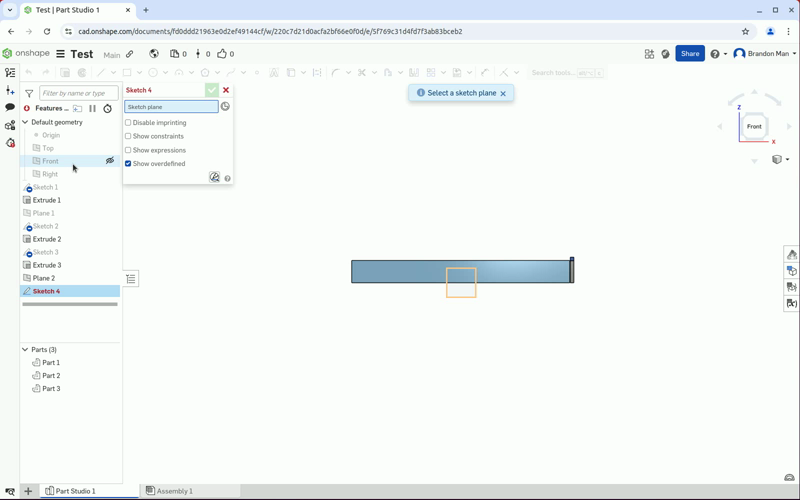
mouse_move(73, 280)
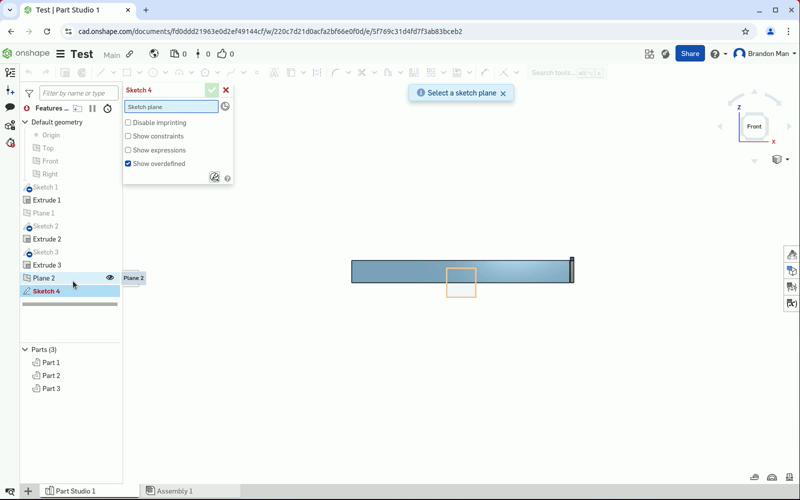
click(73, 280)
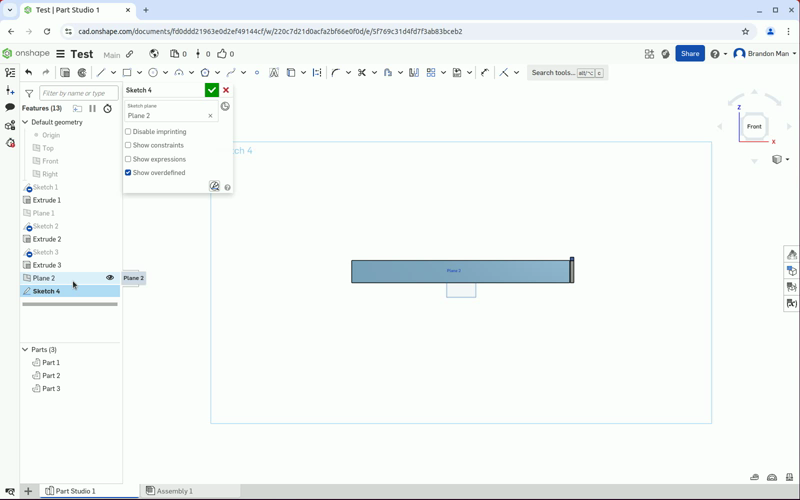
mouse_move(73, 352)
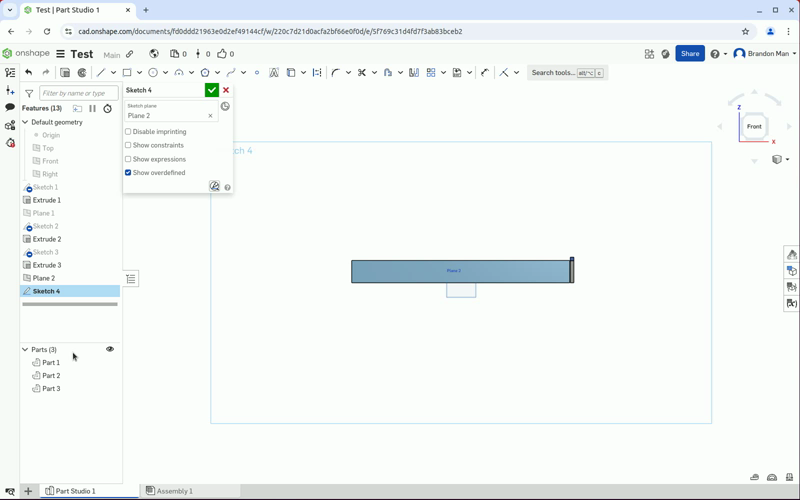
key(y)
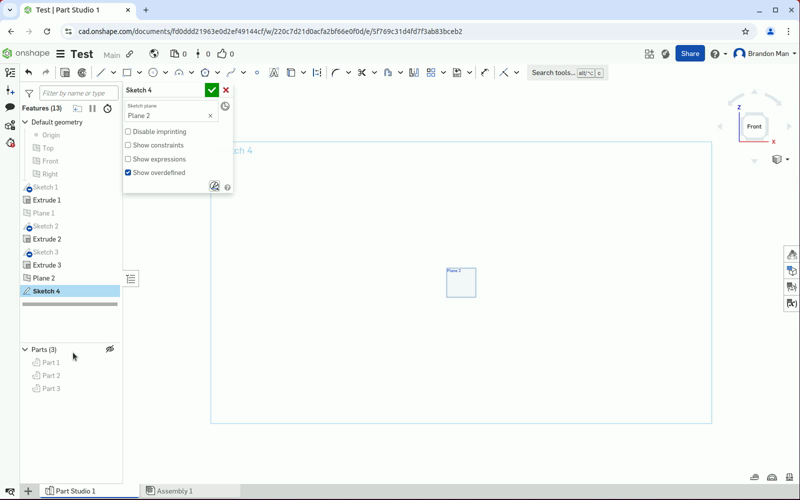
key(l)
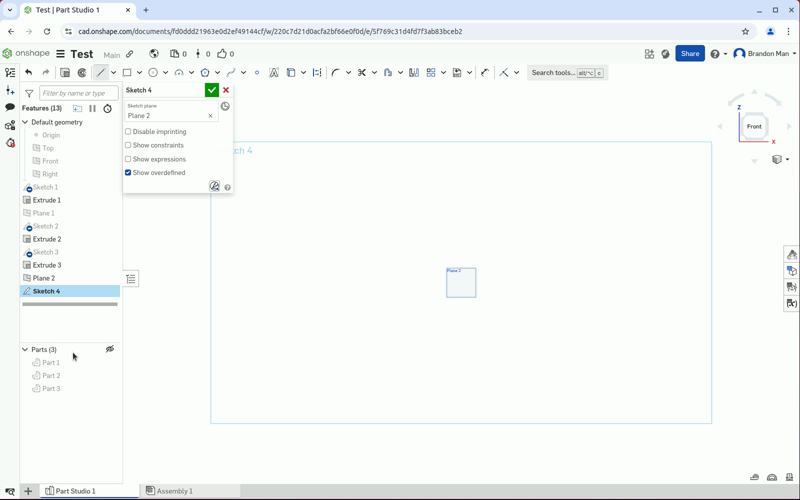
key_down(shift)
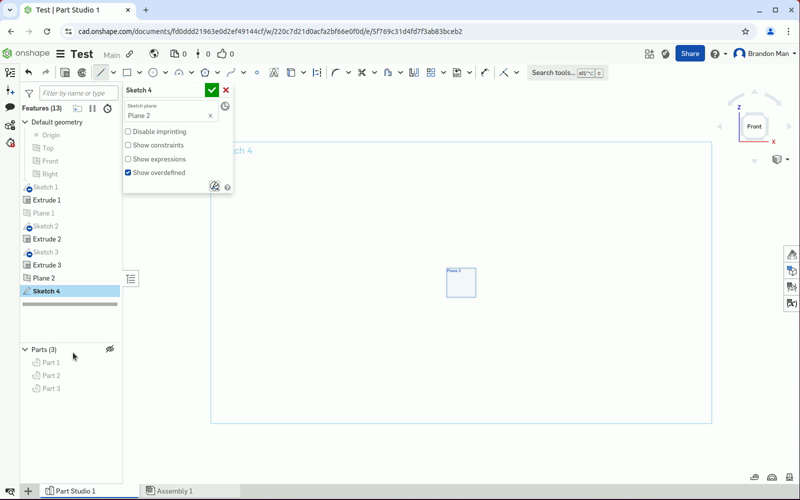
mouse_move(348, 282)
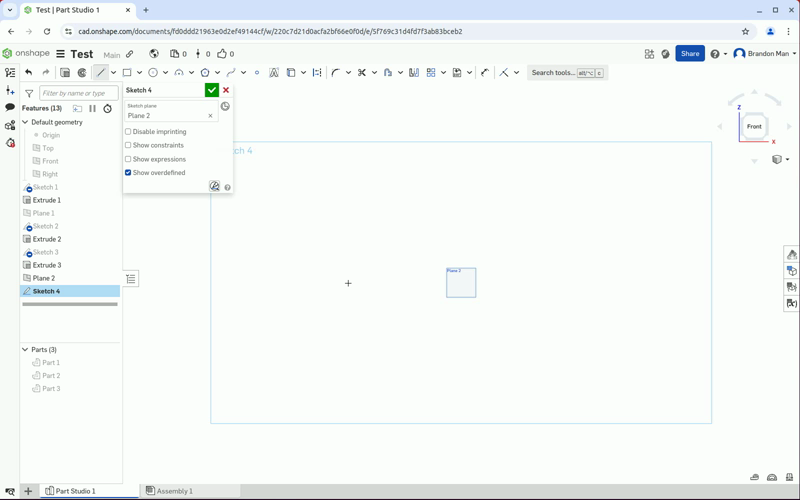
click(348, 282)
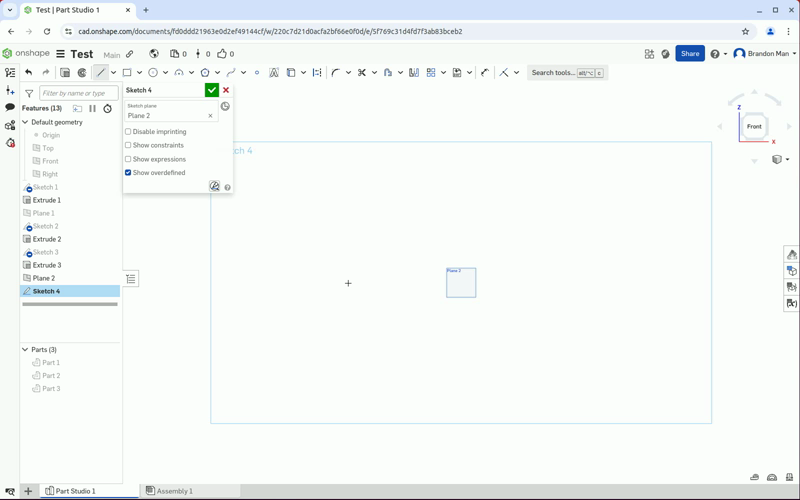
key_up(shift)
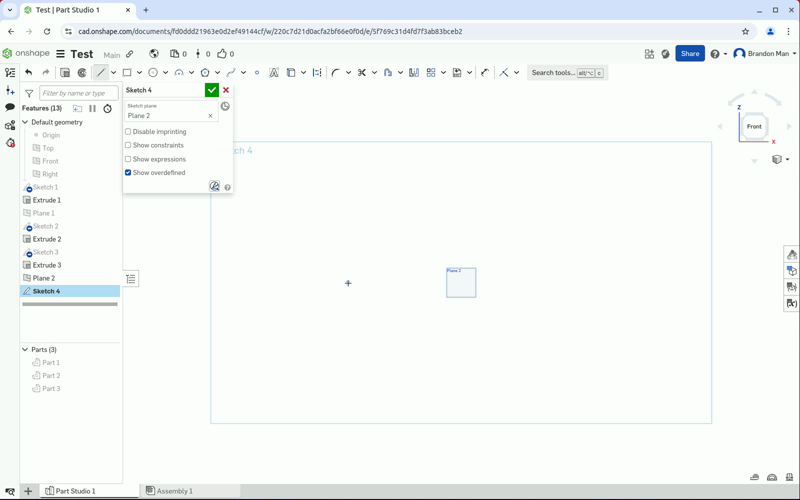
key_down(shift)
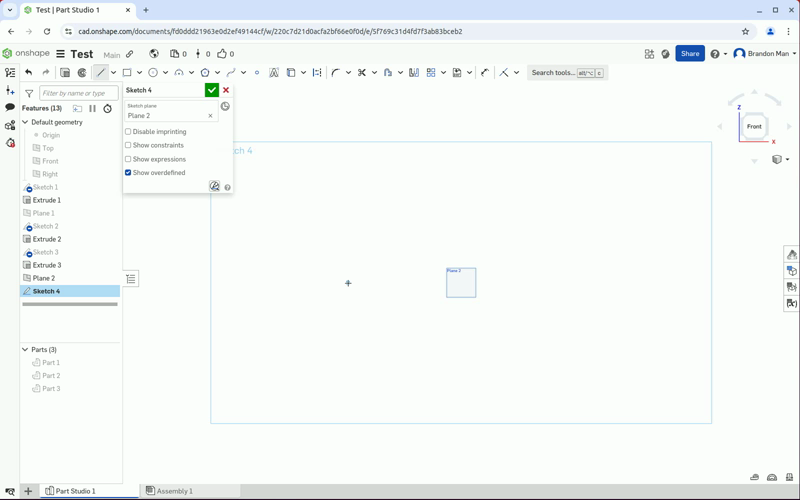
mouse_move(378, 282)
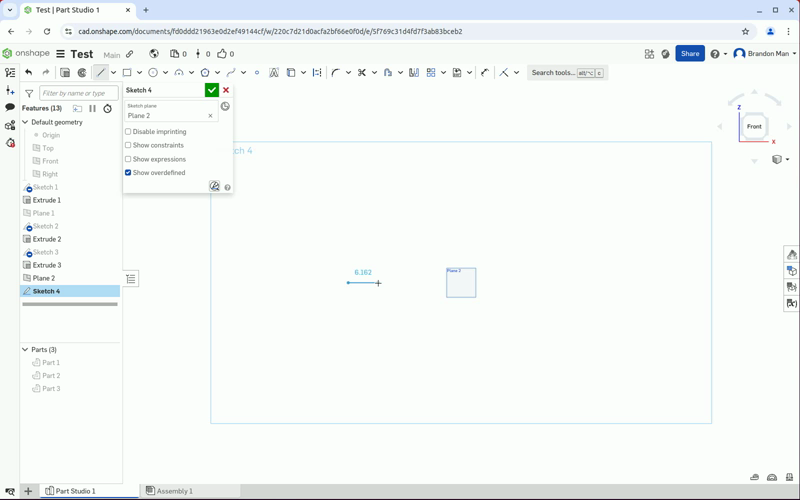
mouse_move(350, 282)
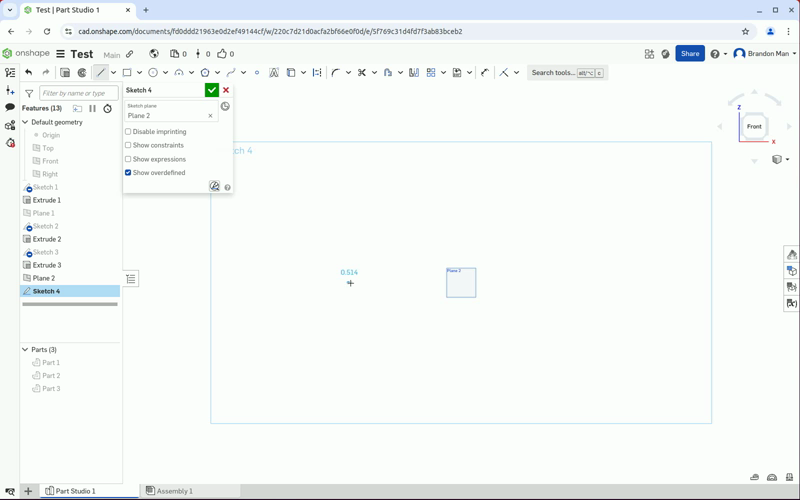
scroll(6)
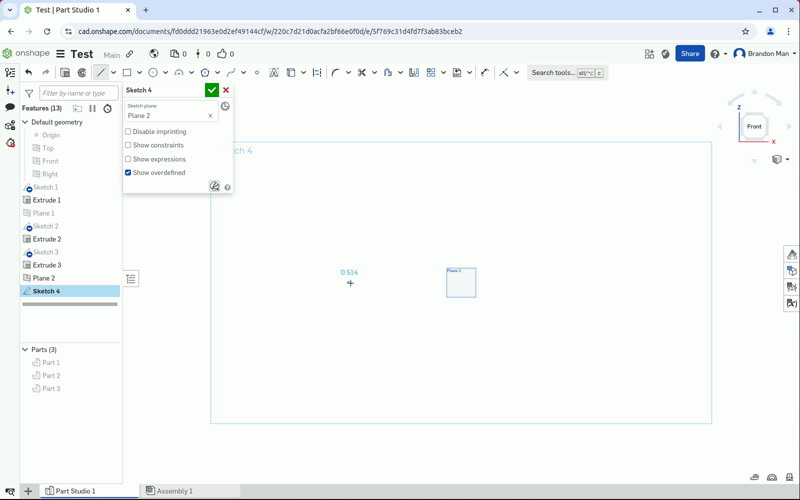
scroll(6)
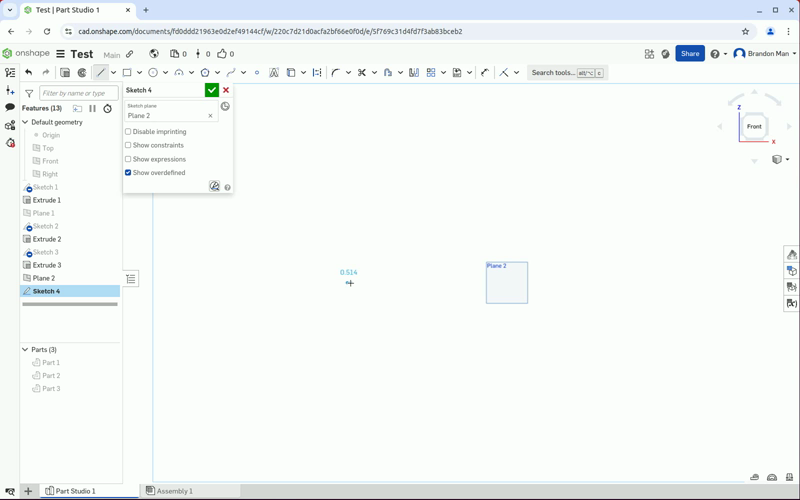
scroll(6)
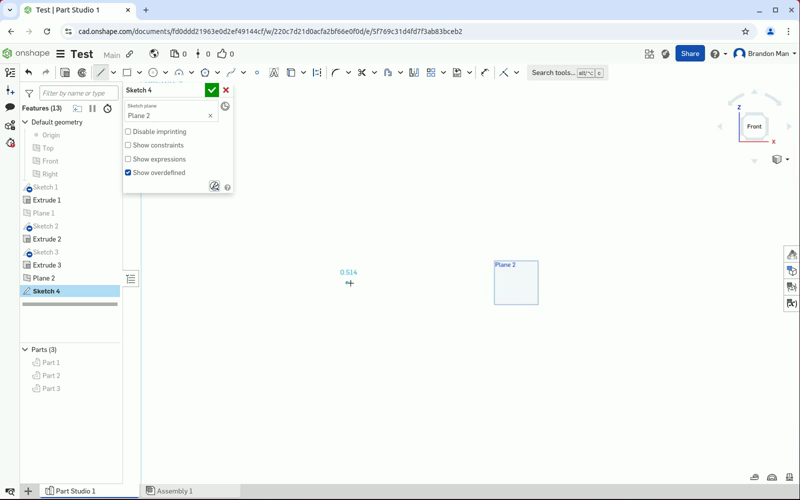
scroll(6)
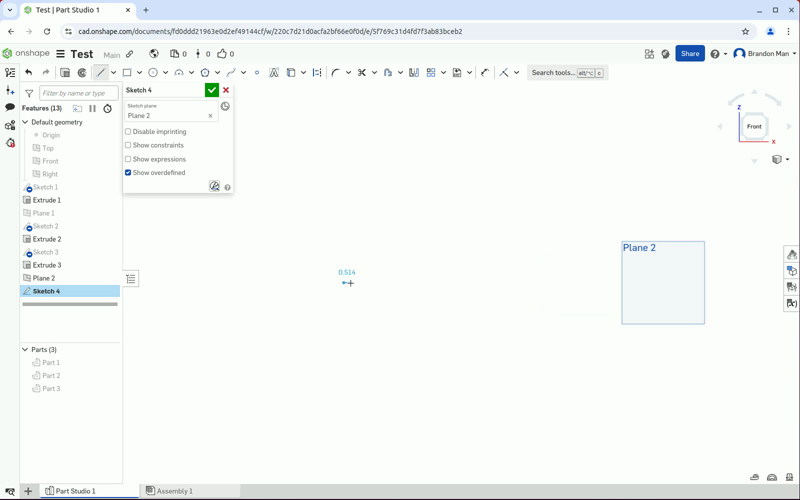
scroll(6)
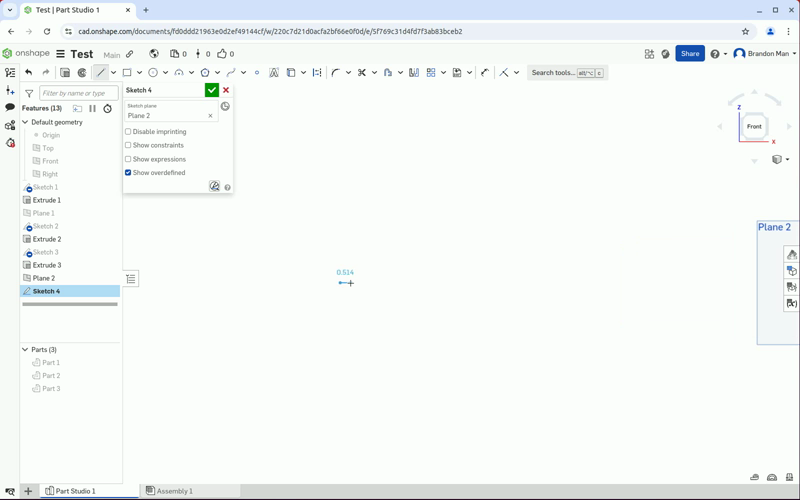
scroll(6)
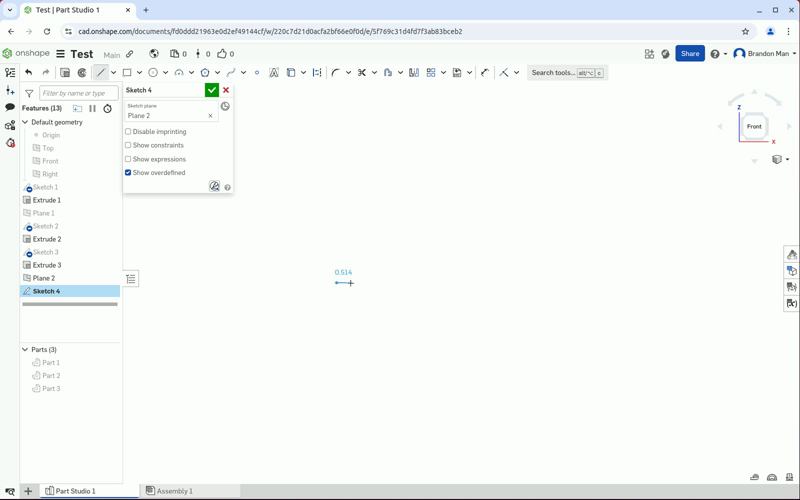
scroll(6)
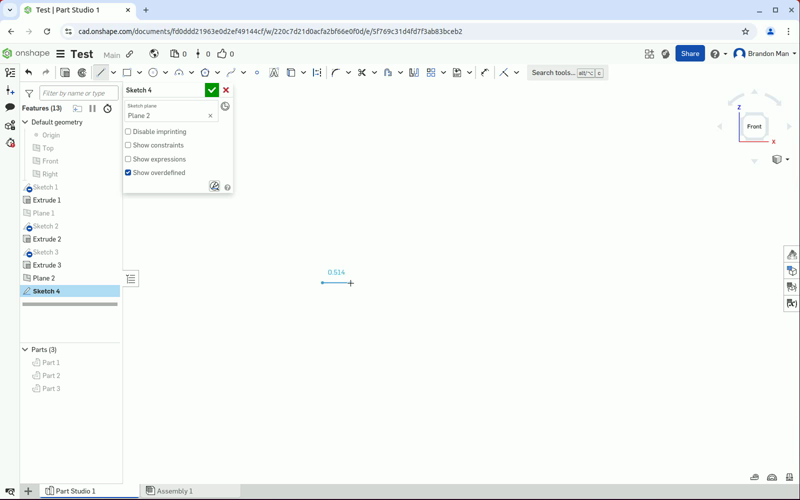
click(350, 282)
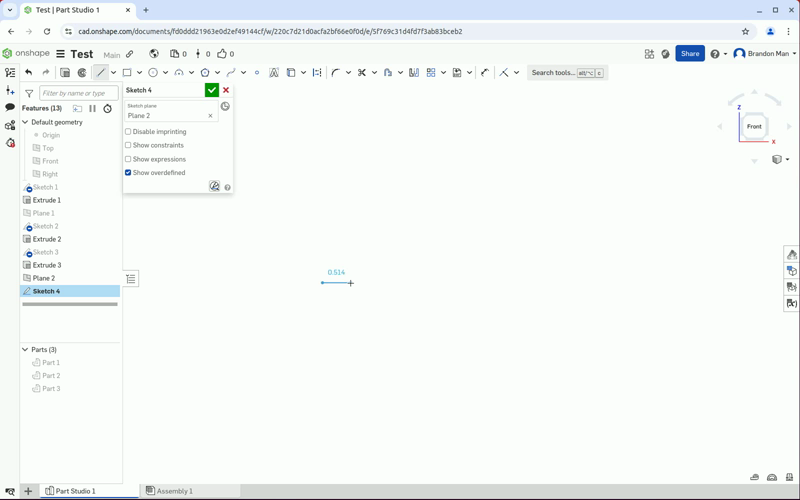
scroll(-6)
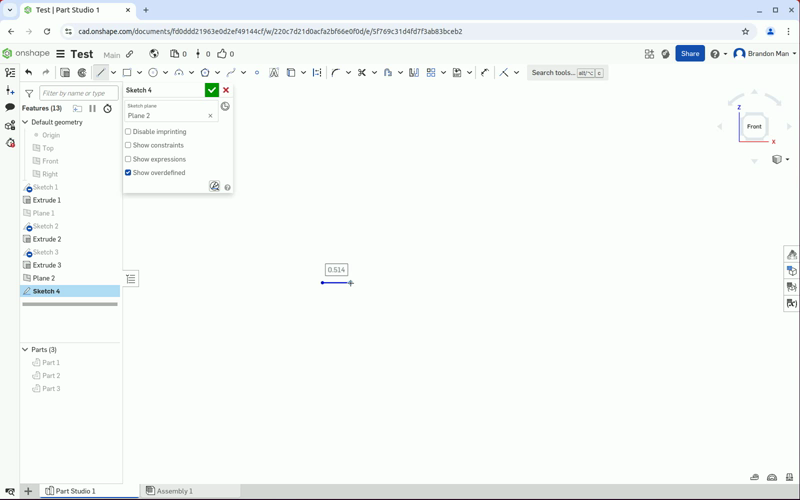
scroll(-6)
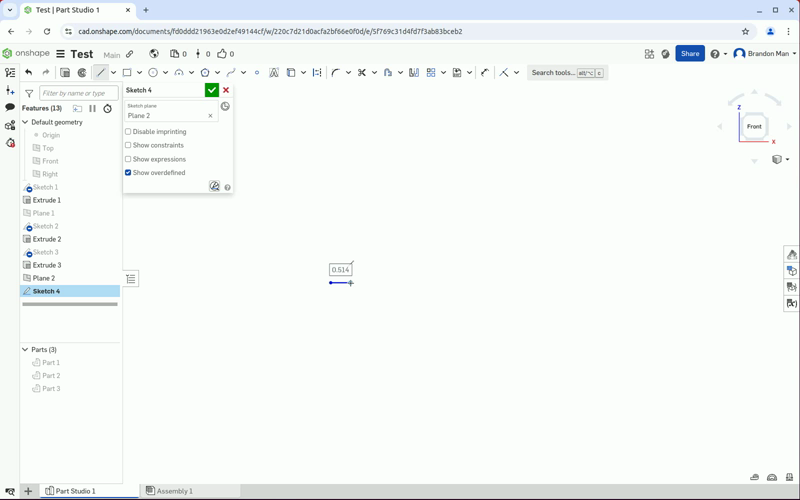
scroll(-6)
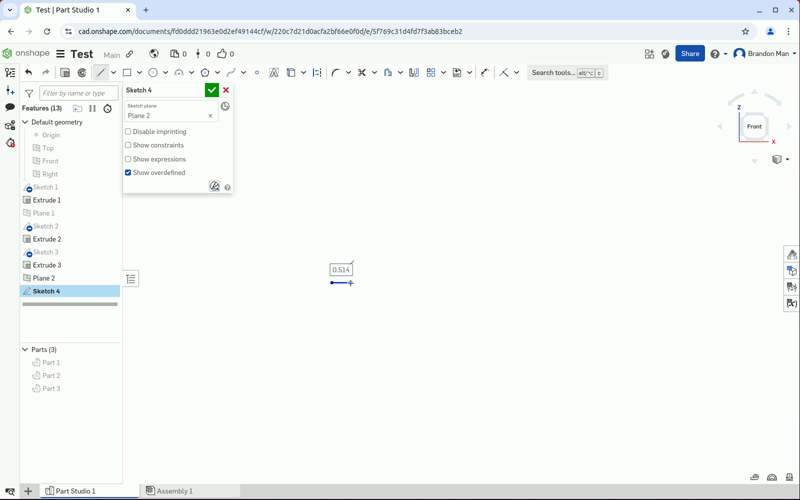
scroll(-6)
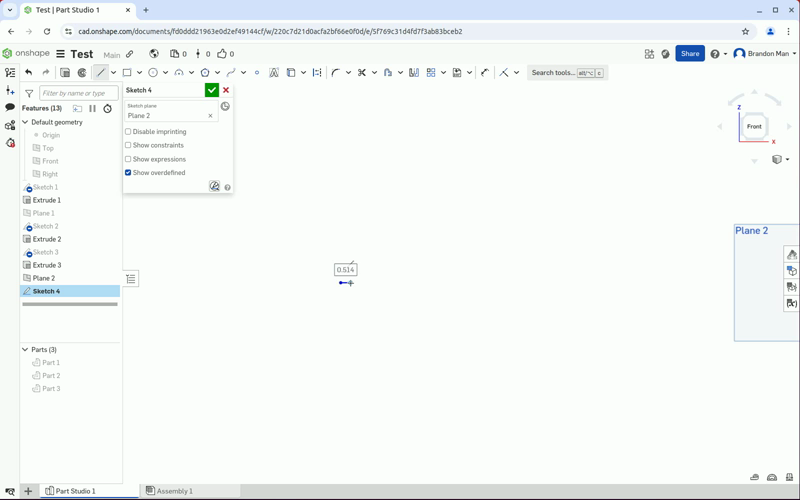
scroll(-6)
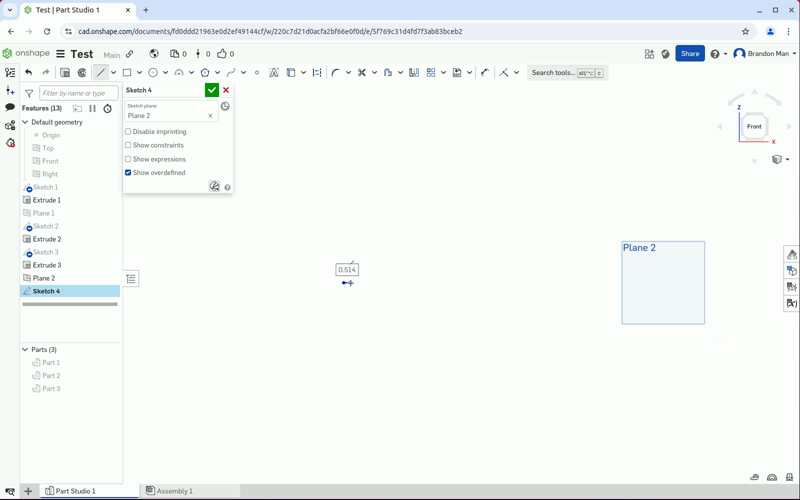
scroll(-6)
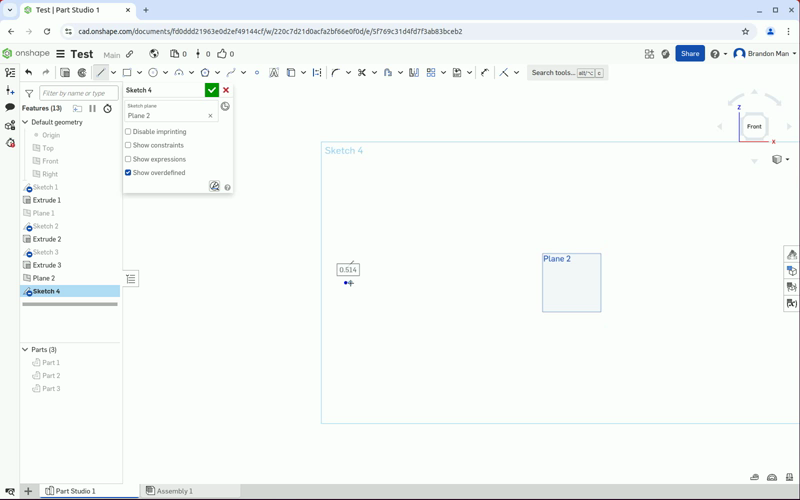
scroll(-6)
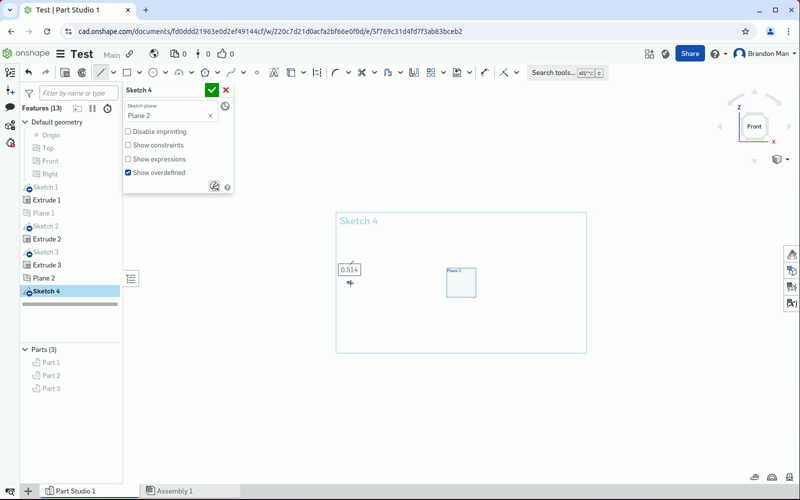
key_up(shift)
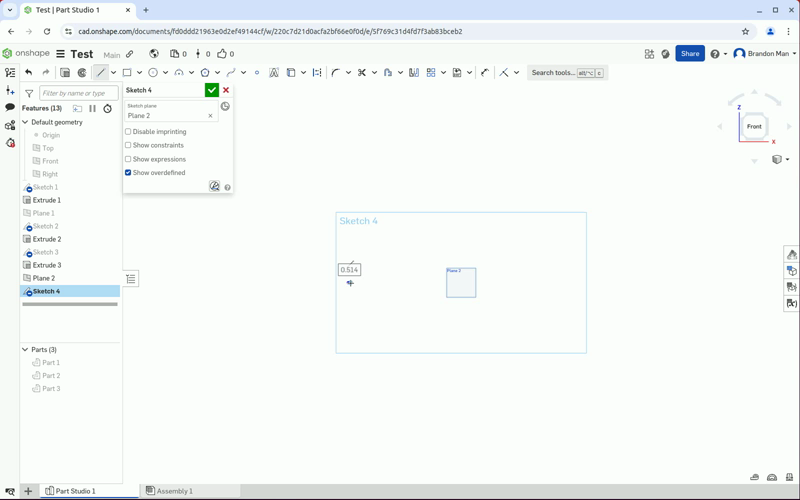
key_down(shift)
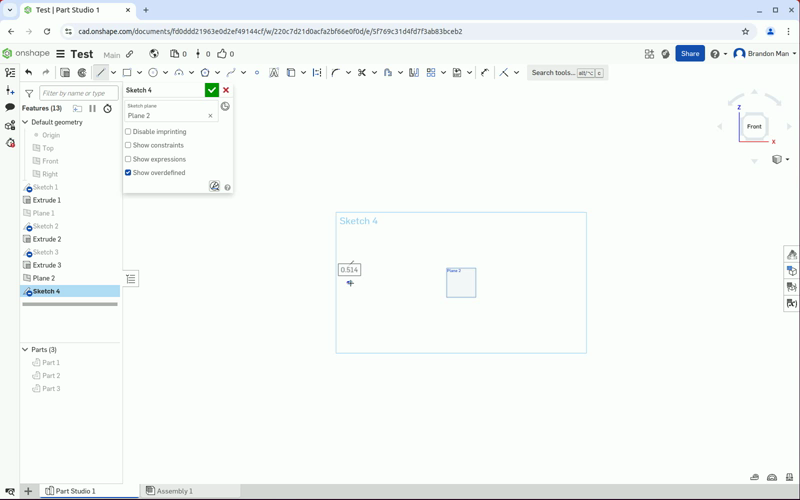
mouse_move(380, 282)
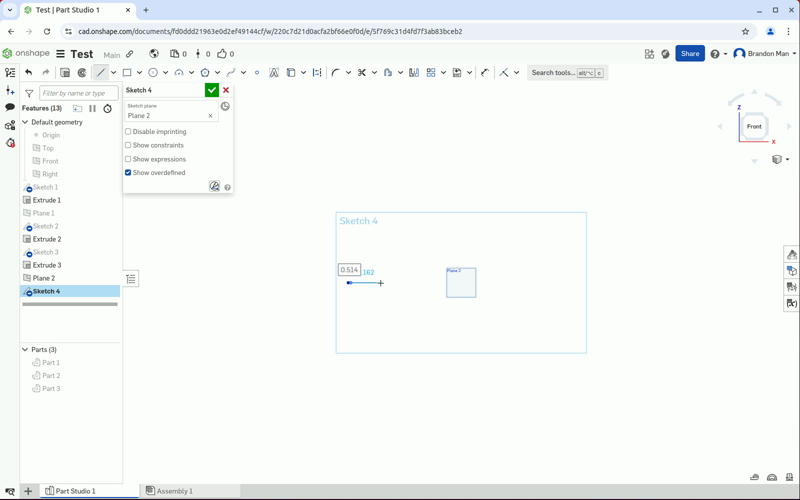
mouse_move(350, 259)
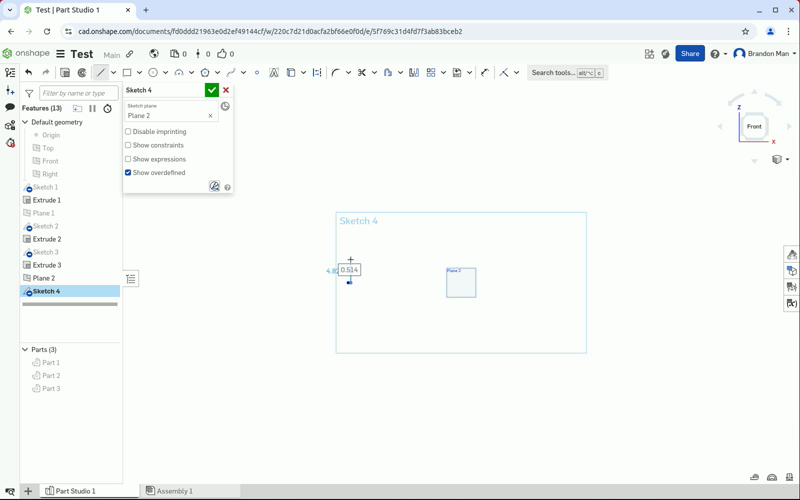
click(350, 259)
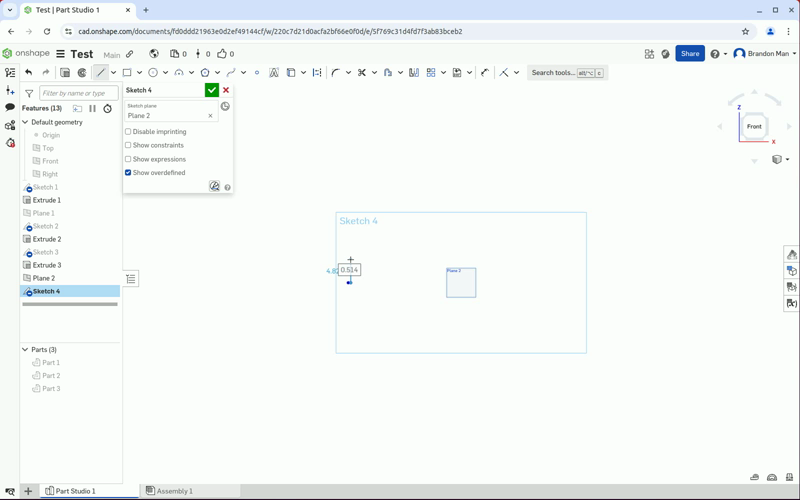
key_up(shift)
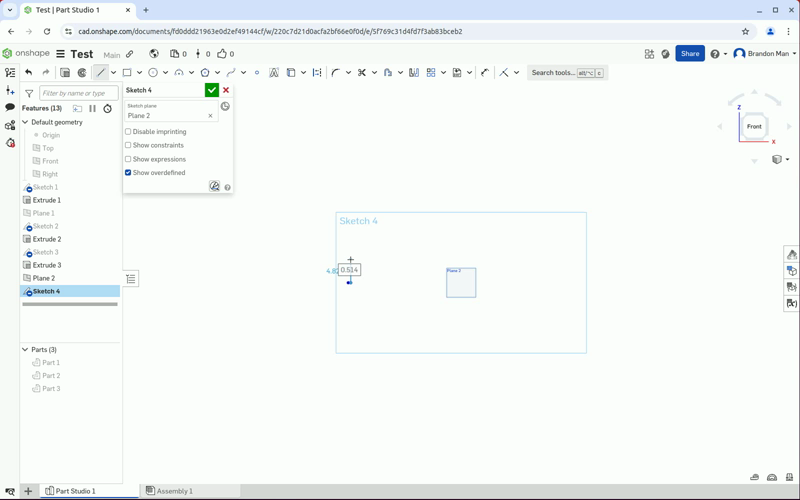
key_down(shift)
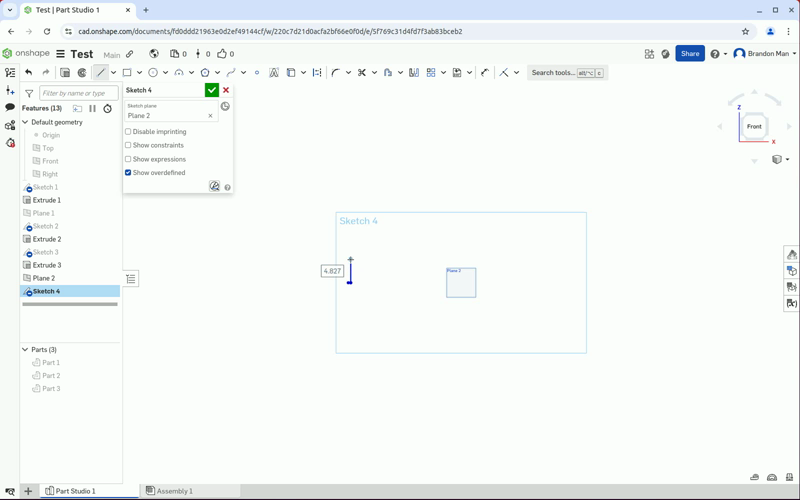
mouse_move(569, 259)
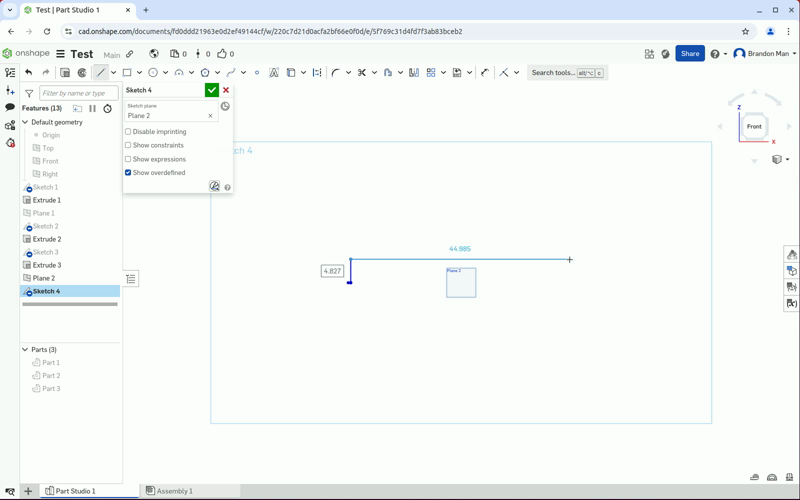
click(569, 259)
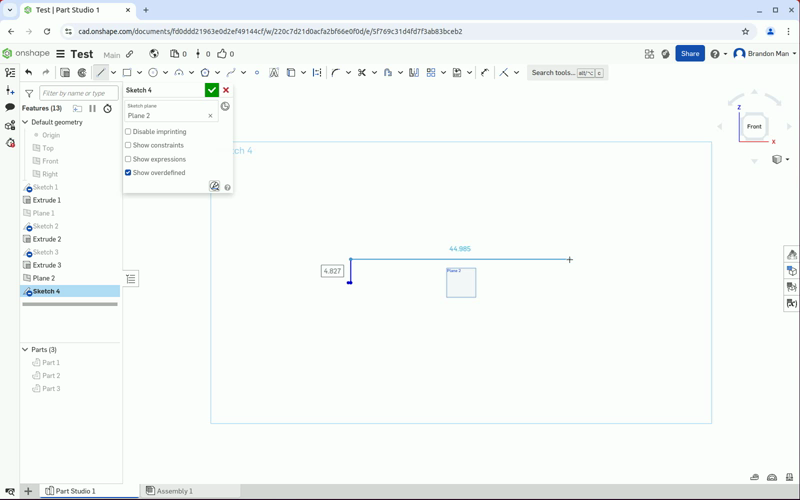
key_up(shift)
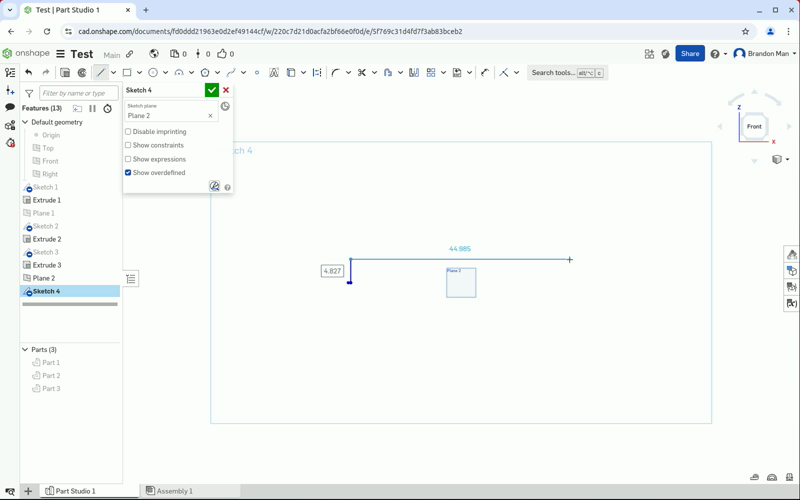
key_down(shift)
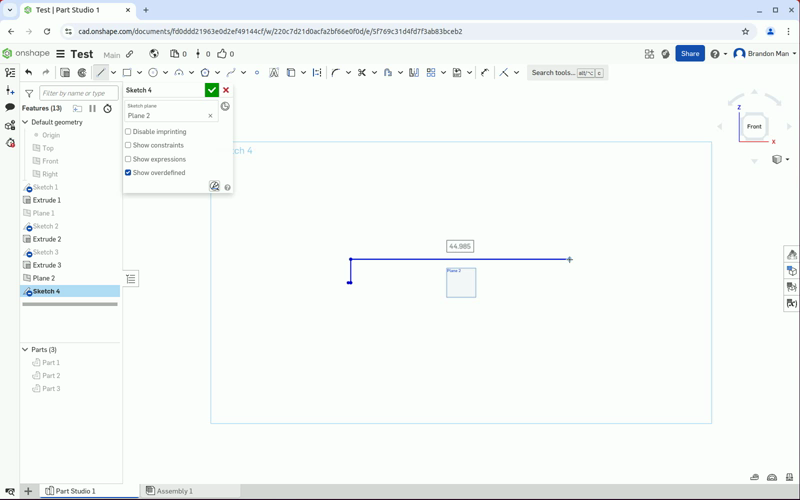
mouse_move(589, 259)
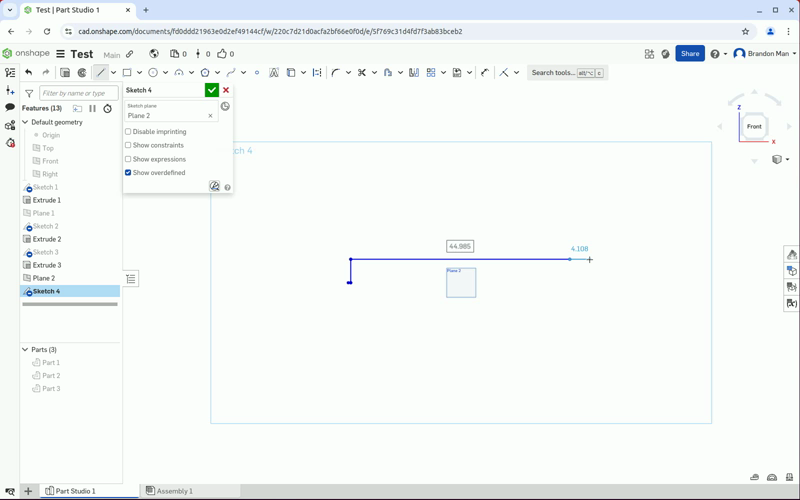
mouse_move(569, 282)
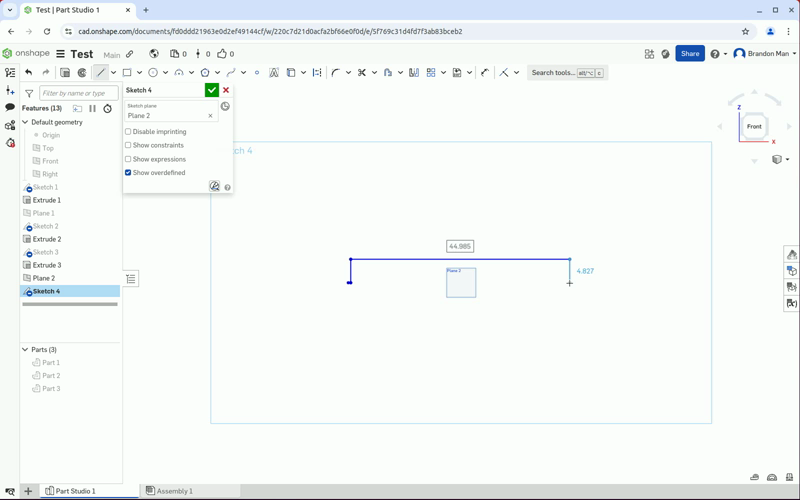
click(569, 282)
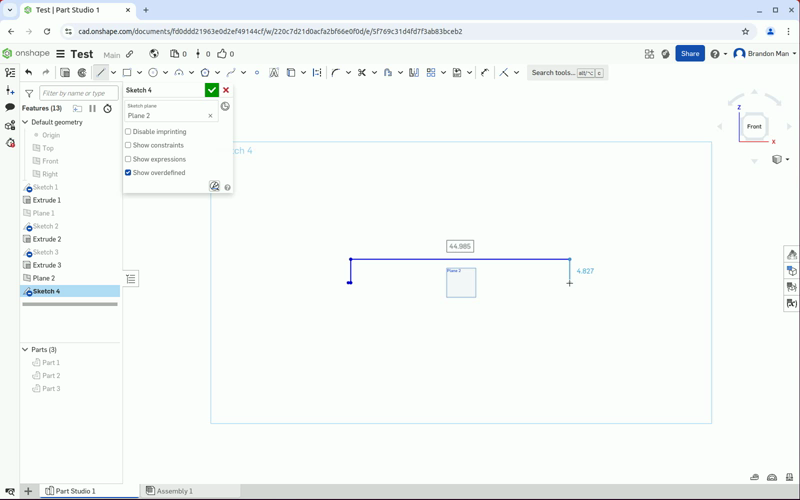
key_up(shift)
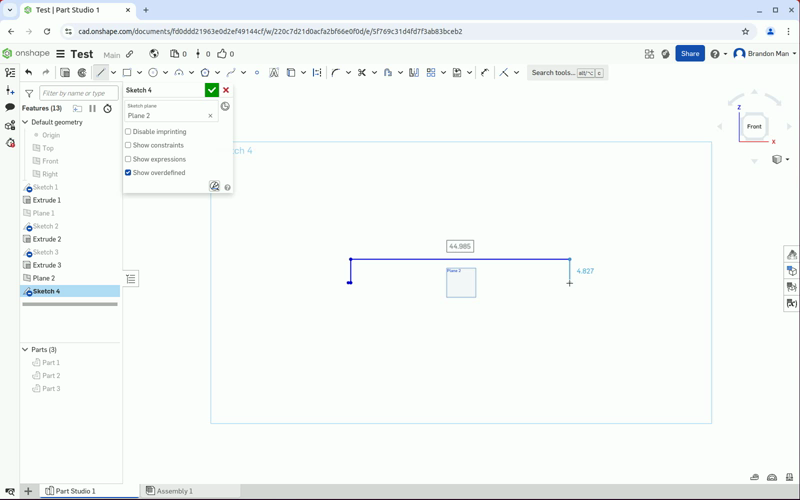
key_down(shift)
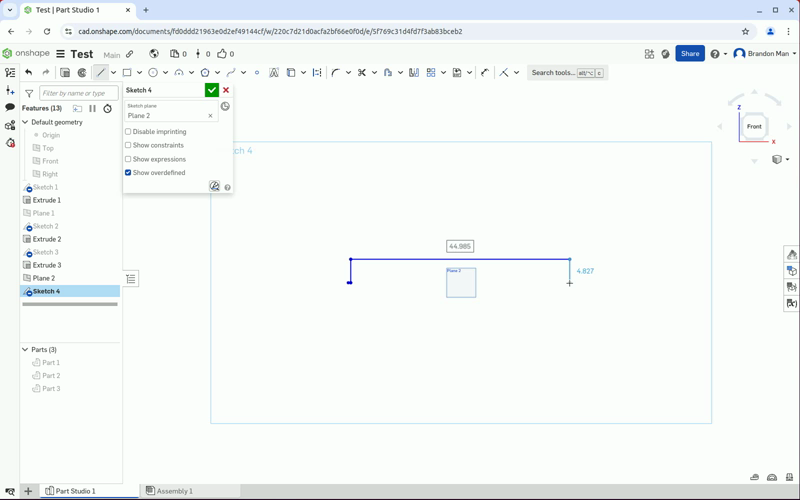
mouse_move(589, 282)
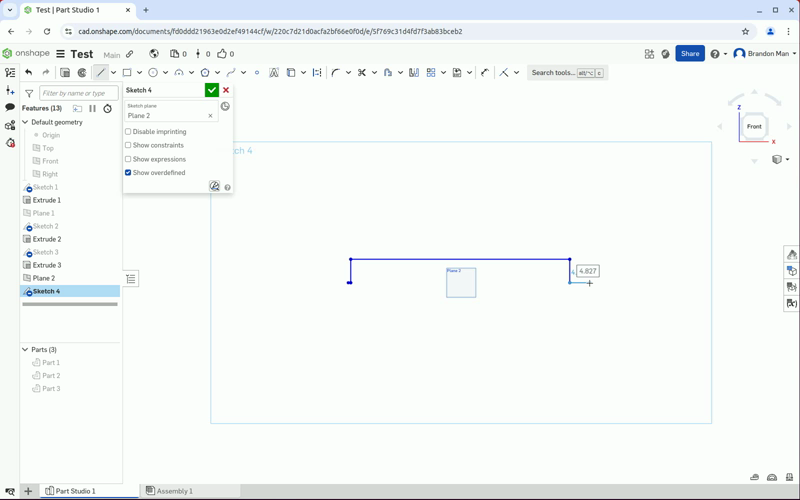
mouse_move(572, 282)
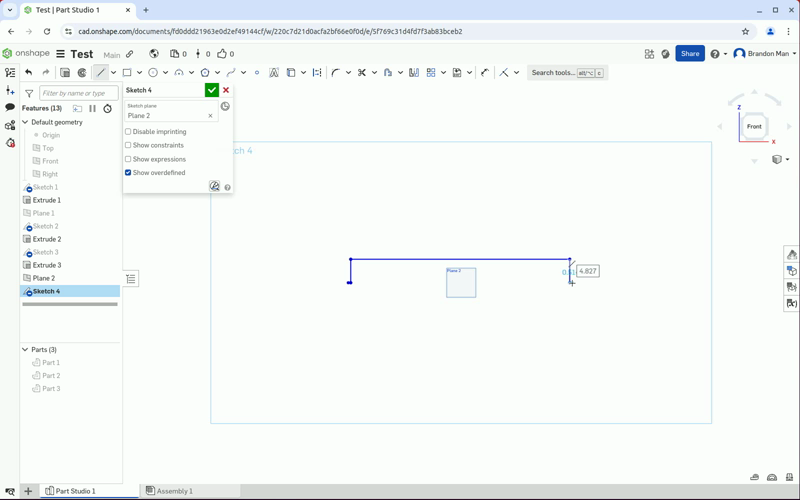
scroll(6)
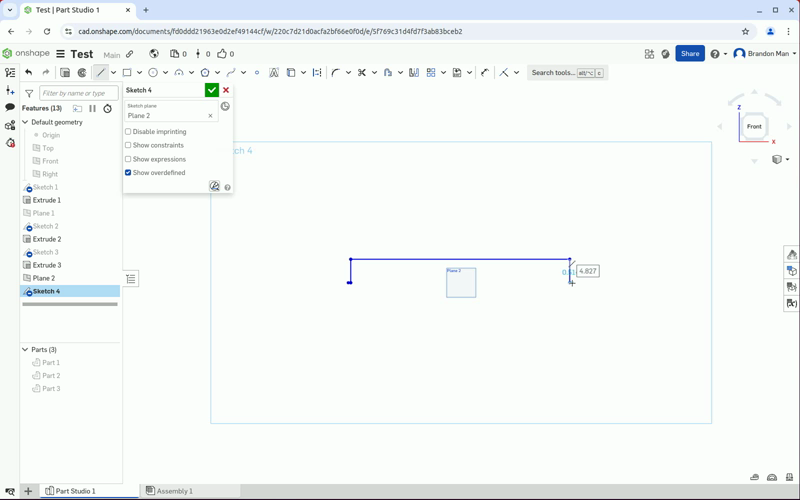
scroll(6)
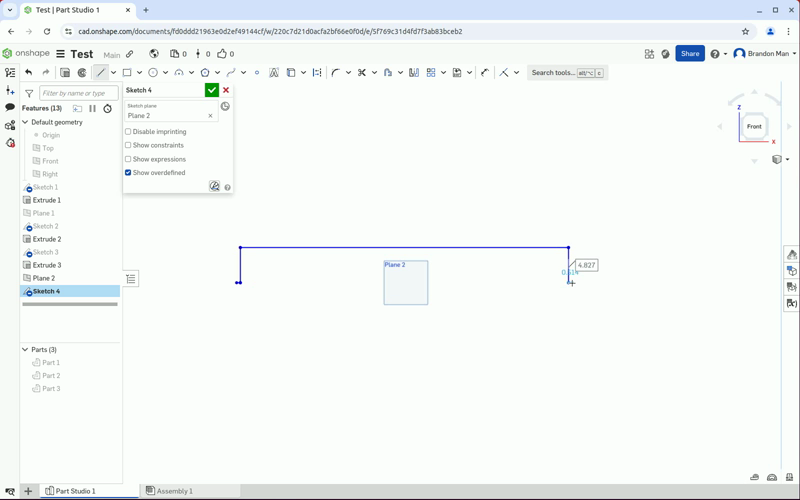
scroll(6)
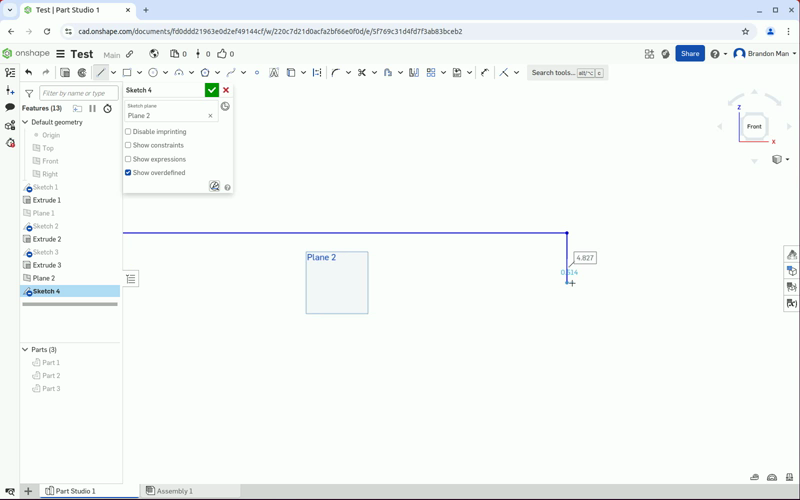
scroll(6)
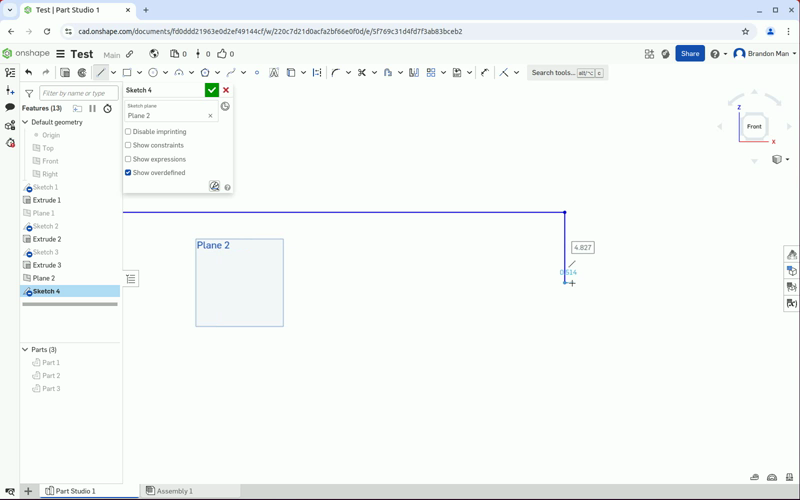
scroll(6)
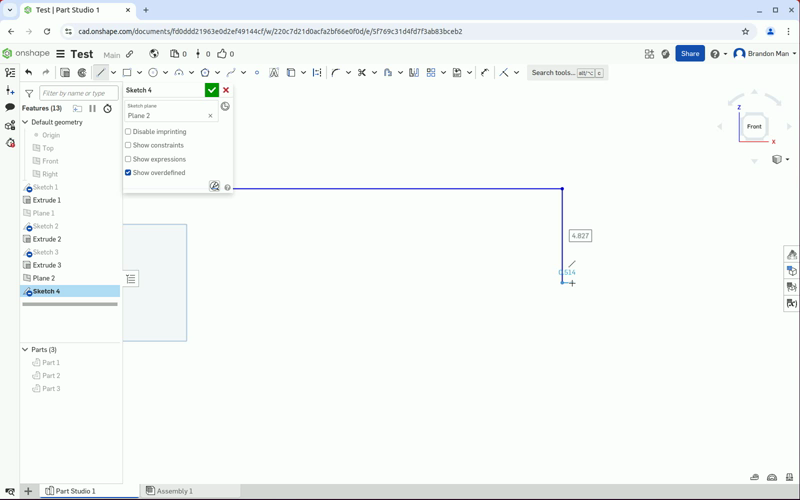
scroll(6)
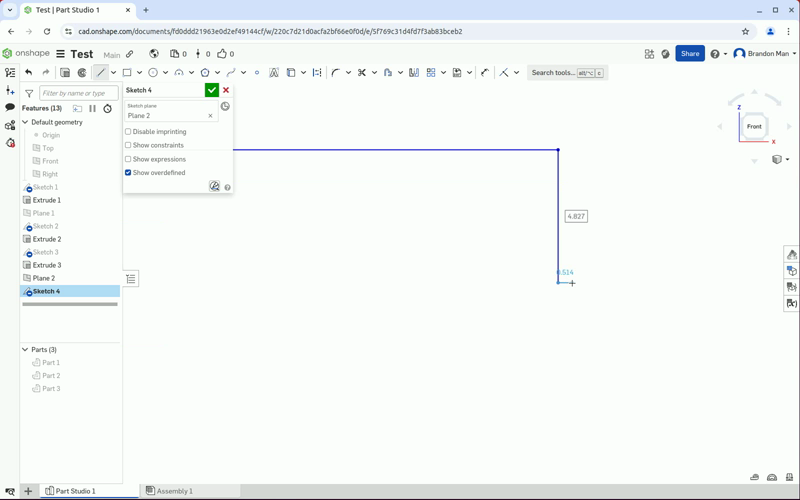
scroll(6)
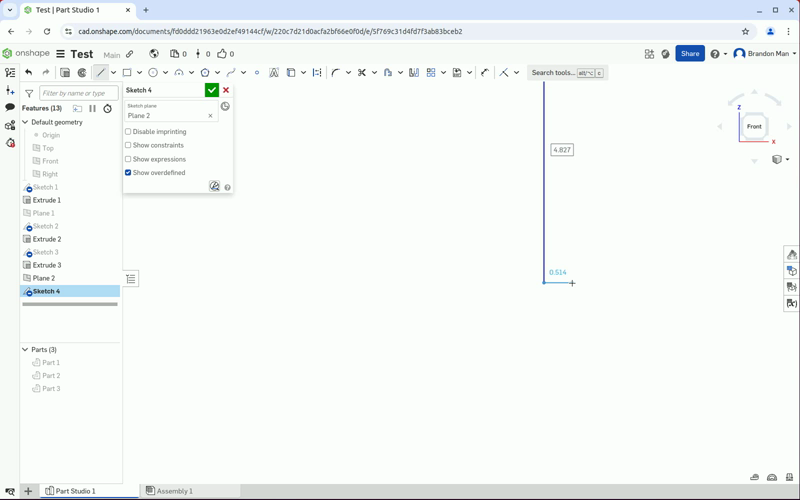
click(572, 282)
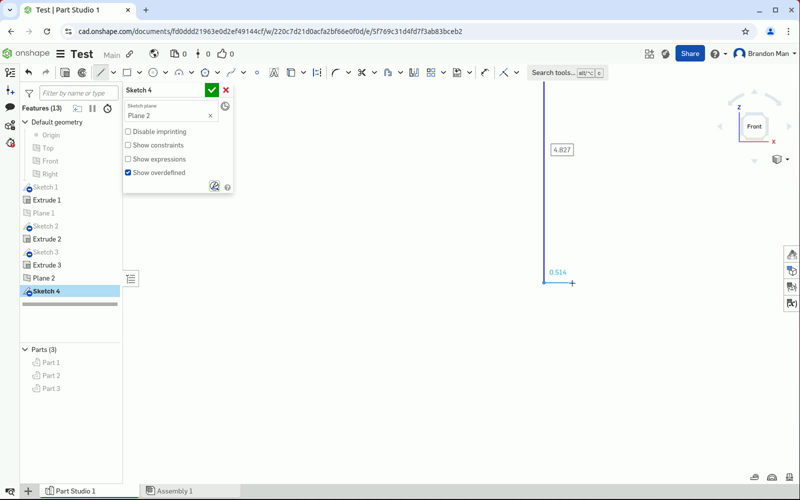
scroll(-6)
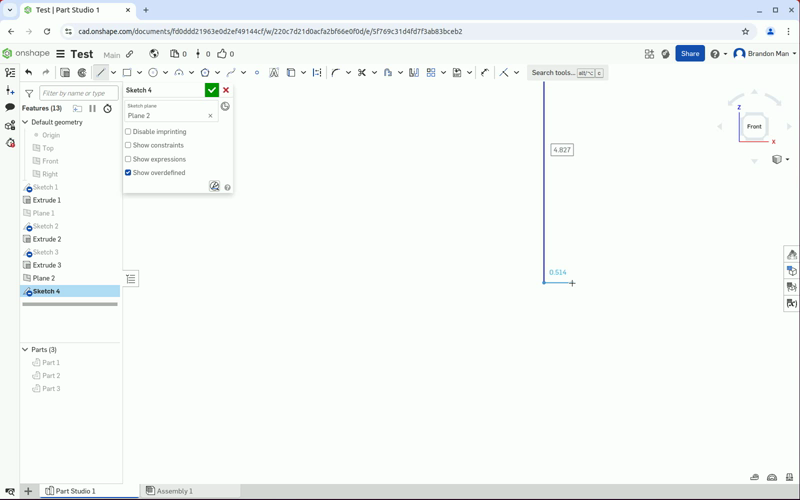
scroll(-6)
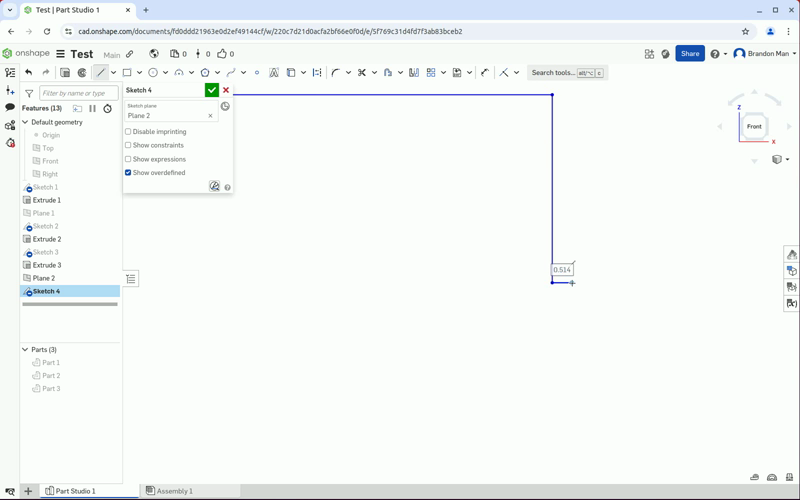
scroll(-6)
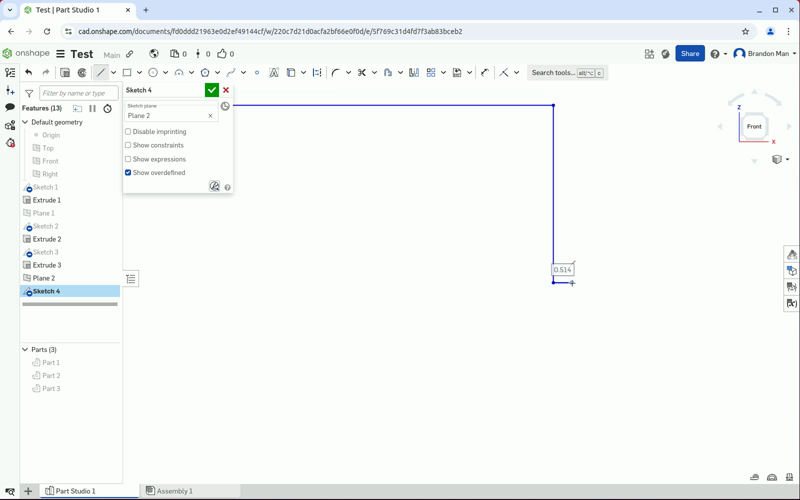
scroll(-6)
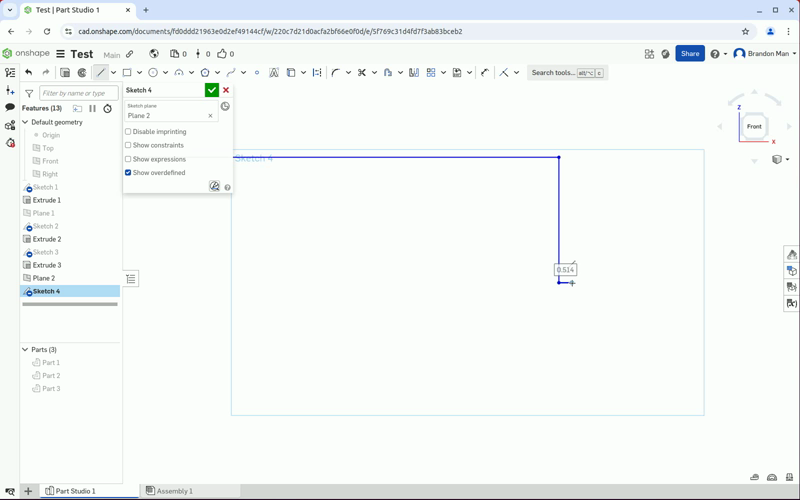
scroll(-6)
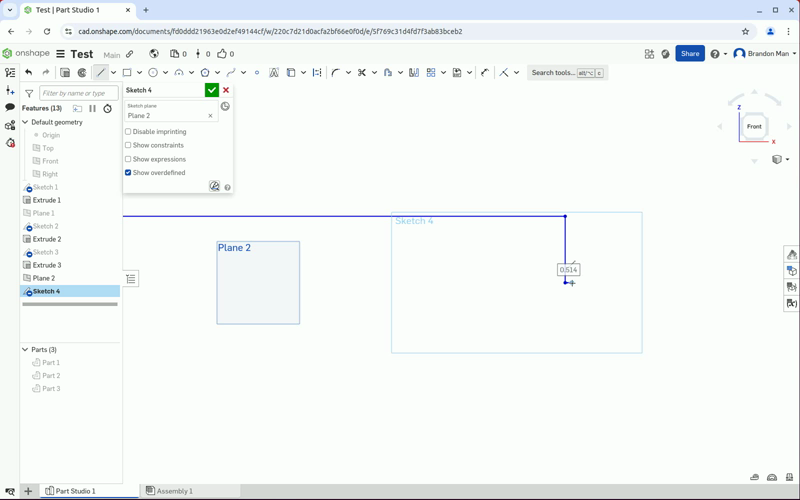
scroll(-6)
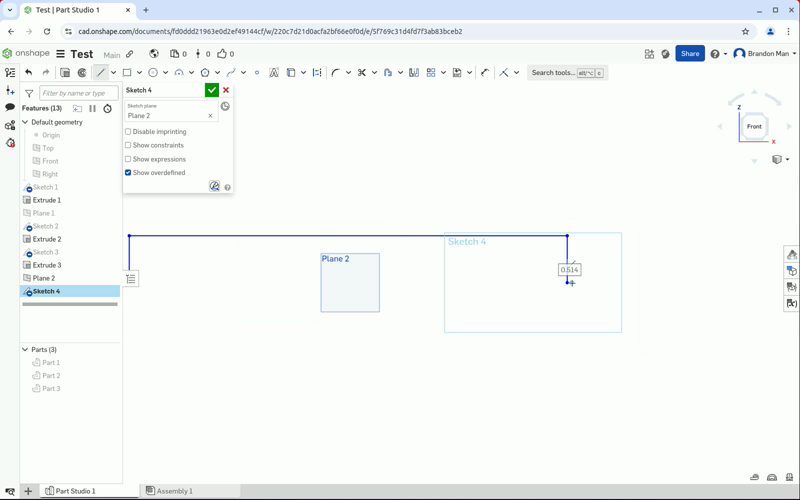
scroll(-6)
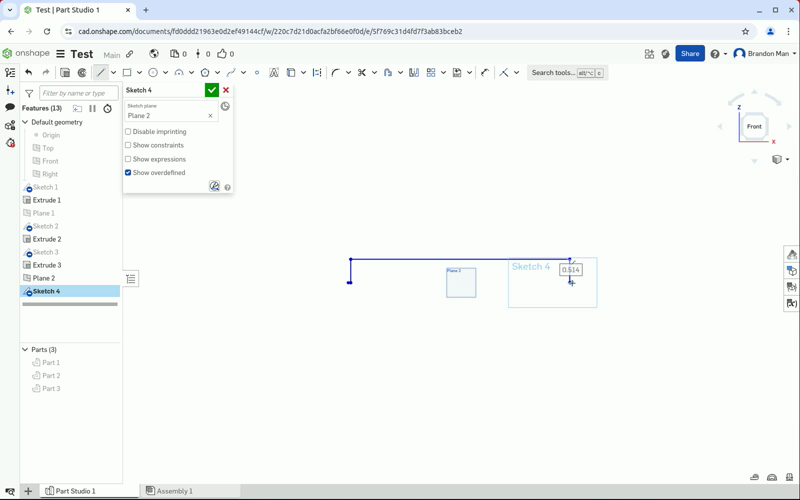
key_up(shift)
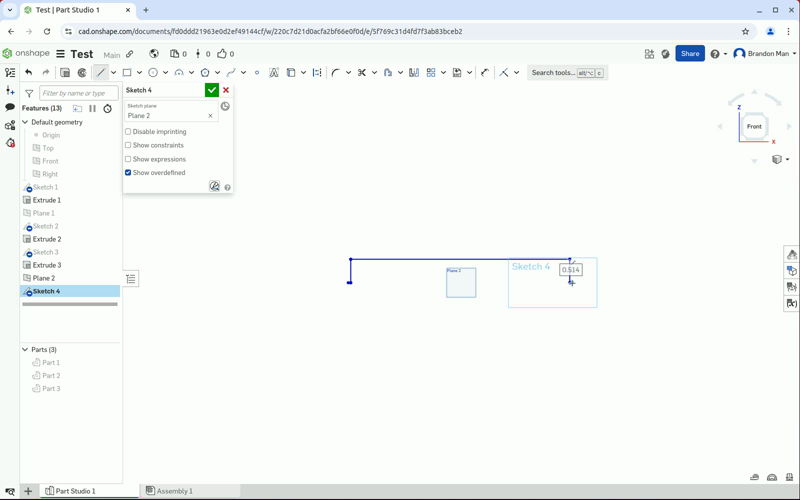
key_down(shift)
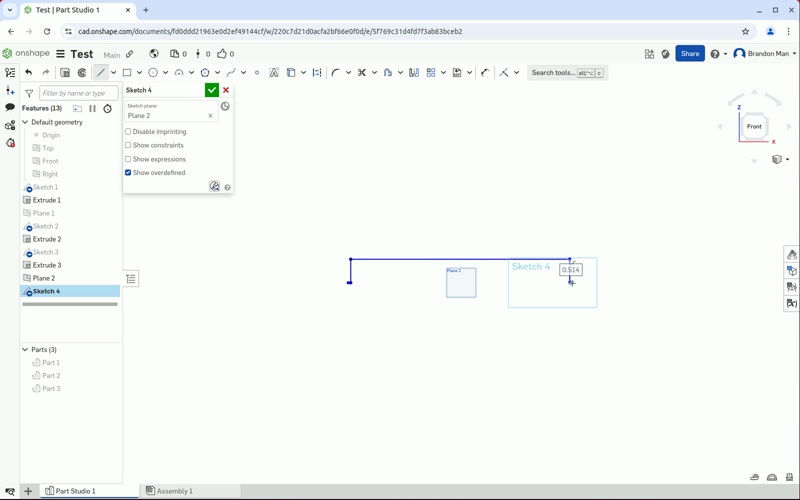
mouse_move(589, 282)
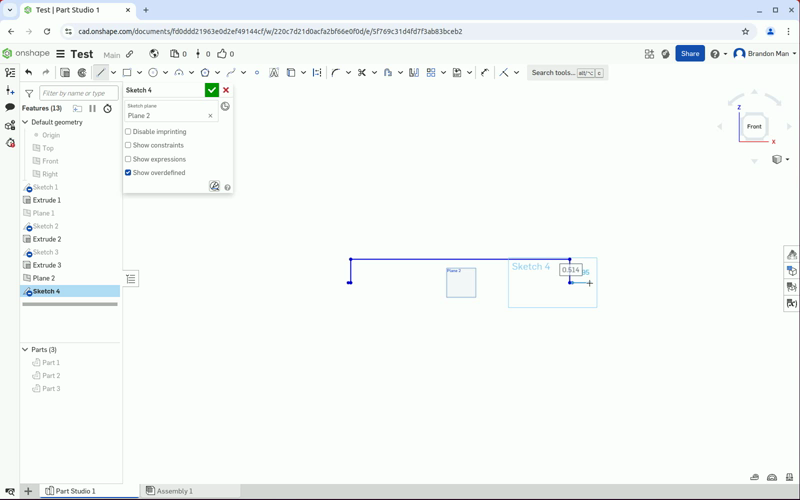
mouse_move(572, 257)
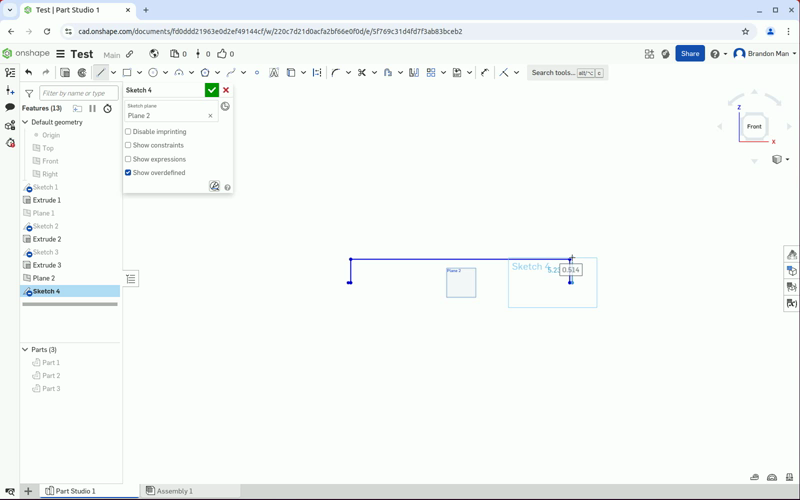
scroll(6)
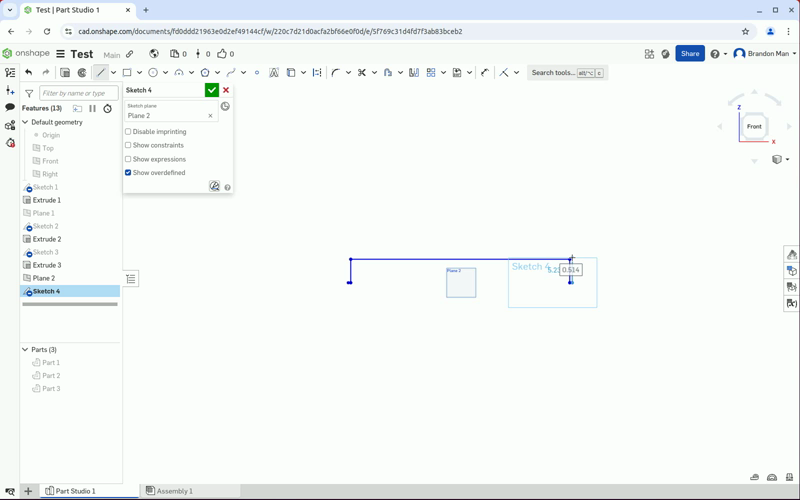
scroll(6)
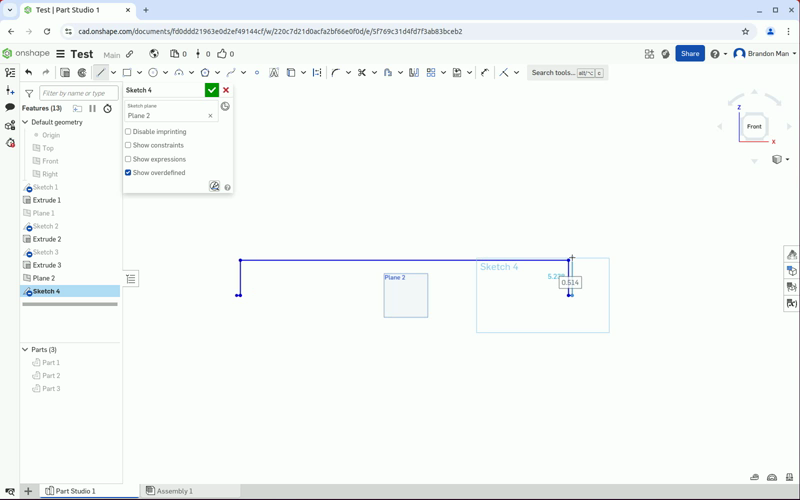
scroll(6)
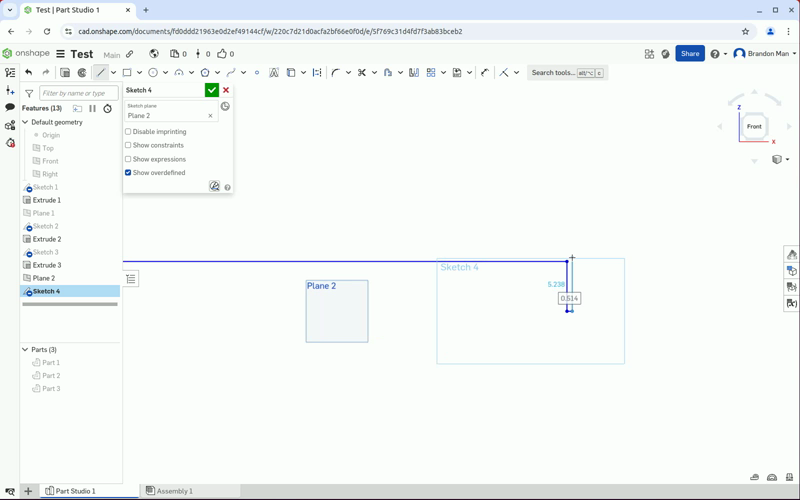
scroll(6)
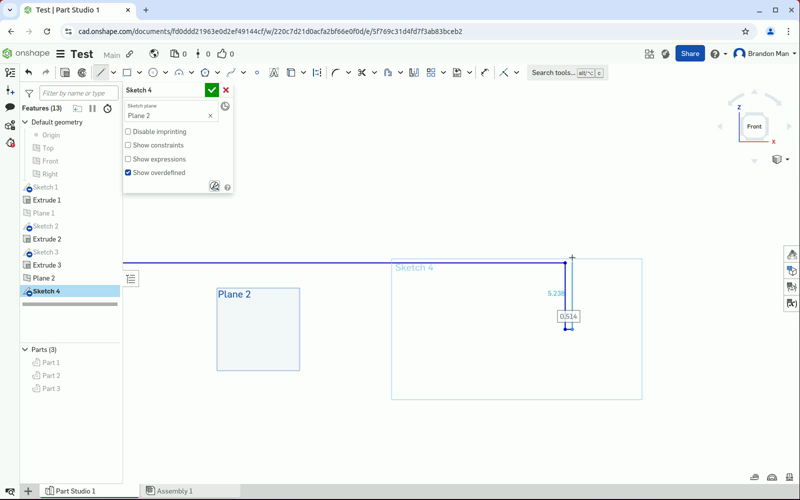
scroll(6)
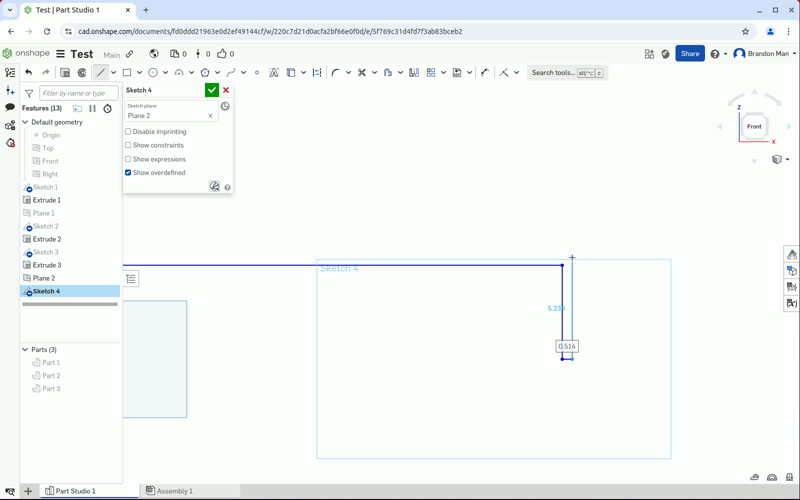
scroll(6)
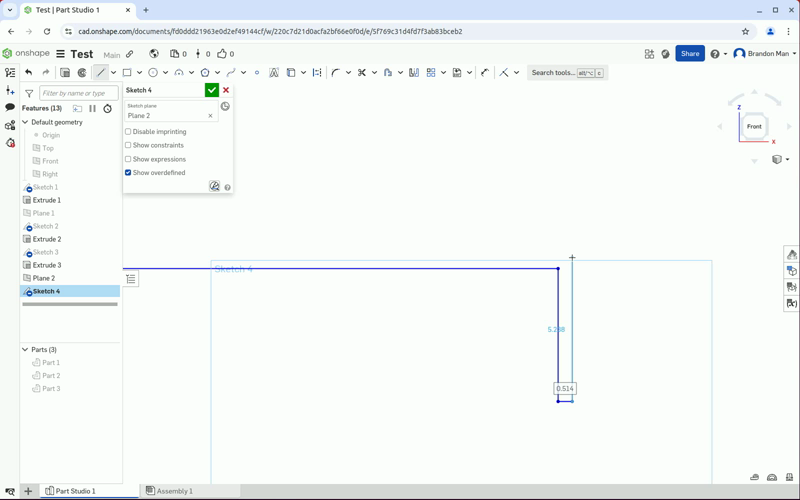
scroll(6)
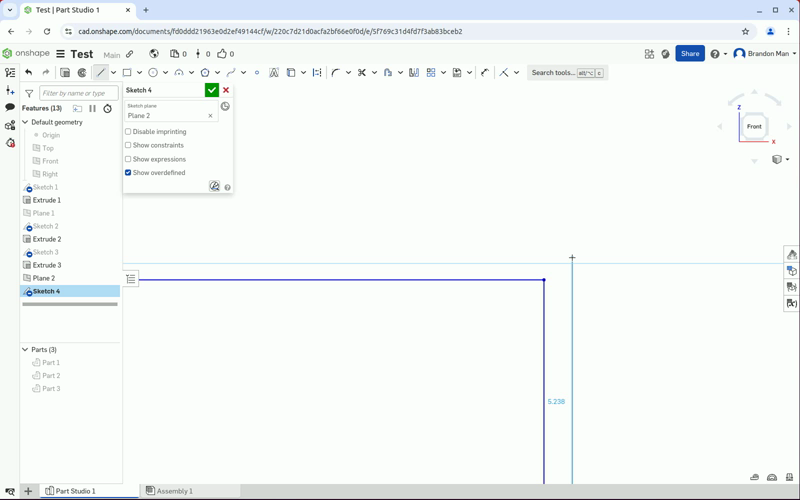
click(572, 257)
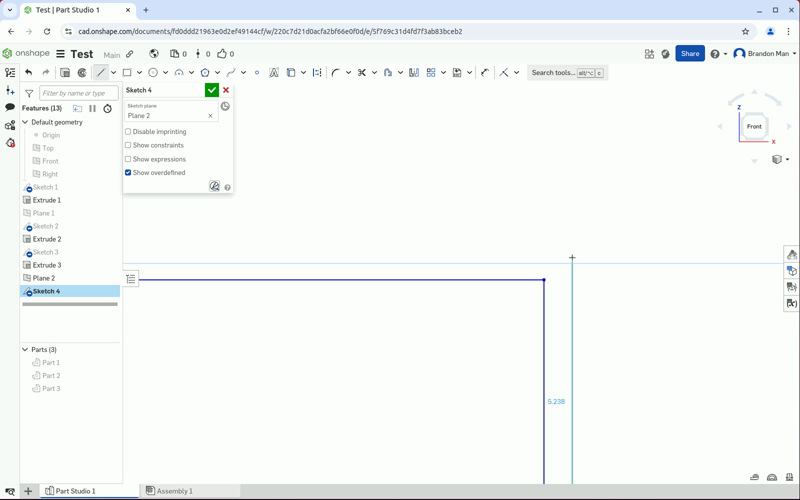
scroll(-6)
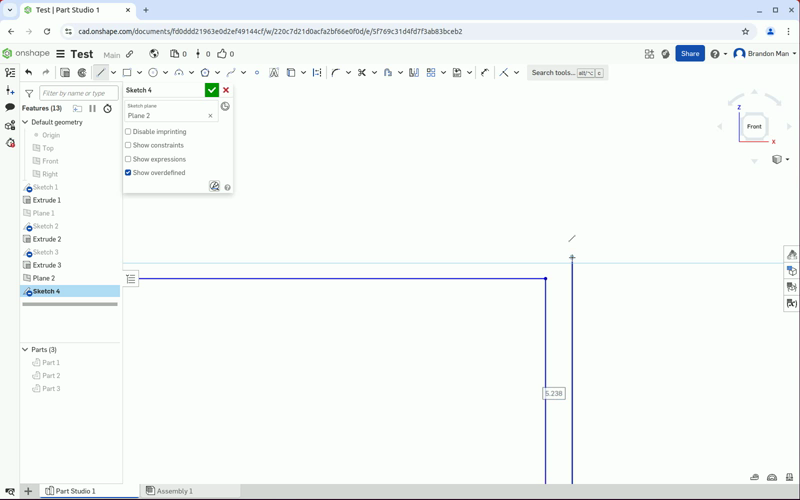
scroll(-6)
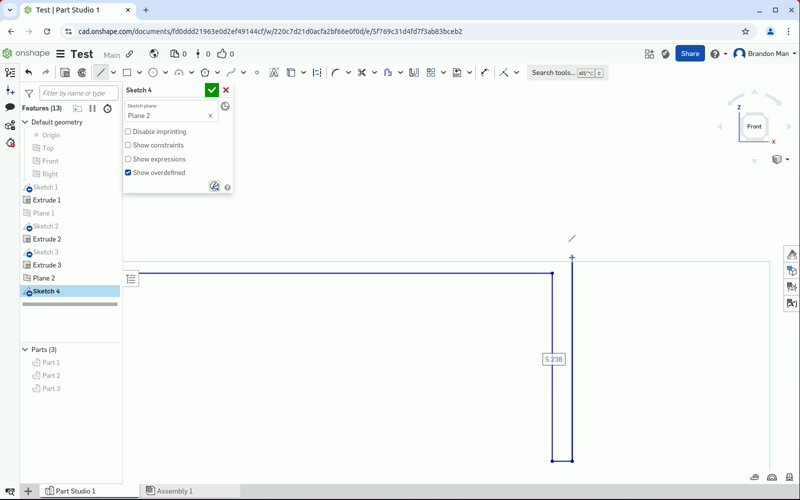
scroll(-6)
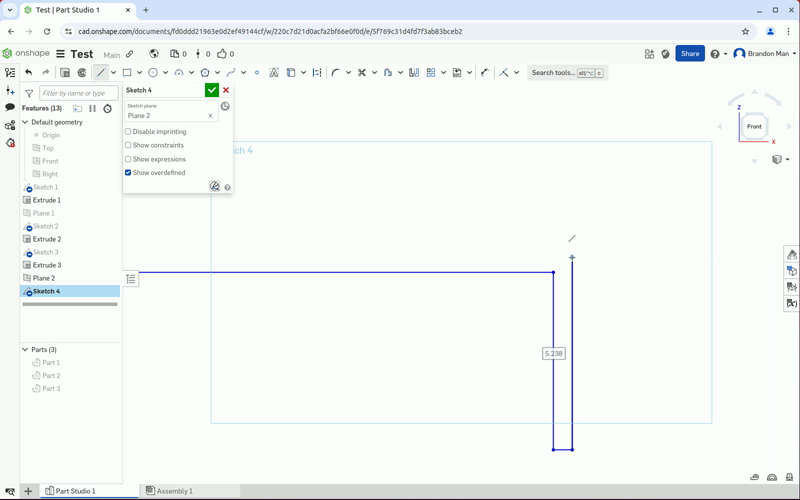
scroll(-6)
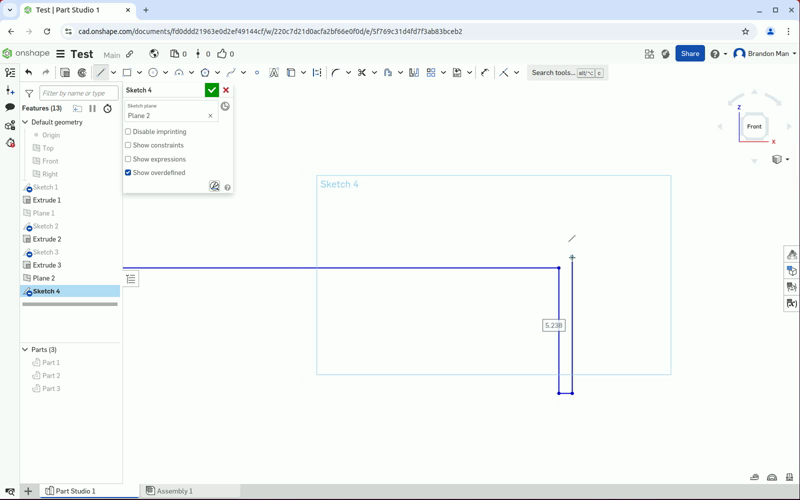
scroll(-6)
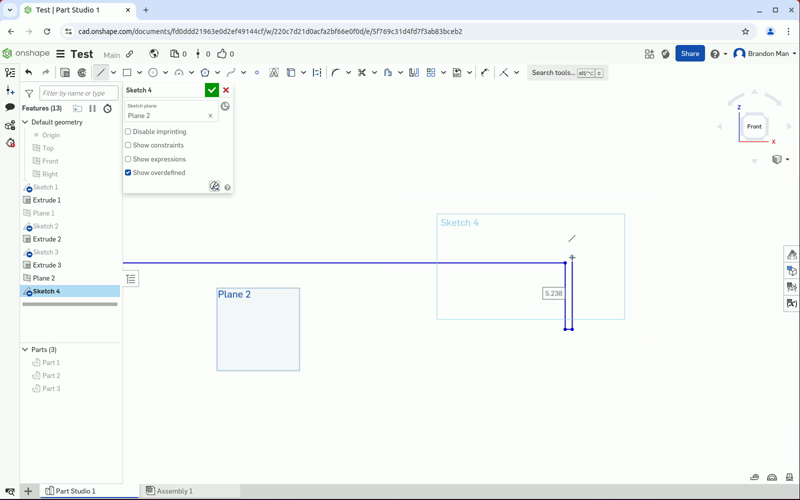
scroll(-6)
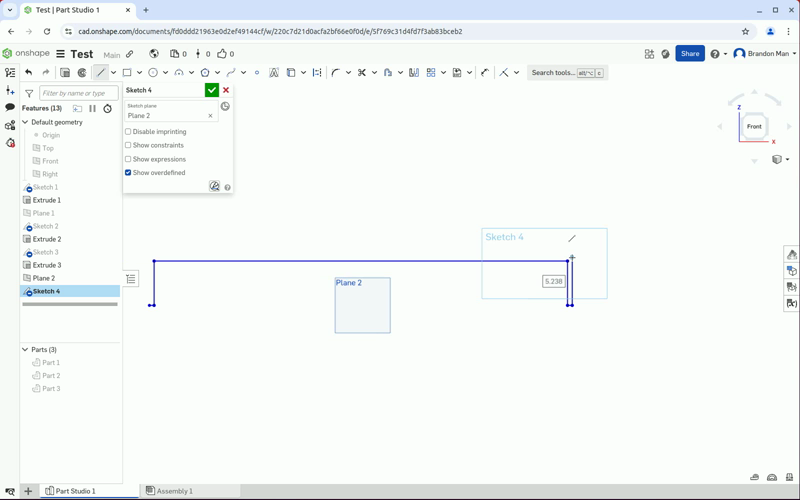
scroll(-6)
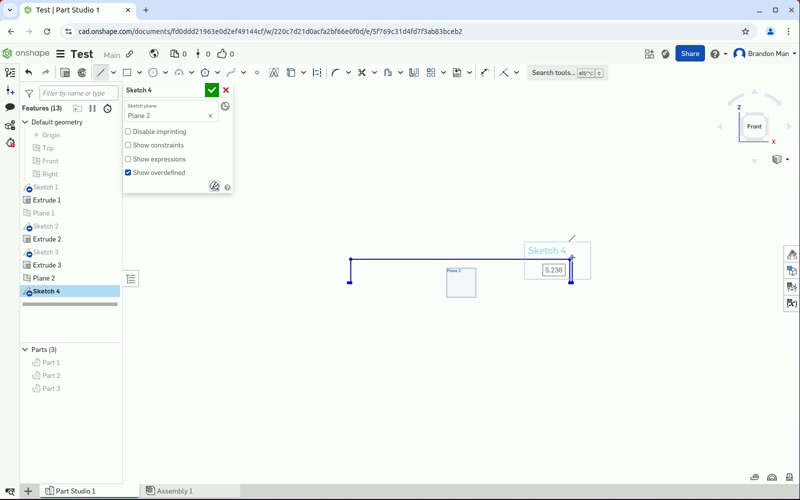
key_up(shift)
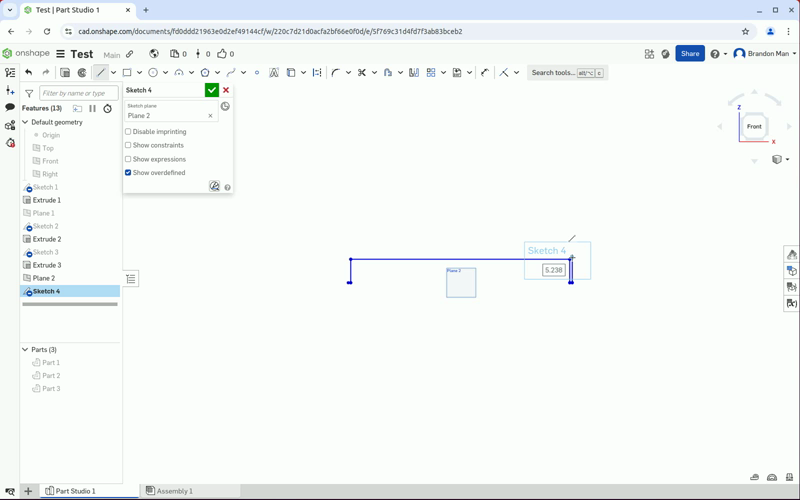
key_down(shift)
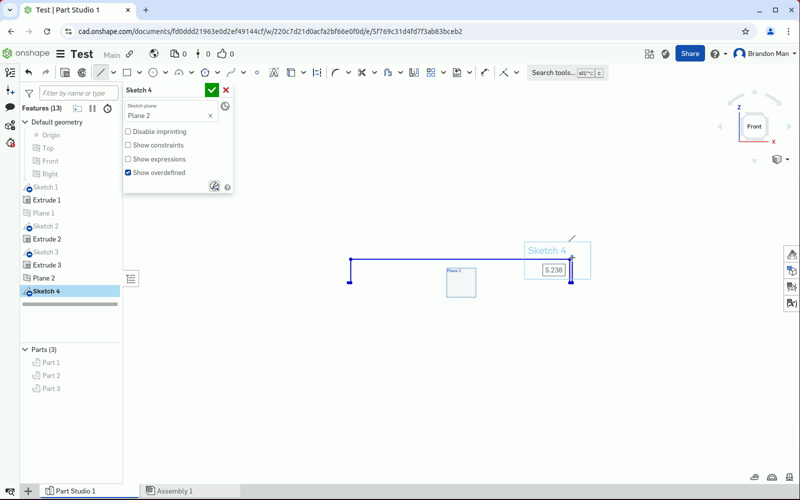
mouse_move(348, 257)
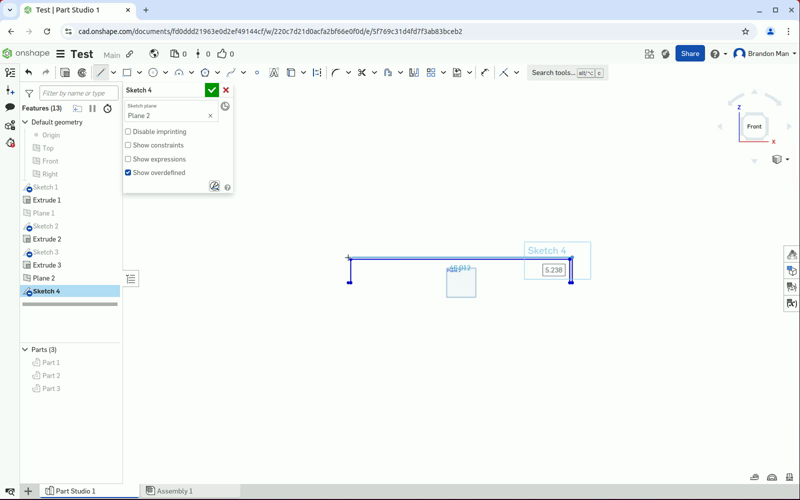
scroll(6)
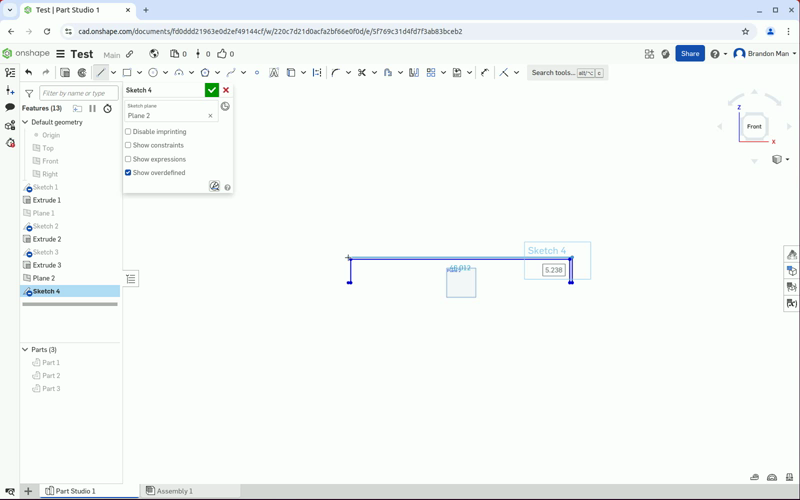
scroll(6)
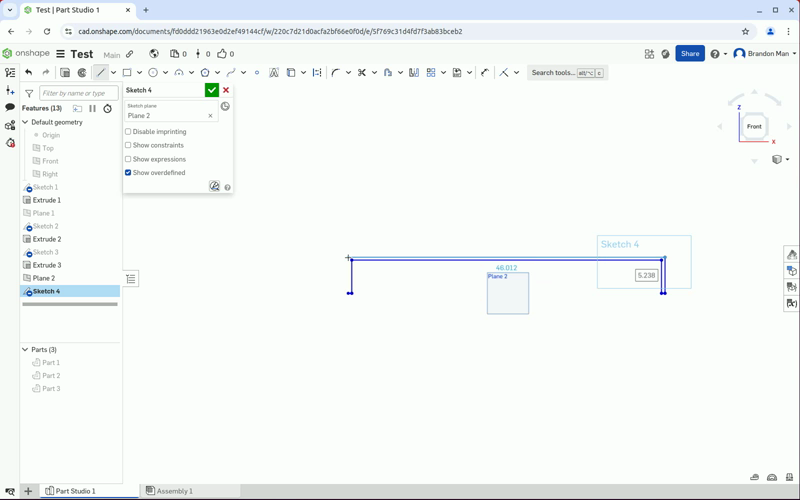
scroll(6)
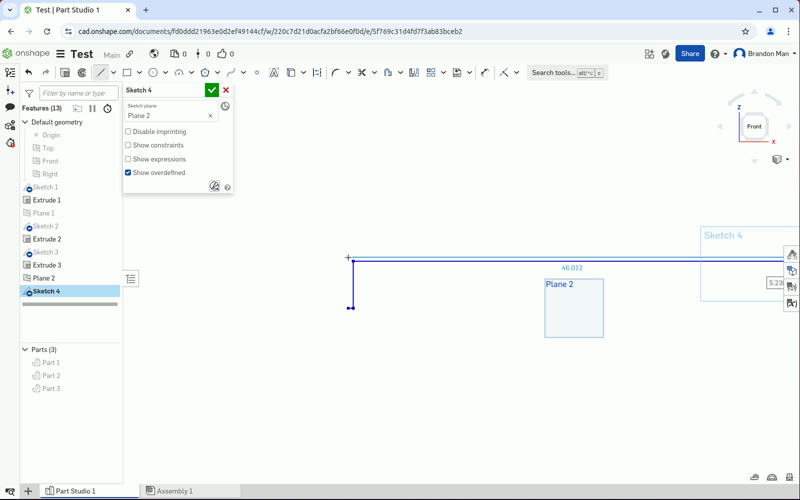
scroll(6)
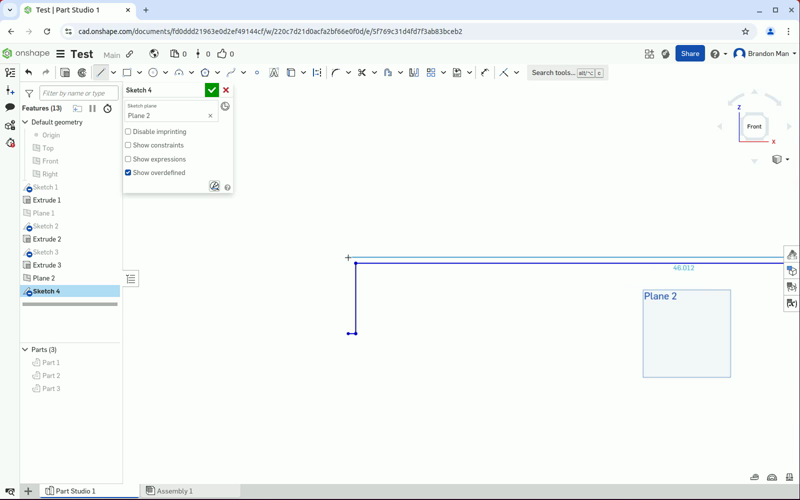
scroll(6)
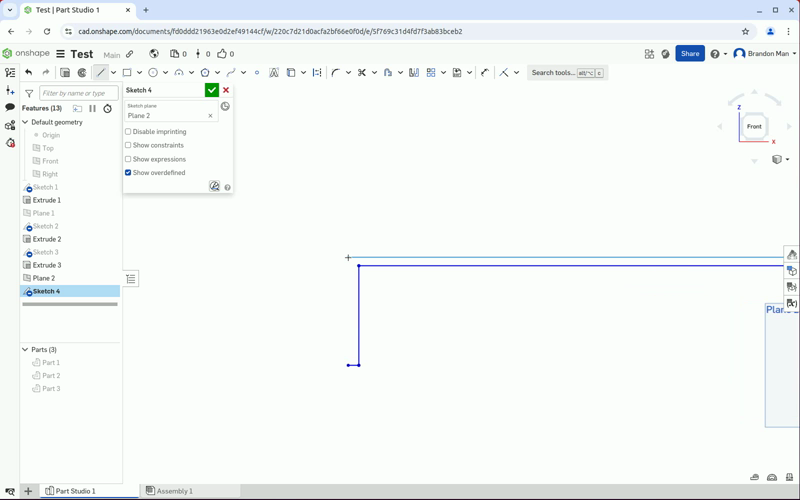
scroll(6)
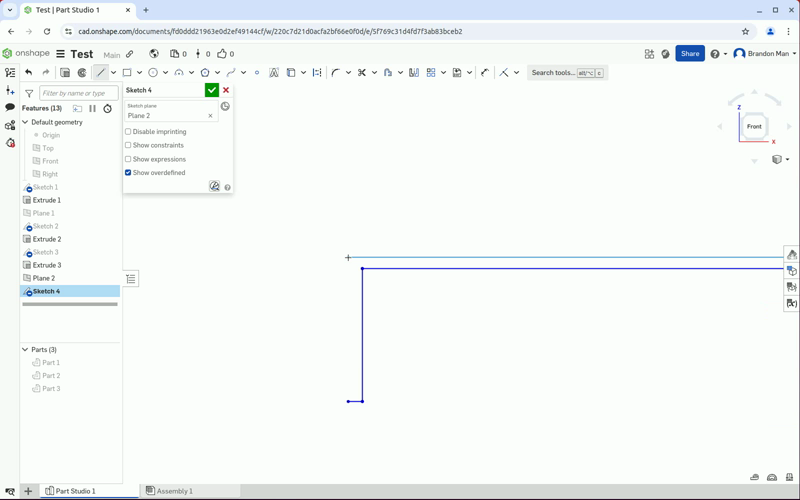
scroll(6)
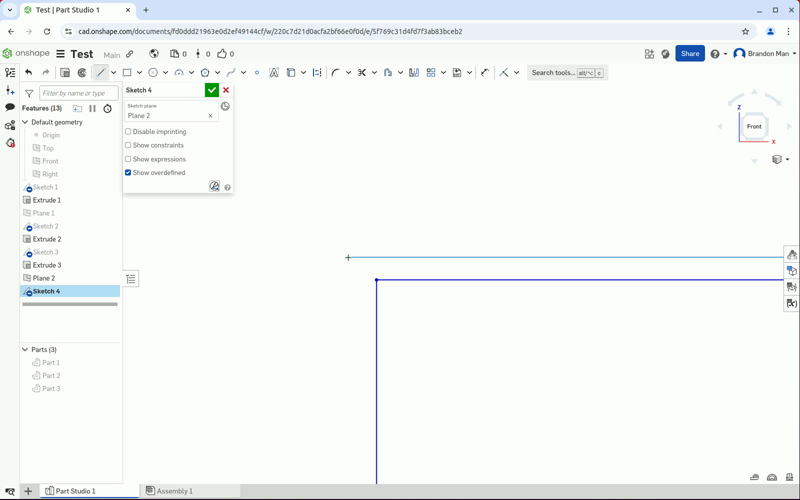
click(348, 257)
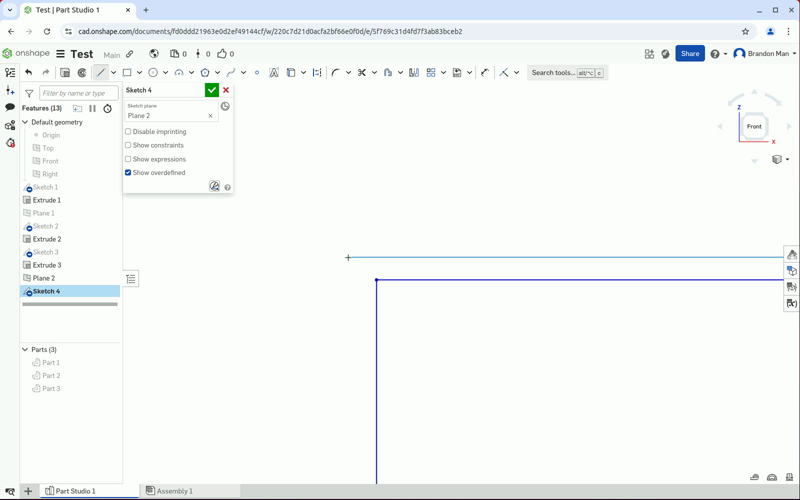
scroll(-6)
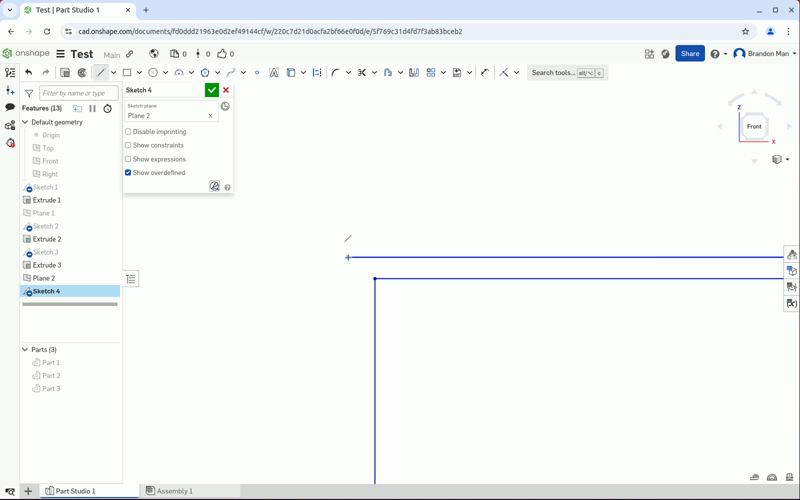
scroll(-6)
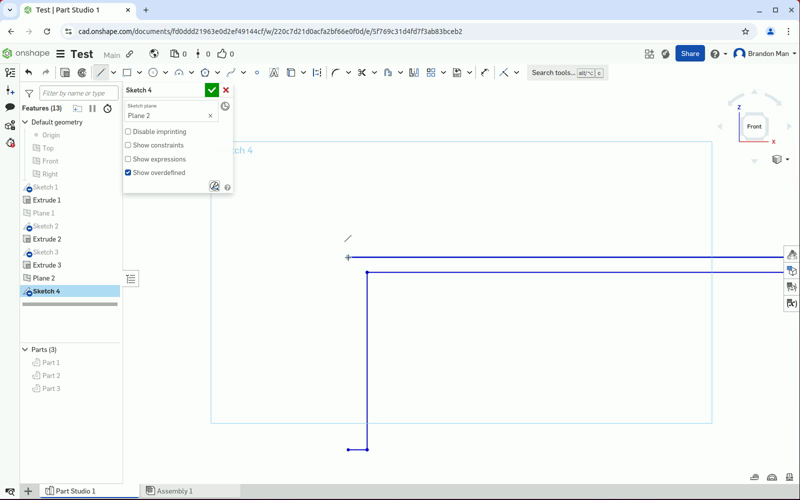
scroll(-6)
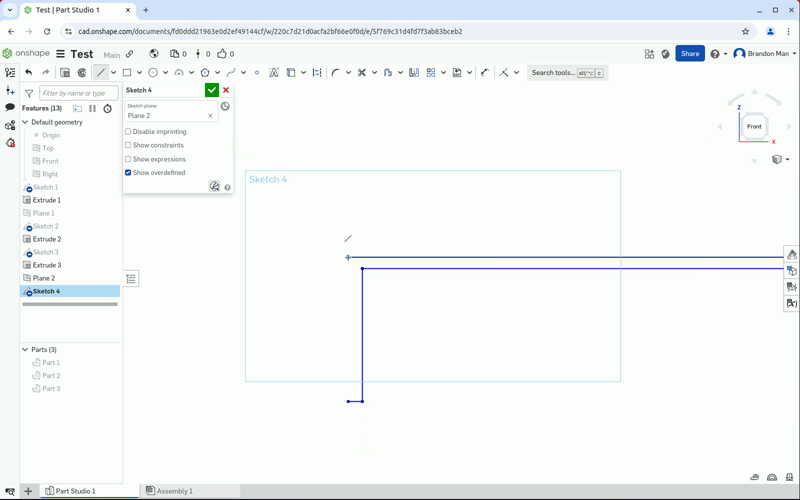
scroll(-6)
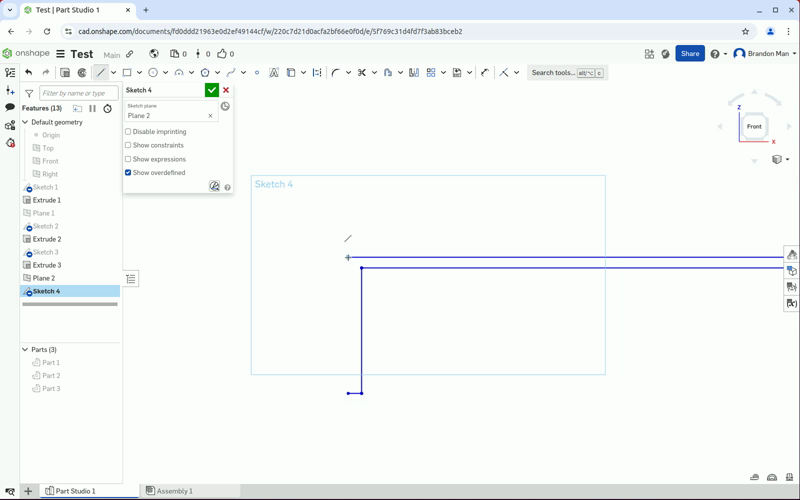
scroll(-6)
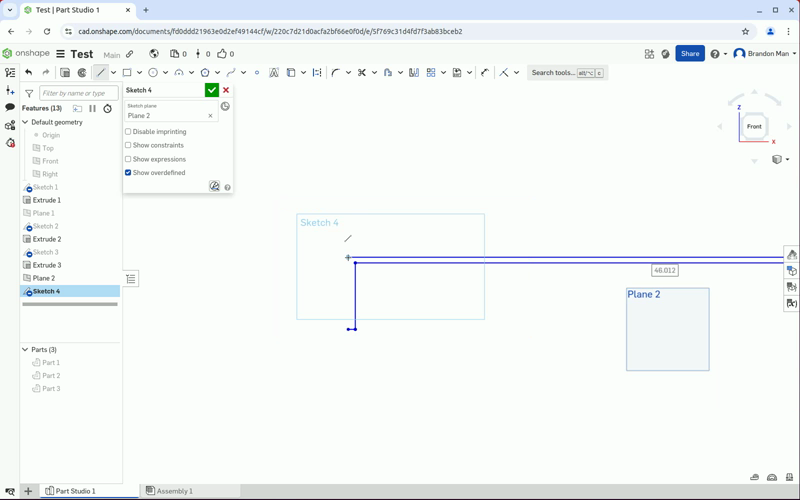
scroll(-6)
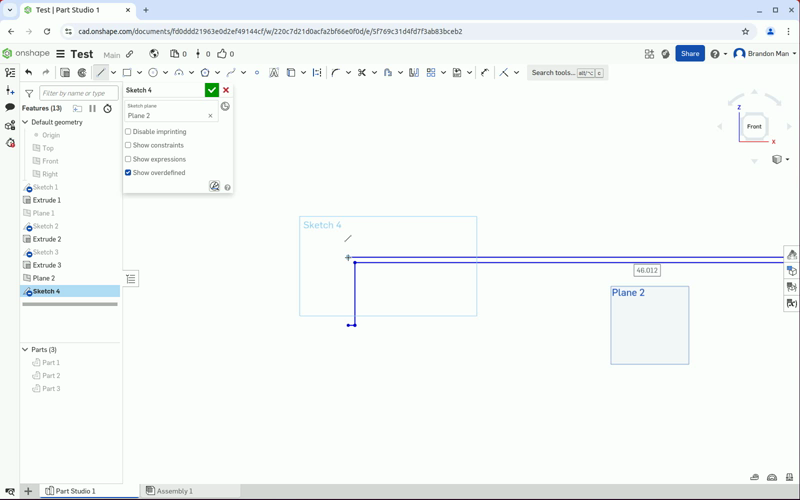
scroll(-6)
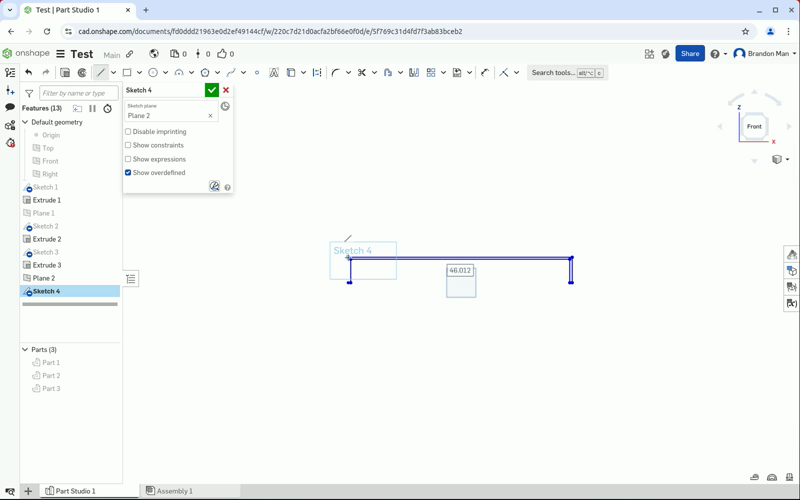
key_up(shift)
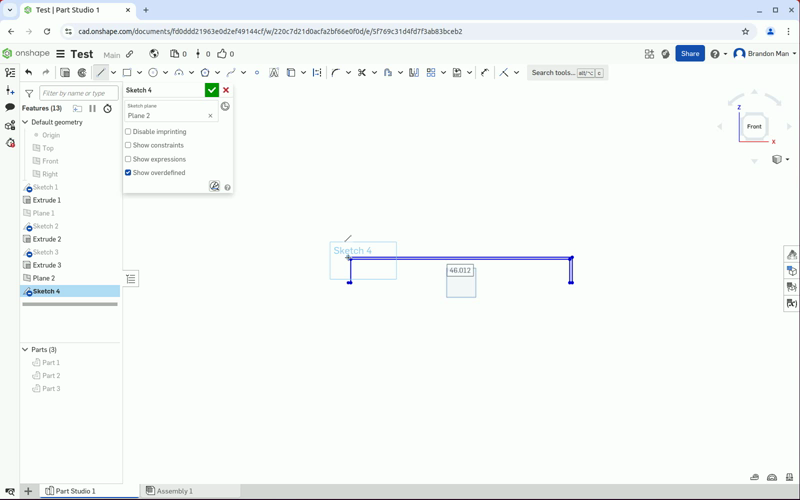
mouse_move(378, 257)
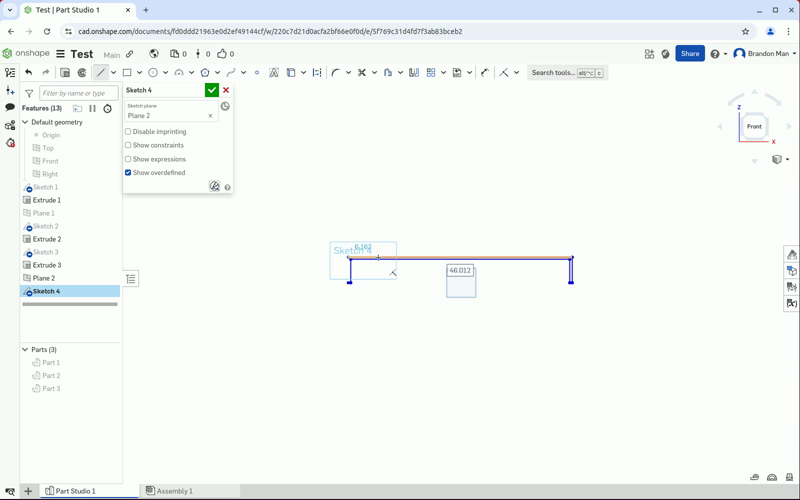
key_down(shift)
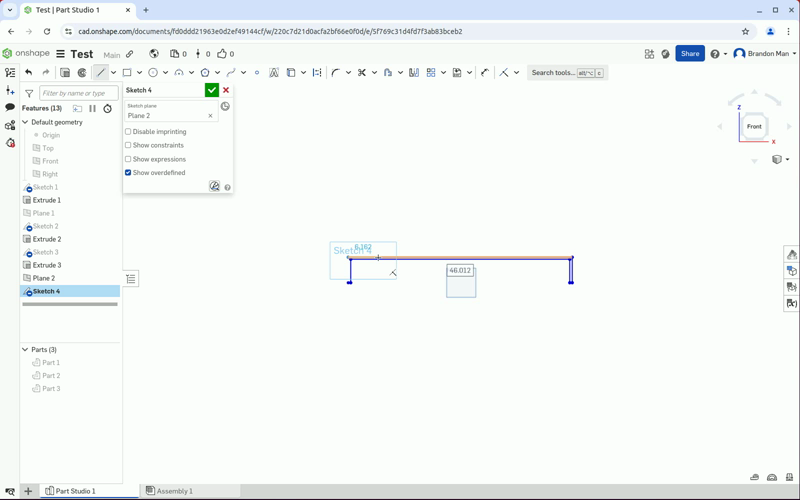
mouse_move(348, 282)
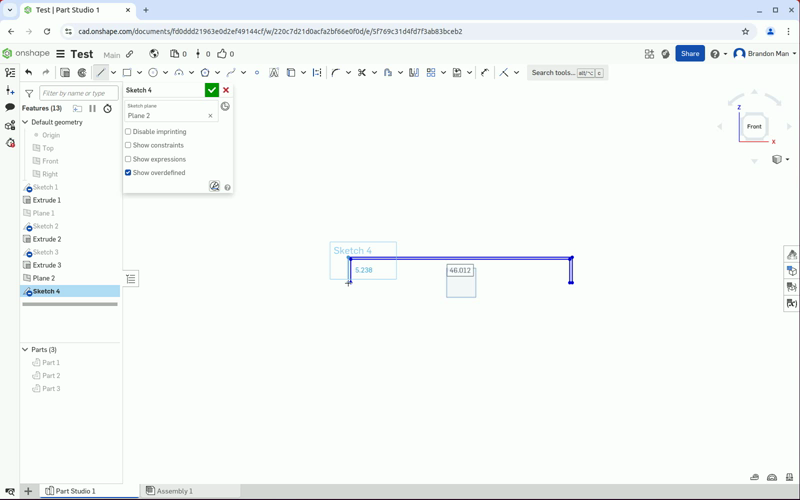
scroll(6)
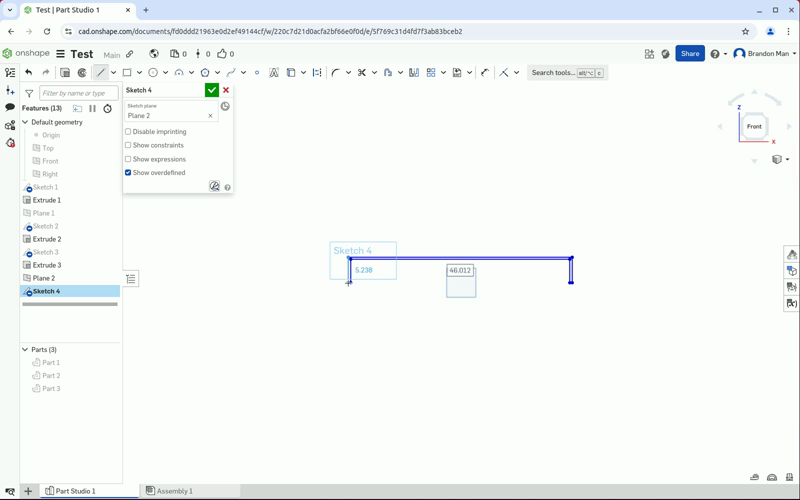
scroll(6)
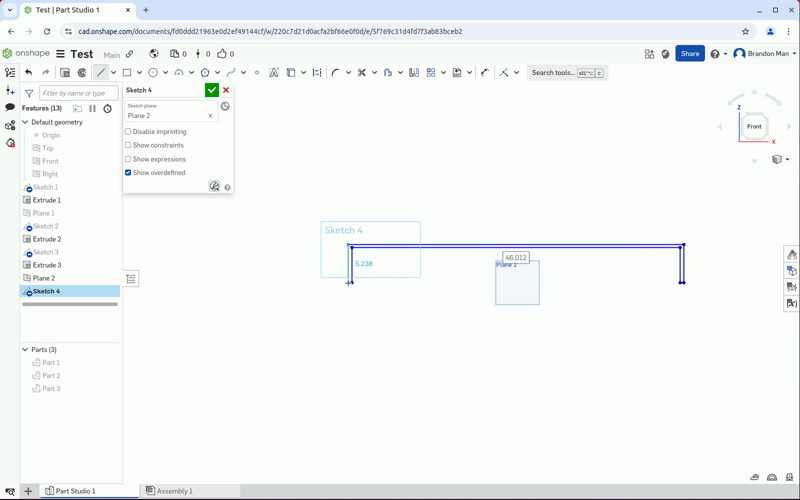
scroll(6)
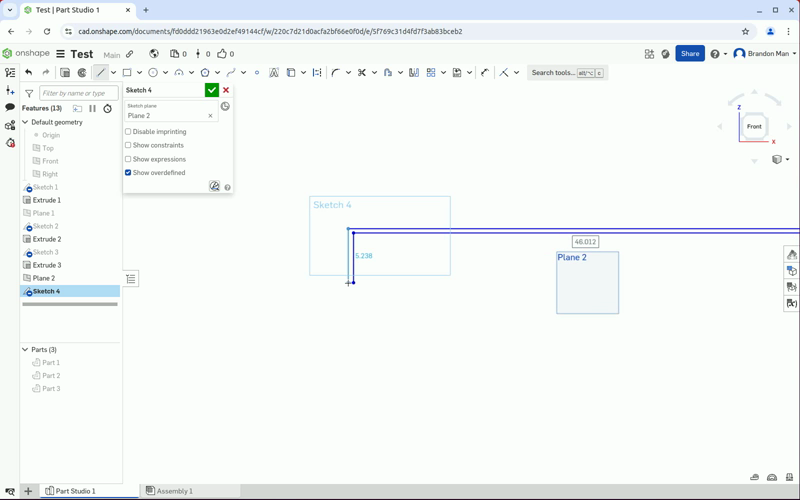
scroll(6)
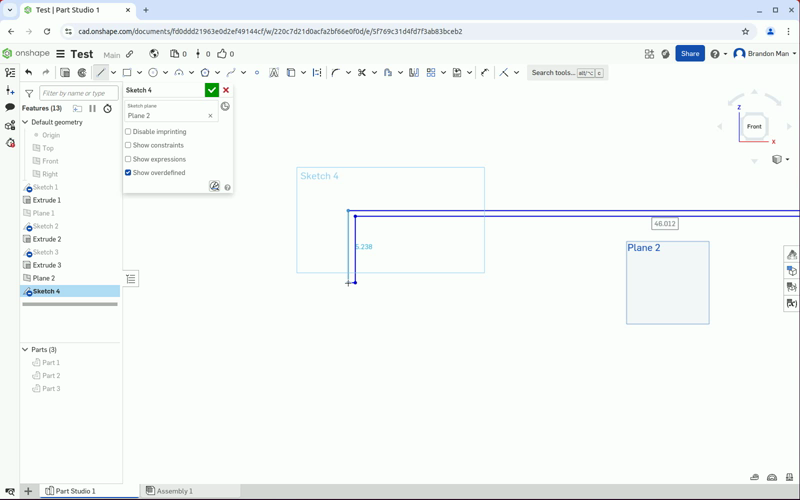
scroll(6)
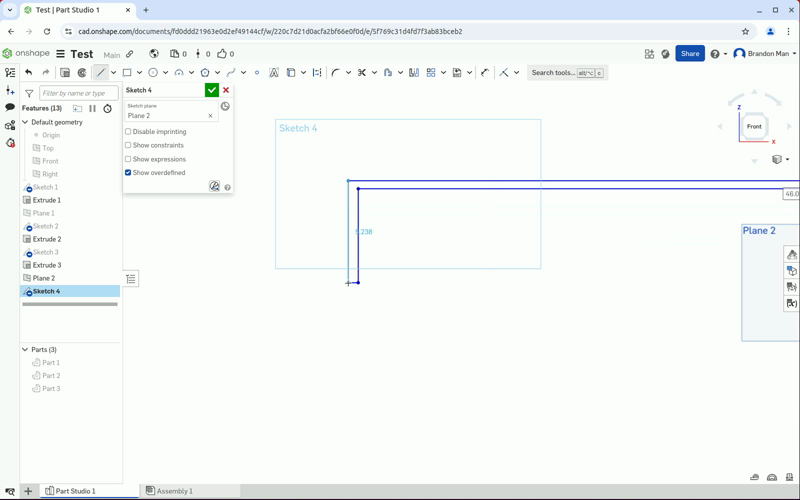
scroll(6)
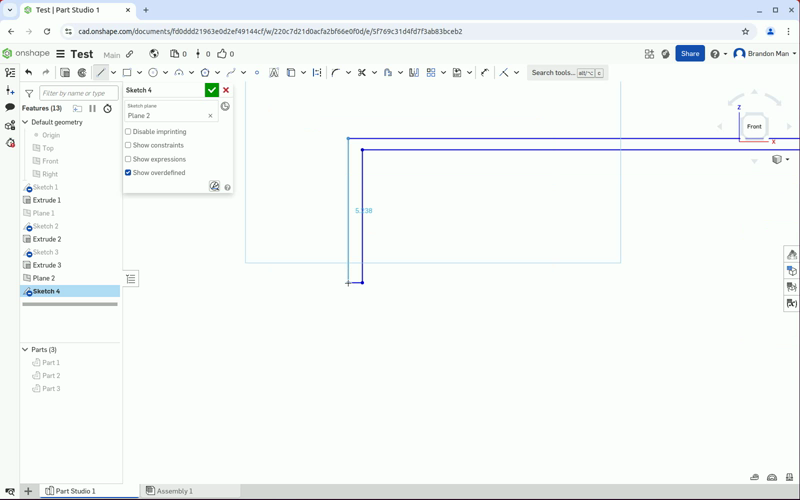
scroll(6)
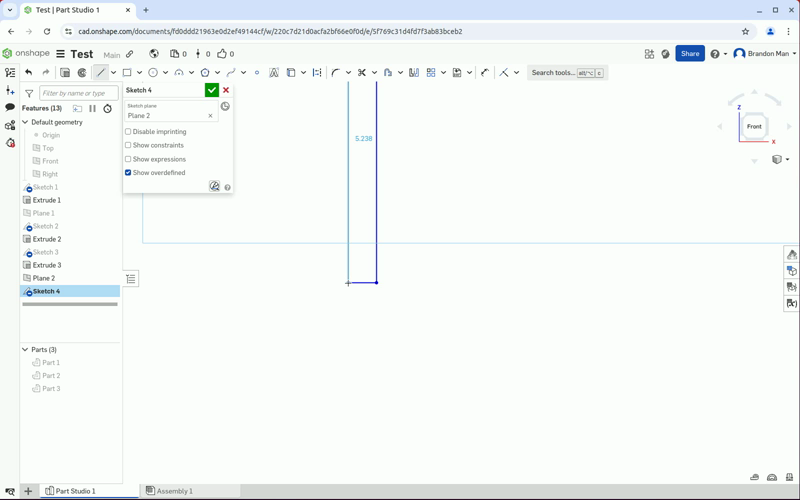
key_up(shift)
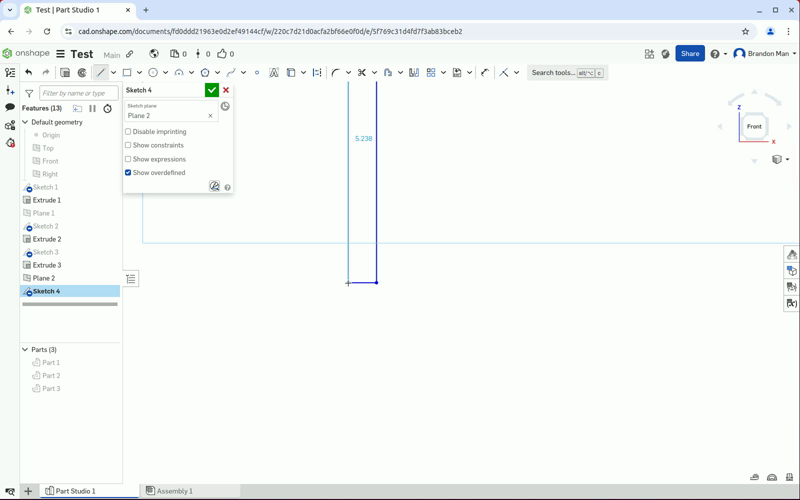
click(348, 282)
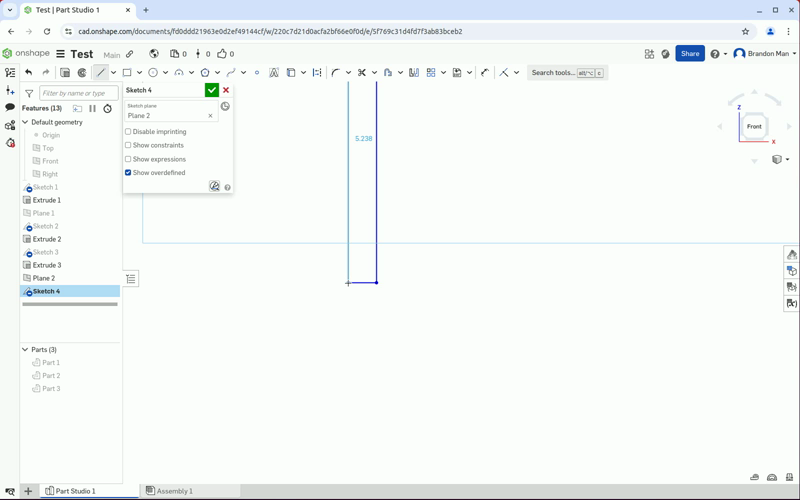
scroll(-6)
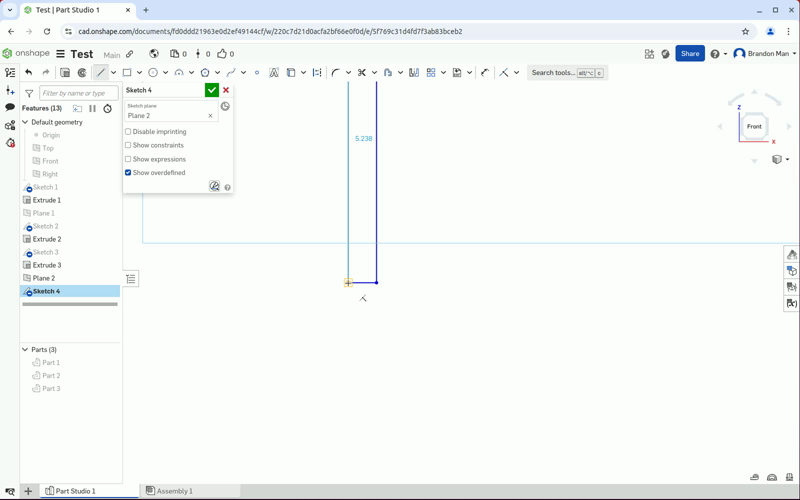
scroll(-6)
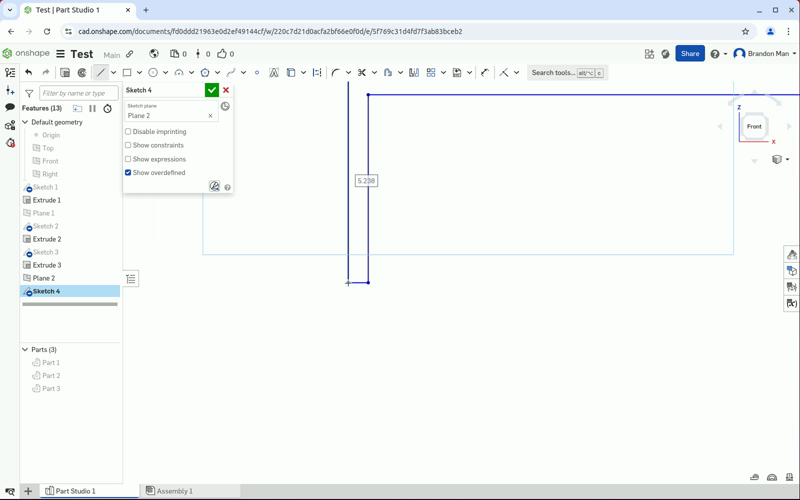
scroll(-6)
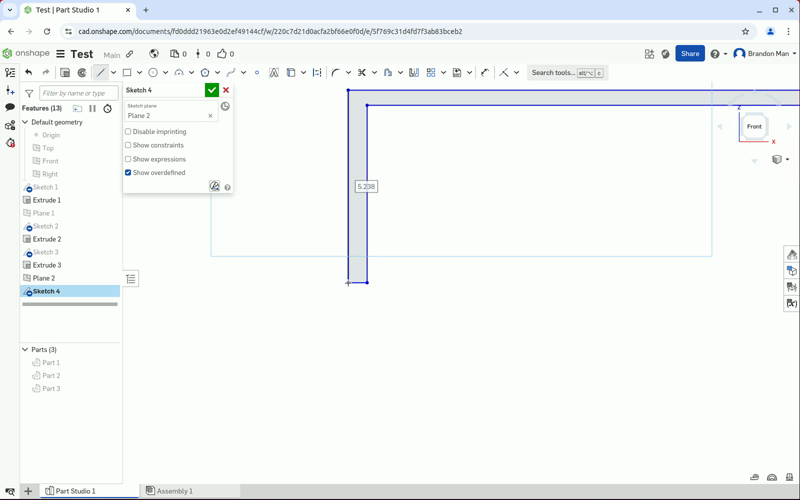
scroll(-6)
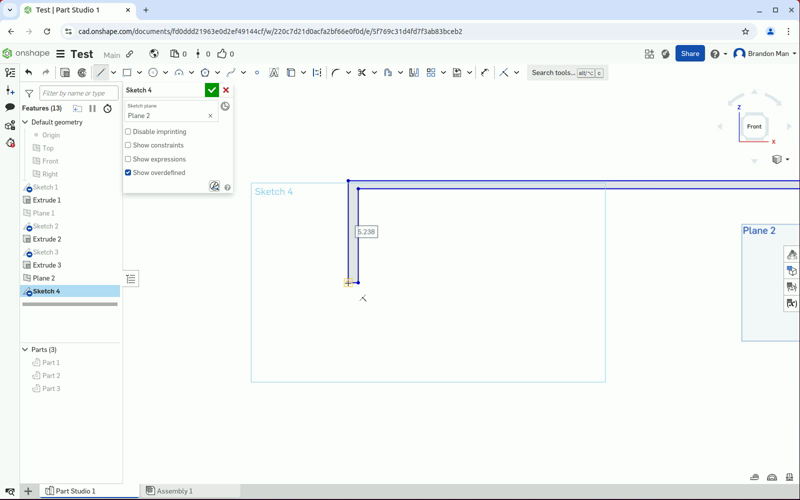
scroll(-6)
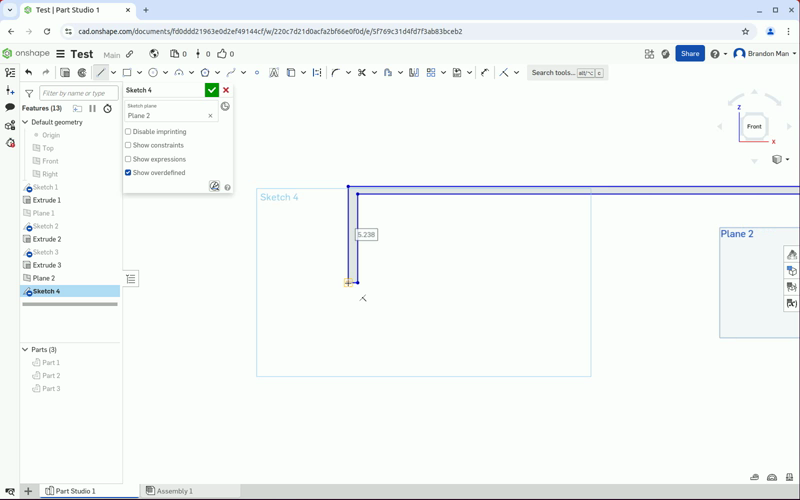
scroll(-6)
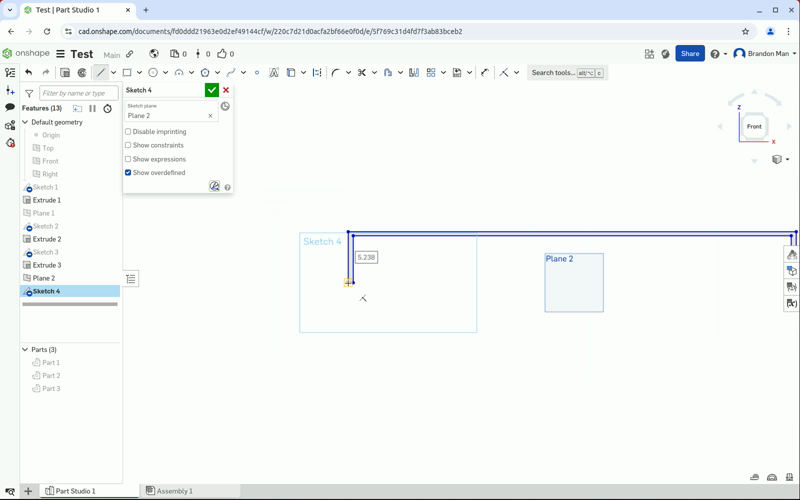
scroll(-6)
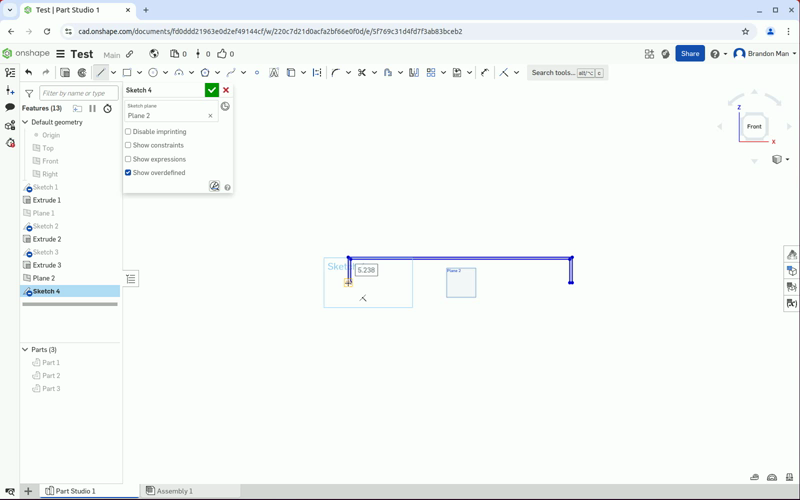
key(esc)
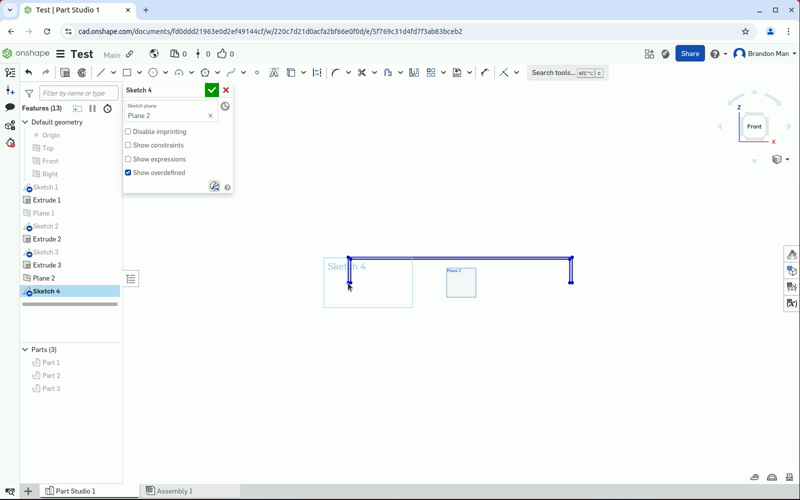
mouse_move(350, 257)
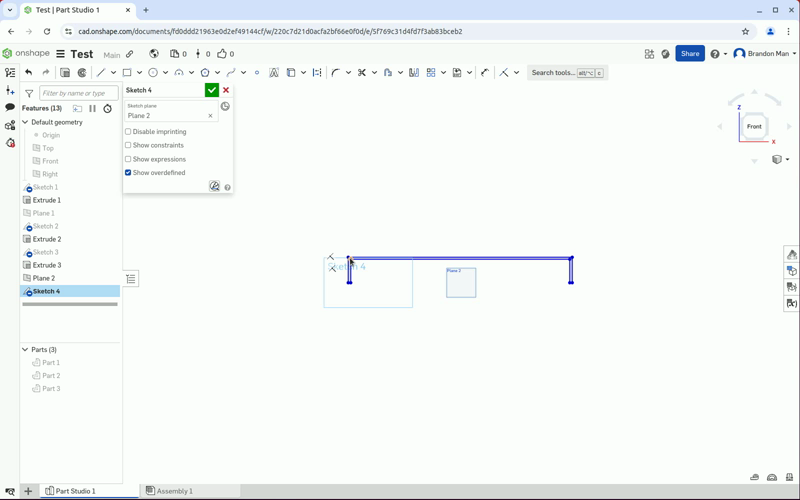
scroll(6)
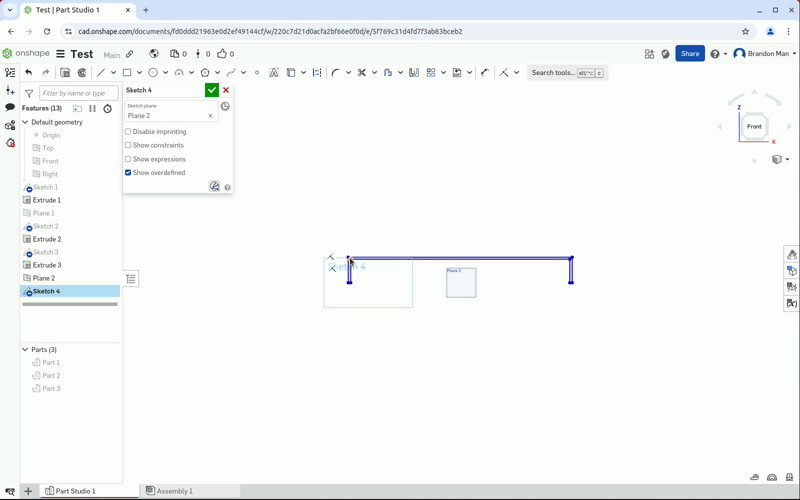
scroll(6)
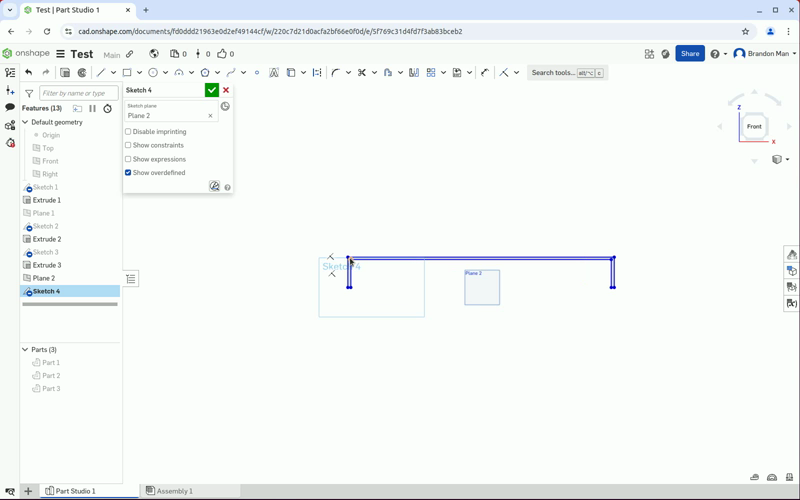
scroll(6)
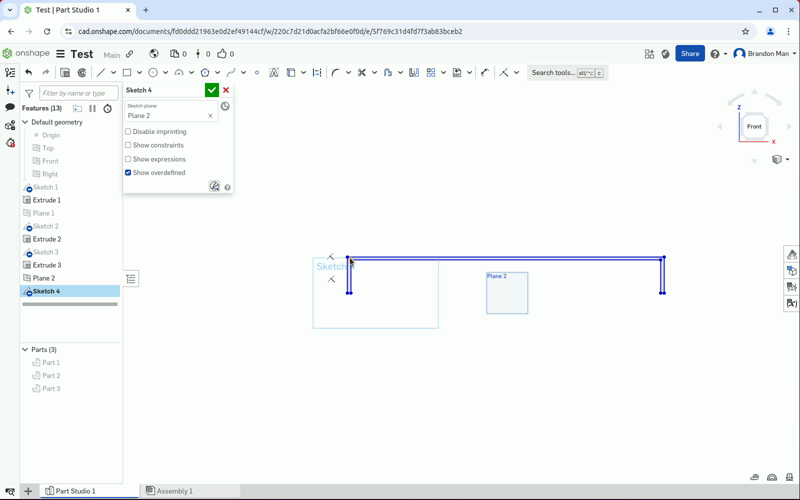
scroll(6)
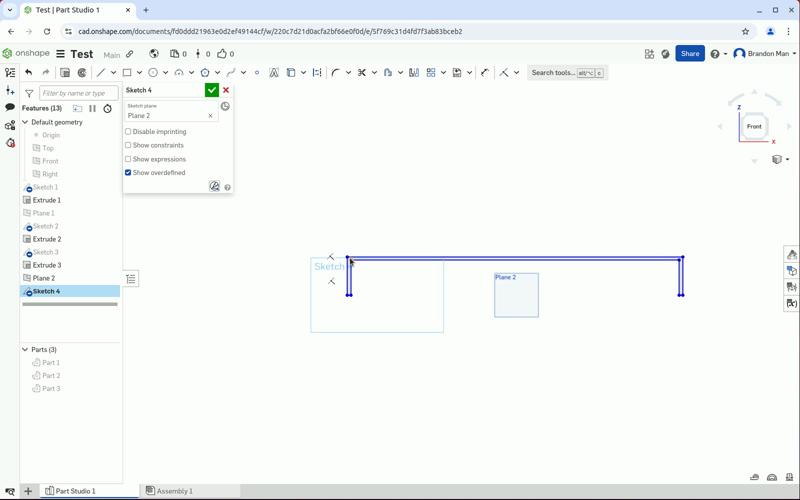
scroll(6)
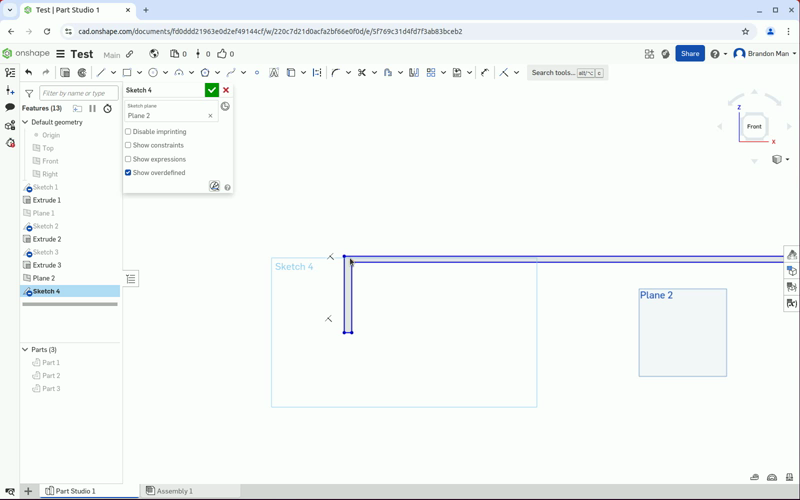
scroll(6)
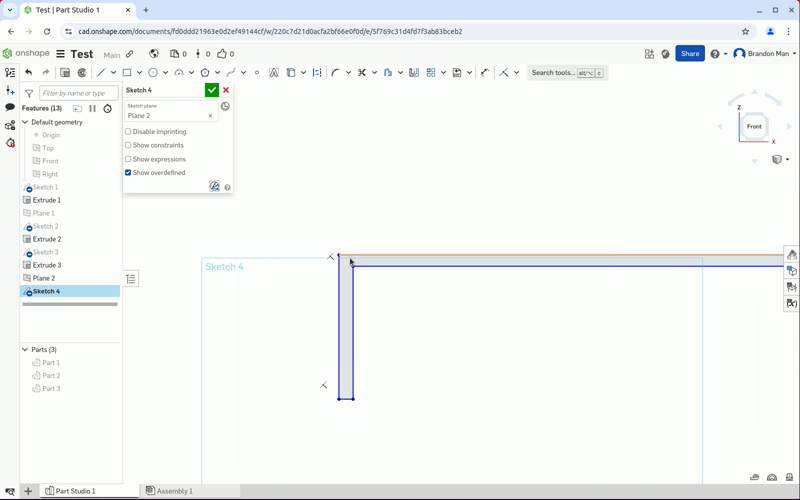
scroll(6)
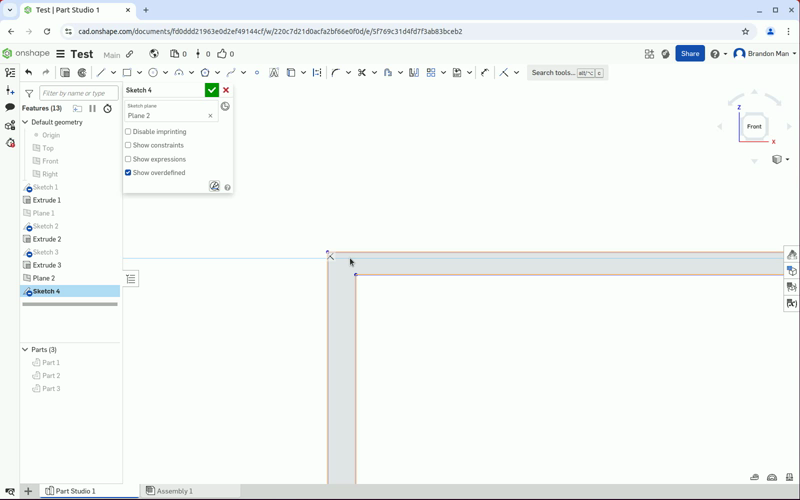
click(350, 257)
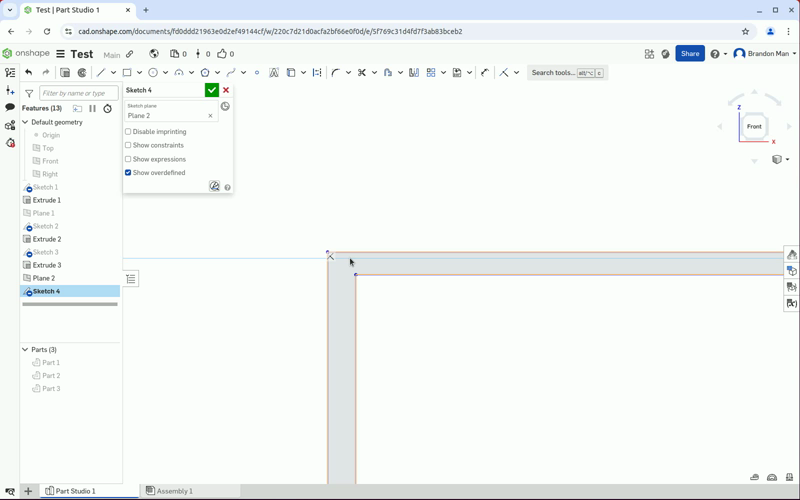
scroll(-6)
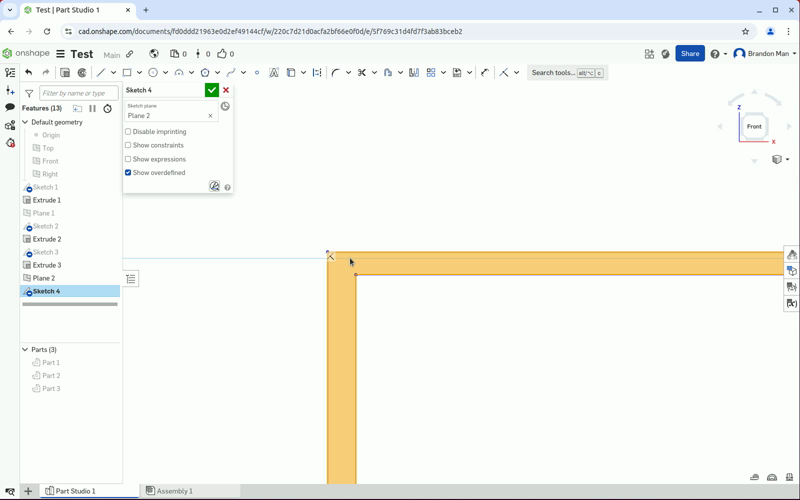
scroll(-6)
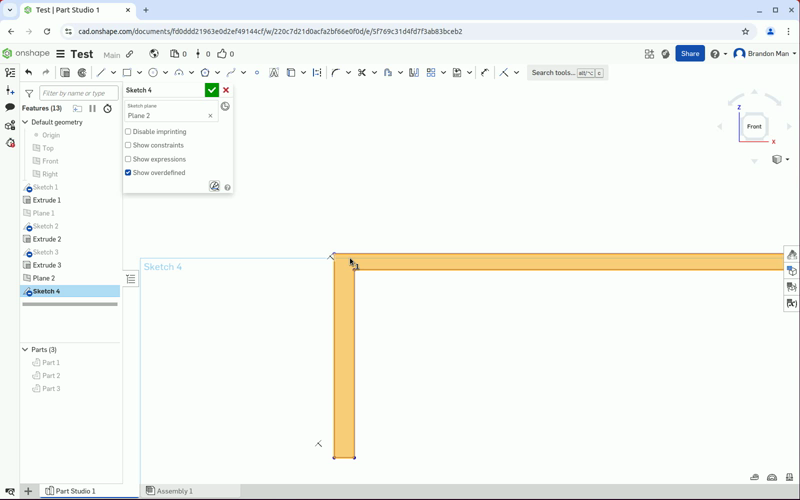
scroll(-6)
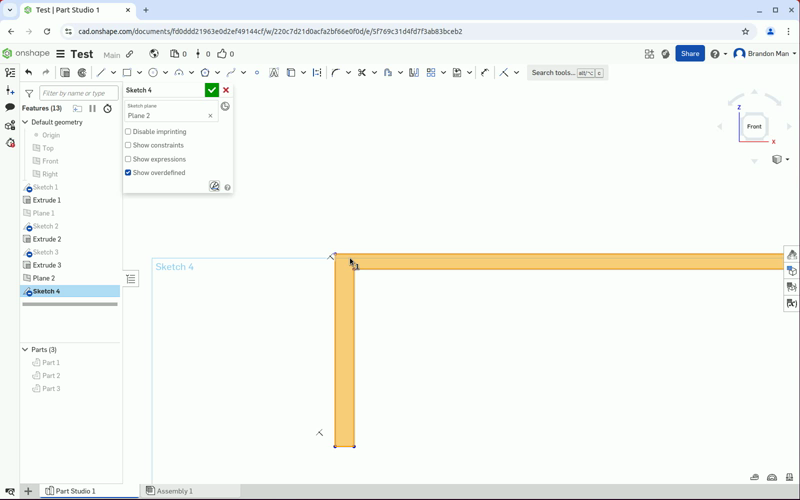
scroll(-6)
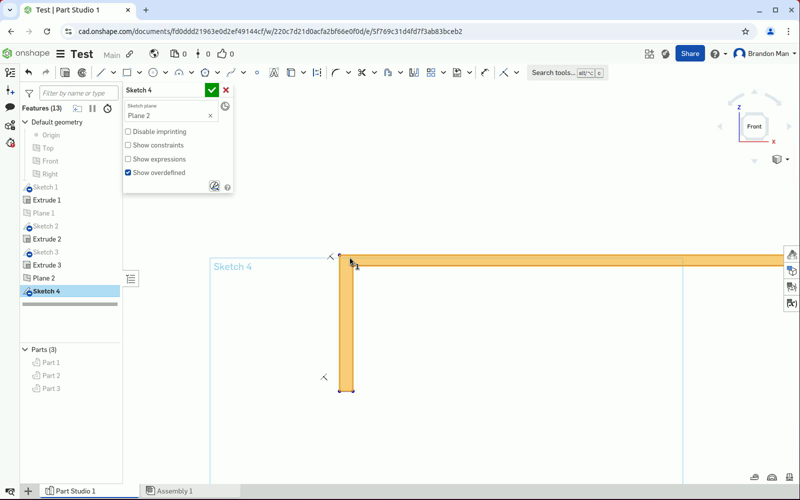
scroll(-6)
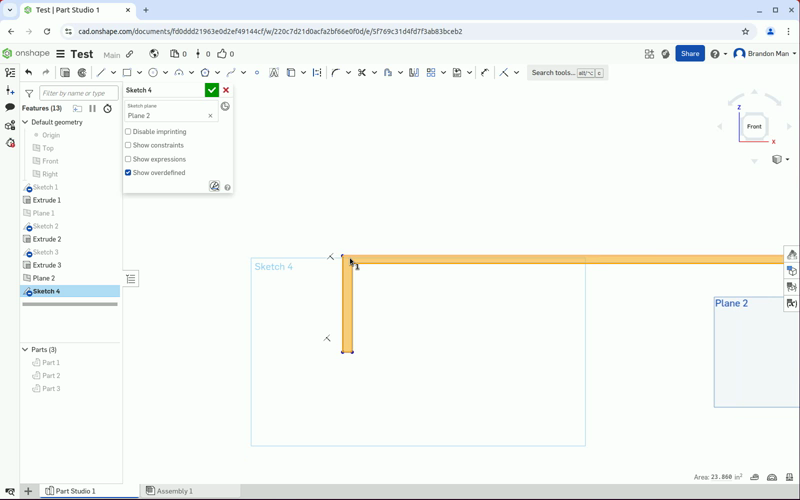
scroll(-6)
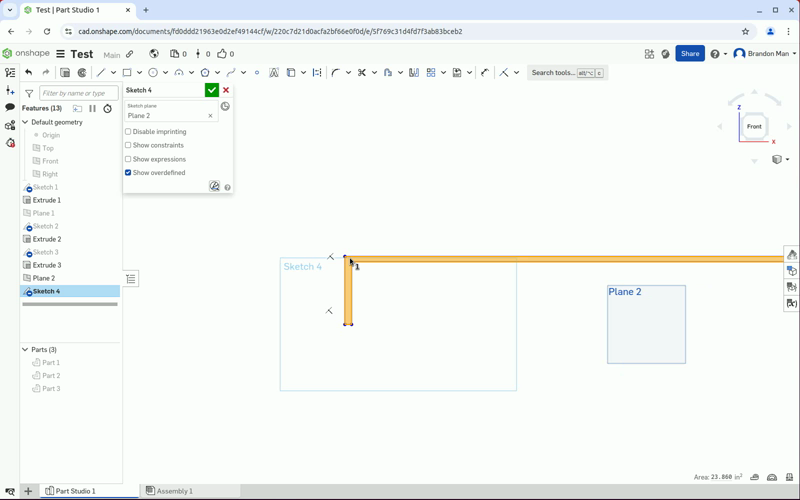
scroll(-6)
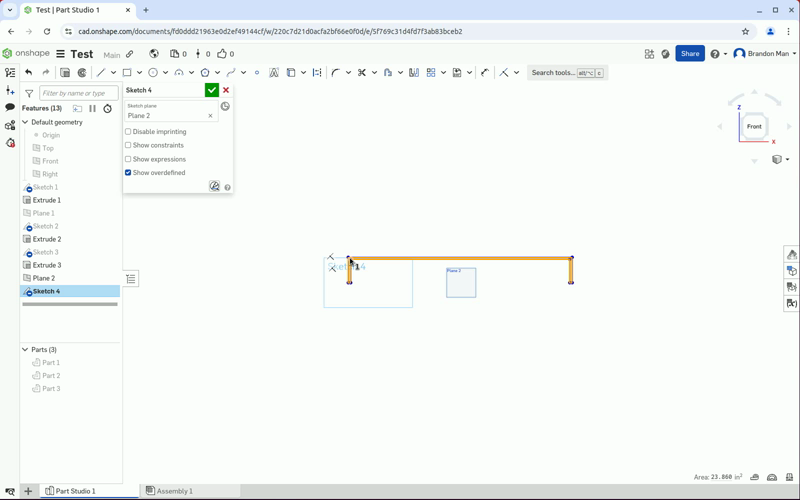
mouse_move(73, 352)
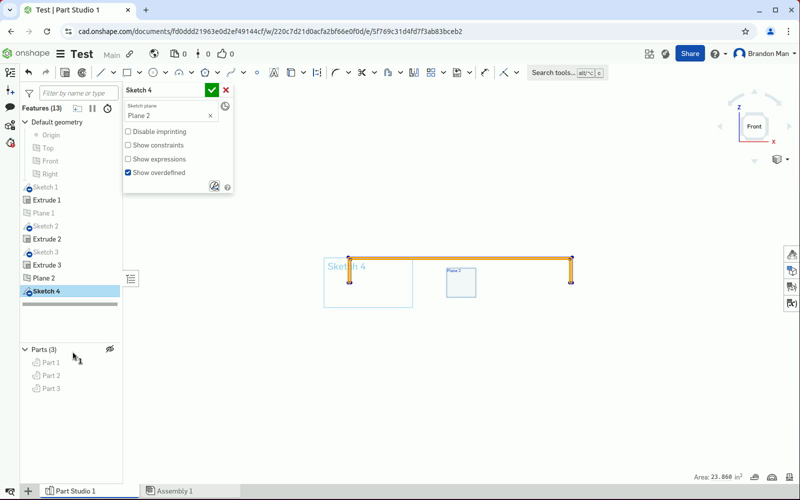
key(shift+y)
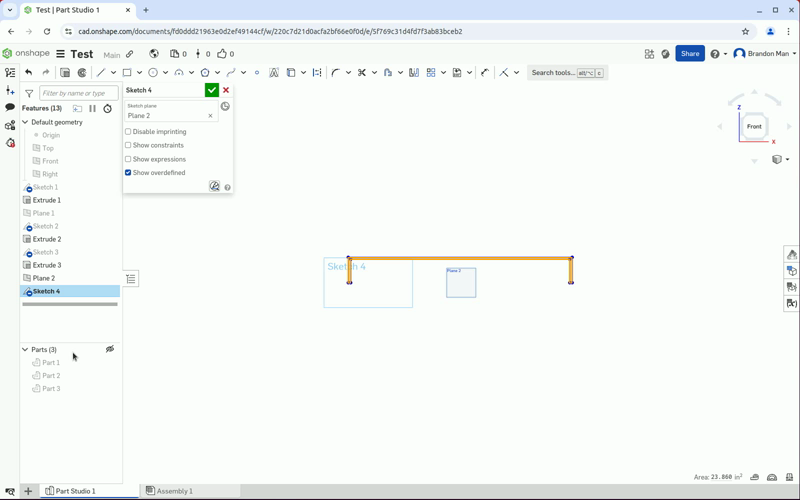
key(shift+e)
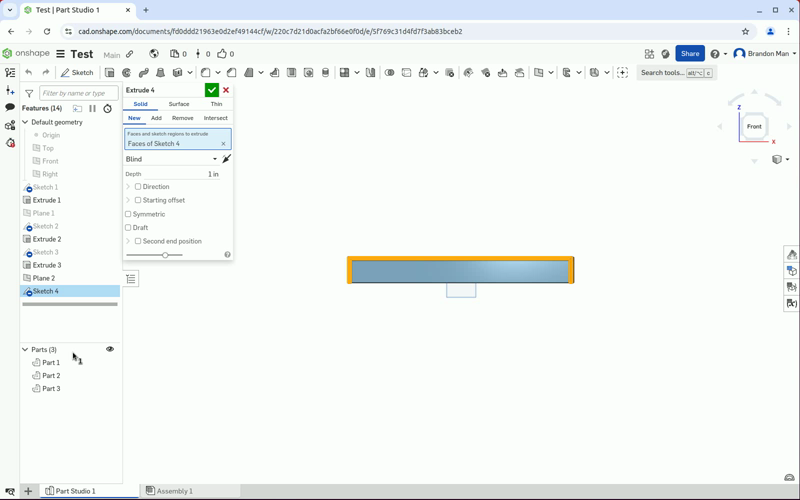
mouse_move(143, 106)
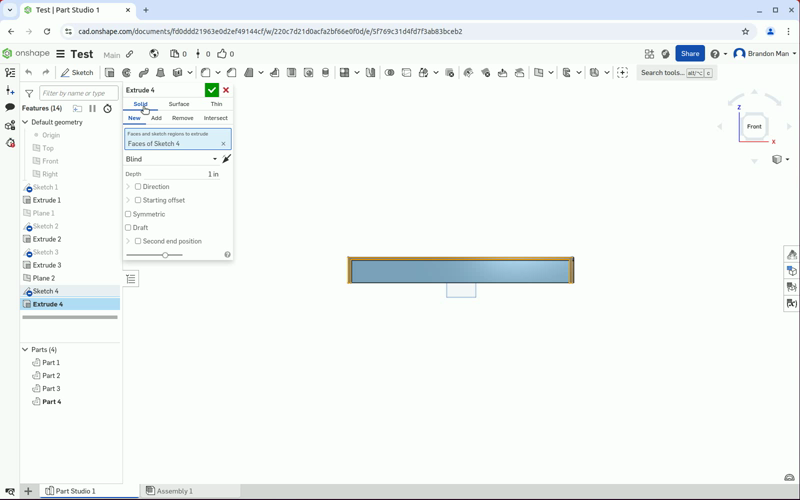
click(143, 106)
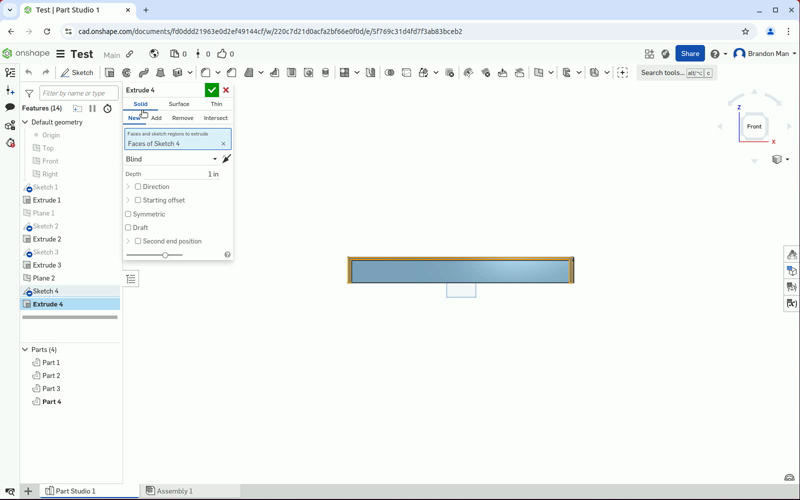
mouse_move(137, 120)
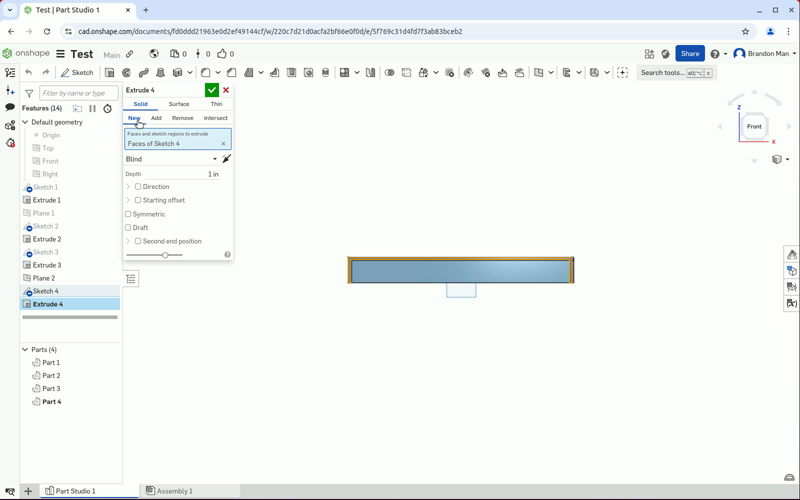
click(137, 120)
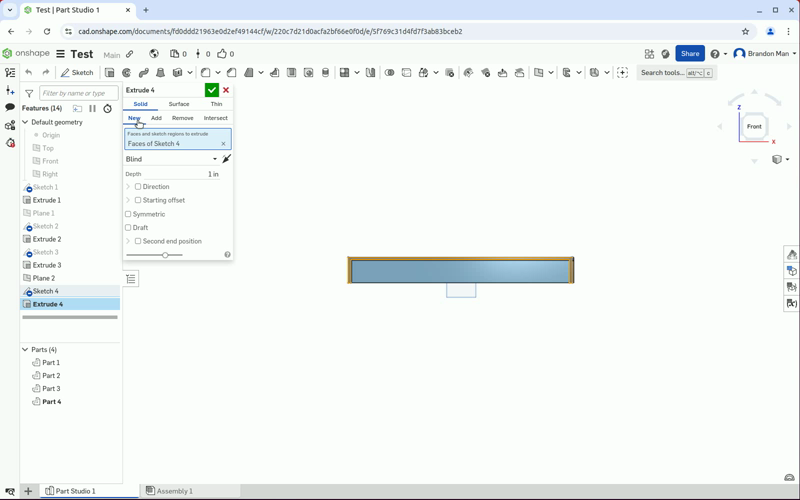
key(tab, 4)
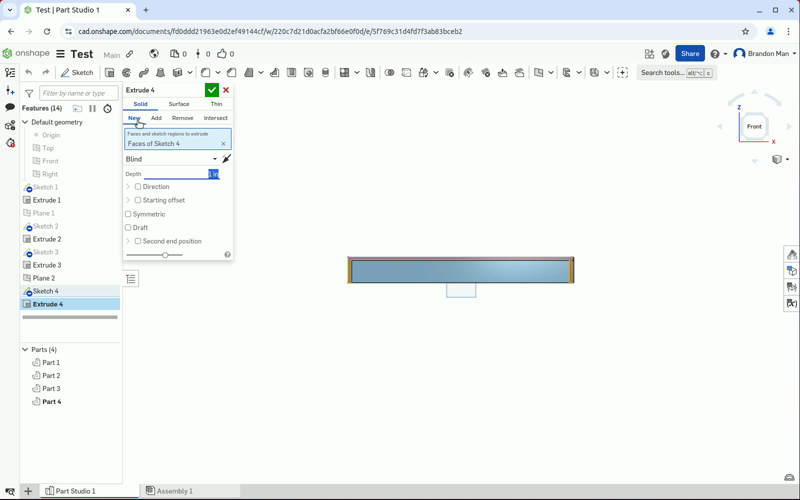
text(0.722)
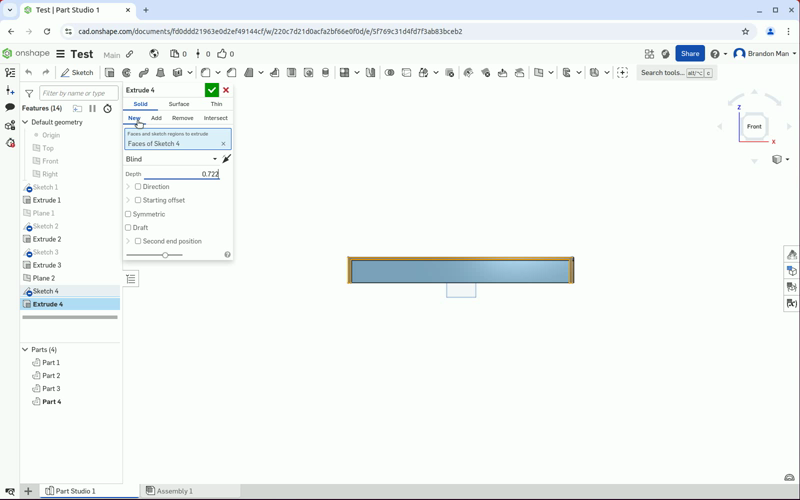
key(enter)
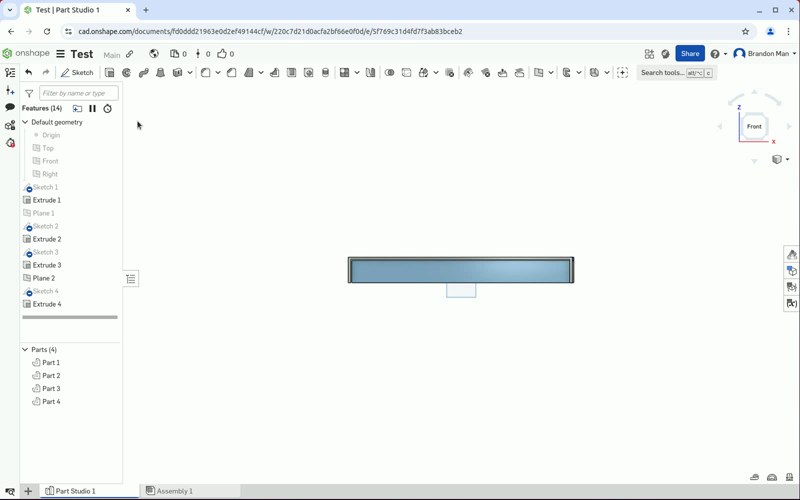
key(shift+h)
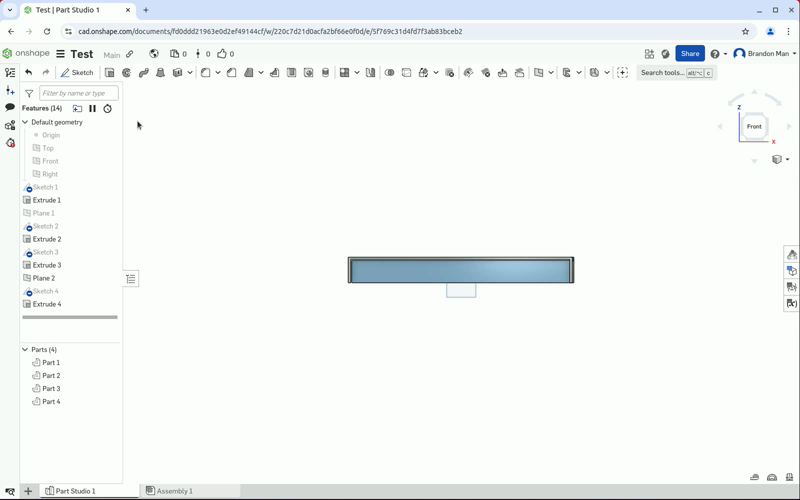
key(shift+h)
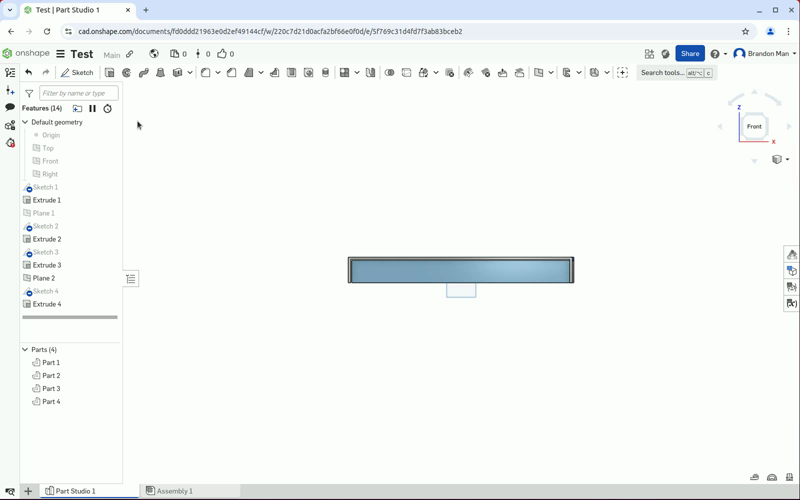
mouse_move(73, 189)
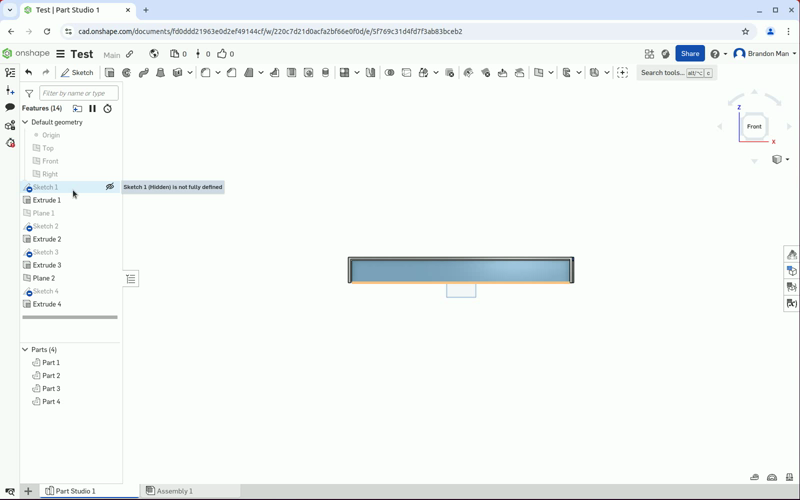
click(73, 189)
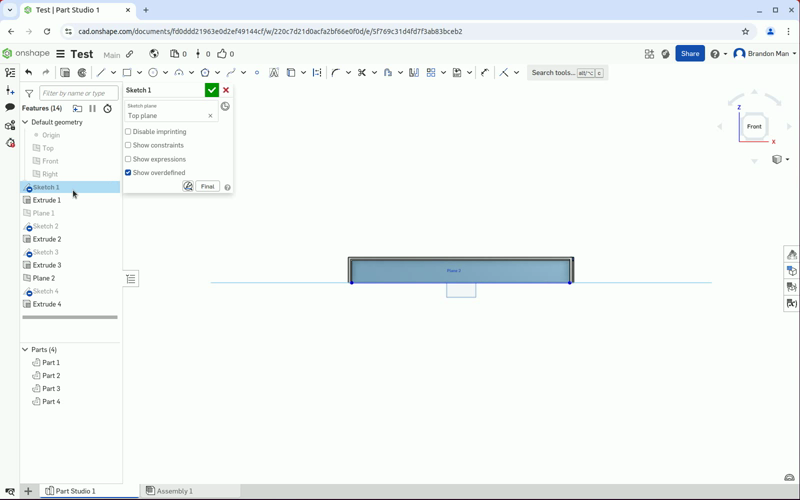
mouse_move(229, 92)
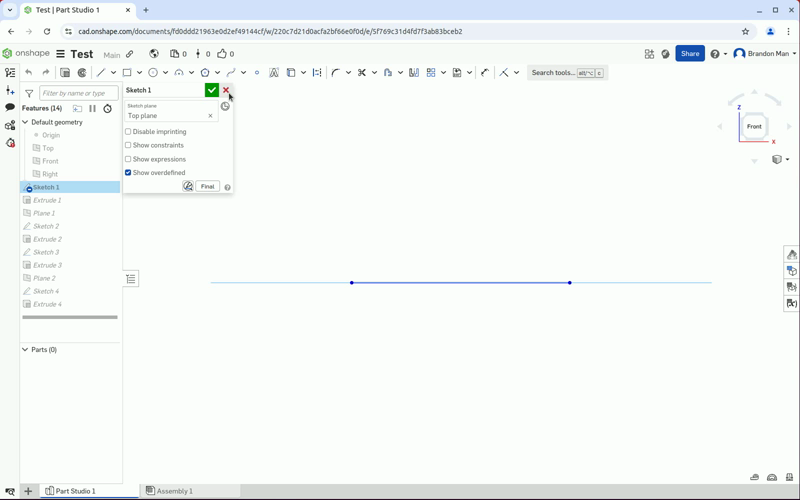
click(229, 92)
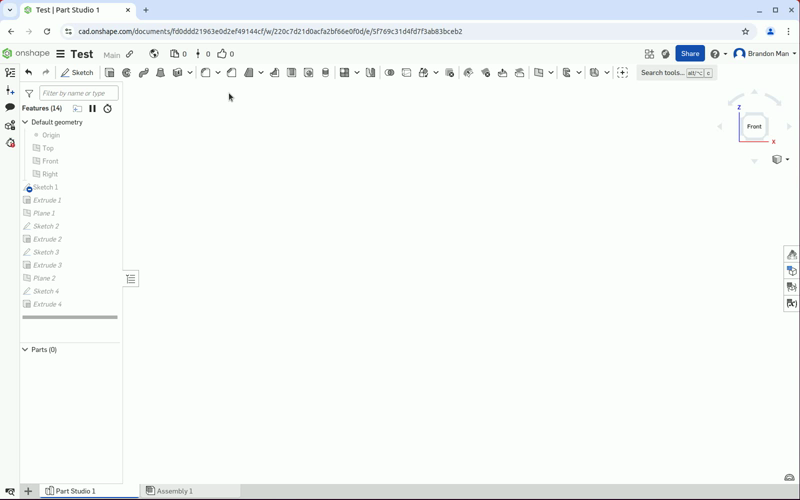
key(shift+s)
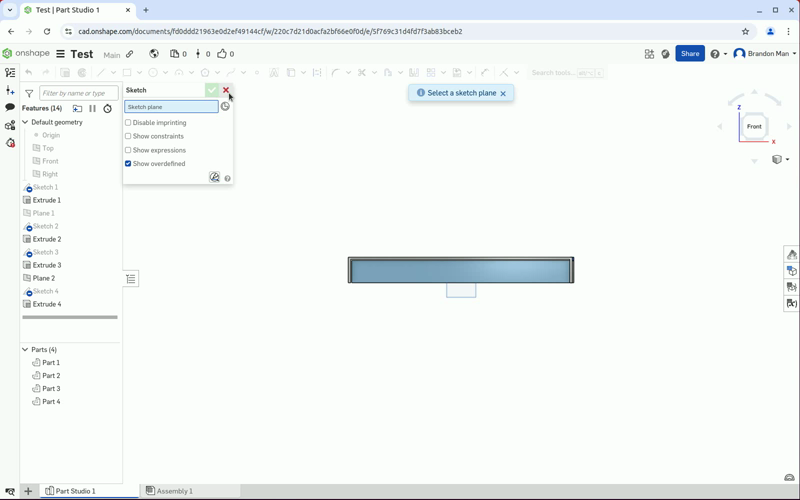
mouse_move(73, 280)
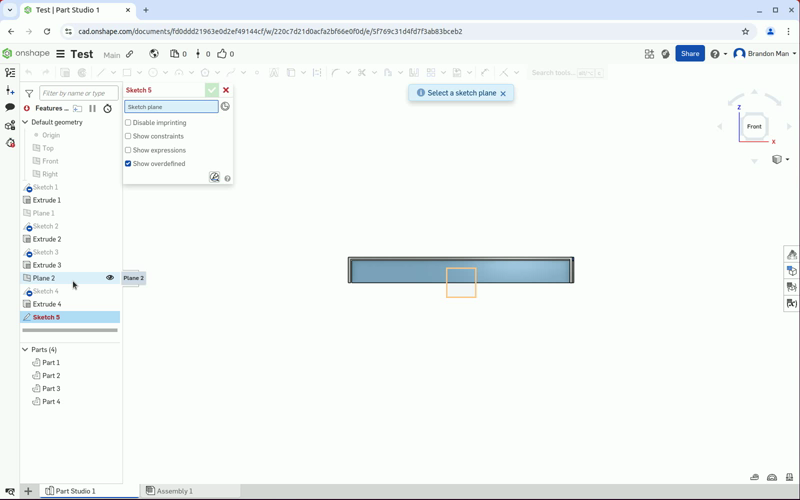
click(73, 280)
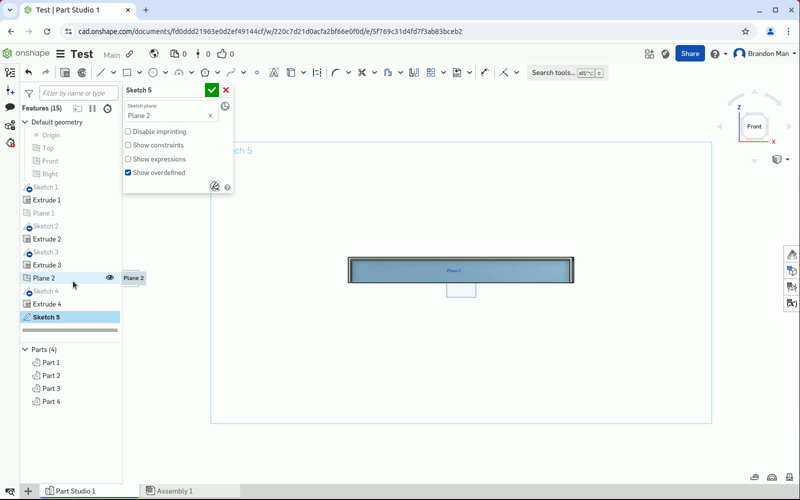
mouse_move(73, 352)
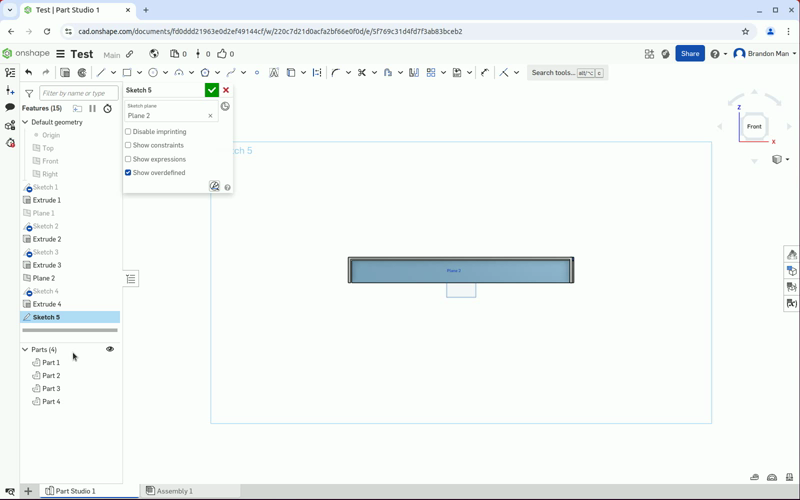
key(y)
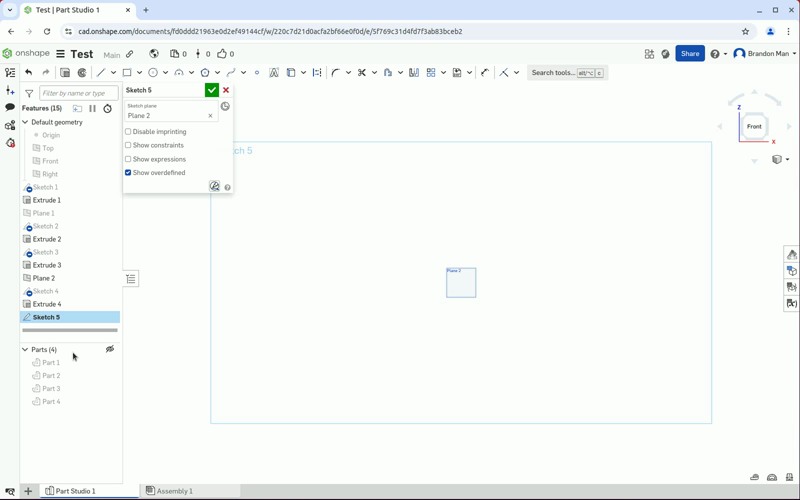
key(l)
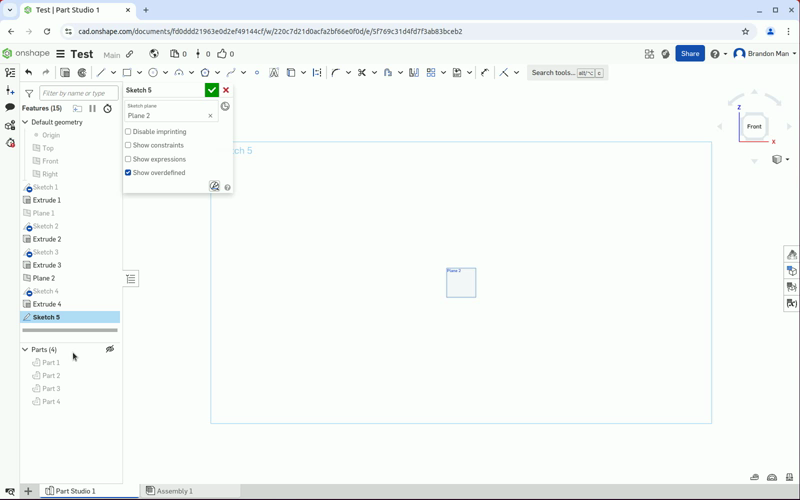
key_down(shift)
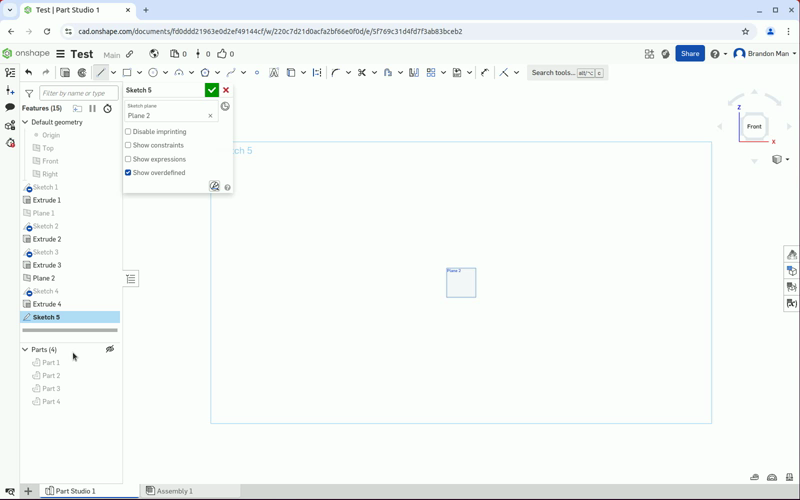
mouse_move(351, 282)
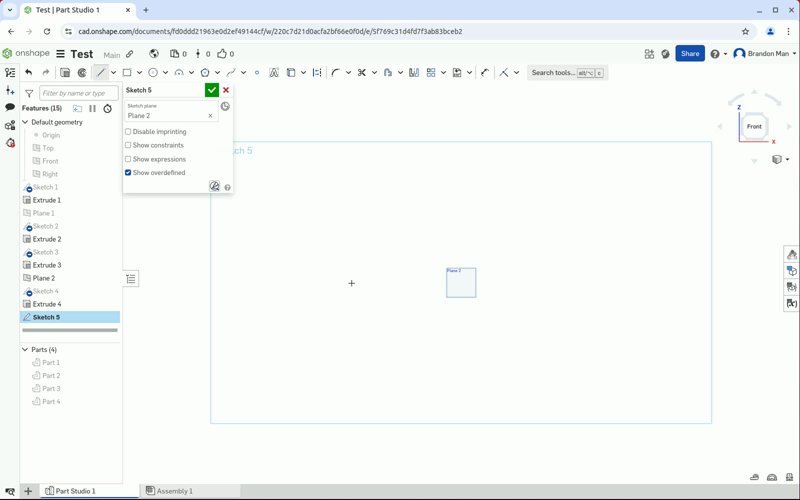
click(351, 282)
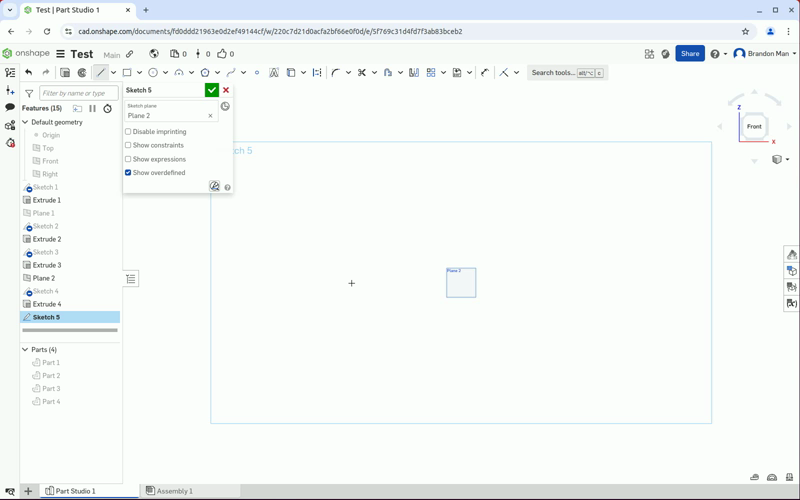
key_up(shift)
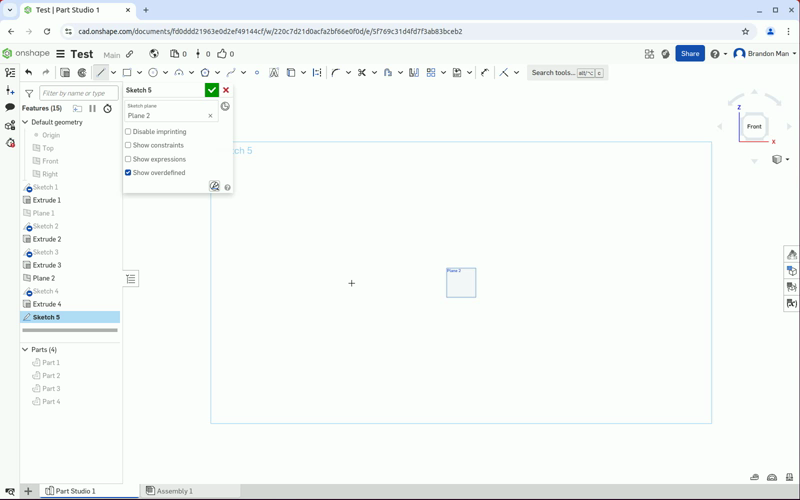
key_down(shift)
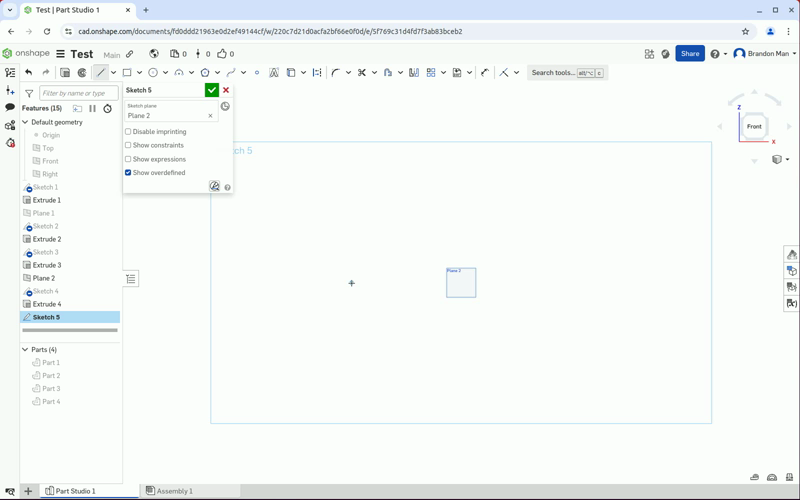
mouse_move(569, 282)
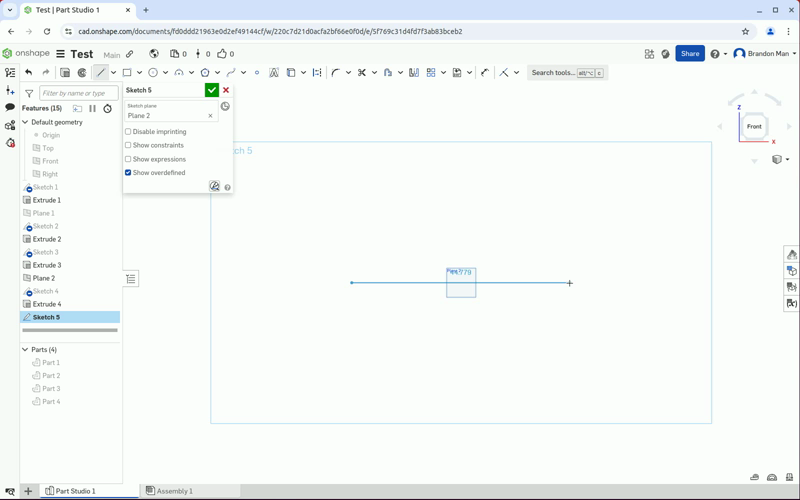
click(569, 282)
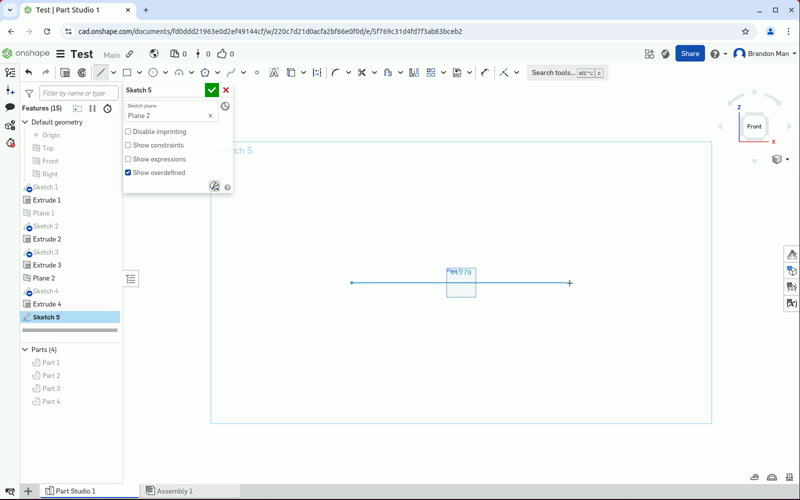
key_up(shift)
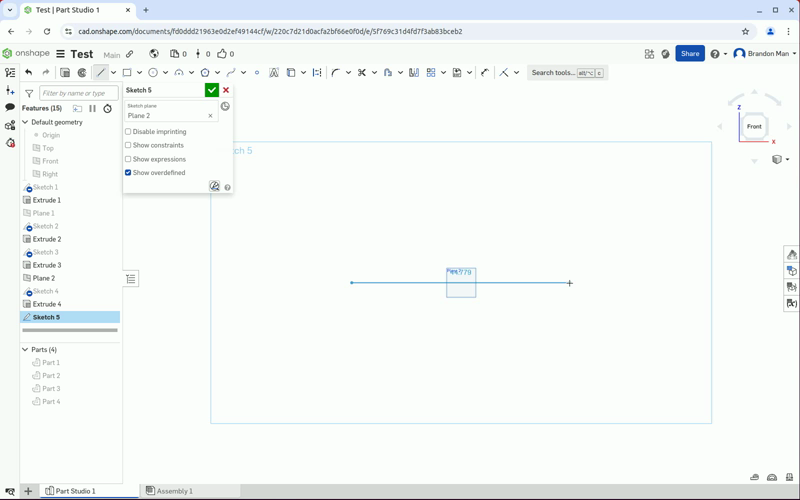
key_down(shift)
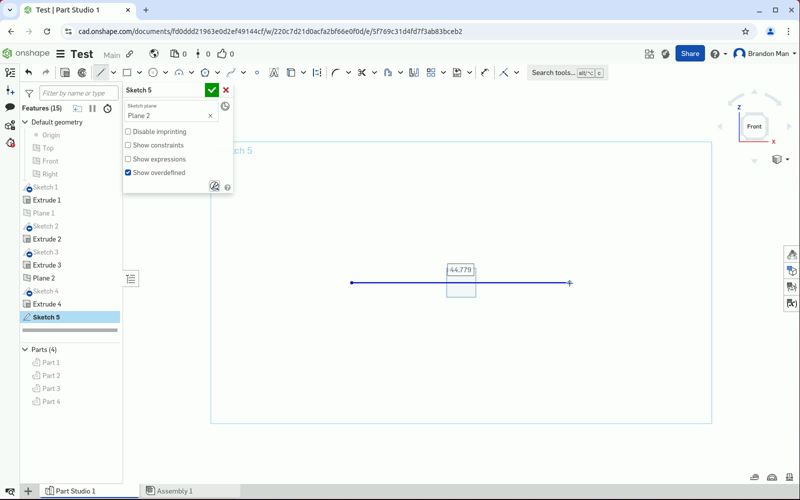
mouse_move(589, 282)
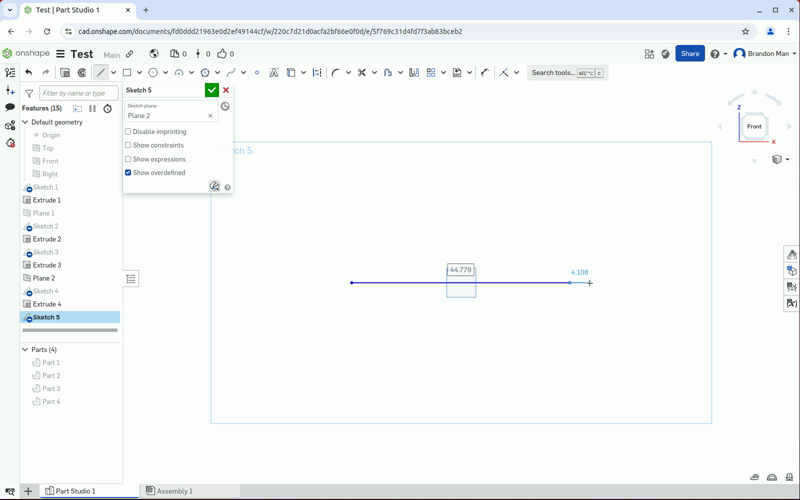
mouse_move(569, 260)
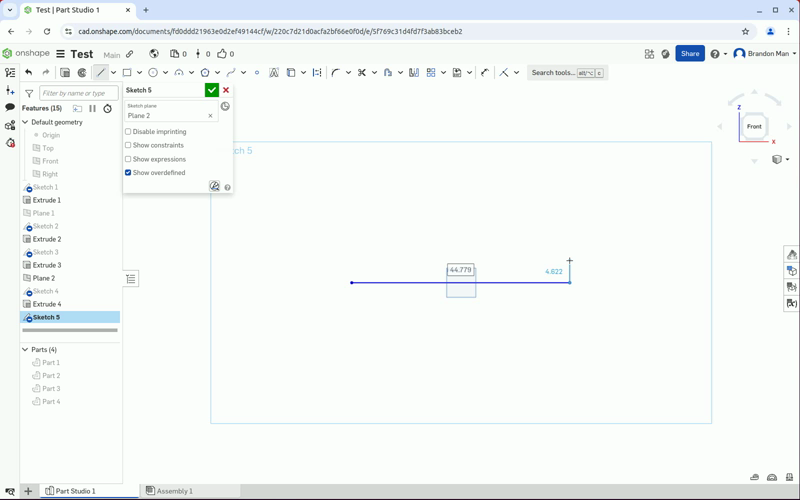
click(569, 260)
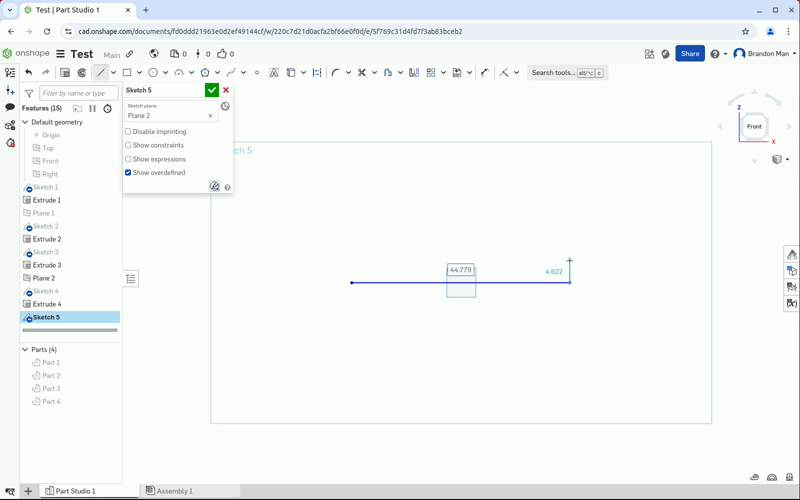
key_up(shift)
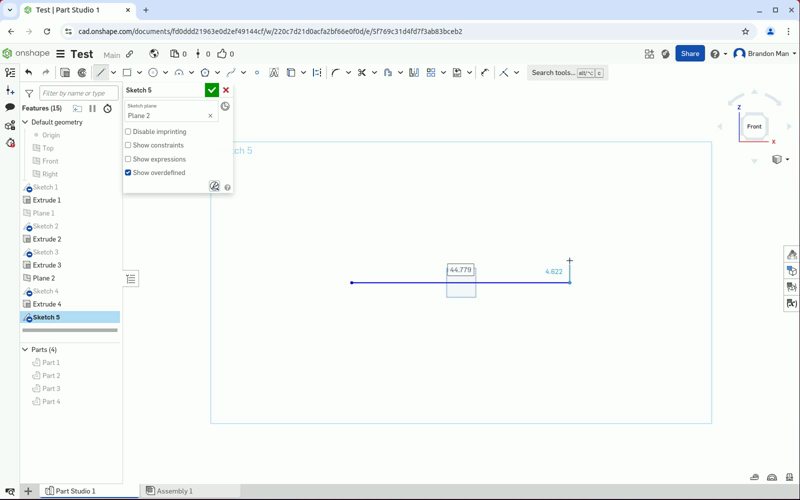
key_down(shift)
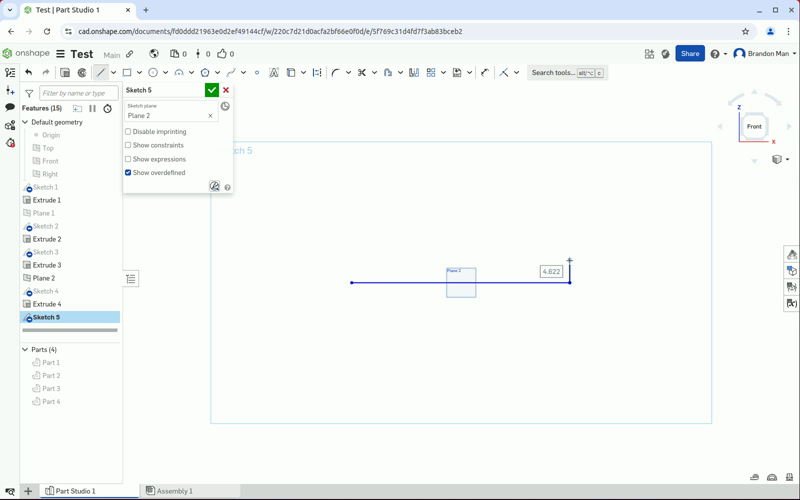
mouse_move(351, 260)
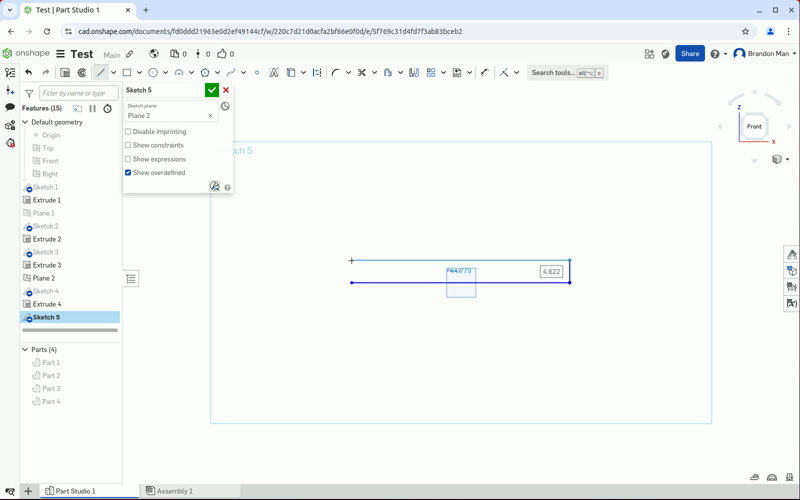
click(351, 260)
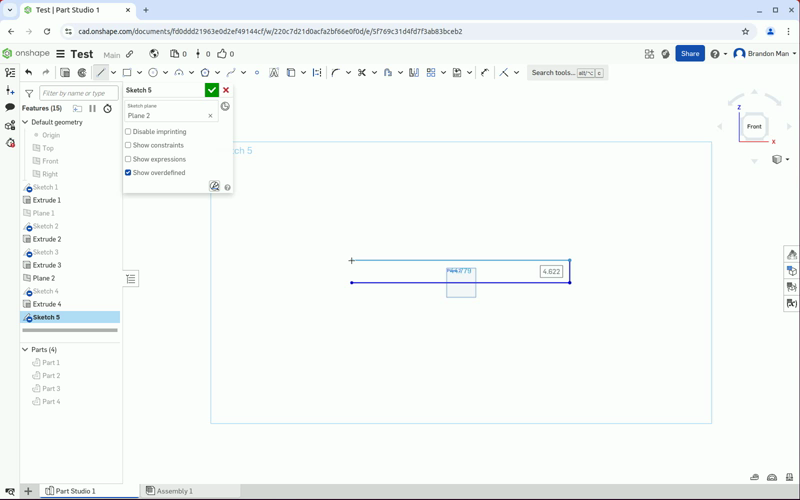
key_up(shift)
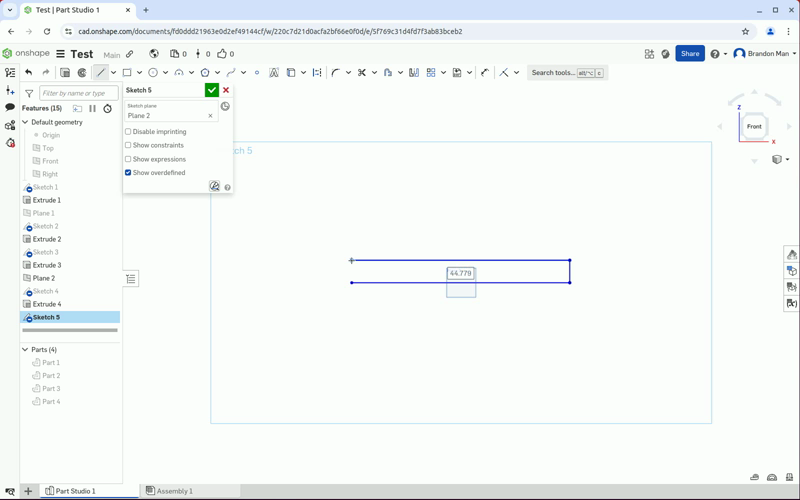
mouse_move(381, 260)
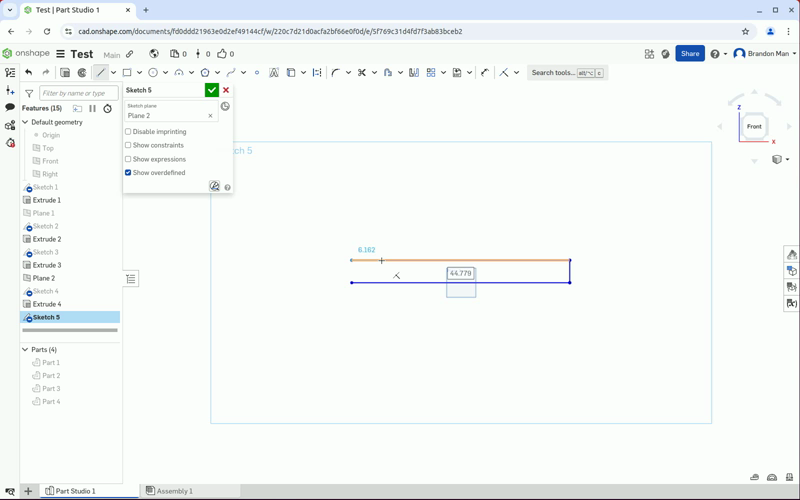
key_down(shift)
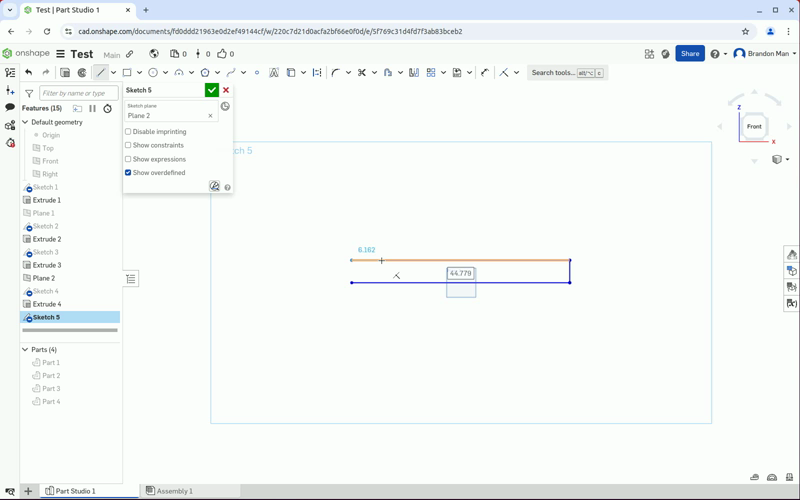
mouse_move(351, 282)
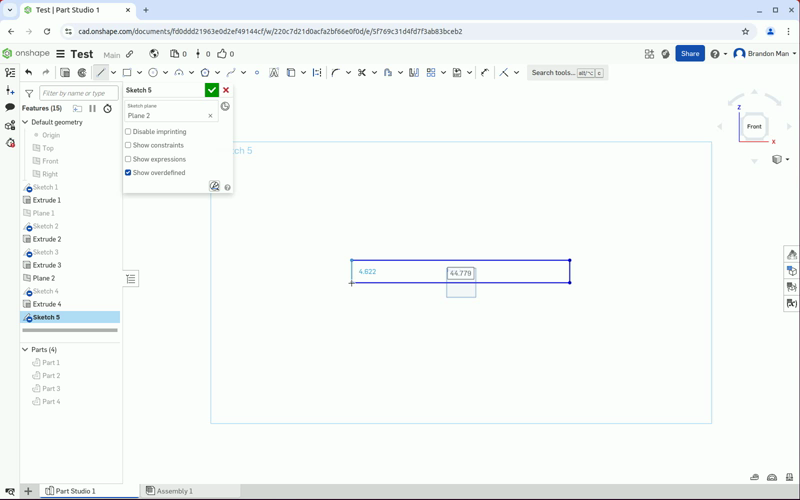
key_up(shift)
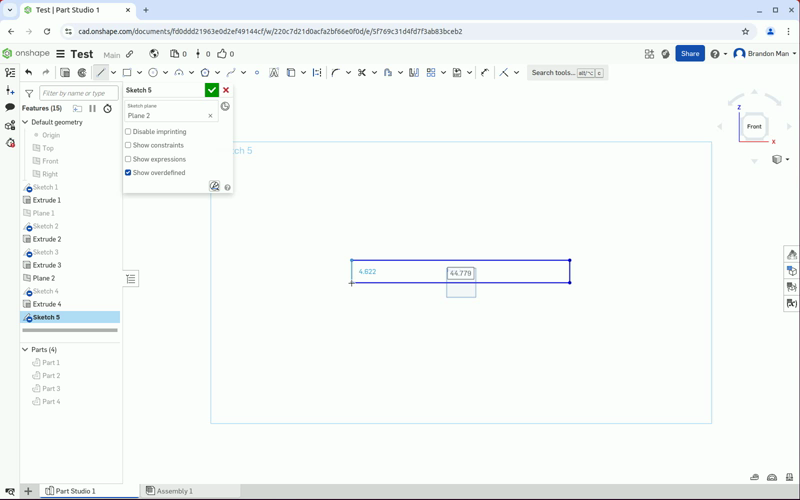
click(351, 282)
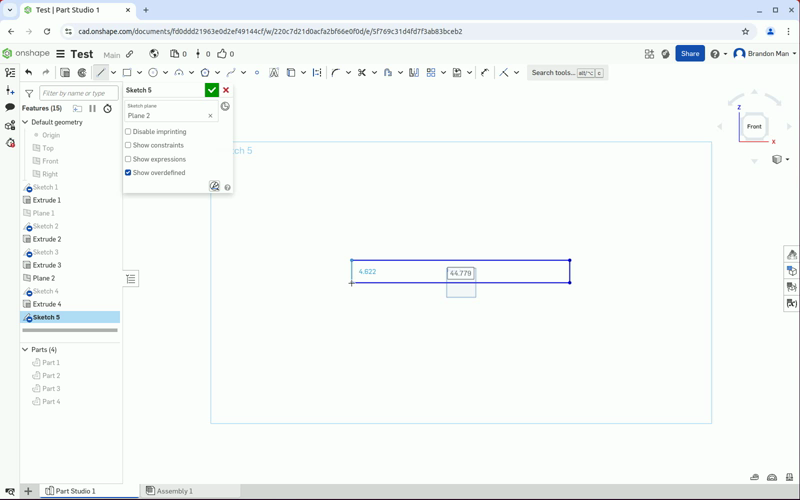
key(esc)
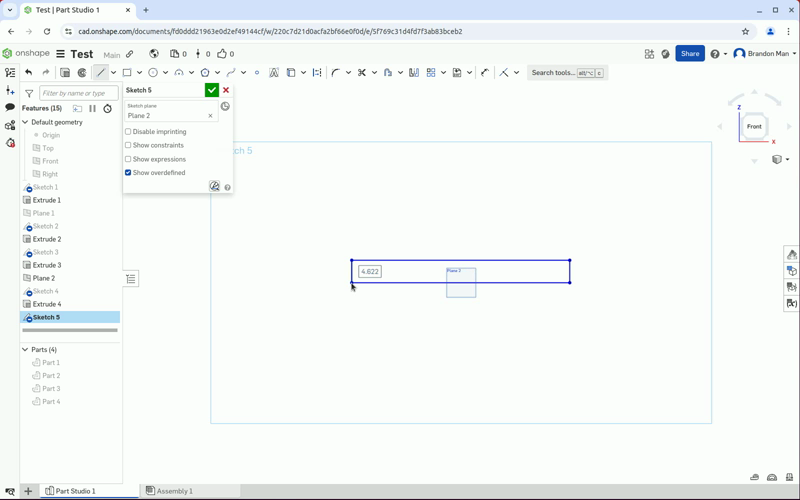
mouse_move(439, 272)
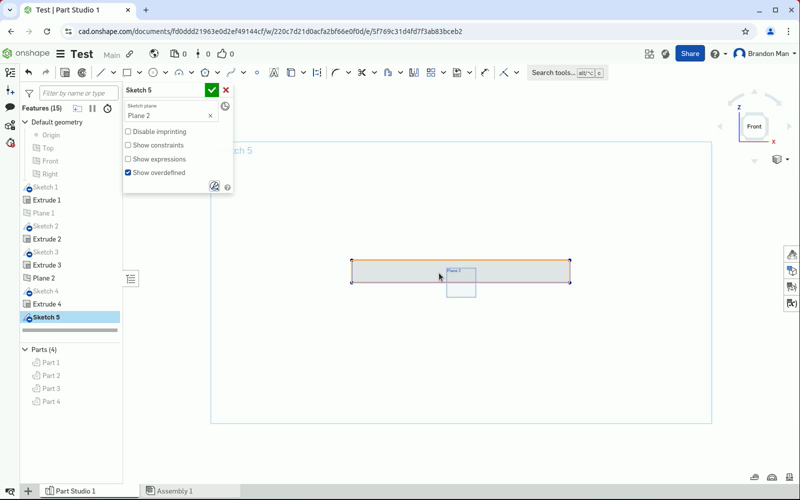
click(439, 272)
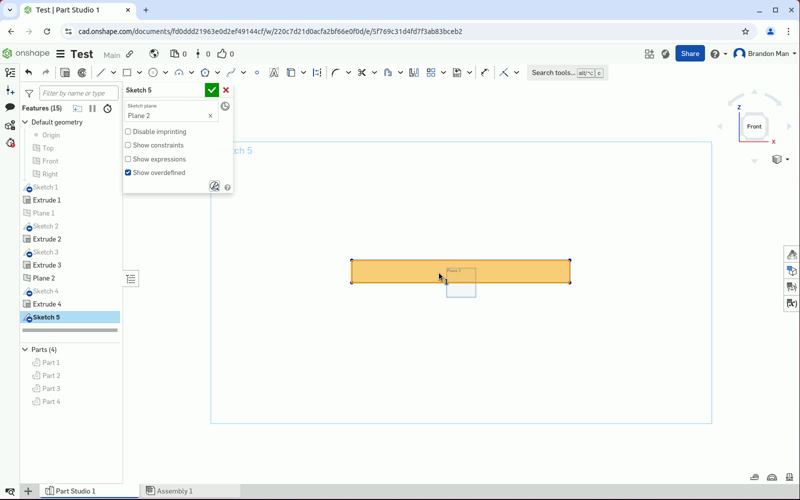
mouse_move(73, 352)
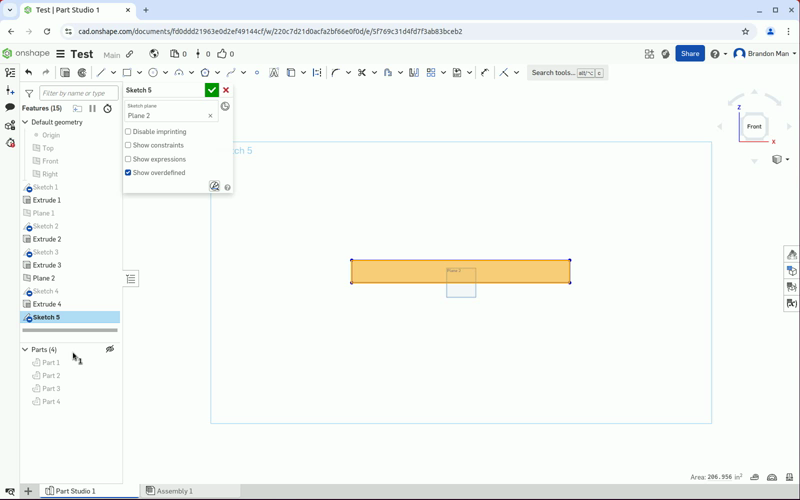
key(shift+y)
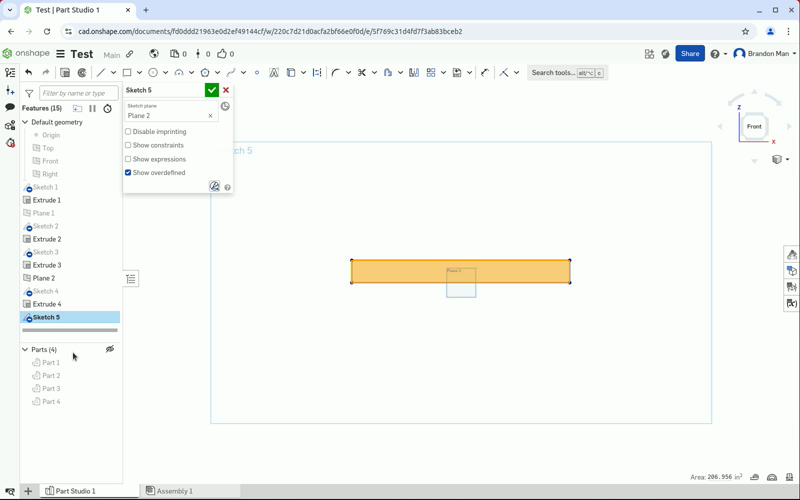
key(shift+e)
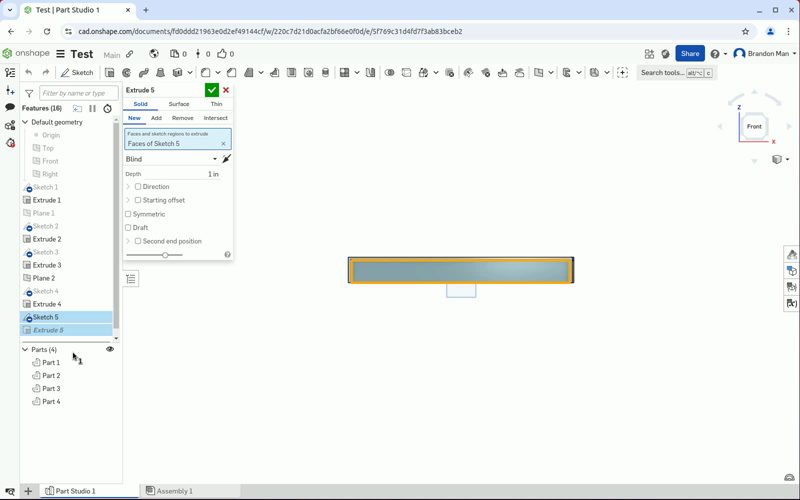
mouse_move(143, 106)
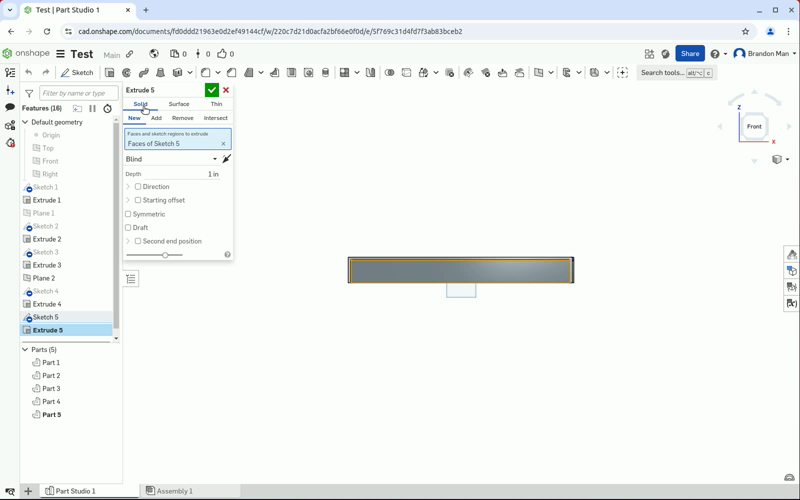
click(143, 106)
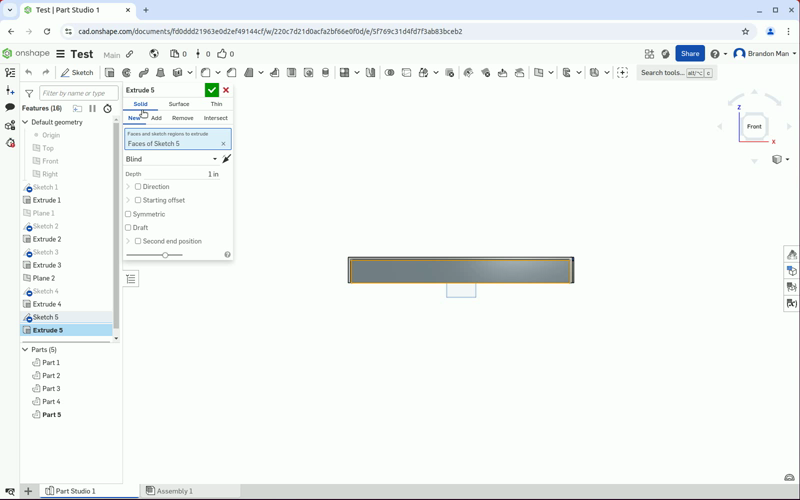
mouse_move(137, 120)
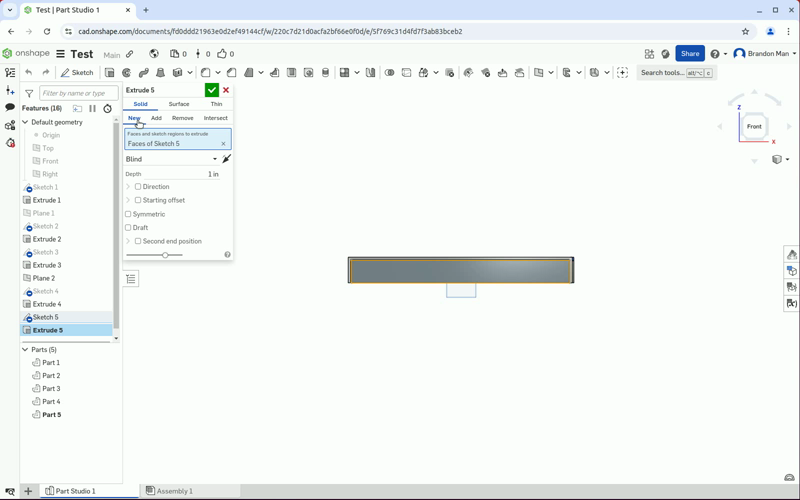
click(137, 120)
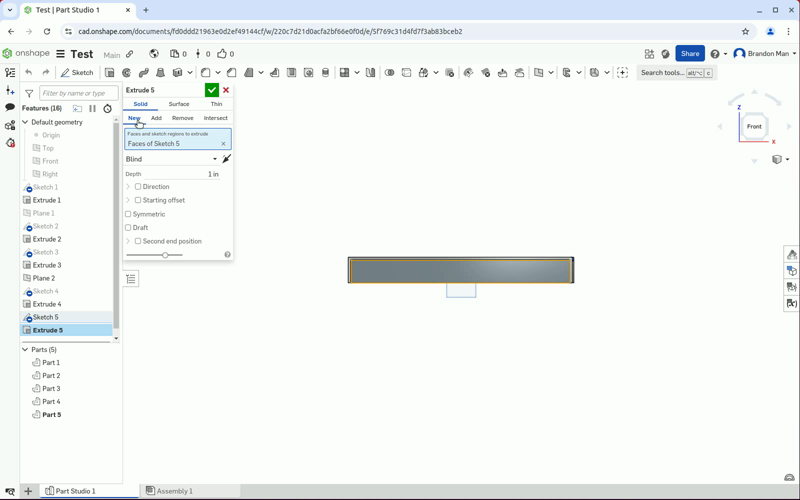
key(tab, 4)
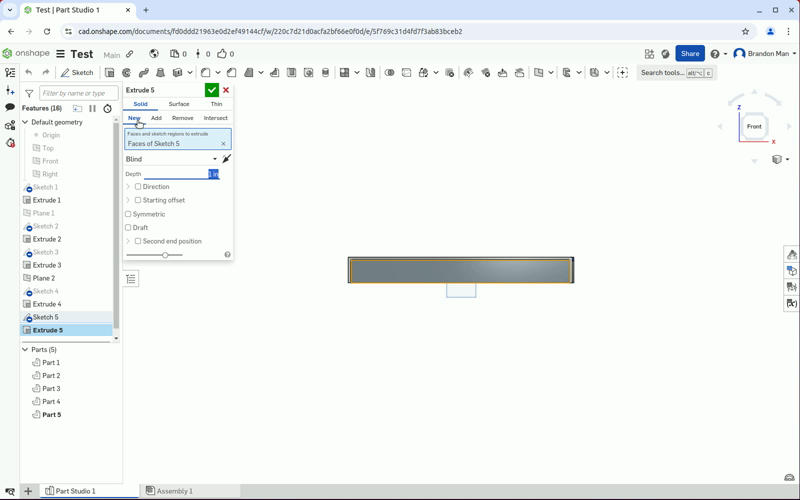
text(0.722)
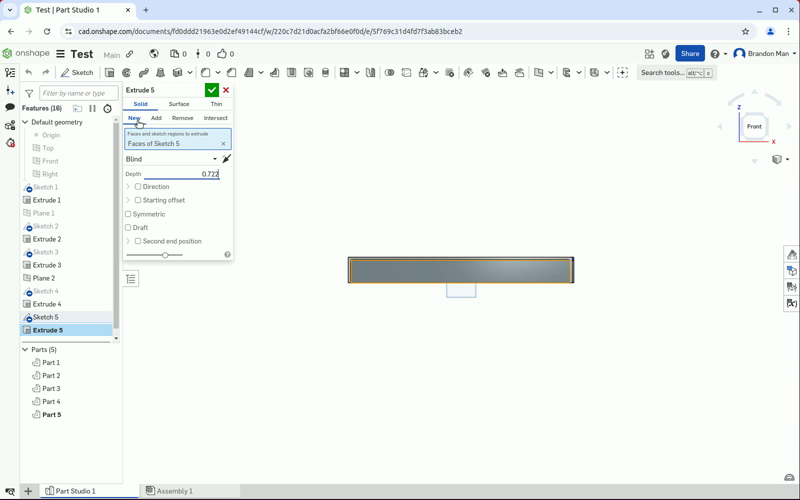
key(enter)
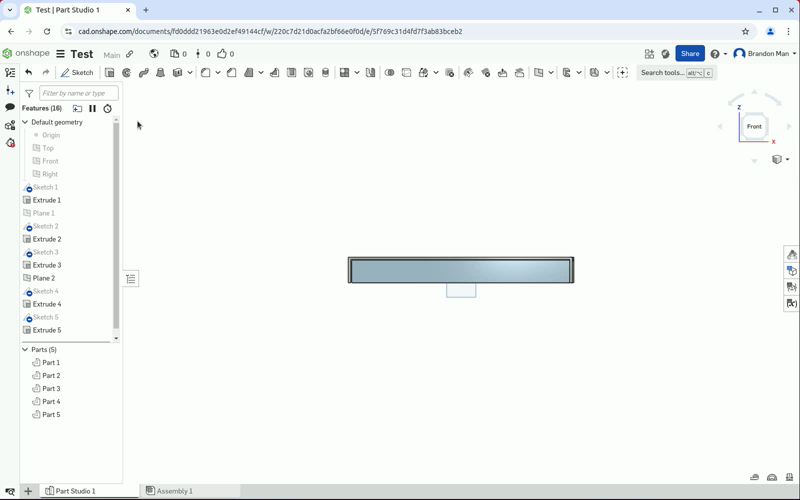
key(shift+h)
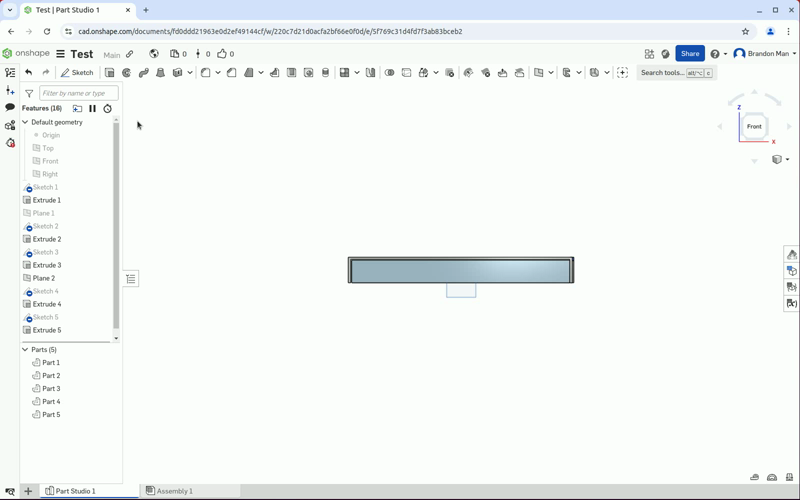
key(shift+h)
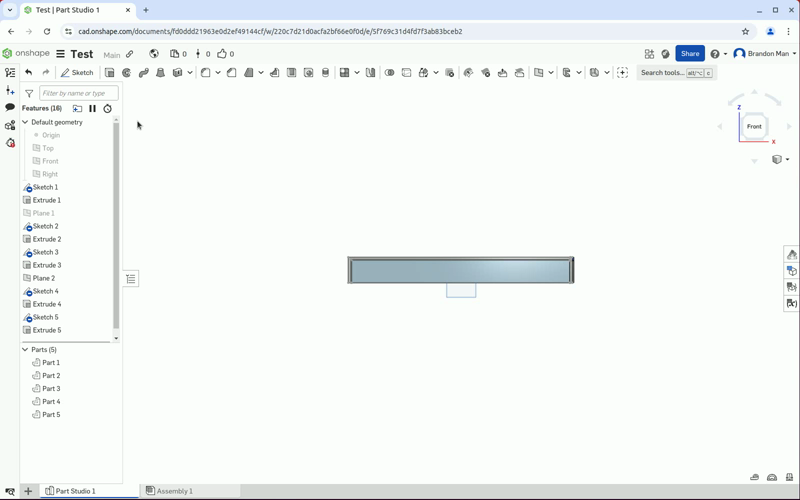
key(shift+7)
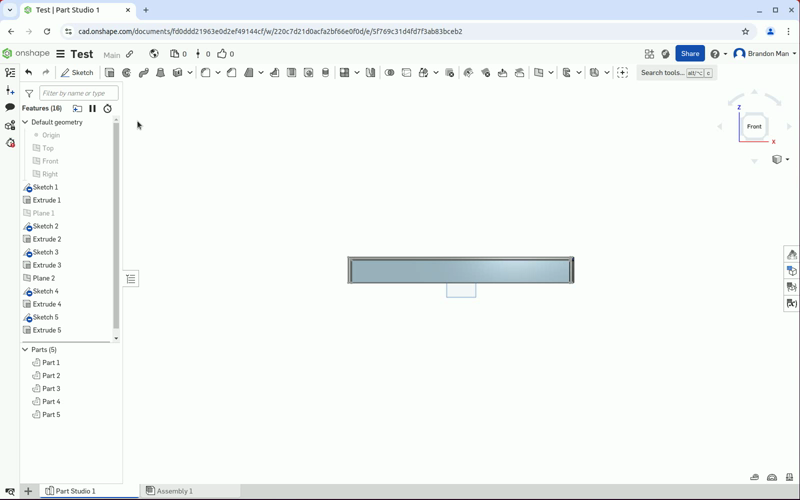
key(left, 2)
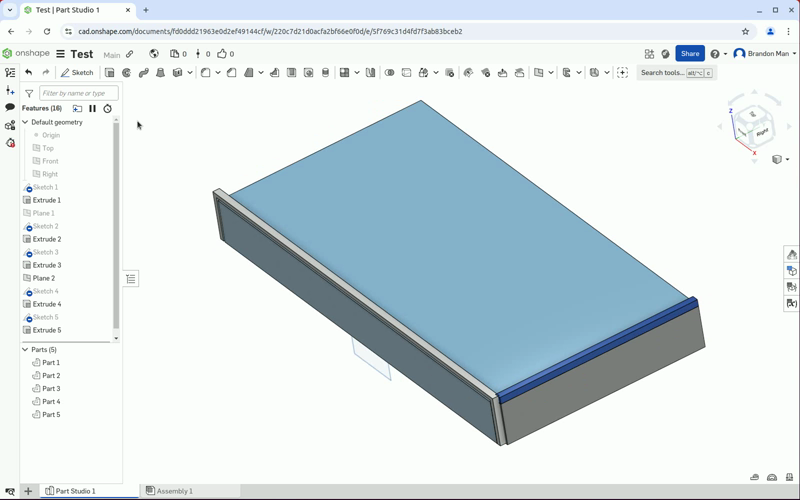
key(down, 2)
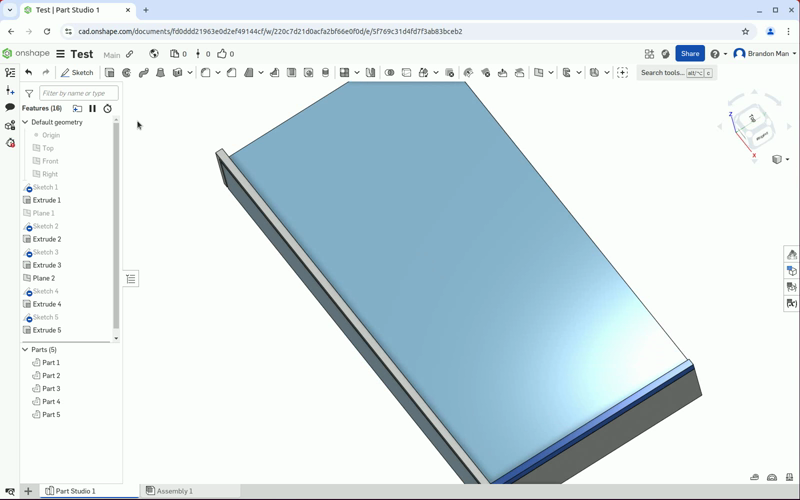
key(up, 2)
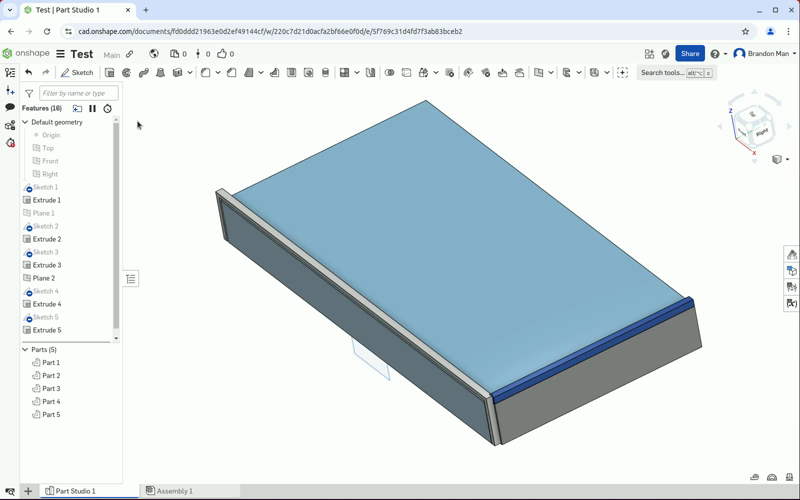
key(right, 2)
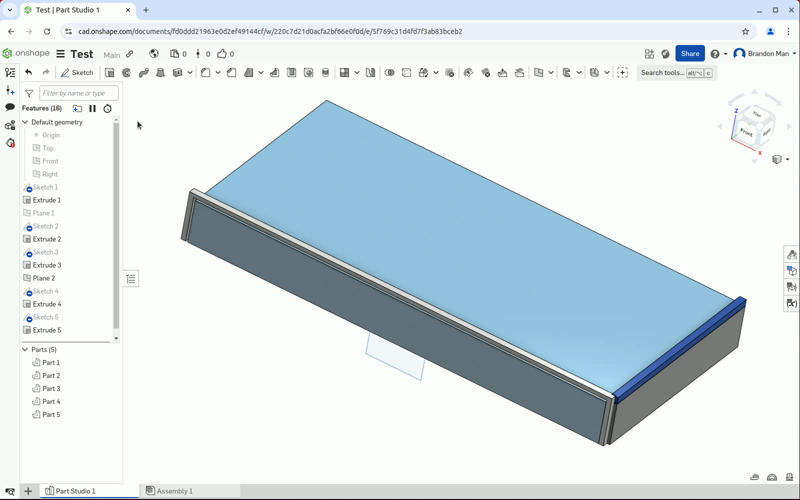
mouse_move(69, 189)
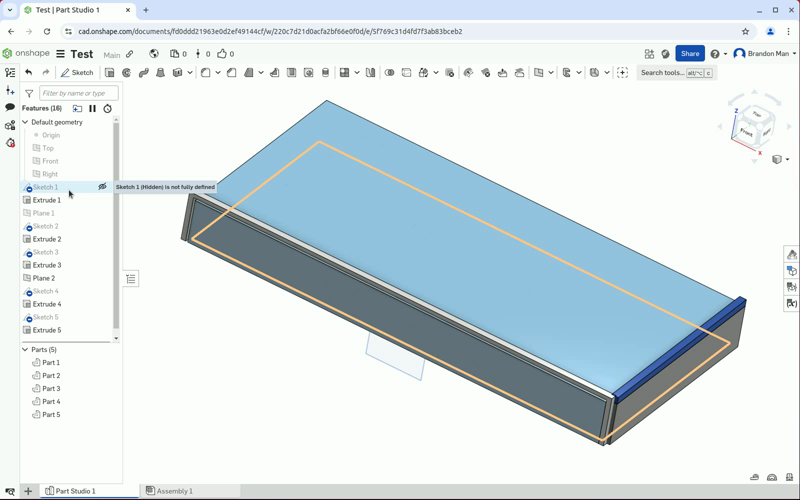
click(69, 189)